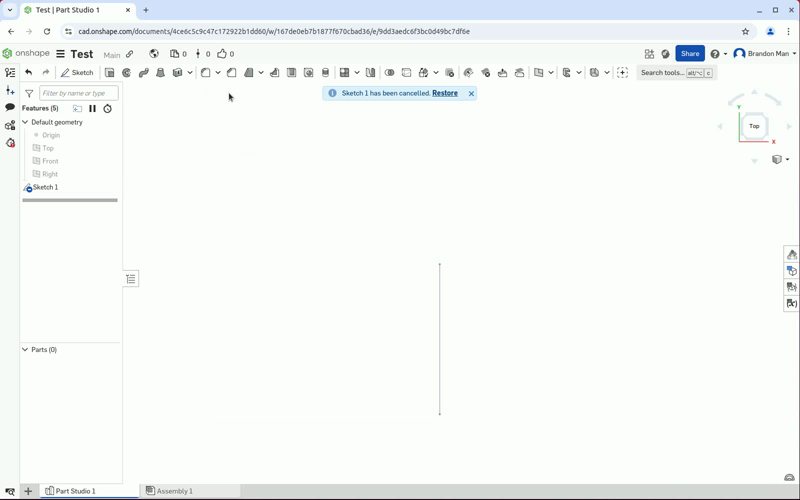
key(shift+h)
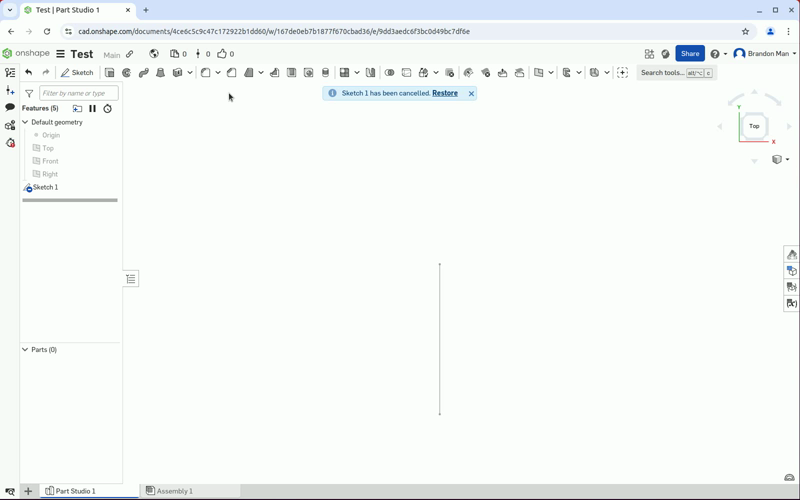
key(shift+s)
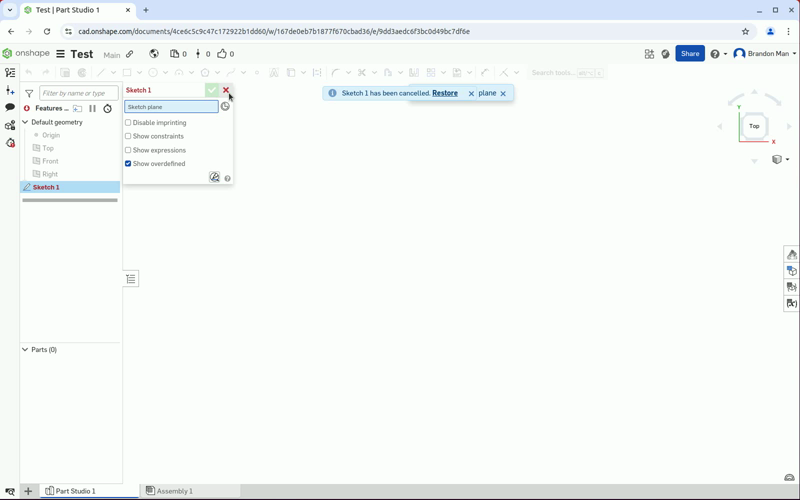
mouse_move(73, 150)
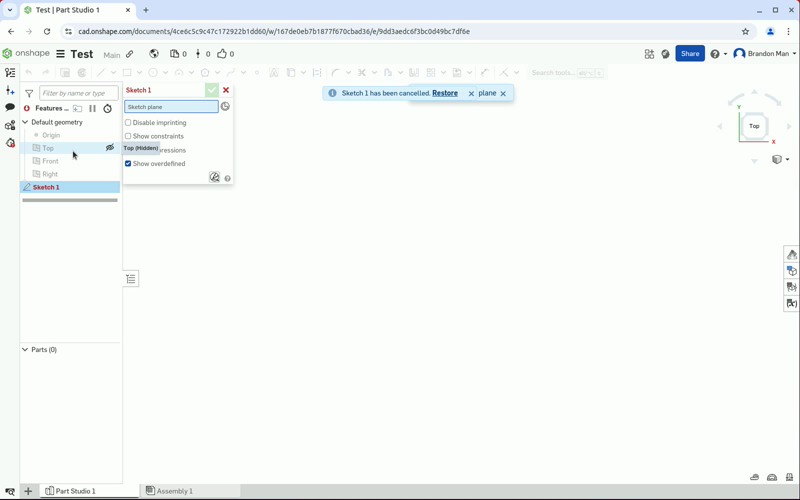
click(73, 150)
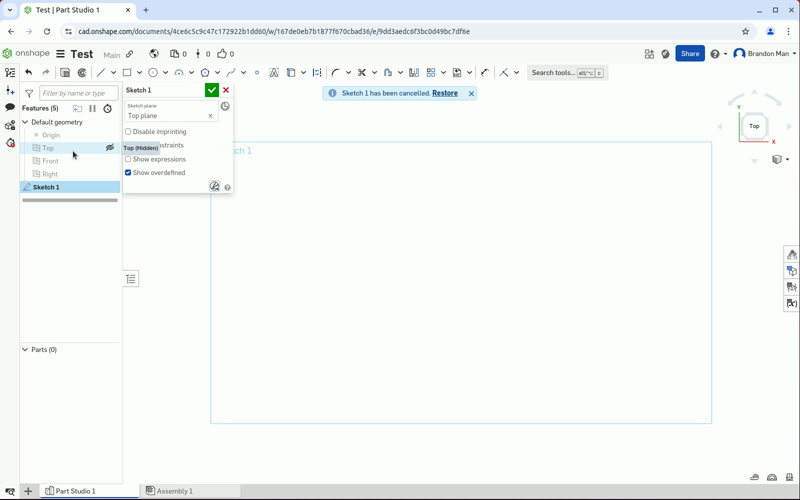
mouse_move(73, 352)
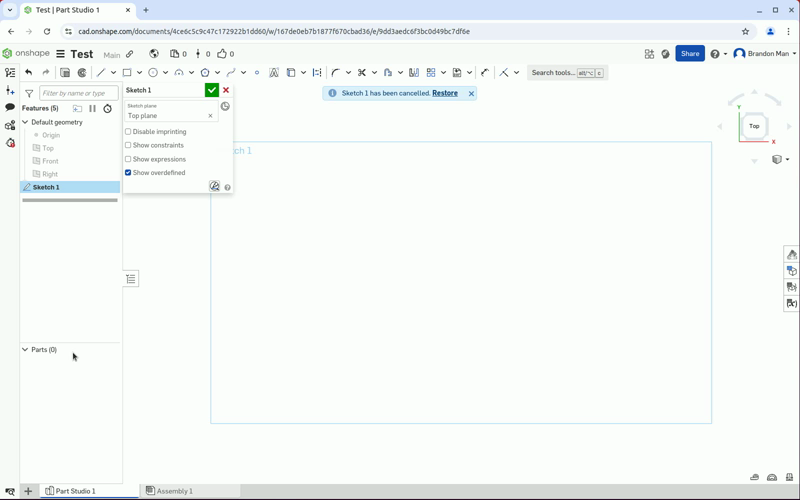
key(y)
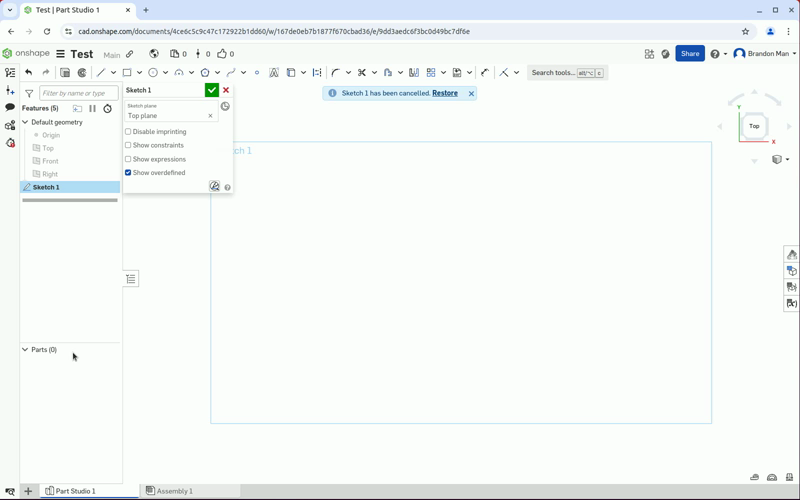
key(l)
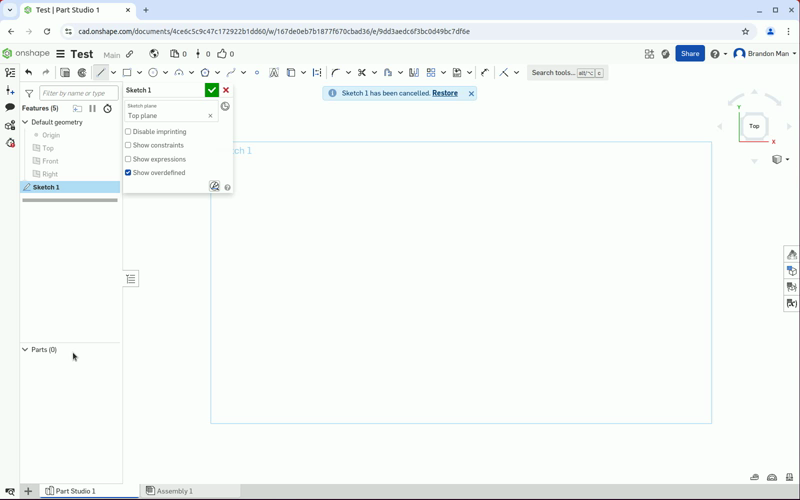
key_down(shift)
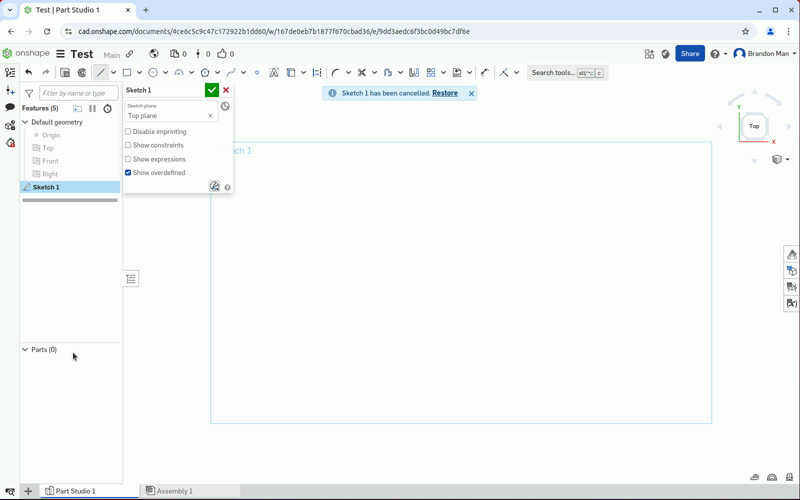
mouse_move(460, 282)
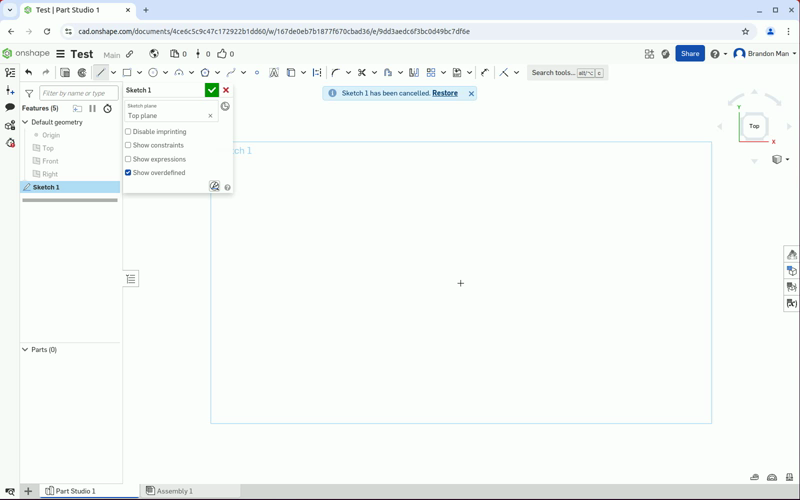
click(460, 282)
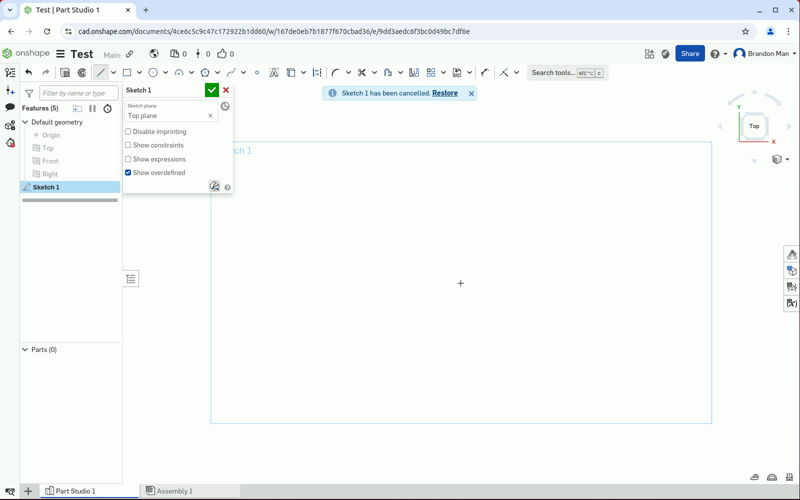
key_up(shift)
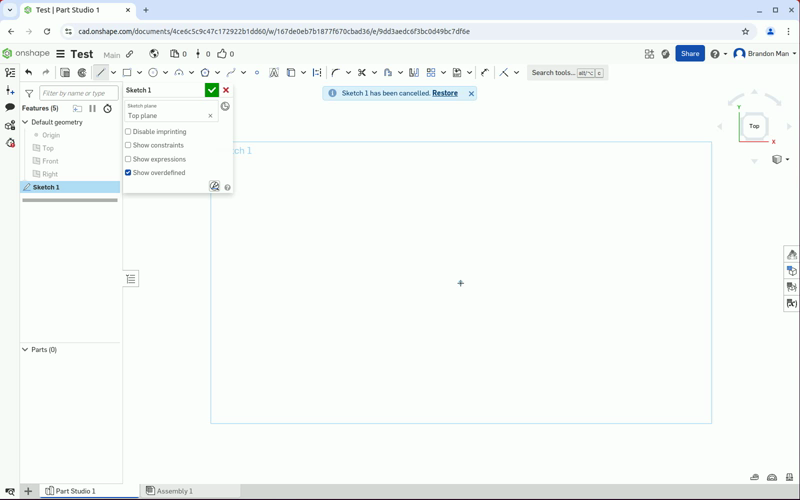
key_down(shift)
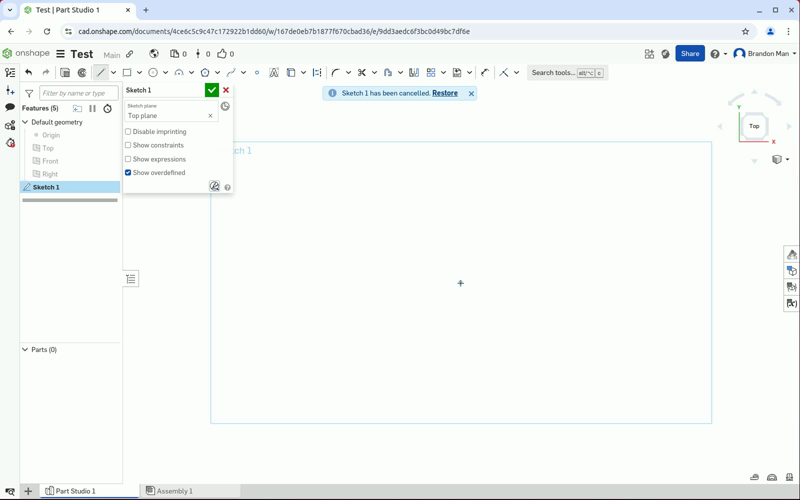
mouse_move(573, 282)
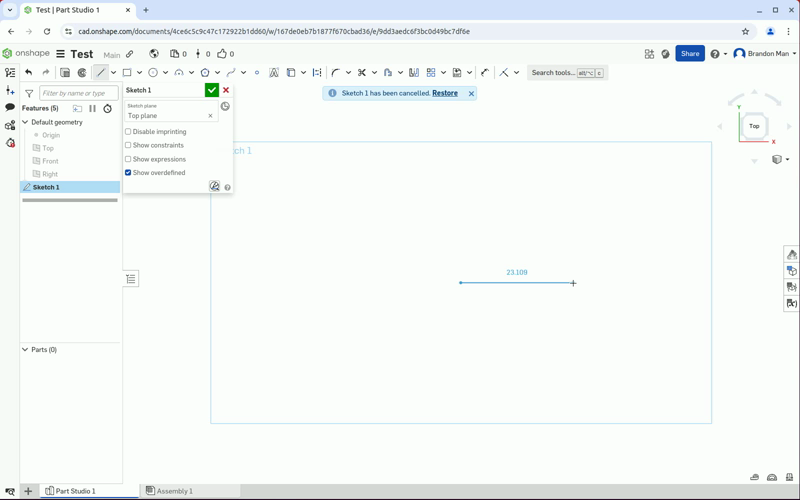
click(573, 282)
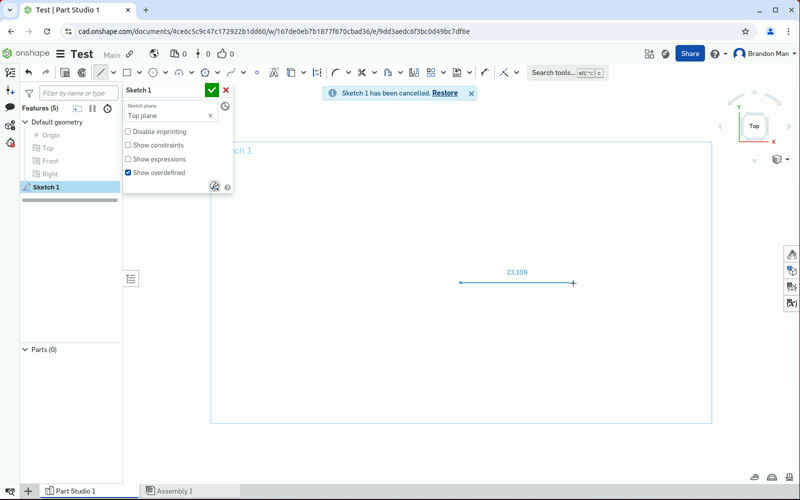
key_up(shift)
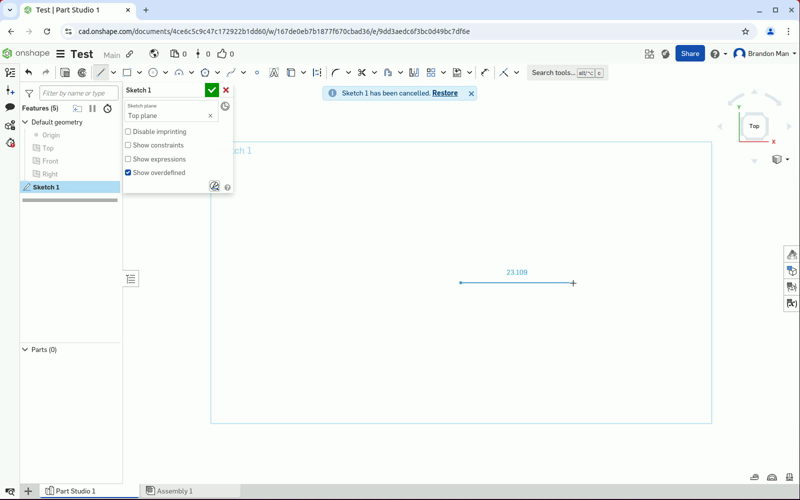
key_down(shift)
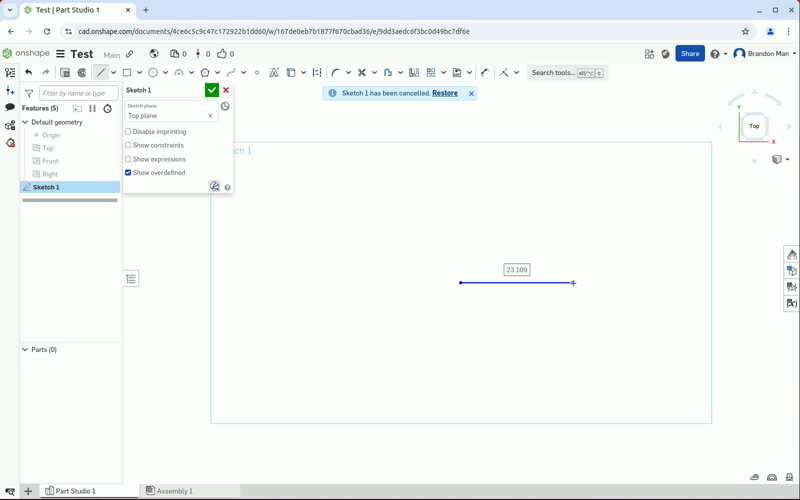
mouse_move(573, 197)
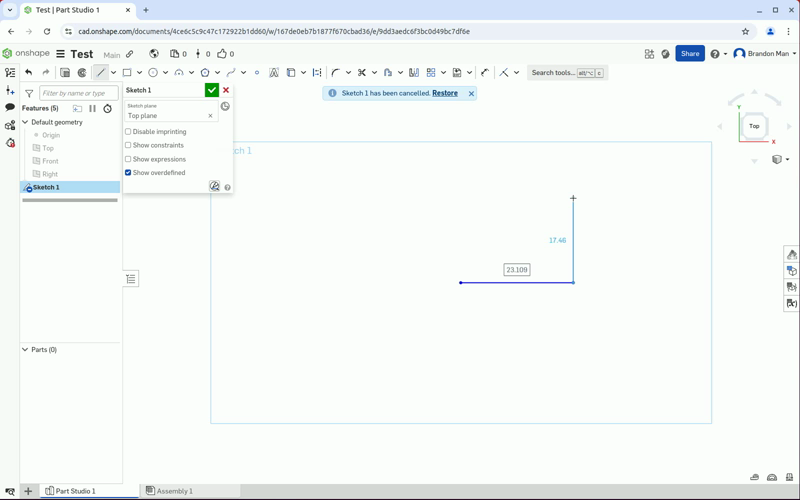
click(573, 197)
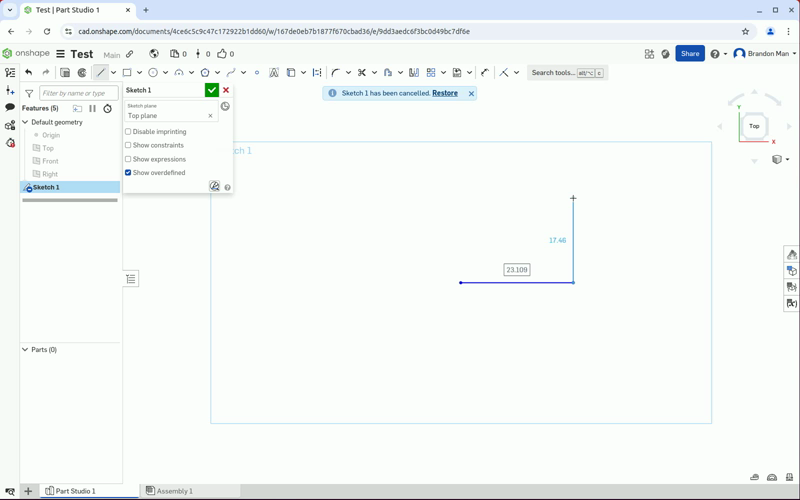
key_up(shift)
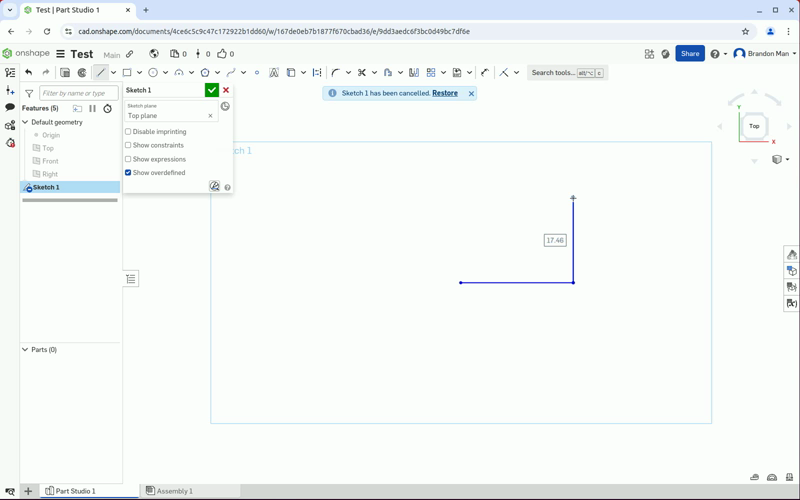
key_down(shift)
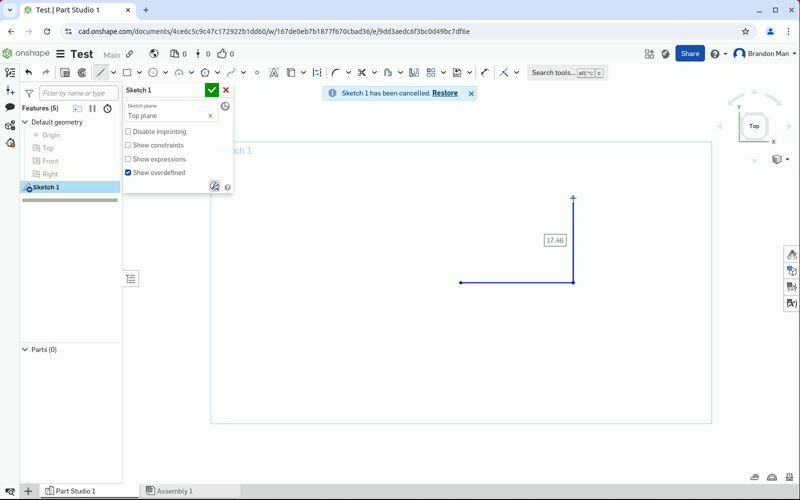
mouse_move(460, 197)
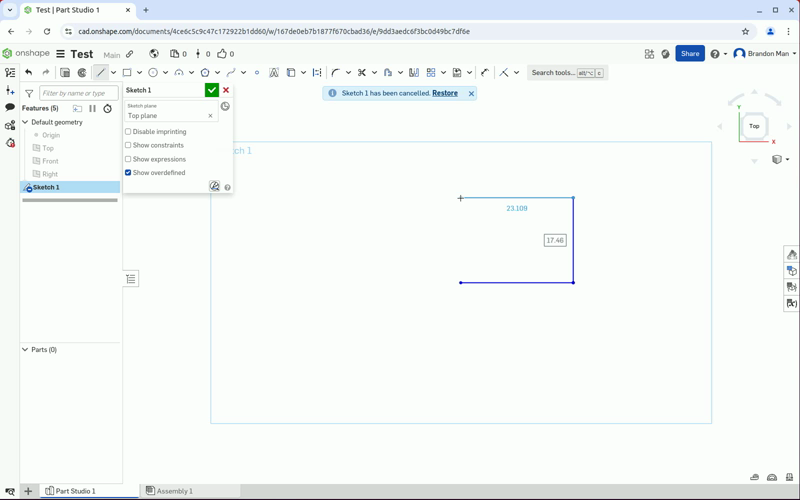
click(460, 197)
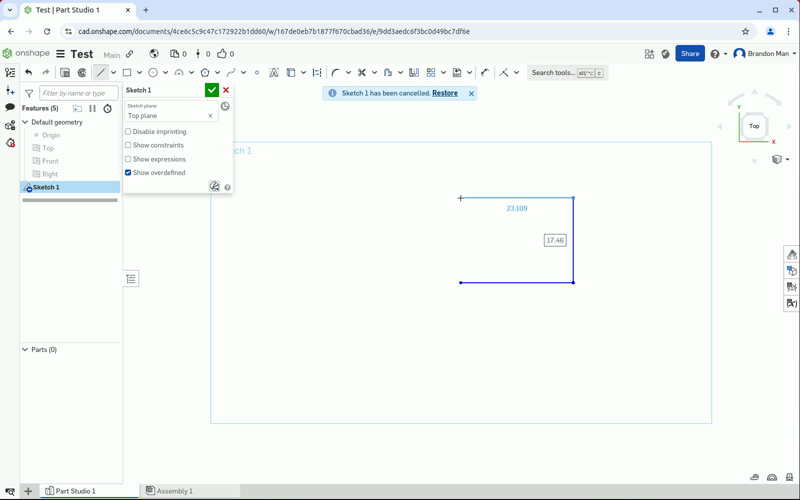
key_up(shift)
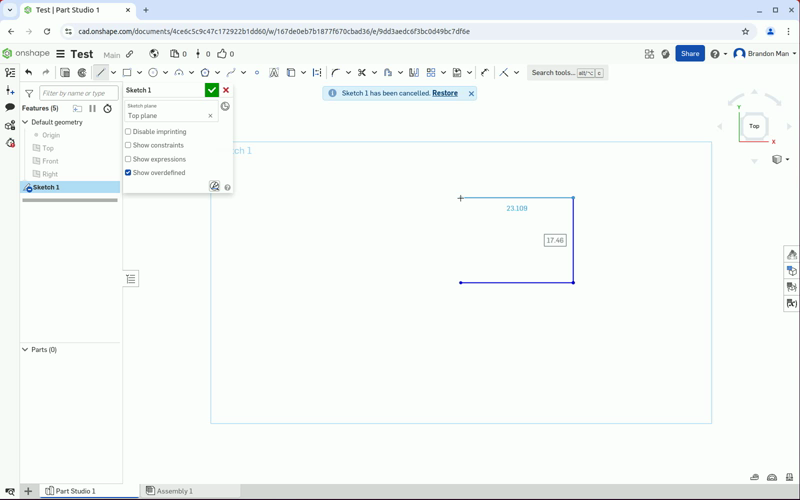
key_down(shift)
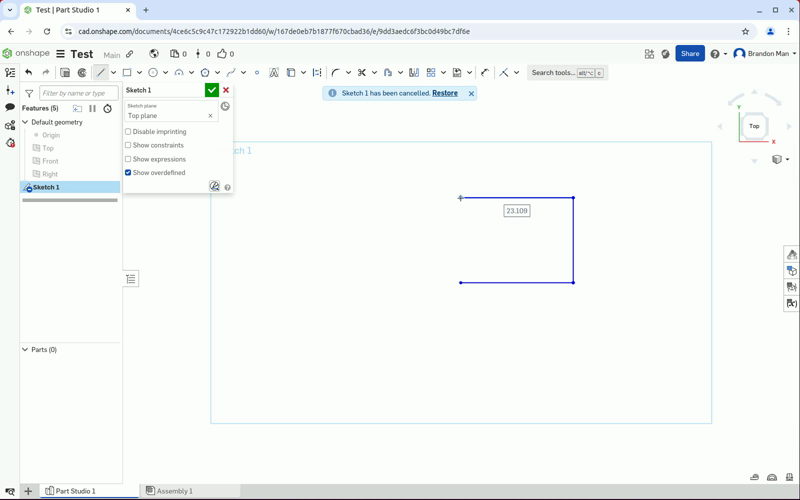
mouse_move(460, 282)
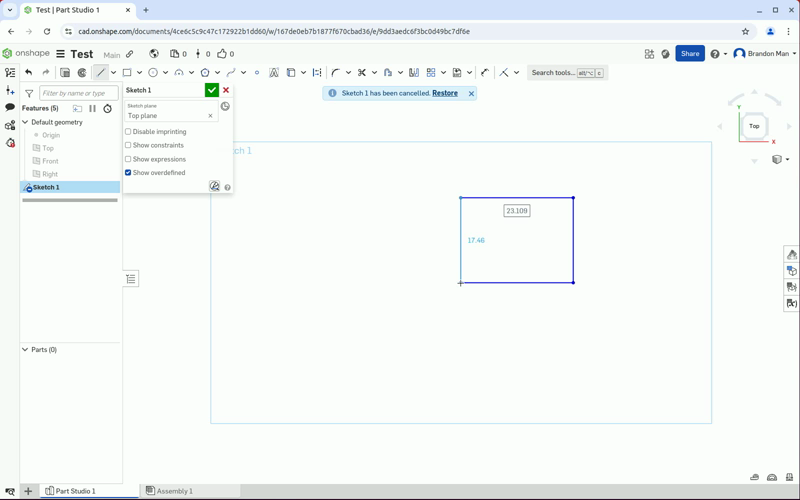
key_up(shift)
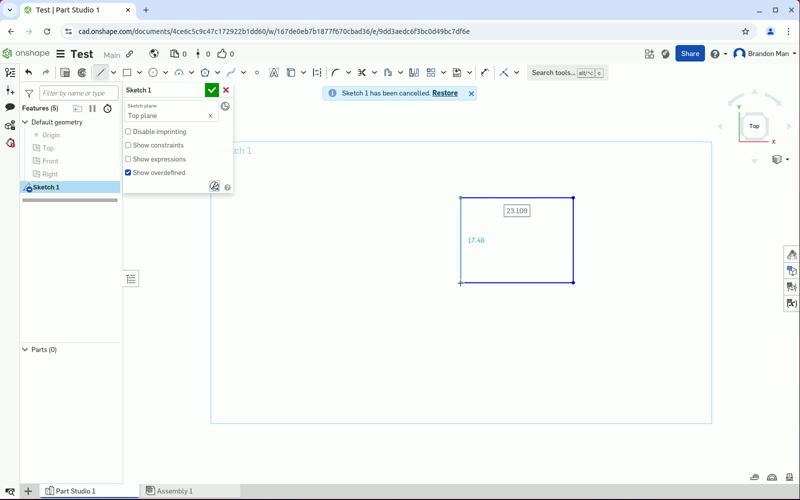
click(460, 282)
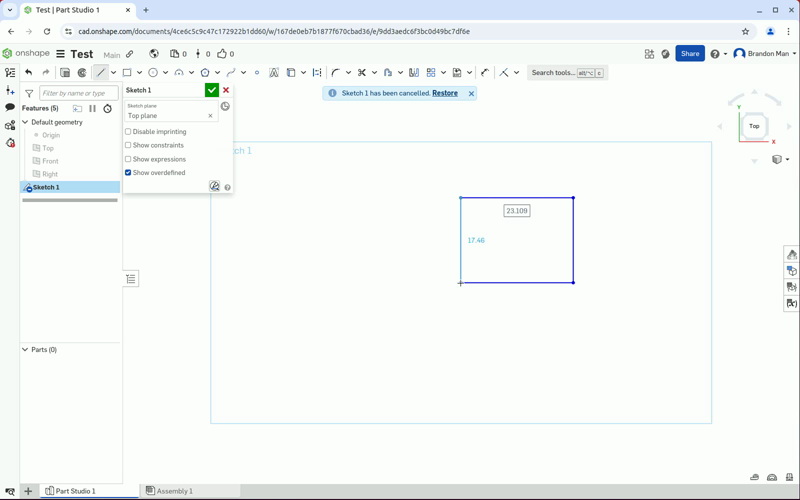
key(esc)
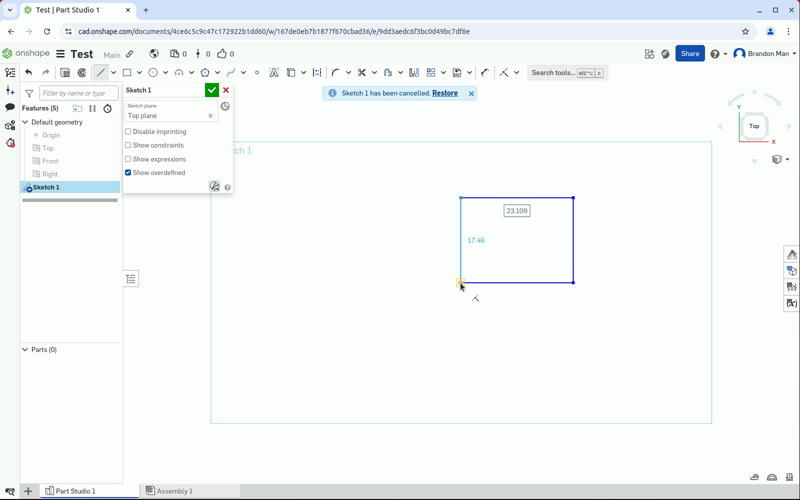
mouse_move(475, 270)
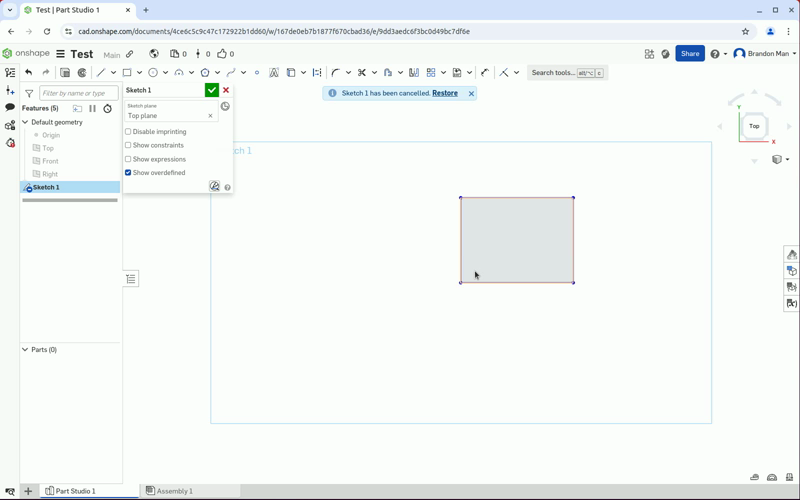
click(475, 270)
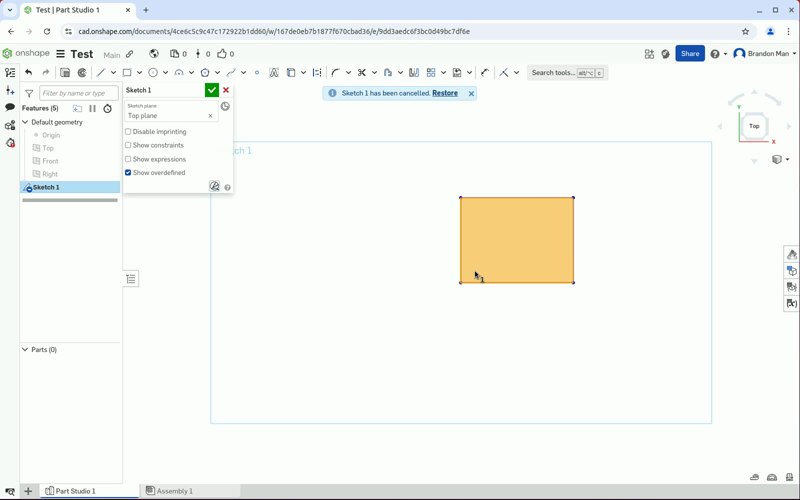
mouse_move(73, 352)
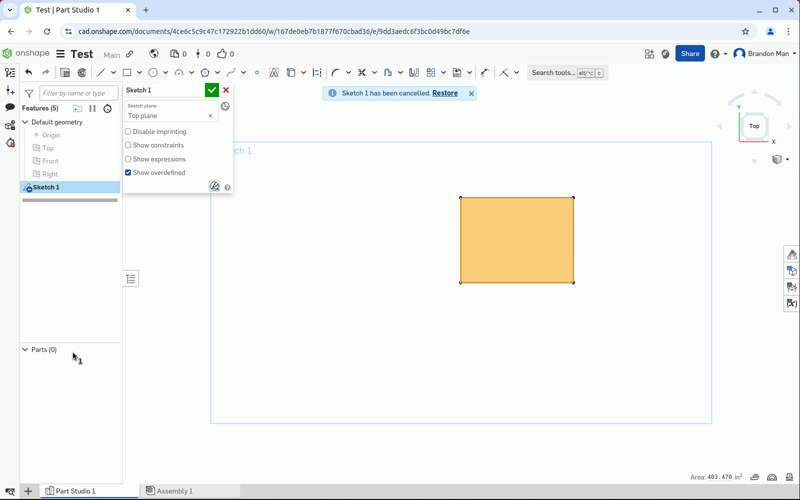
key(shift+y)
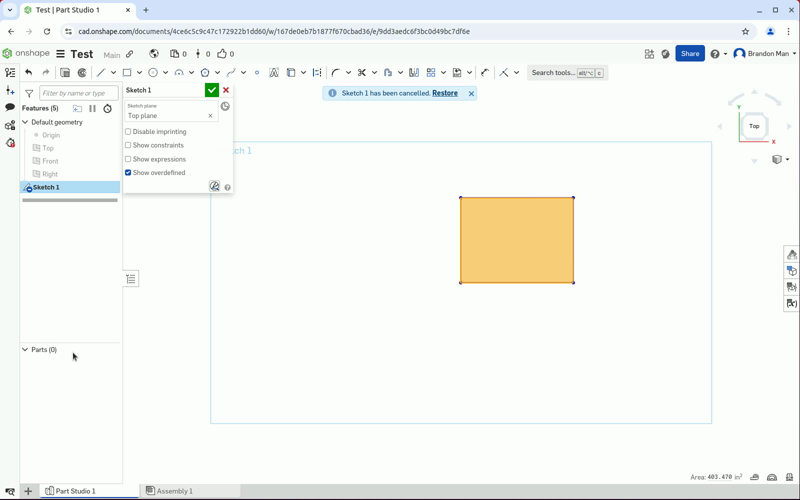
key(shift+e)
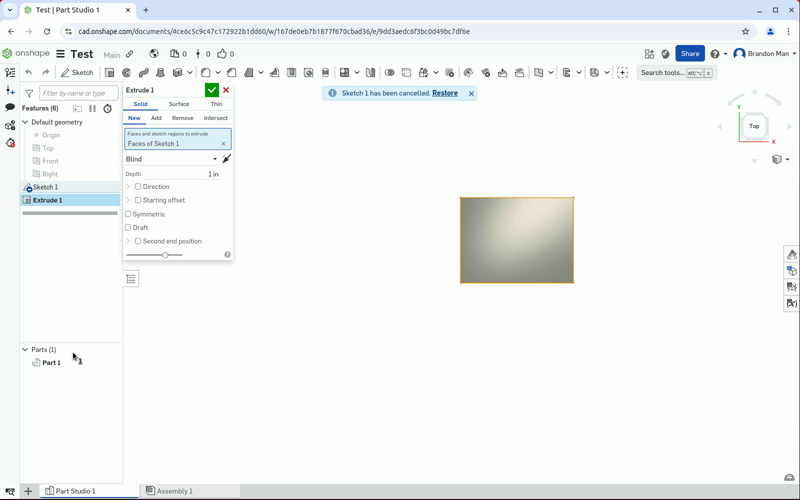
mouse_move(143, 106)
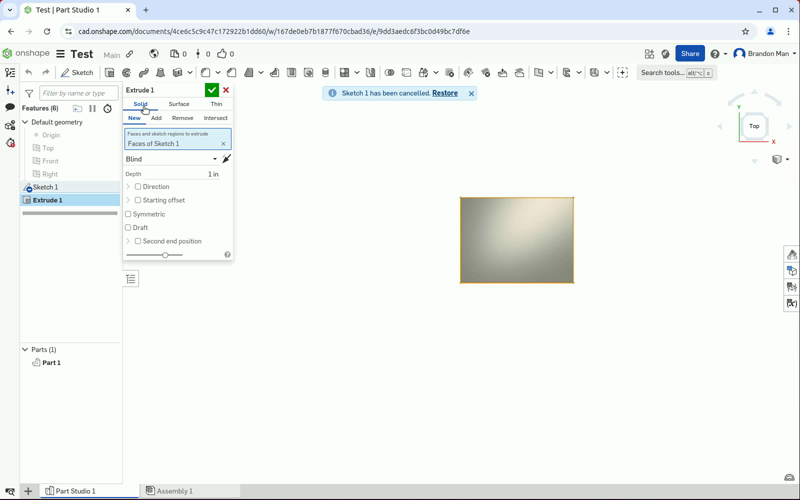
click(143, 106)
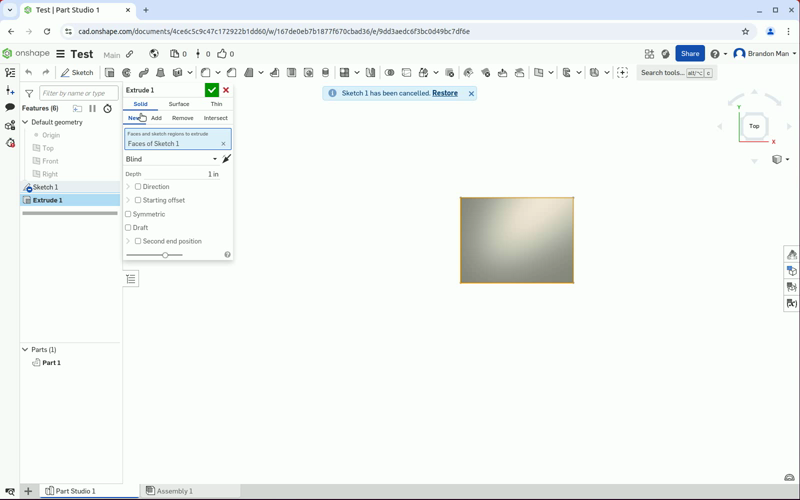
mouse_move(137, 120)
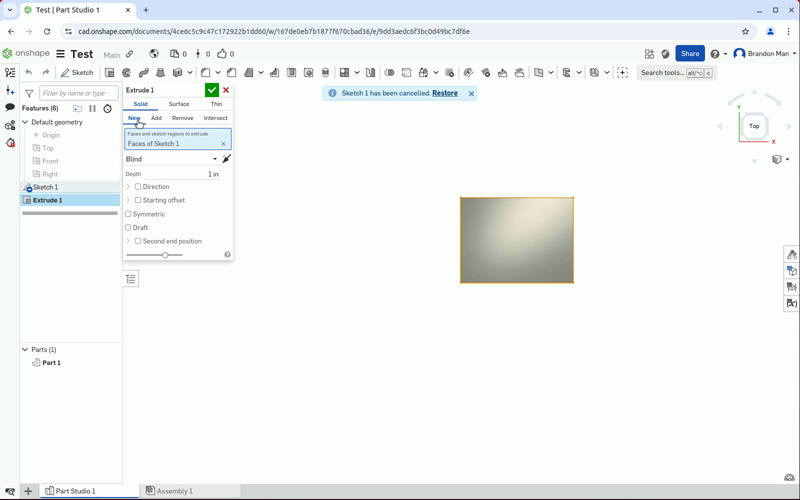
click(137, 120)
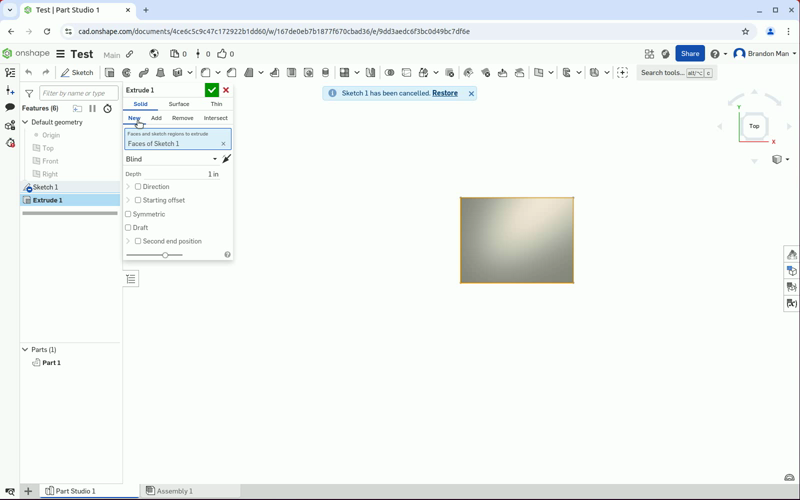
key(tab, 4)
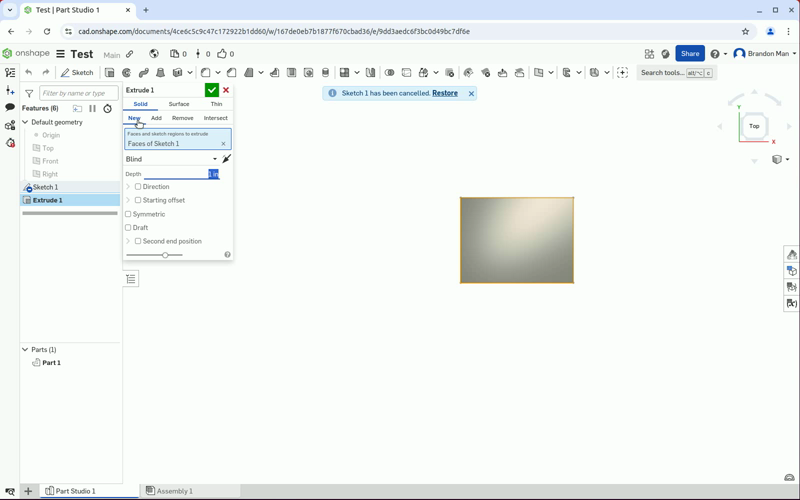
text(2.889)
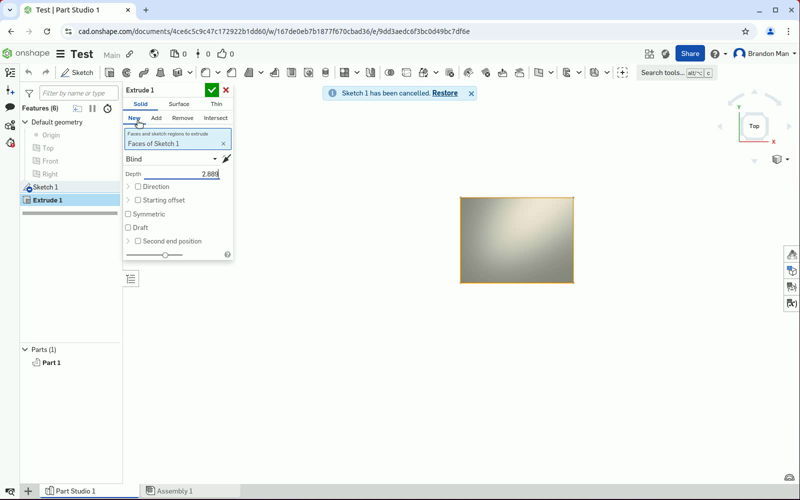
key(enter)
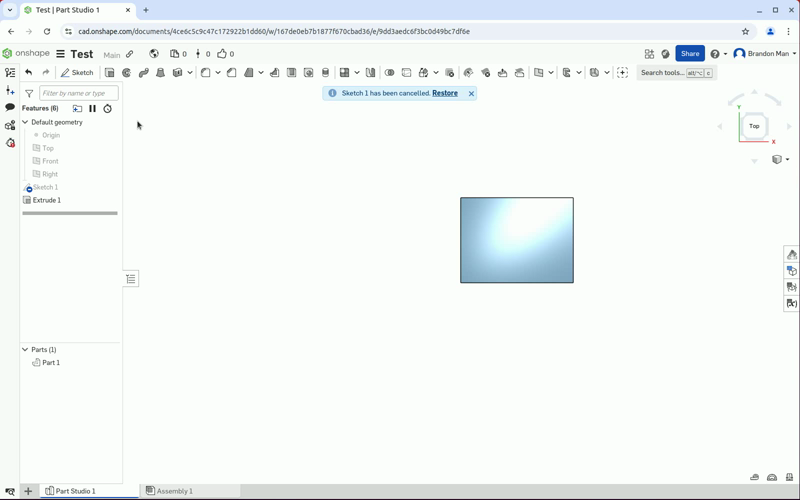
key(shift+h)
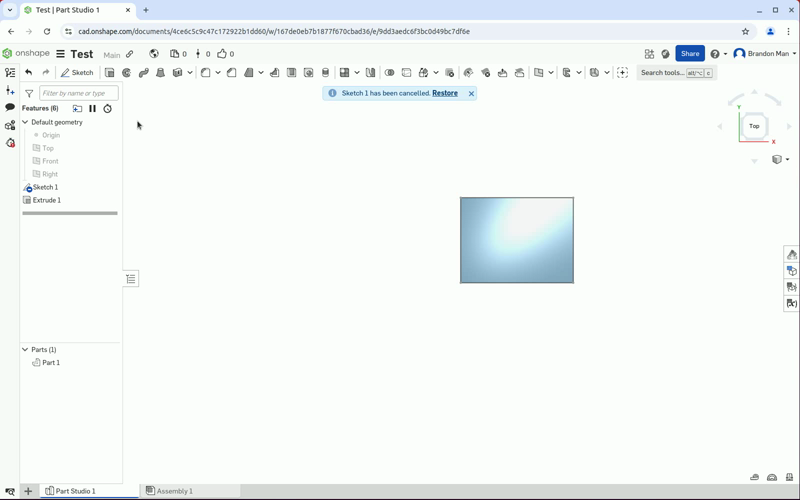
key(shift+h)
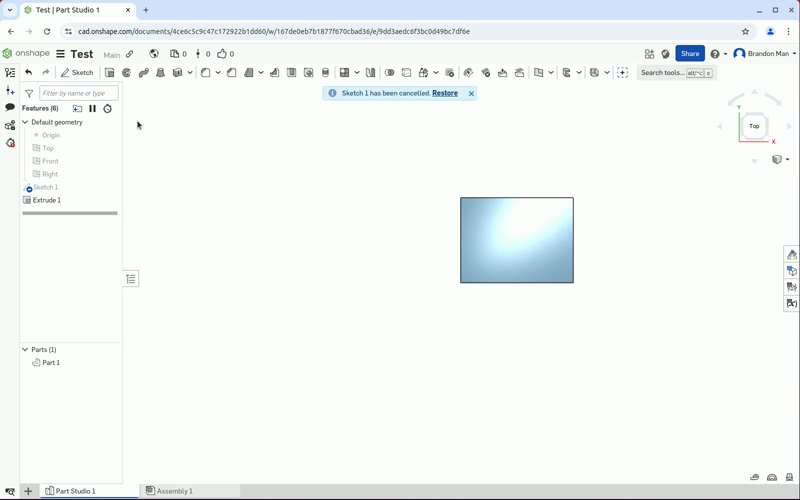
mouse_move(73, 189)
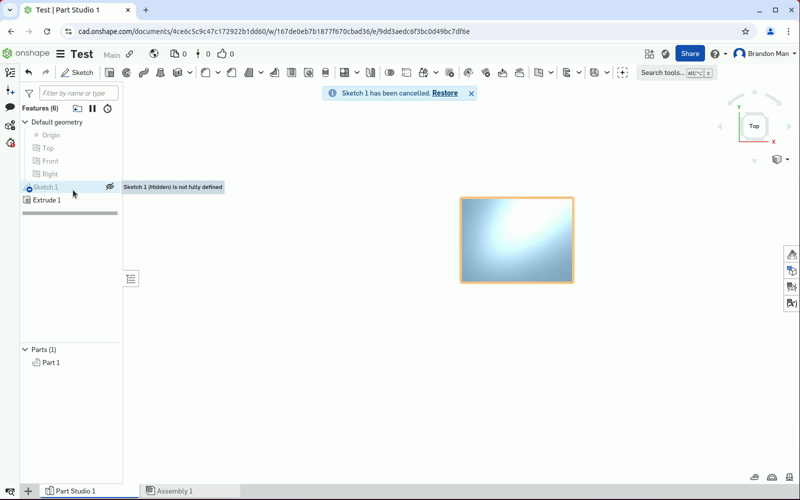
click(73, 189)
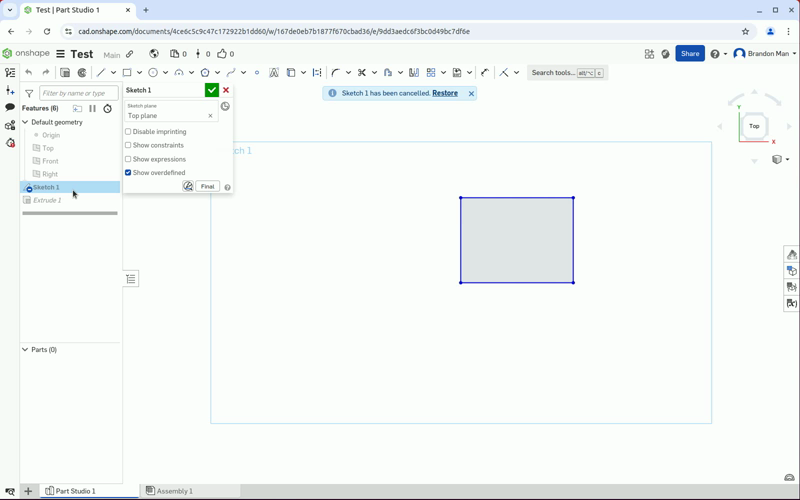
mouse_move(229, 92)
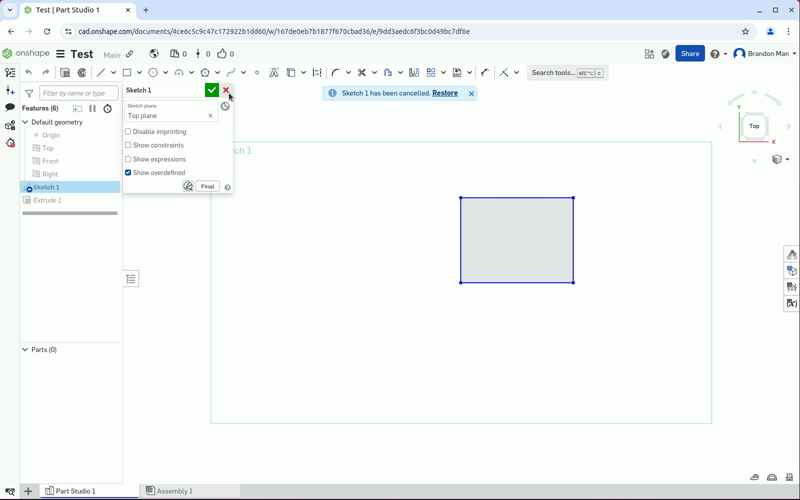
click(229, 92)
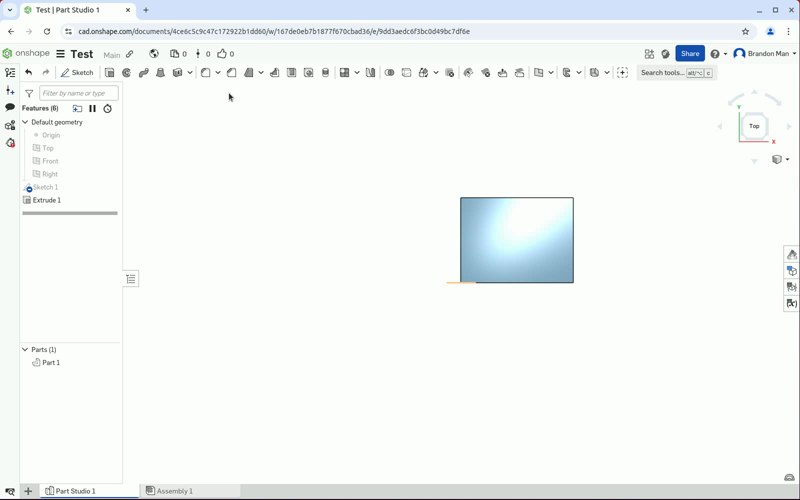
mouse_move(541, 75)
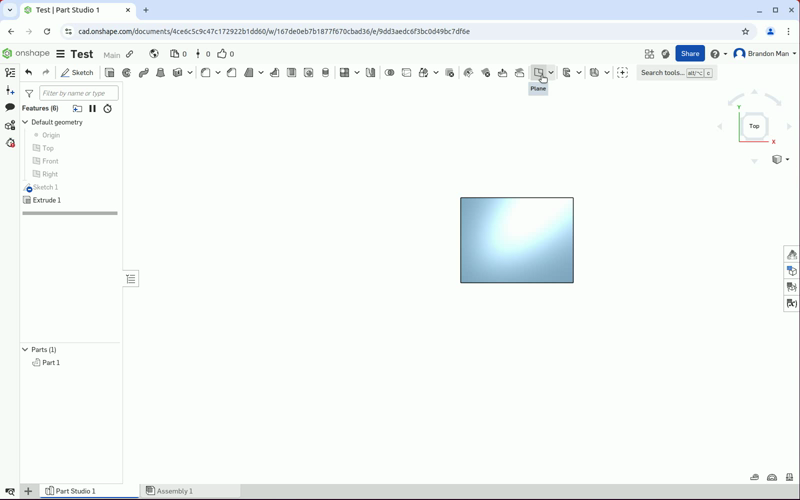
click(541, 75)
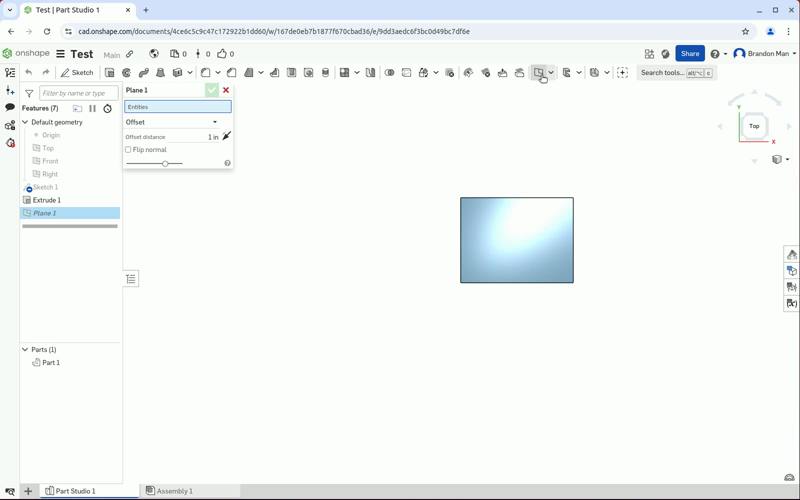
mouse_move(73, 150)
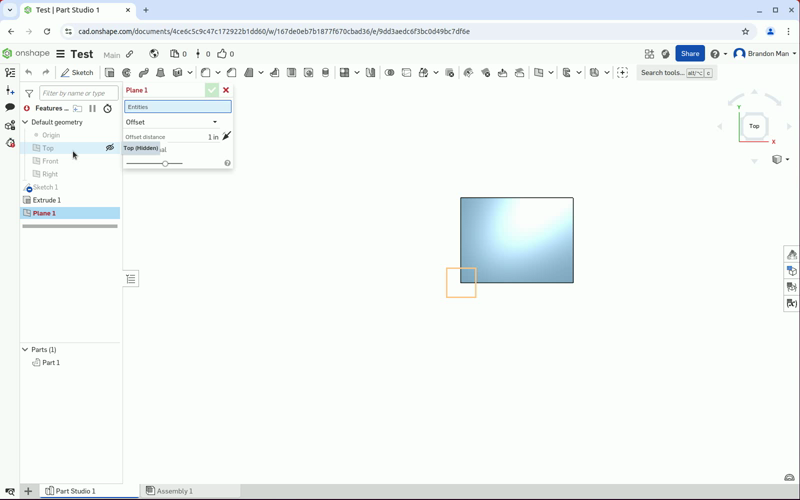
click(73, 150)
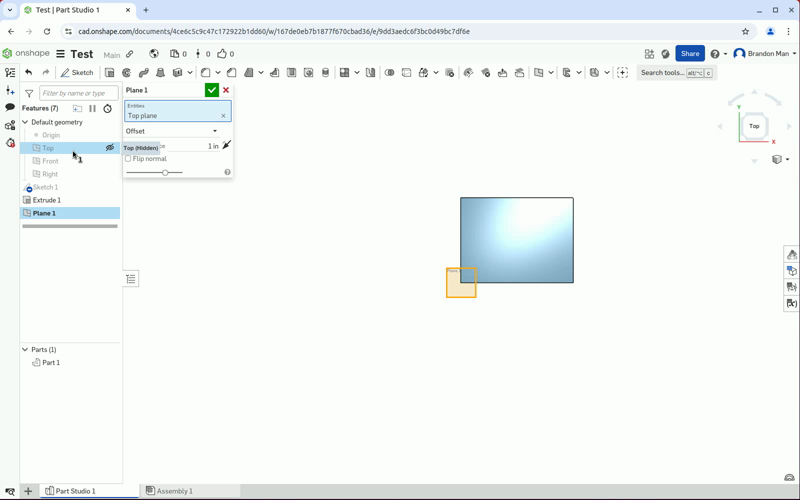
key(tab, 2)
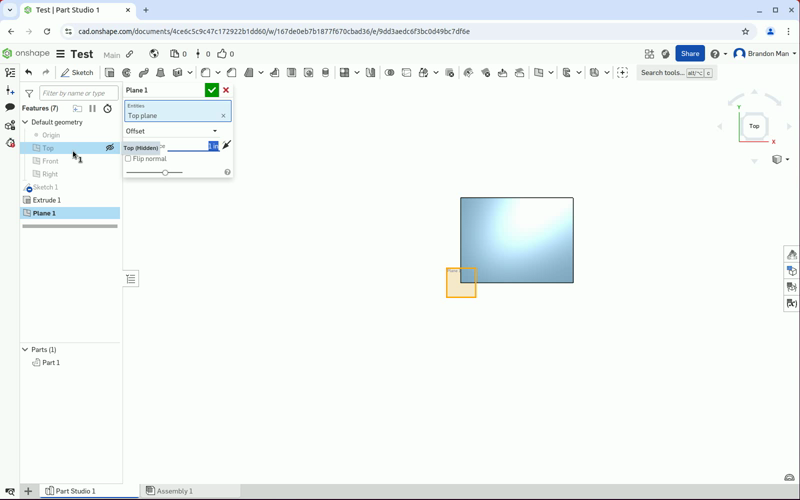
text(2.896)
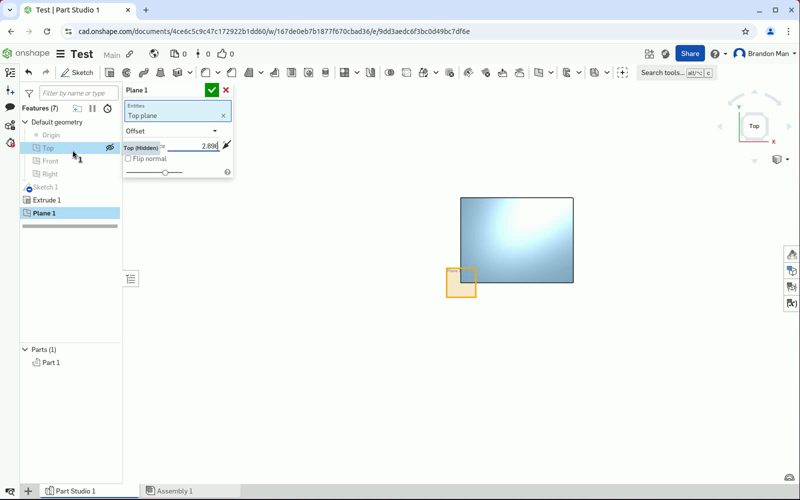
key(enter, 2)
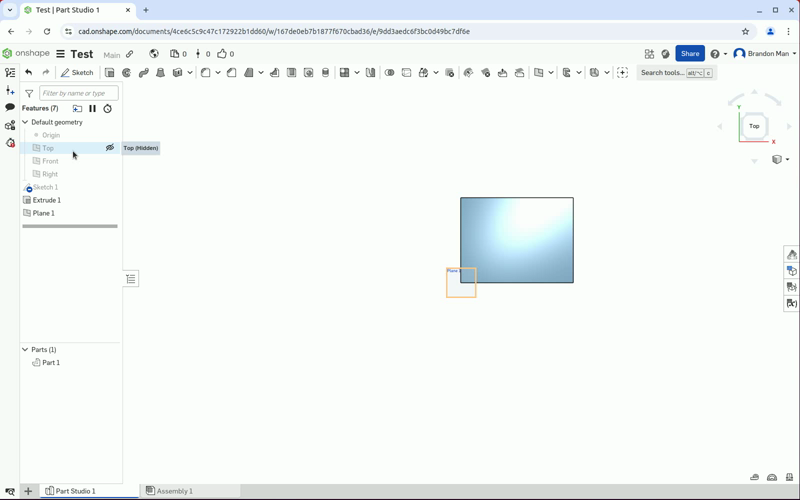
key(shift+s)
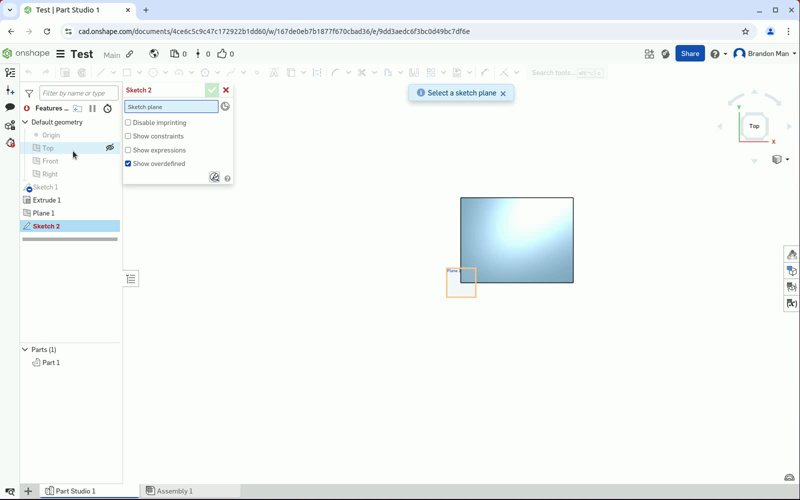
mouse_move(73, 215)
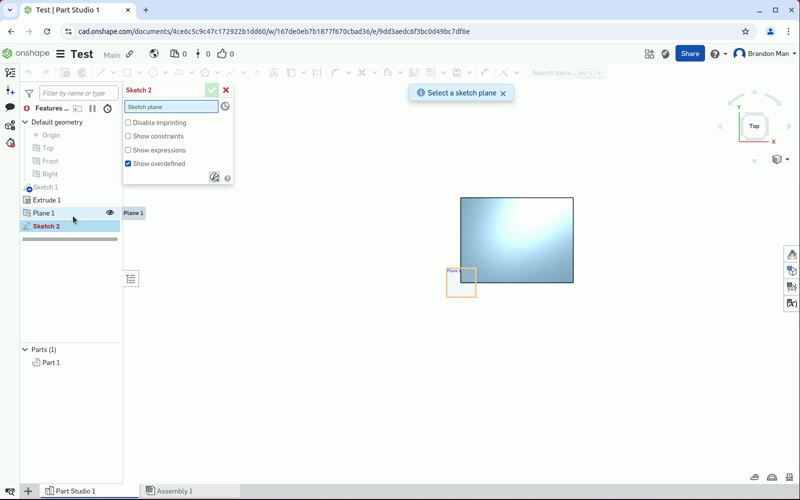
click(73, 215)
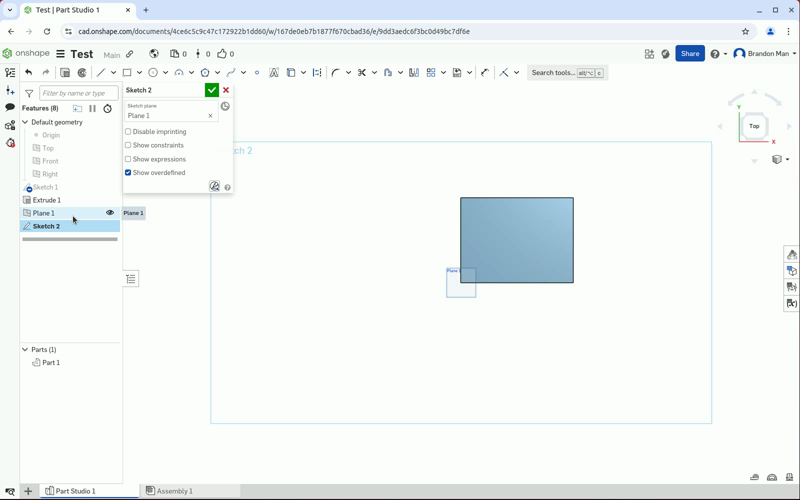
mouse_move(73, 352)
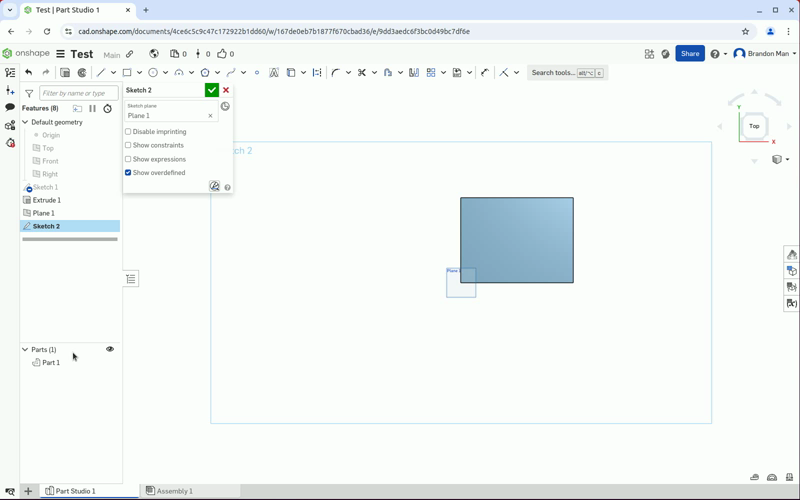
key(y)
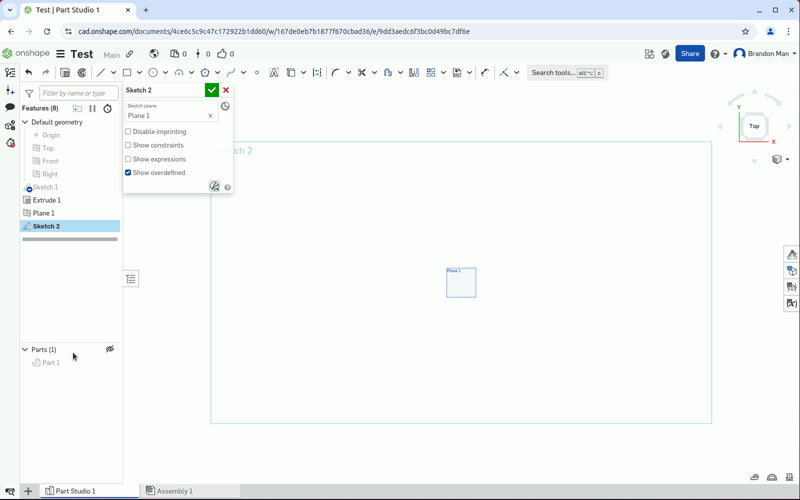
key(a)
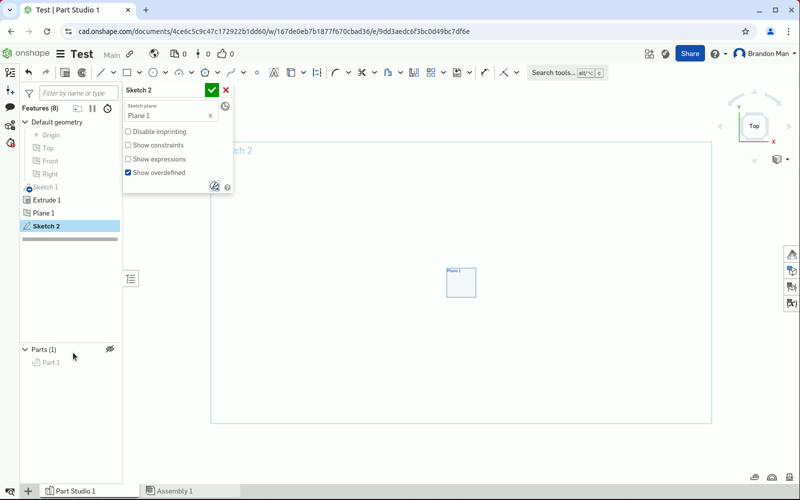
key_down(shift)
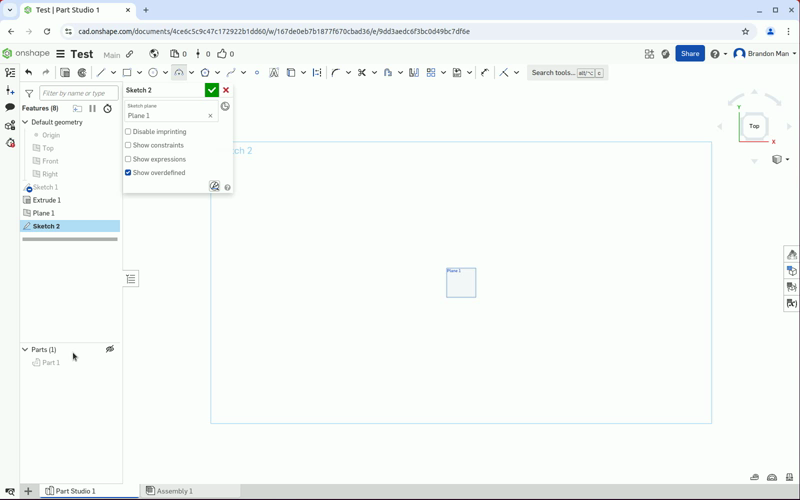
mouse_move(463, 273)
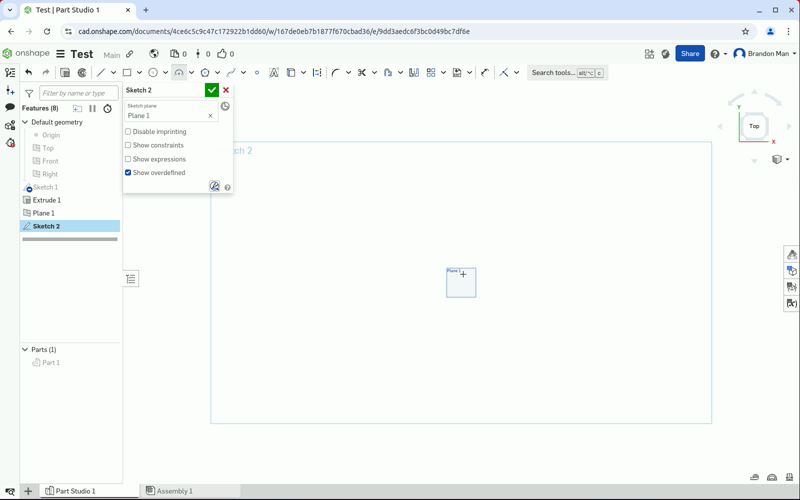
click(463, 273)
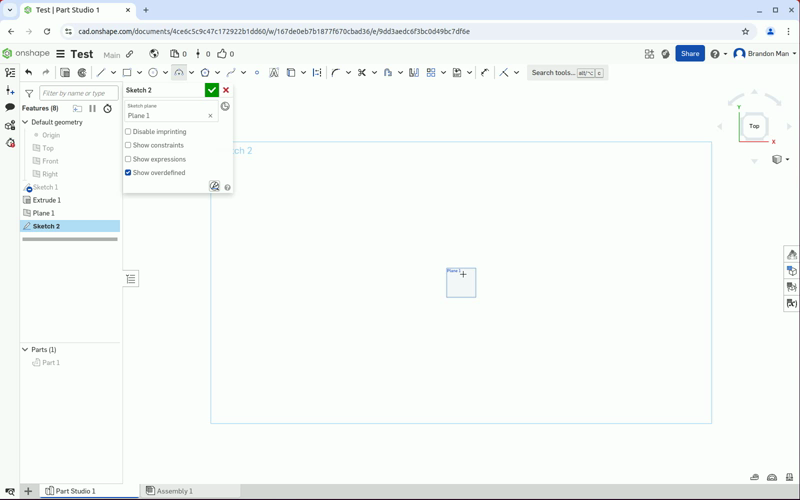
key_up(shift)
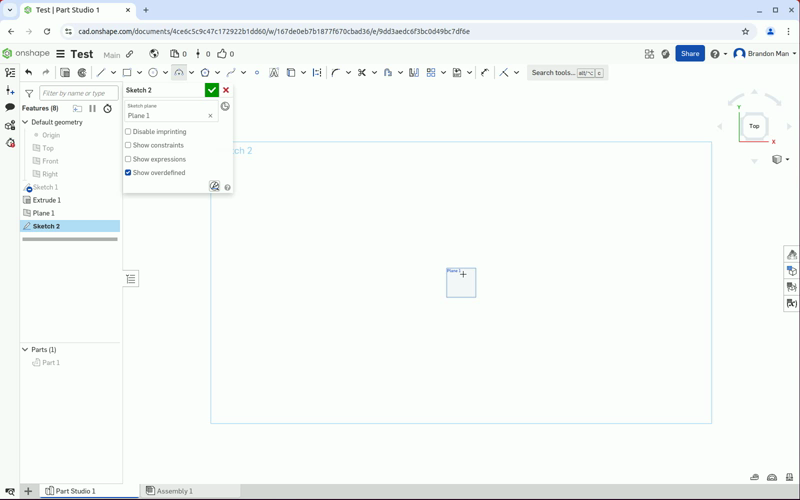
key_down(shift)
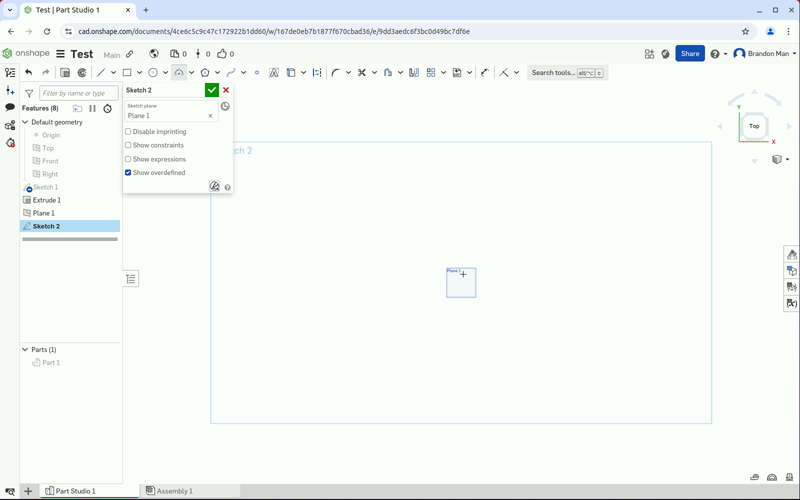
mouse_move(470, 280)
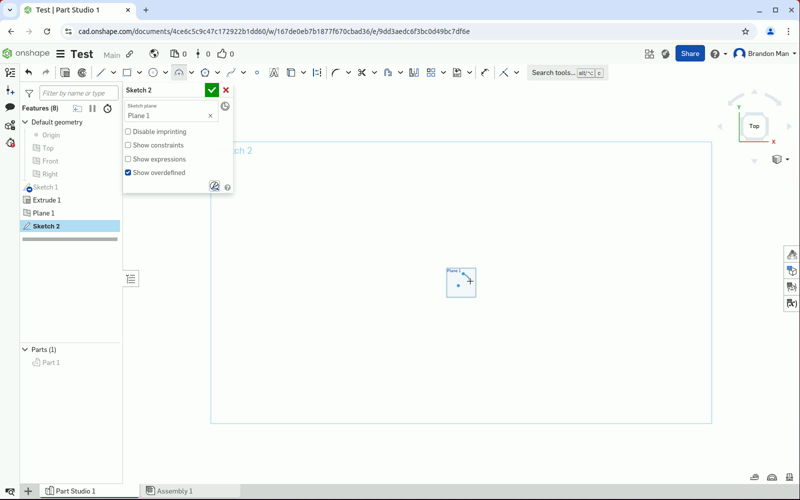
click(470, 280)
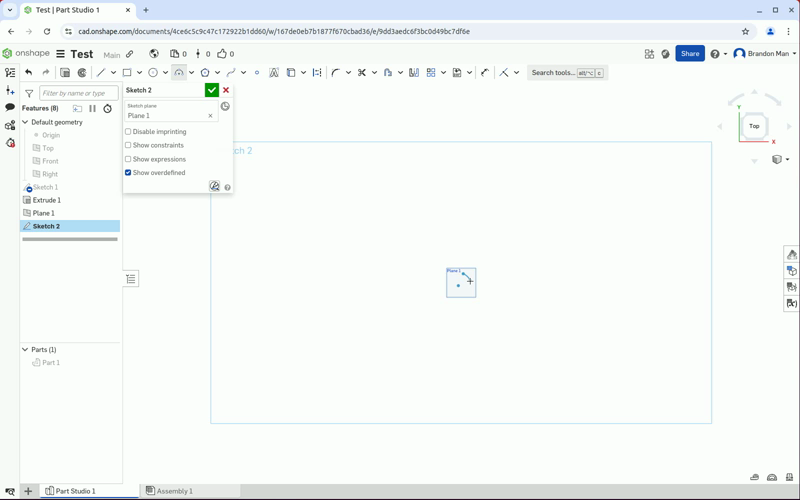
mouse_move(465, 278)
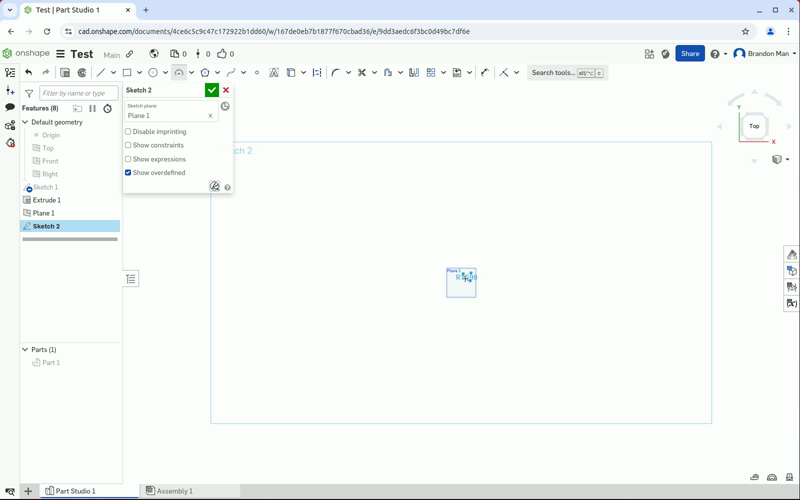
click(465, 278)
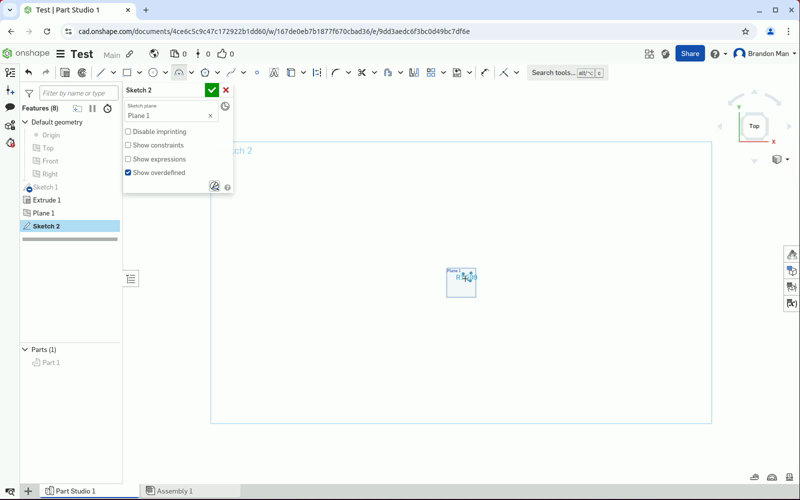
key_up(shift)
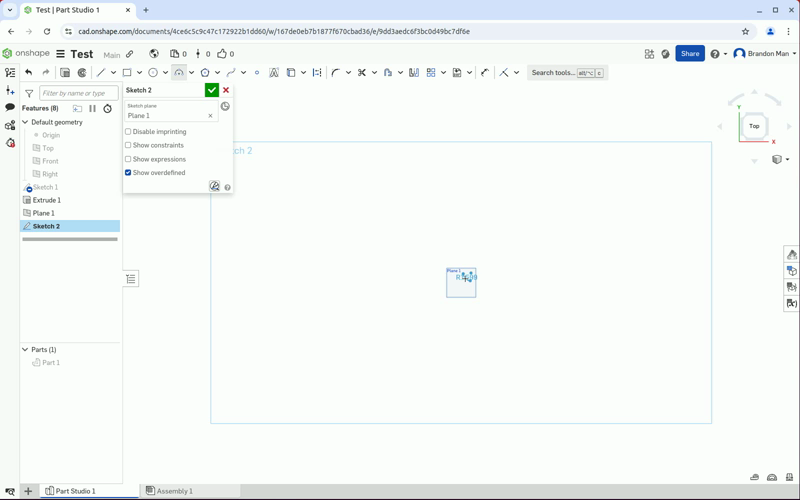
key(esc)
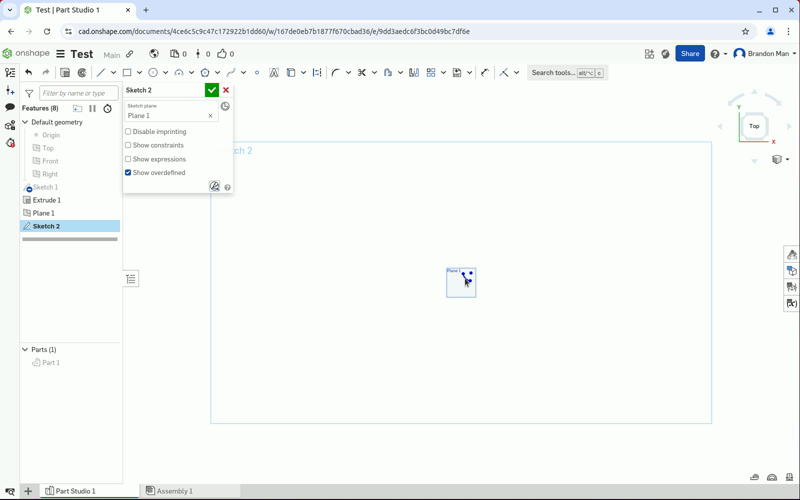
key(l)
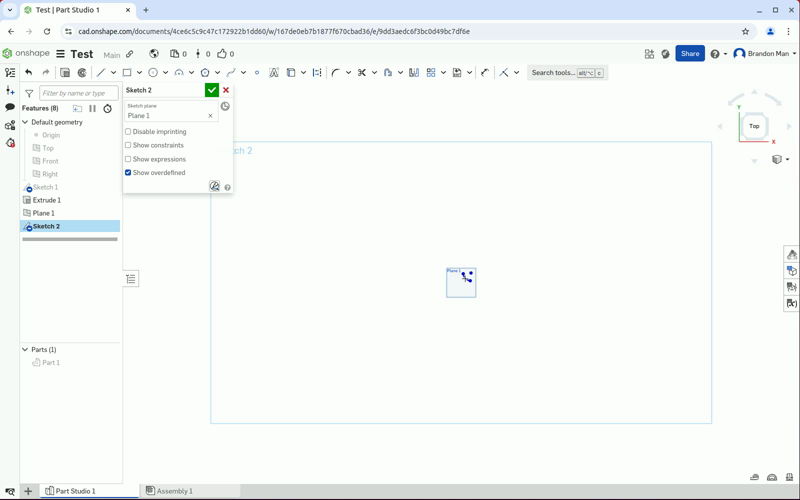
mouse_move(470, 280)
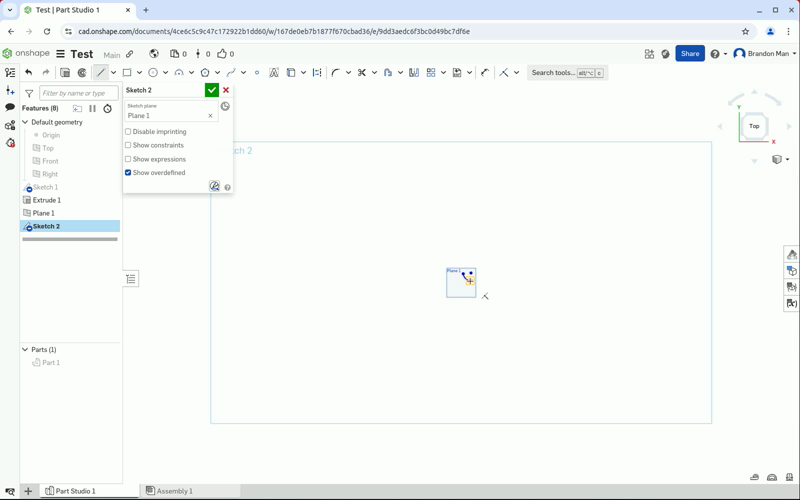
click(470, 280)
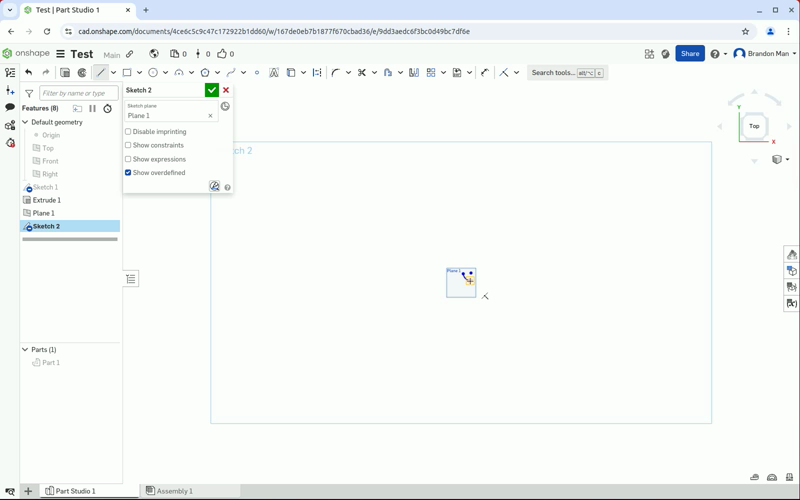
key_down(shift)
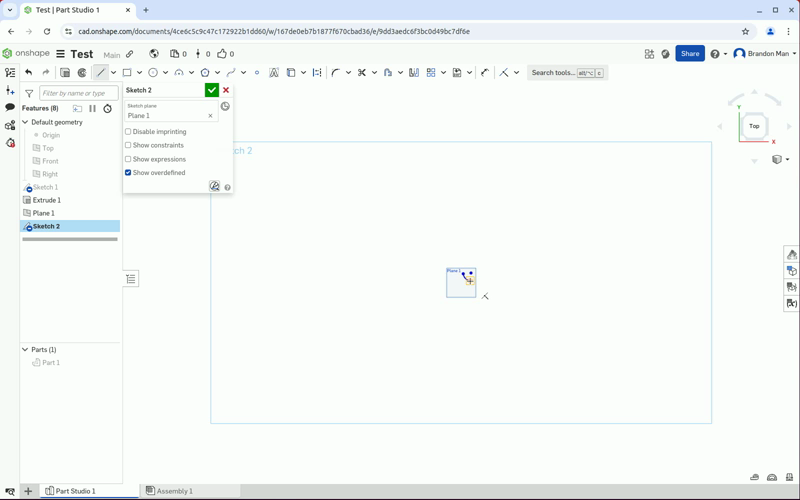
mouse_move(565, 280)
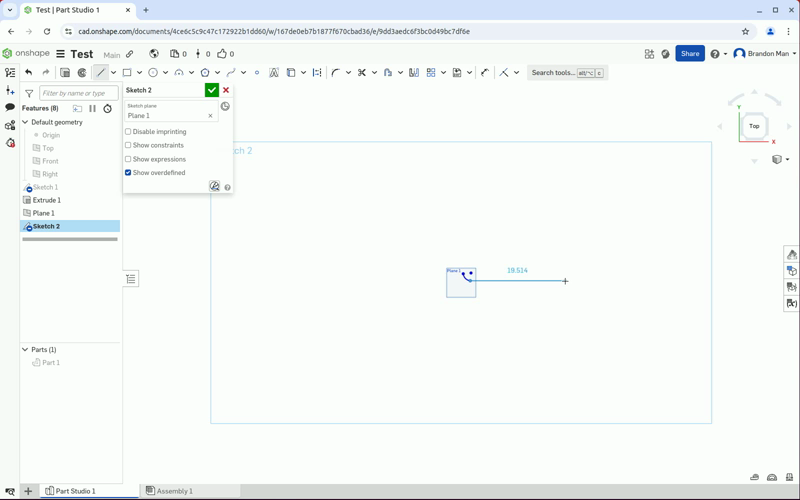
click(565, 280)
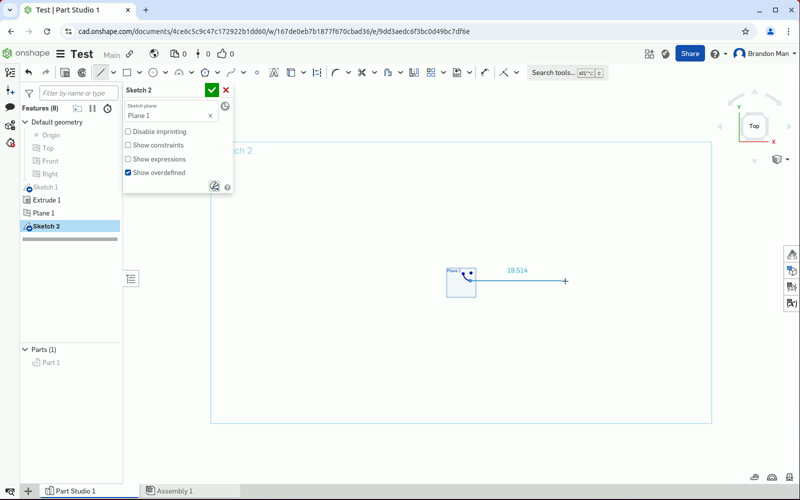
key_up(shift)
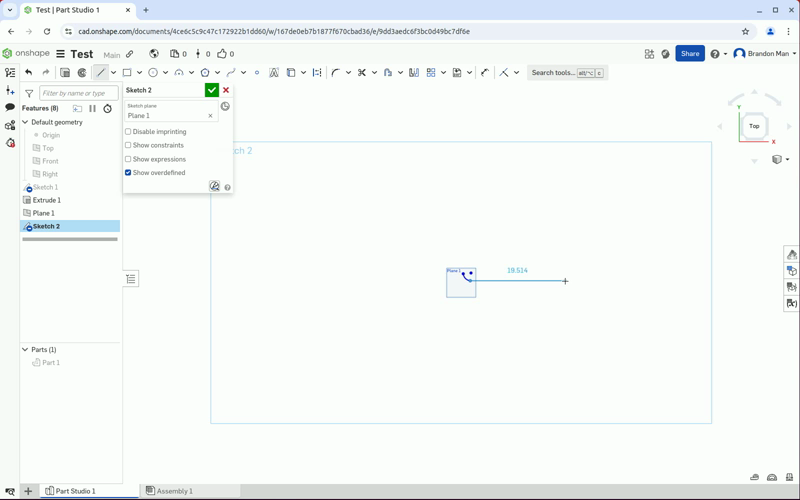
key(esc)
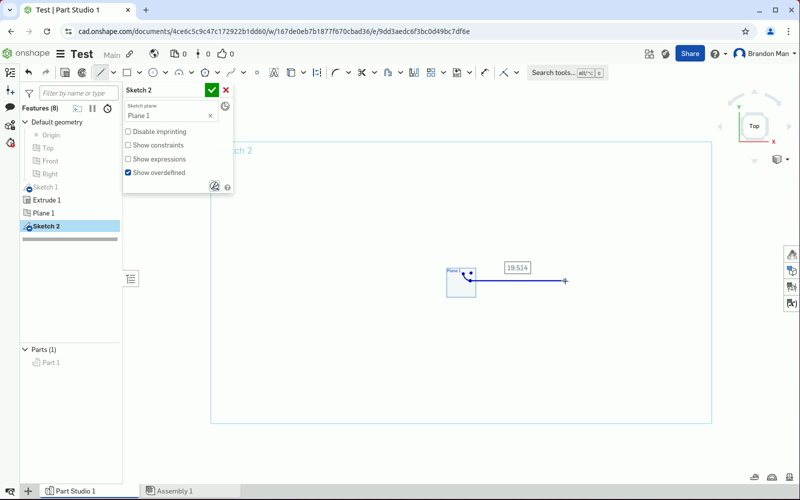
key(a)
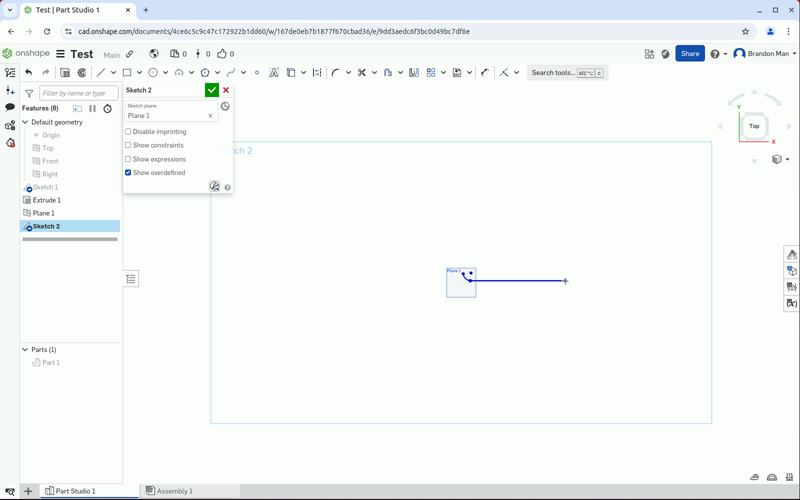
mouse_move(565, 280)
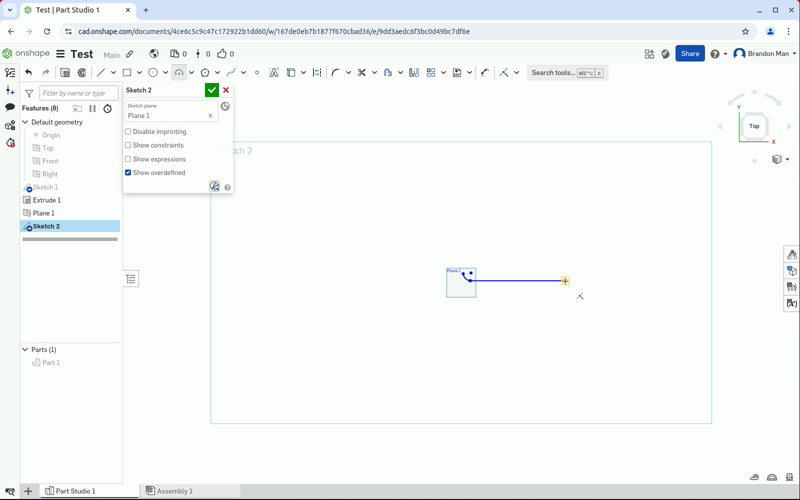
click(565, 280)
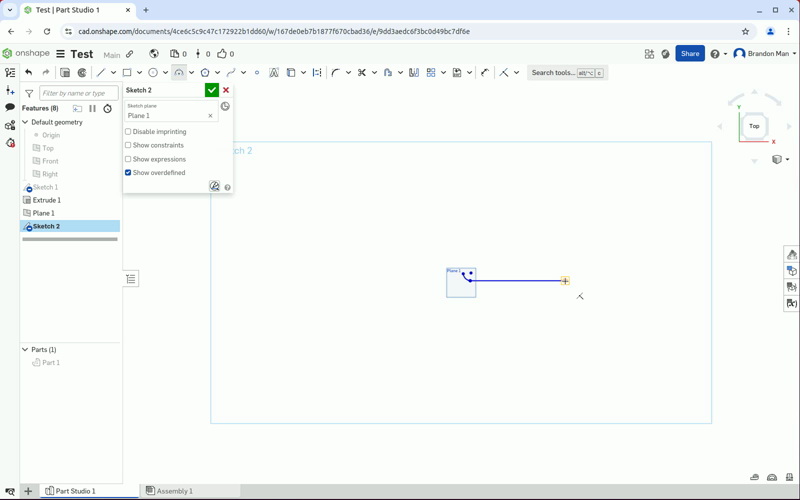
key_down(shift)
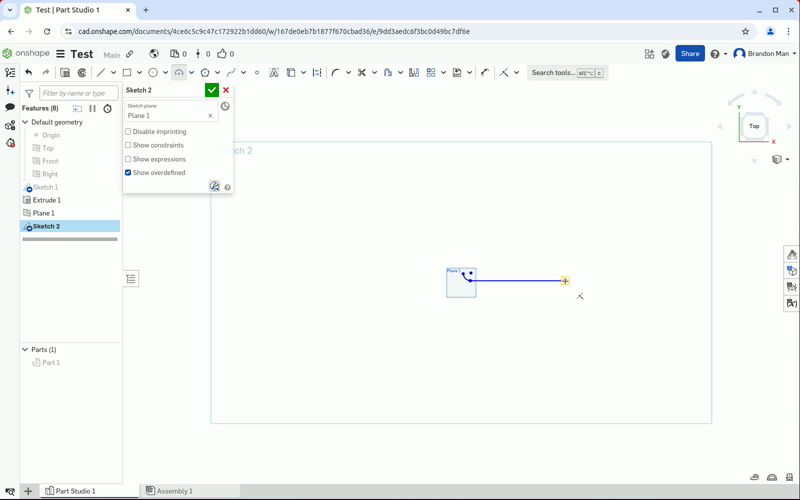
mouse_move(572, 273)
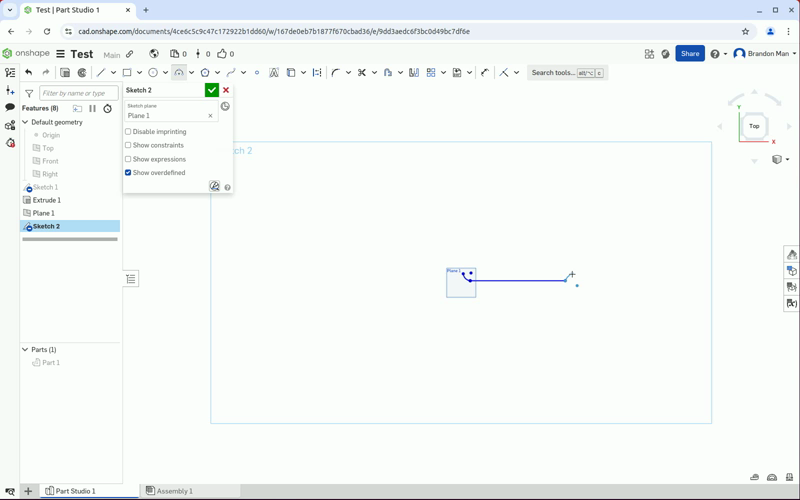
click(572, 273)
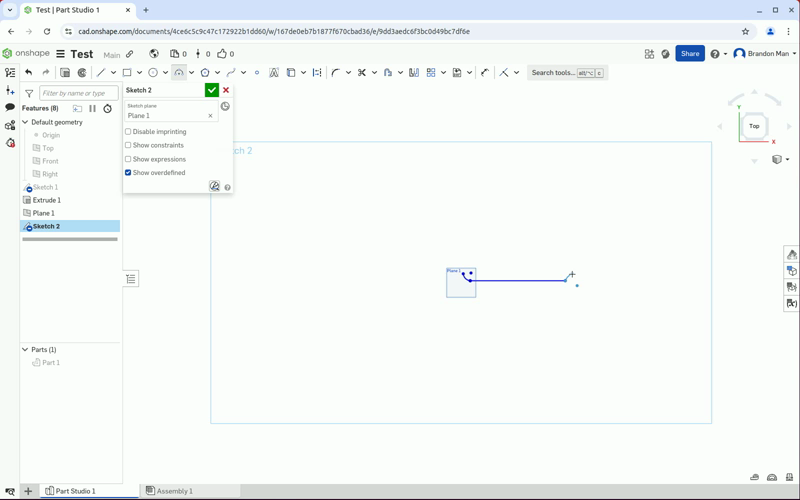
mouse_move(570, 278)
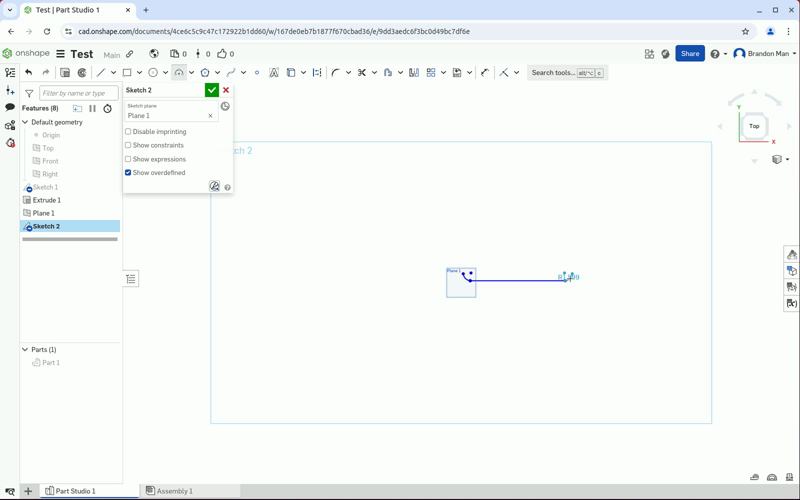
click(570, 278)
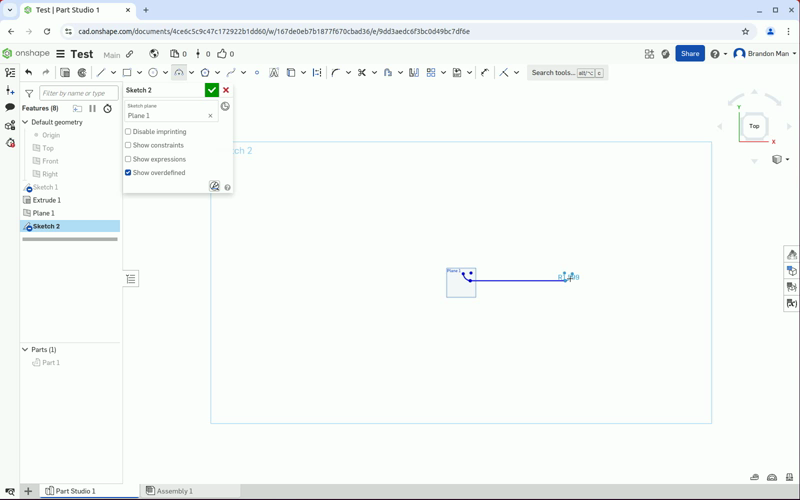
key_up(shift)
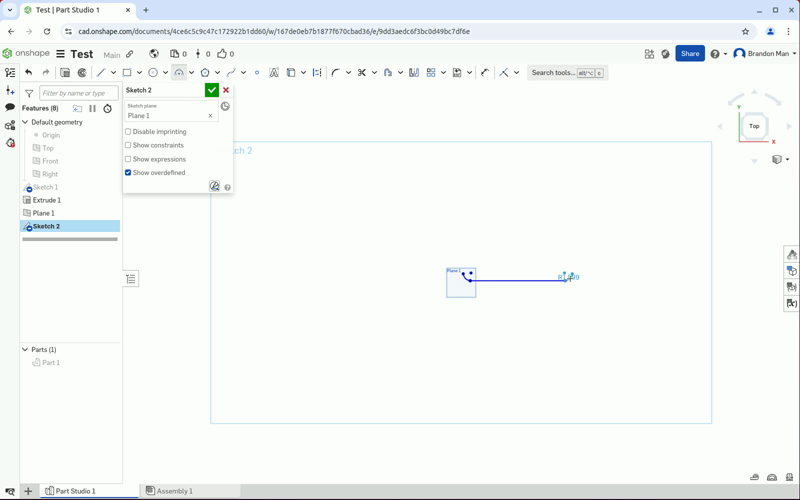
key(esc)
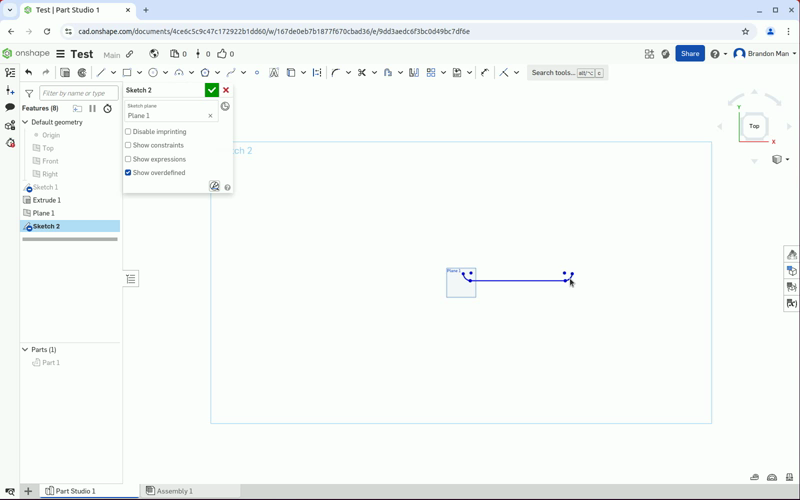
key(l)
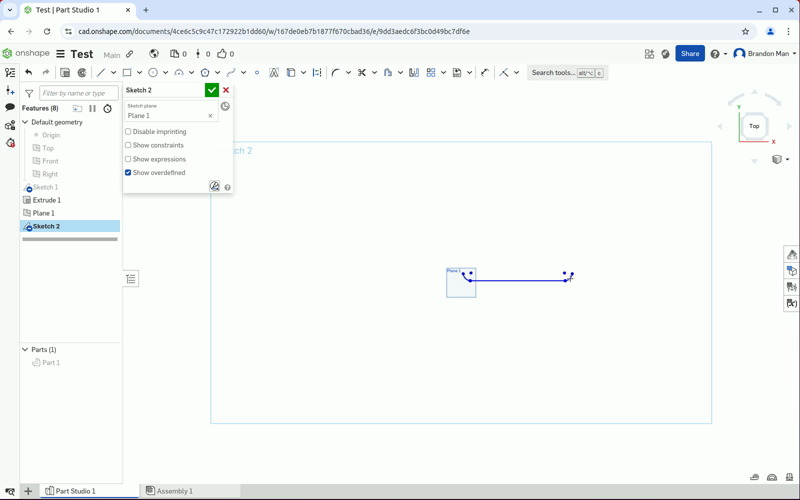
mouse_move(572, 273)
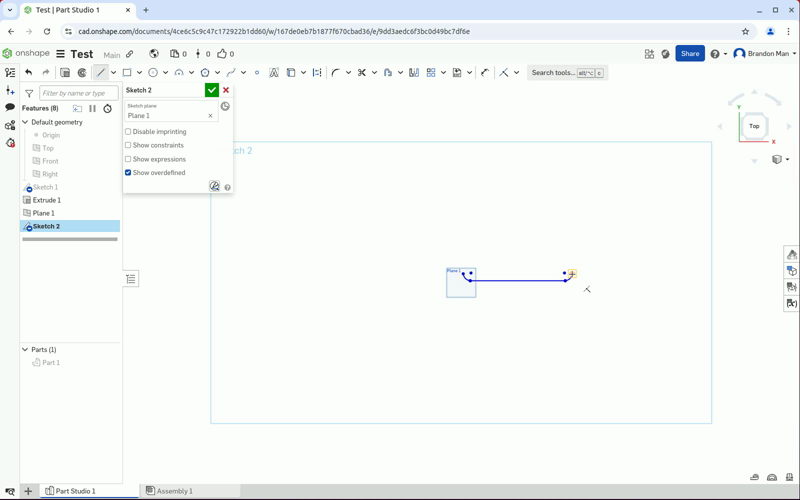
click(572, 273)
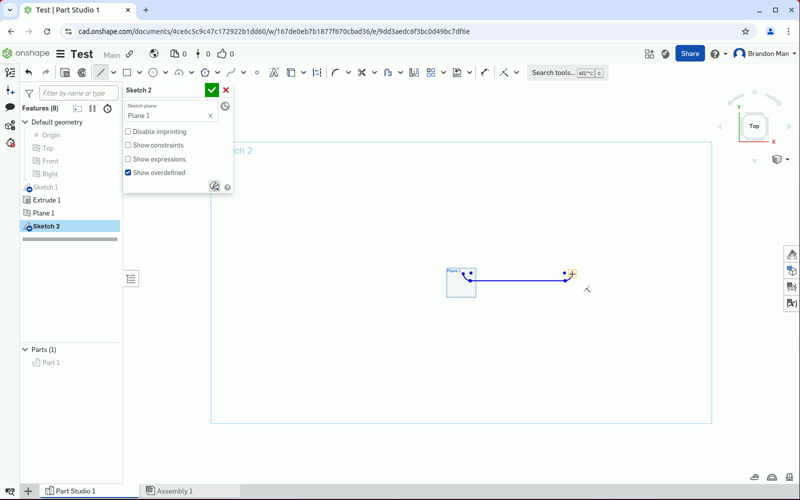
key_down(shift)
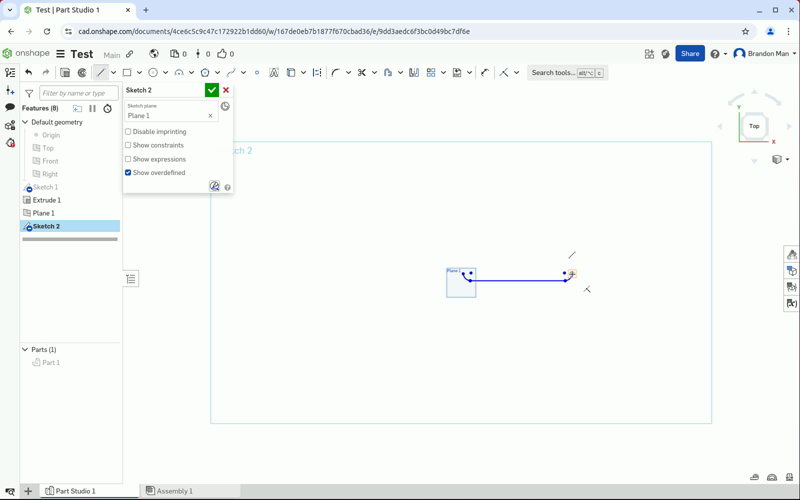
mouse_move(572, 205)
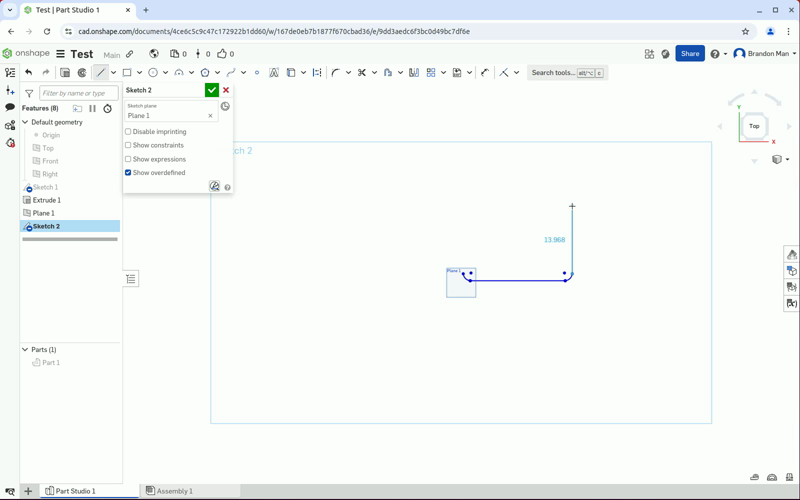
click(572, 205)
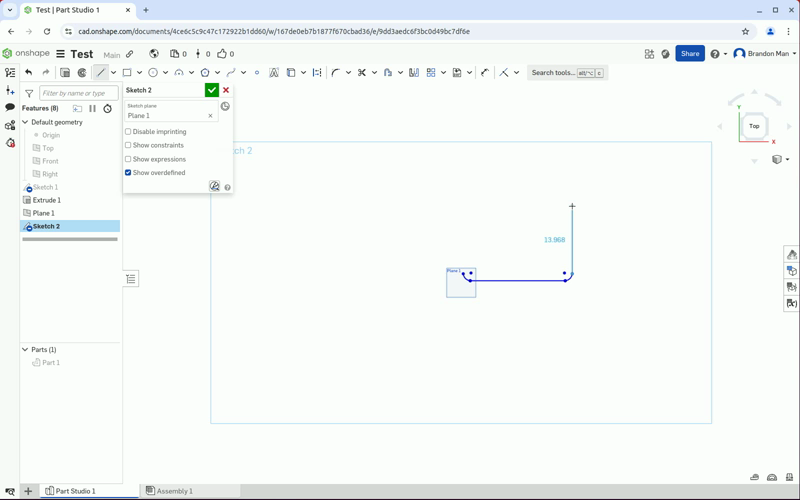
key_up(shift)
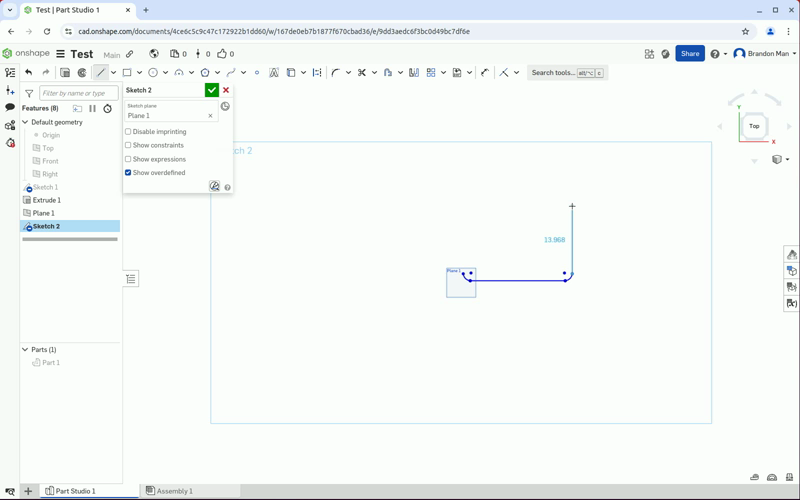
key(esc)
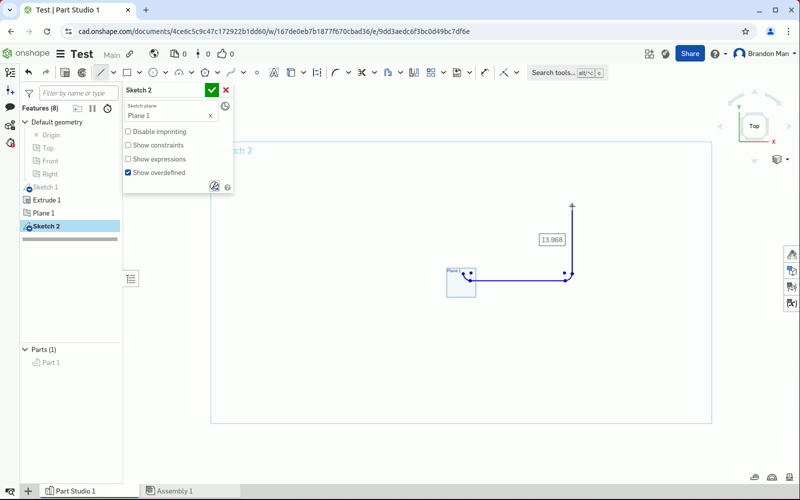
key(a)
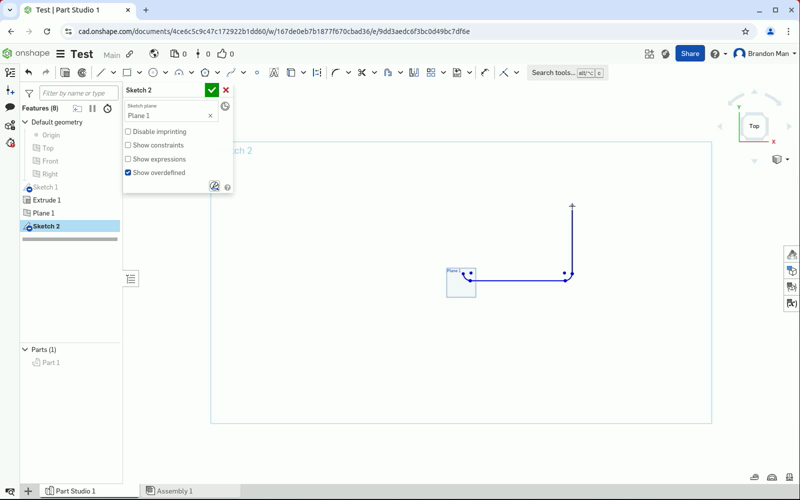
mouse_move(572, 205)
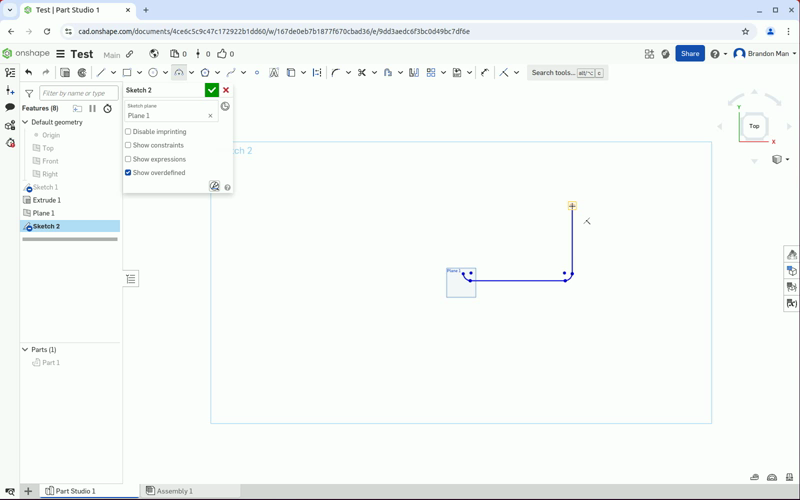
click(572, 205)
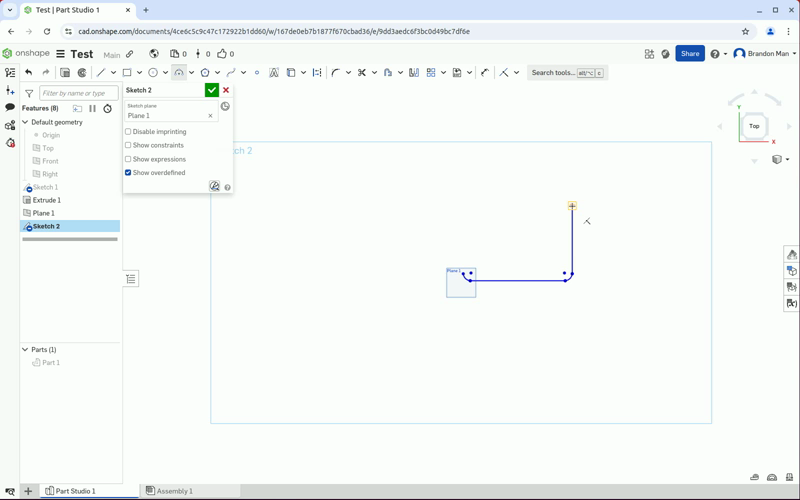
key_down(shift)
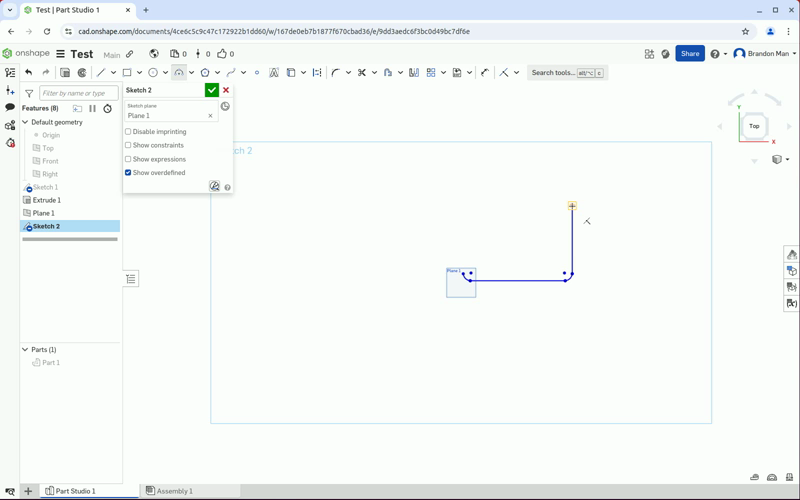
mouse_move(565, 198)
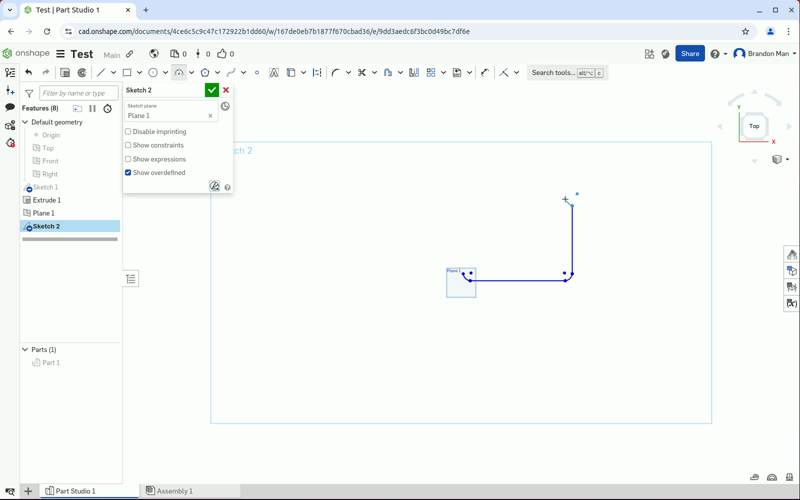
click(565, 198)
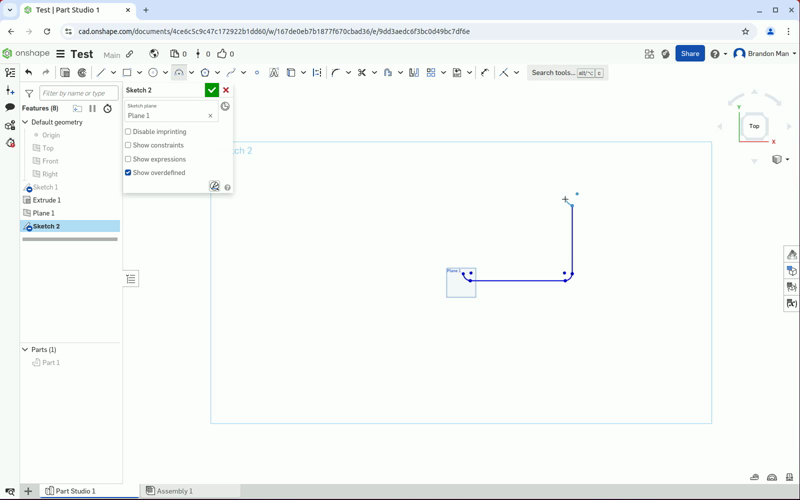
mouse_move(570, 201)
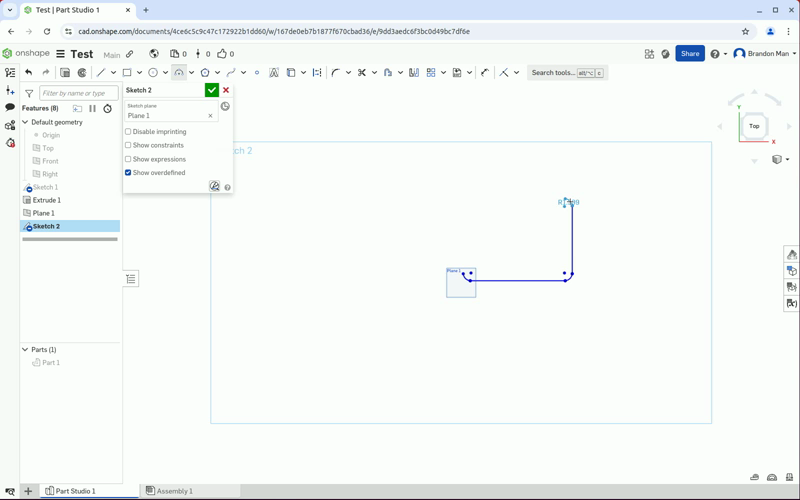
click(570, 201)
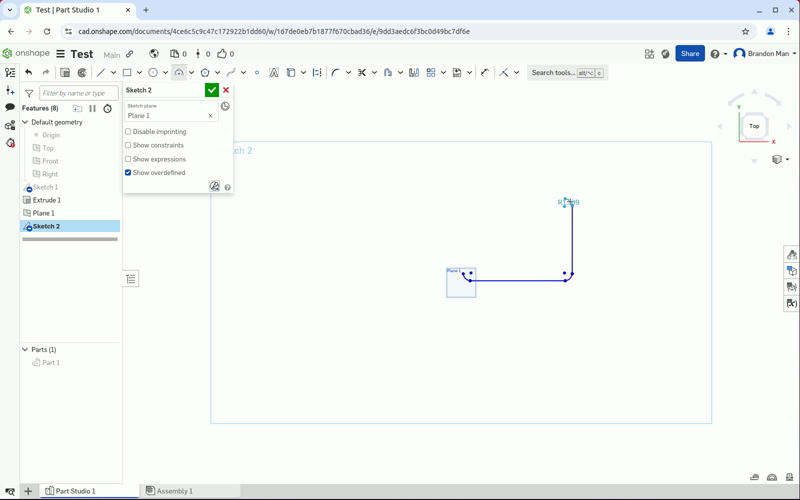
key_up(shift)
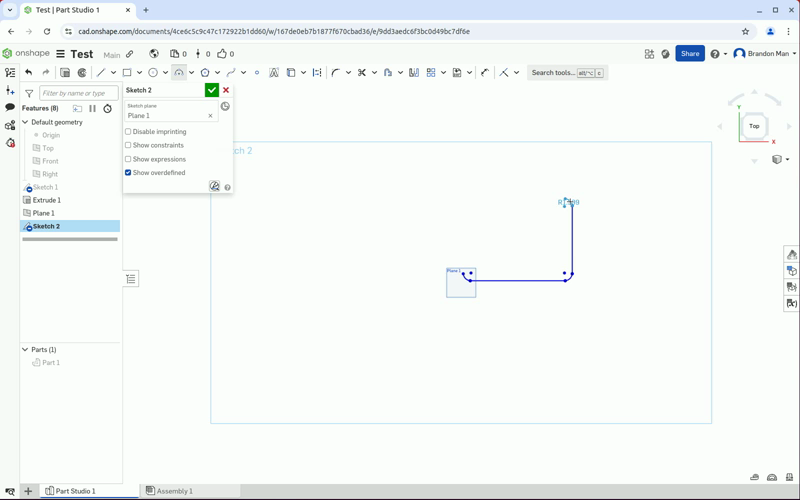
key(esc)
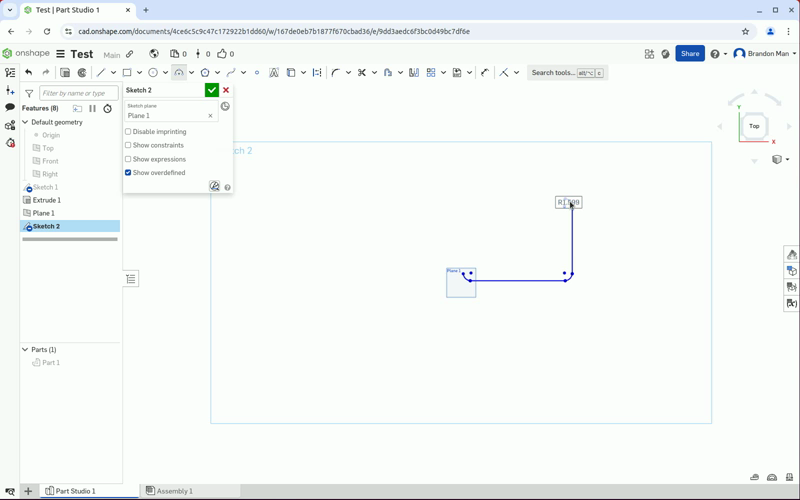
key(l)
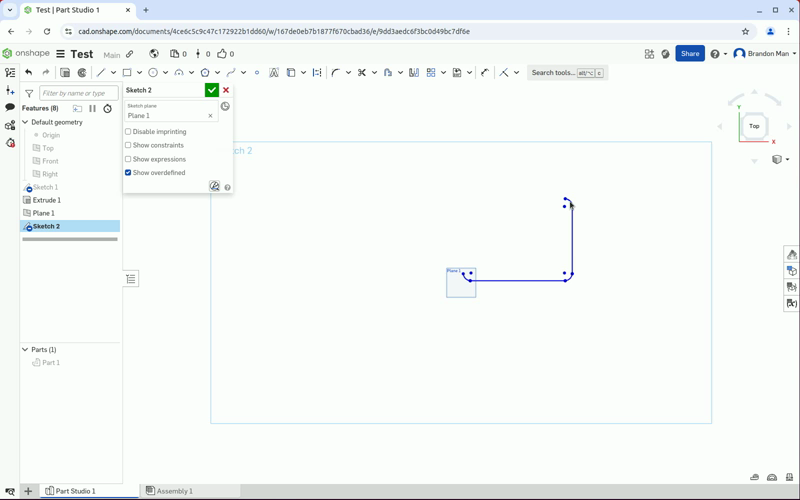
mouse_move(565, 198)
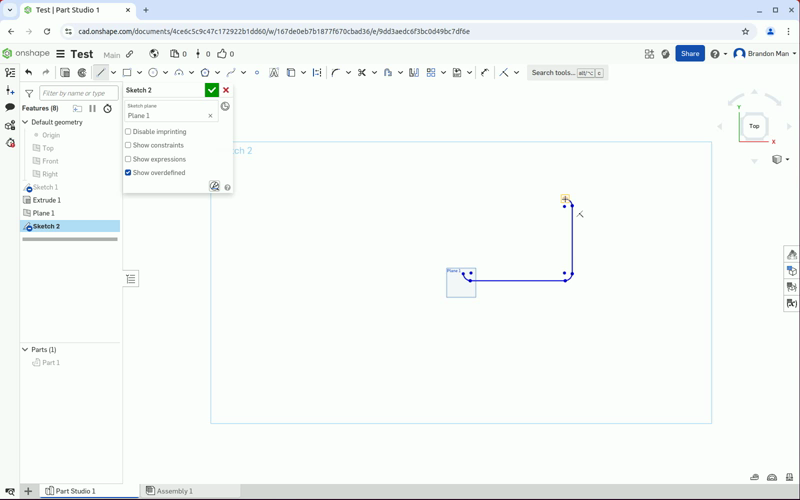
click(565, 198)
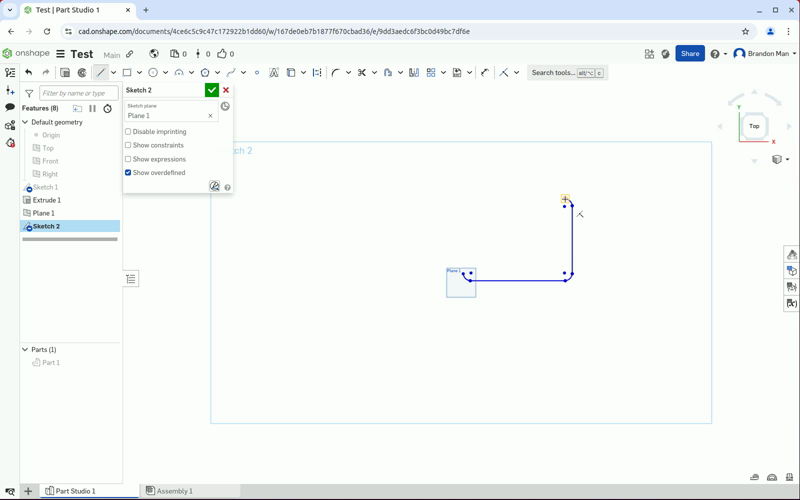
key_down(shift)
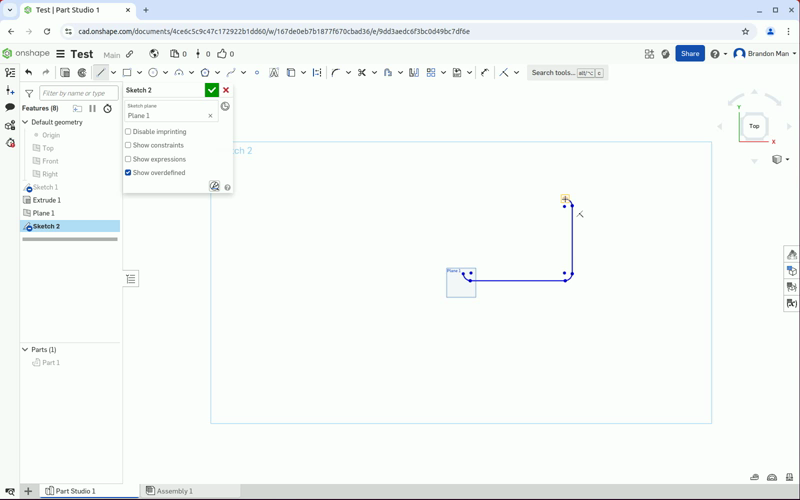
mouse_move(470, 198)
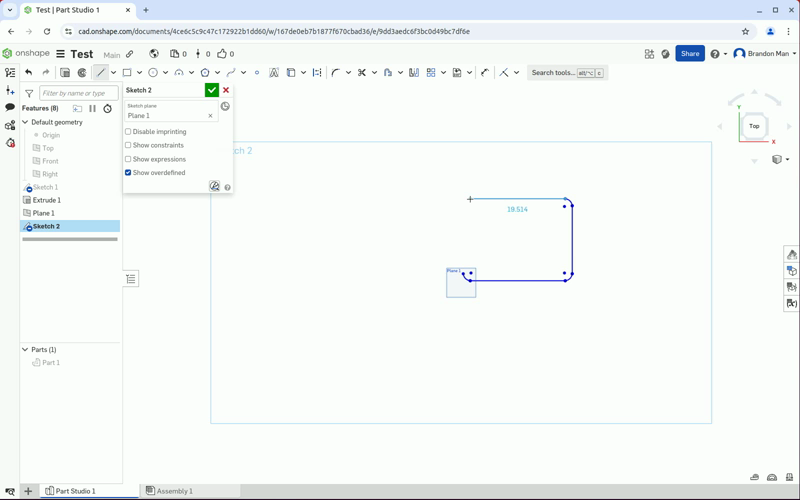
click(470, 198)
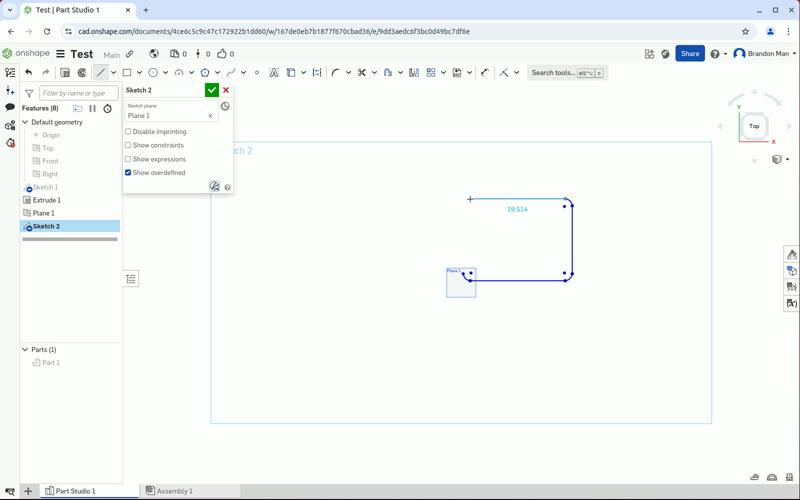
key_up(shift)
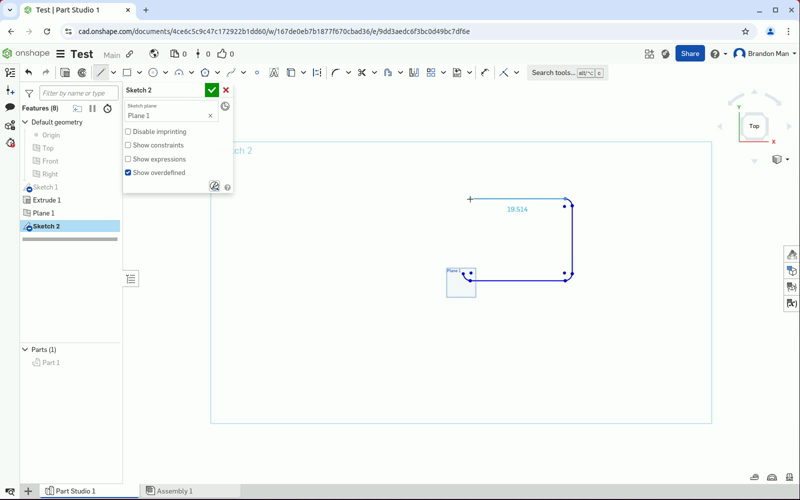
key(esc)
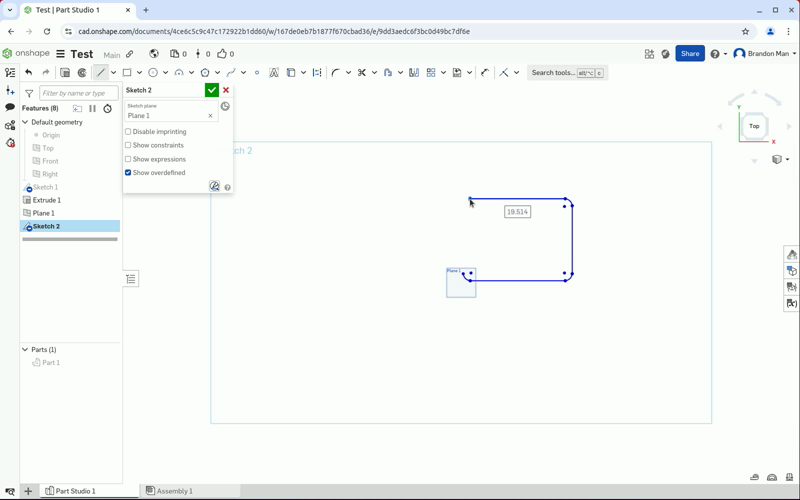
key(a)
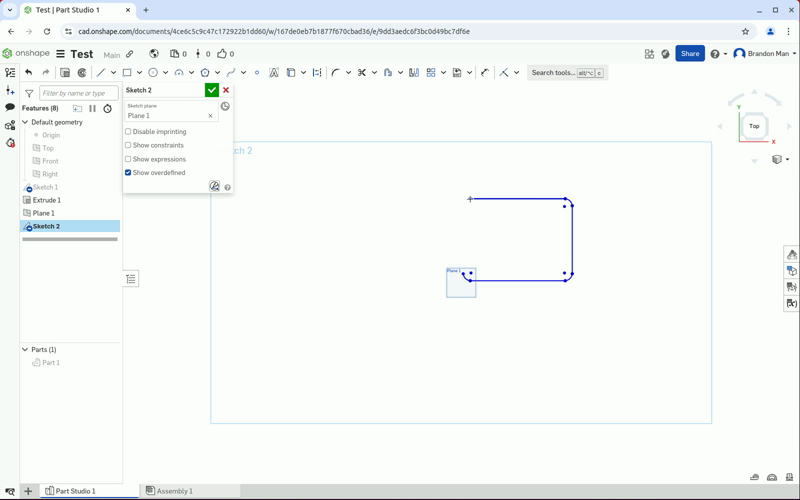
mouse_move(470, 198)
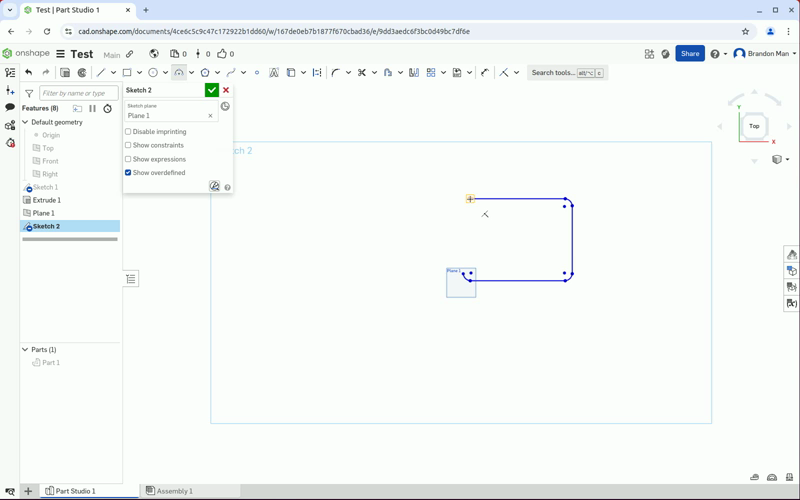
click(470, 198)
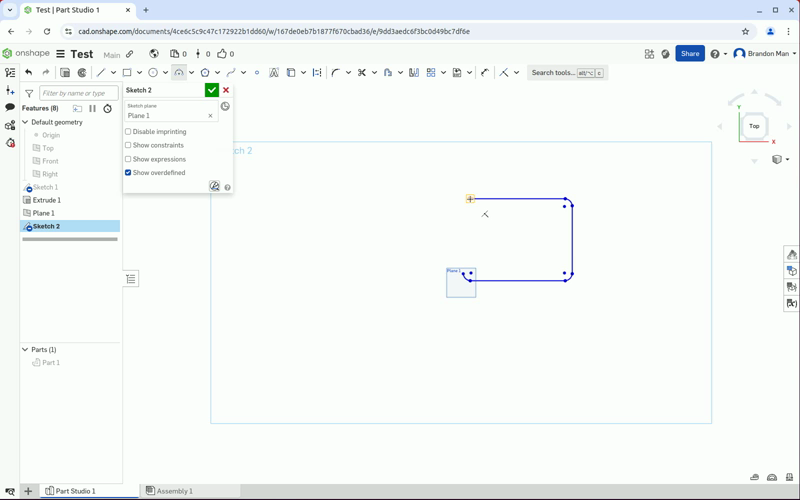
key_down(shift)
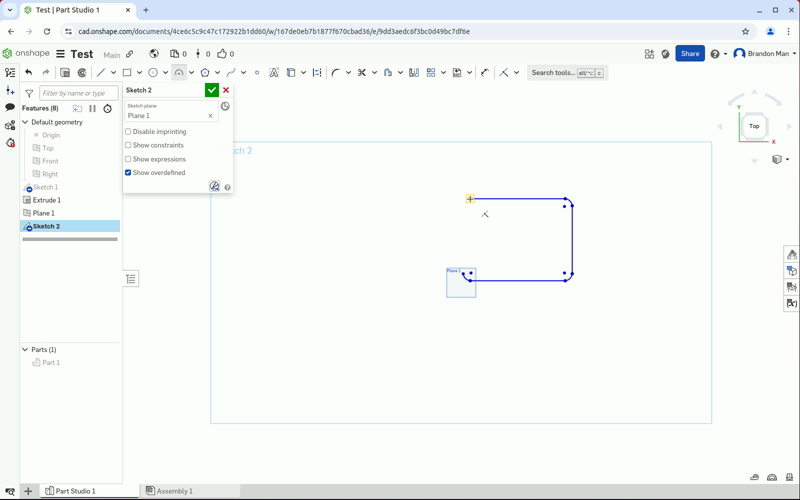
mouse_move(463, 205)
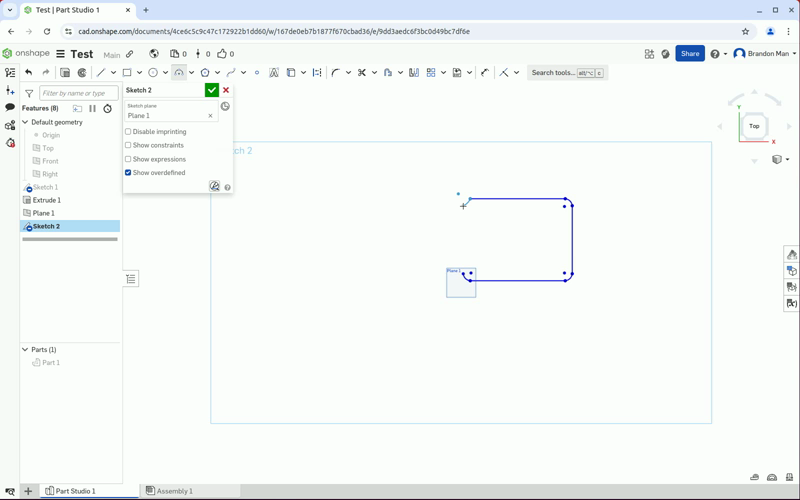
click(463, 205)
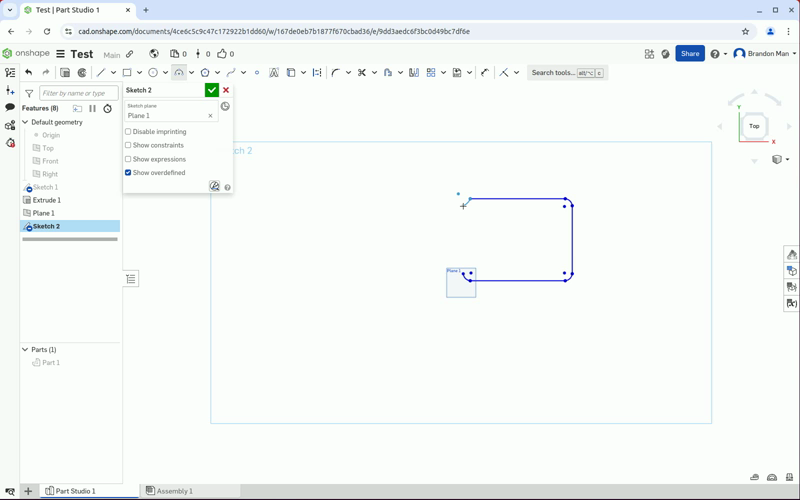
mouse_move(465, 201)
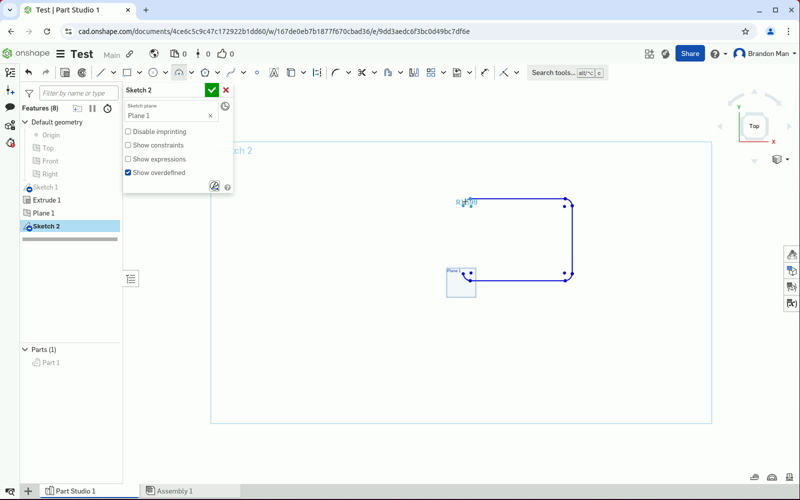
click(465, 201)
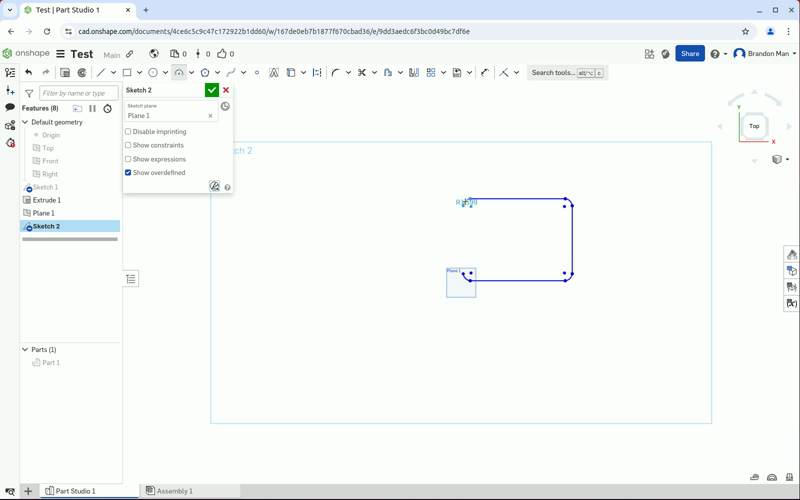
key_up(shift)
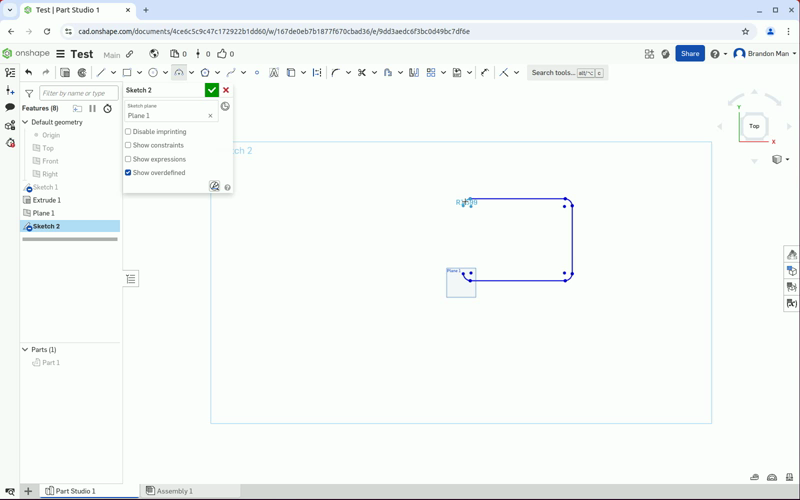
key(esc)
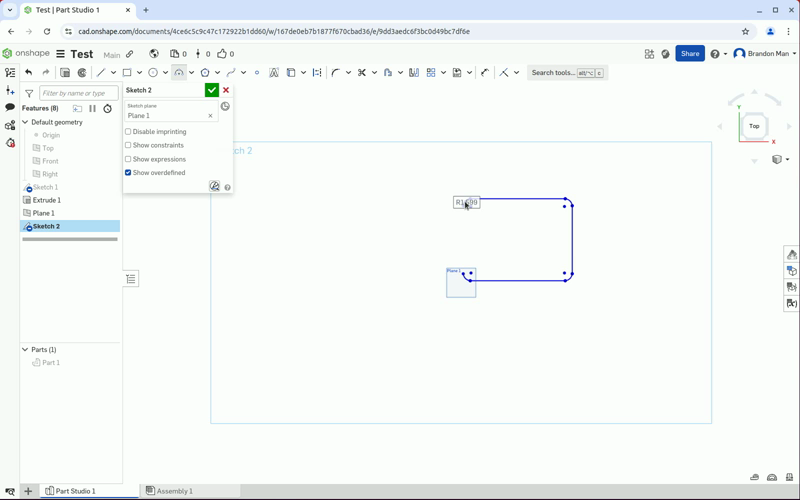
key(l)
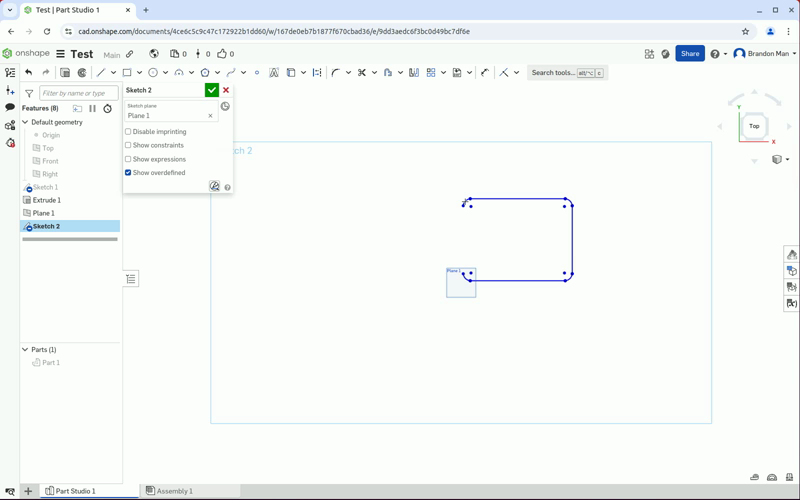
mouse_move(463, 205)
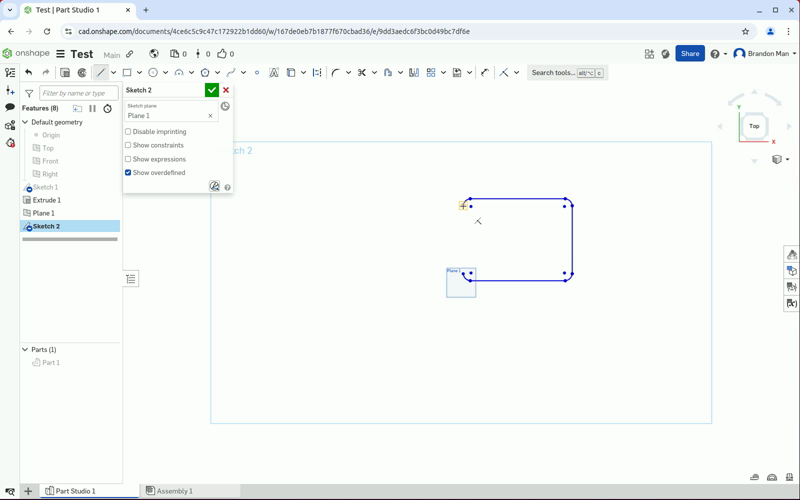
click(463, 205)
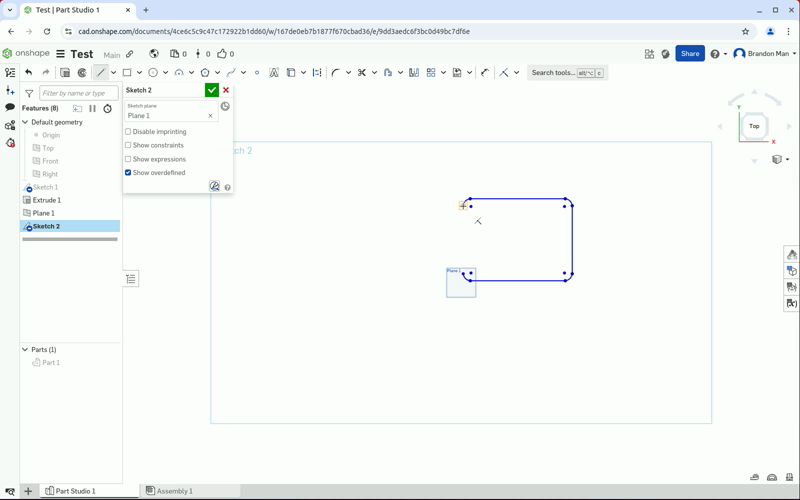
key_down(shift)
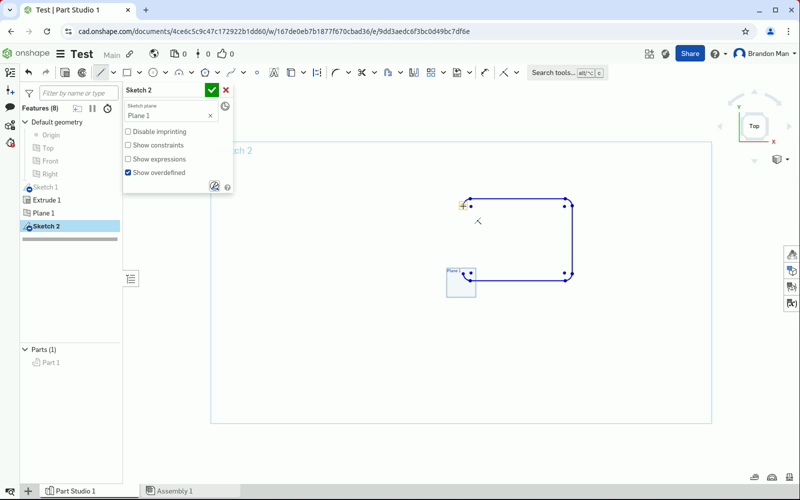
mouse_move(463, 273)
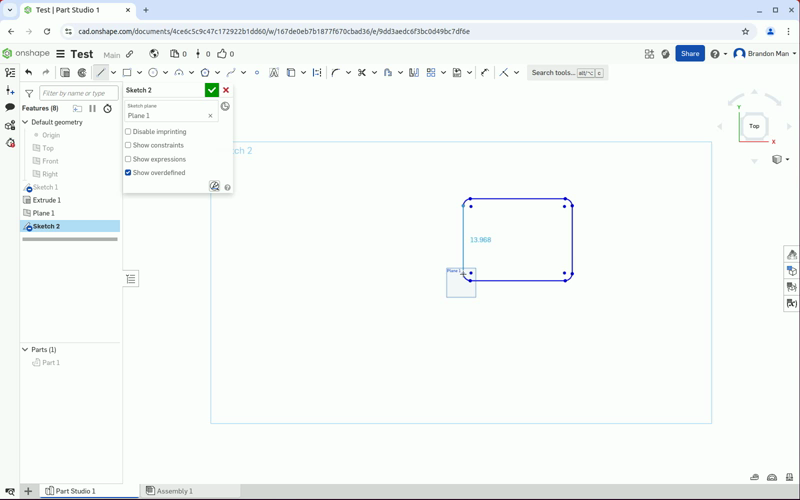
key_up(shift)
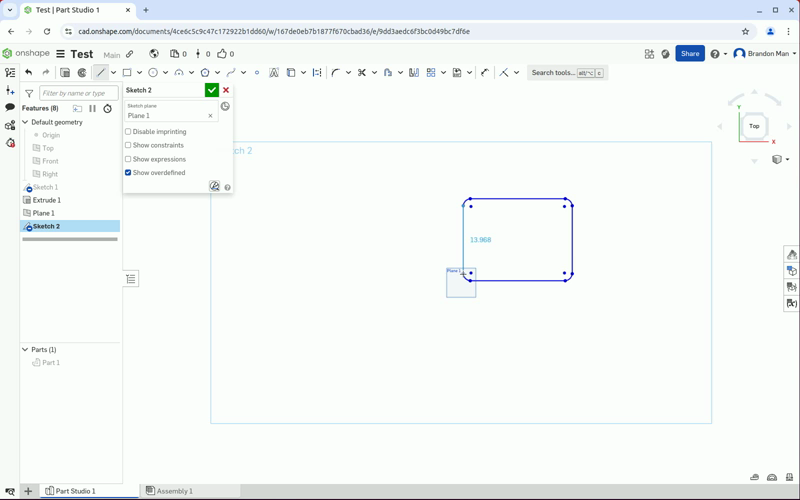
click(463, 273)
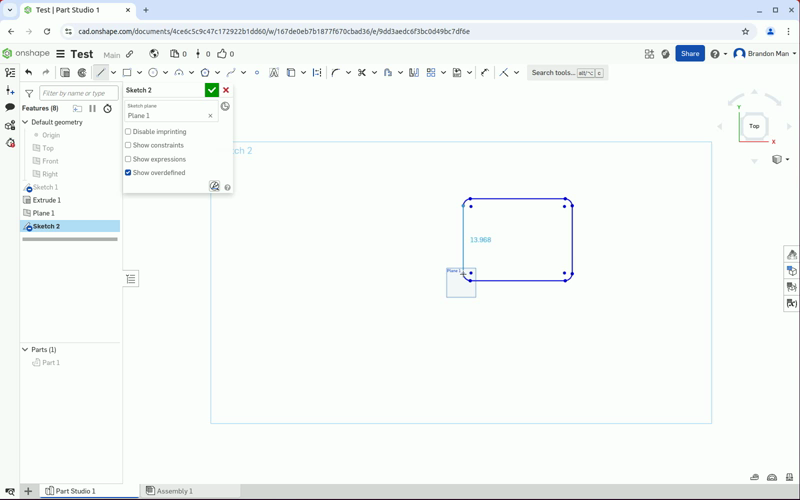
key(esc)
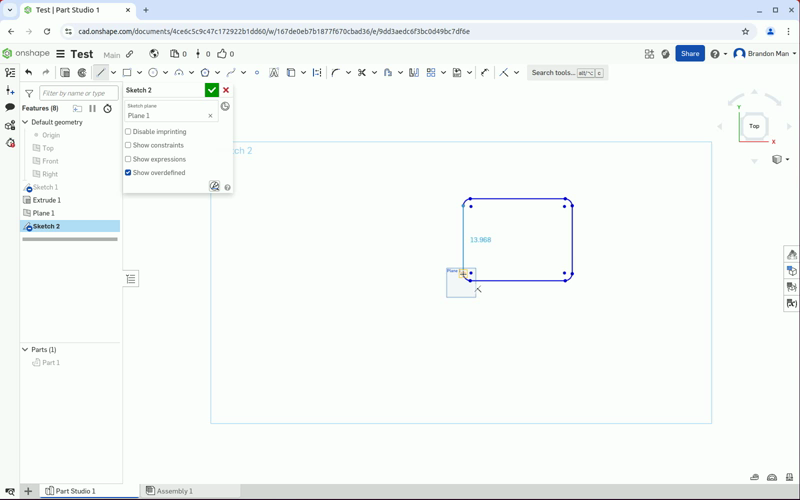
key(a)
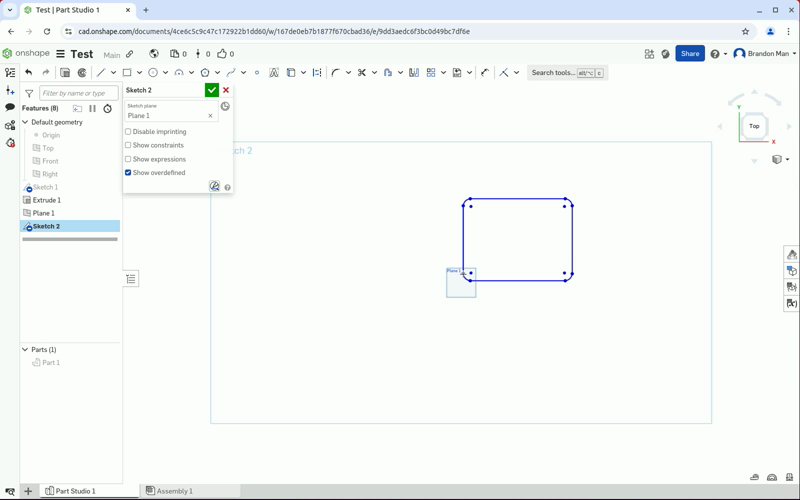
key_down(shift)
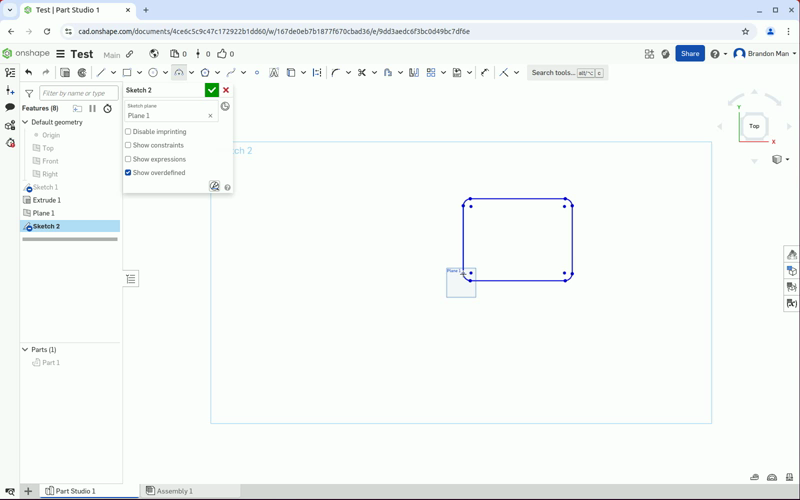
mouse_move(467, 273)
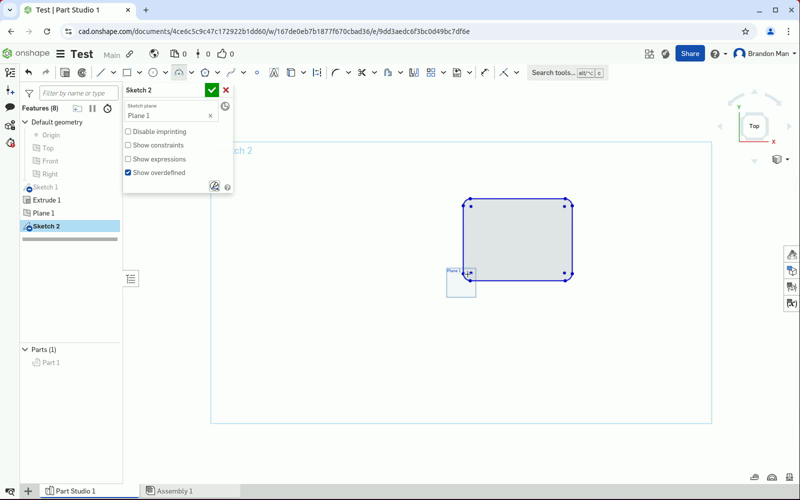
scroll(6)
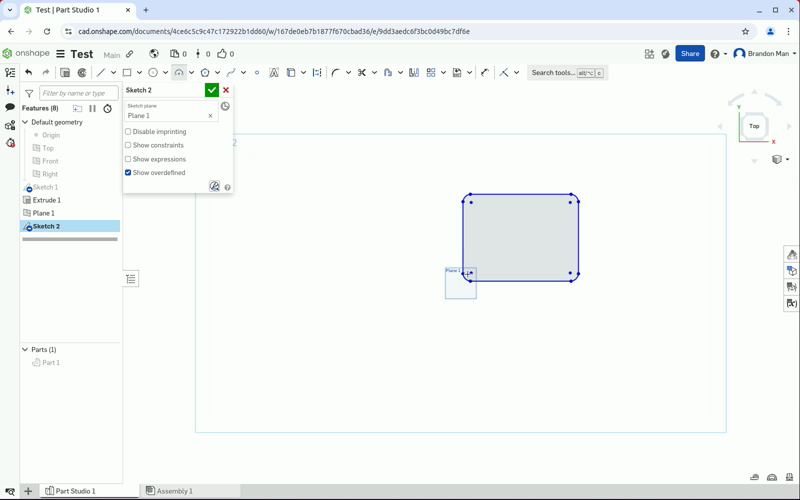
scroll(6)
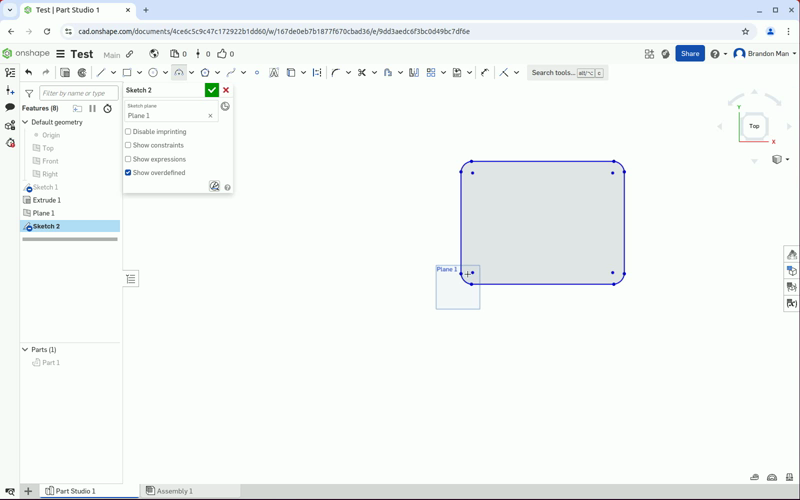
scroll(6)
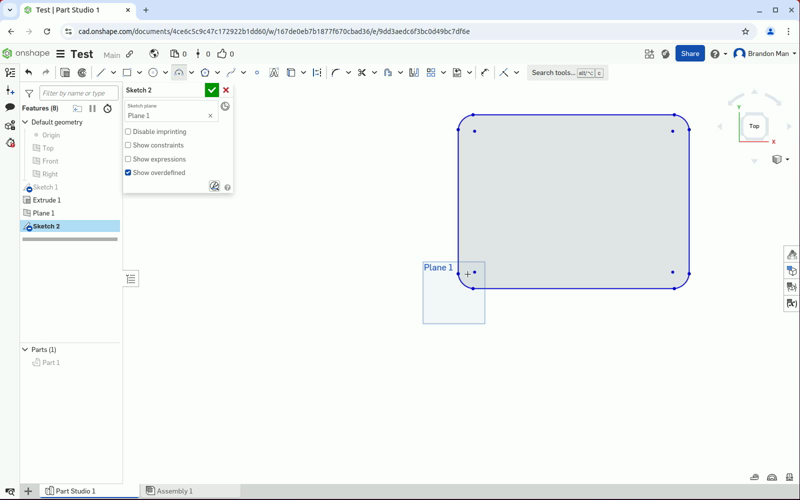
scroll(6)
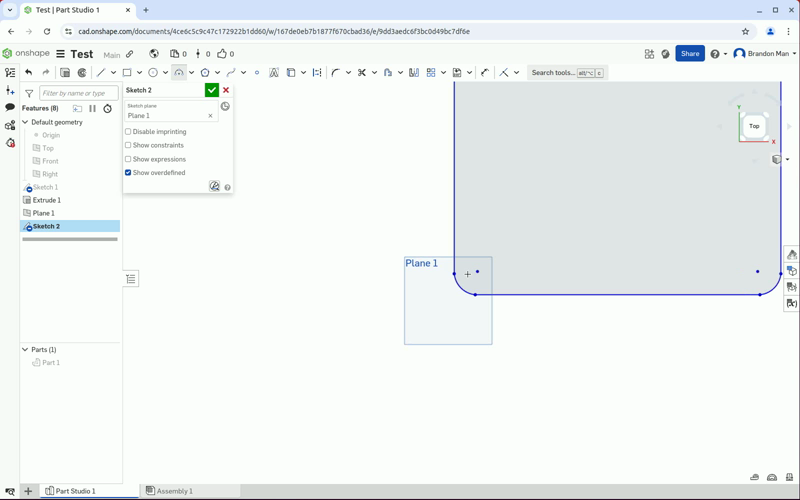
scroll(6)
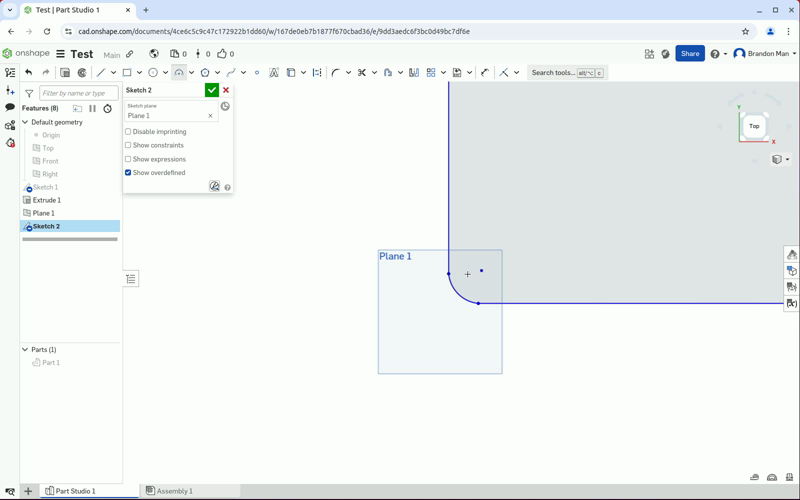
scroll(6)
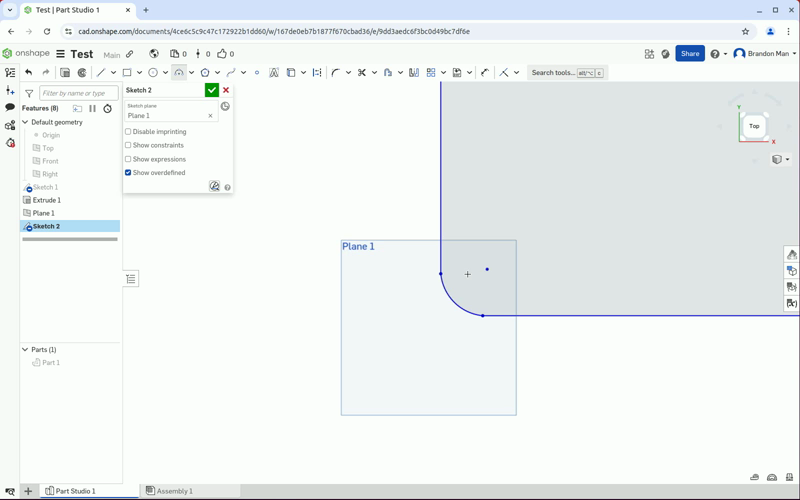
scroll(6)
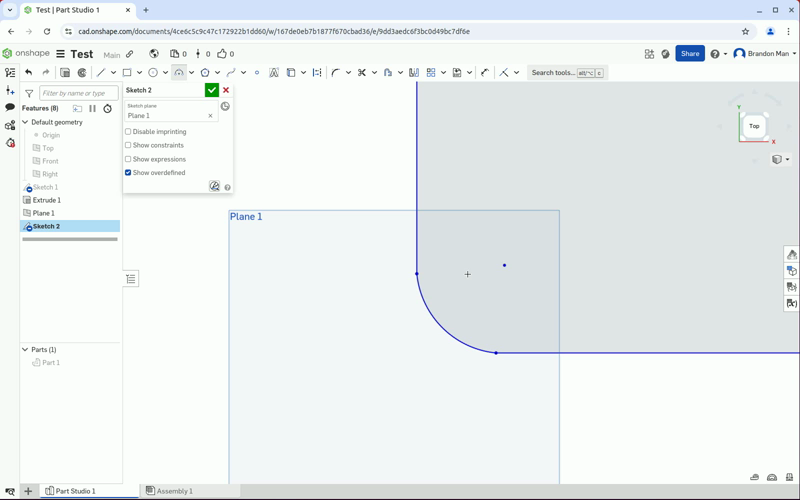
click(467, 273)
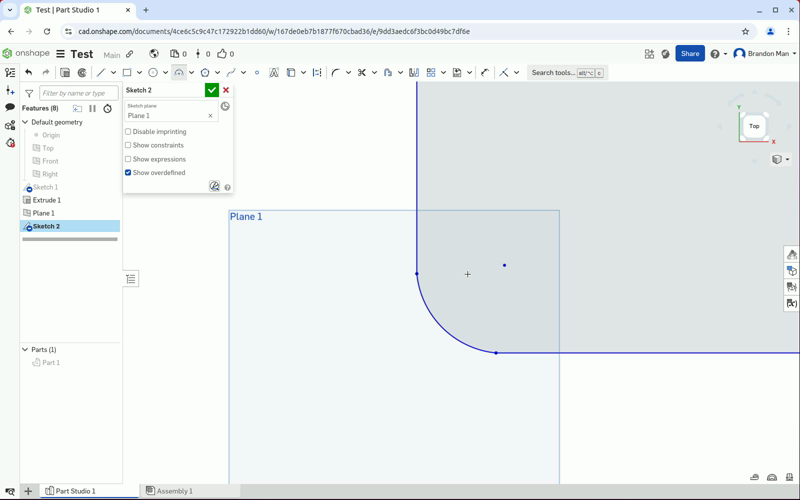
scroll(-6)
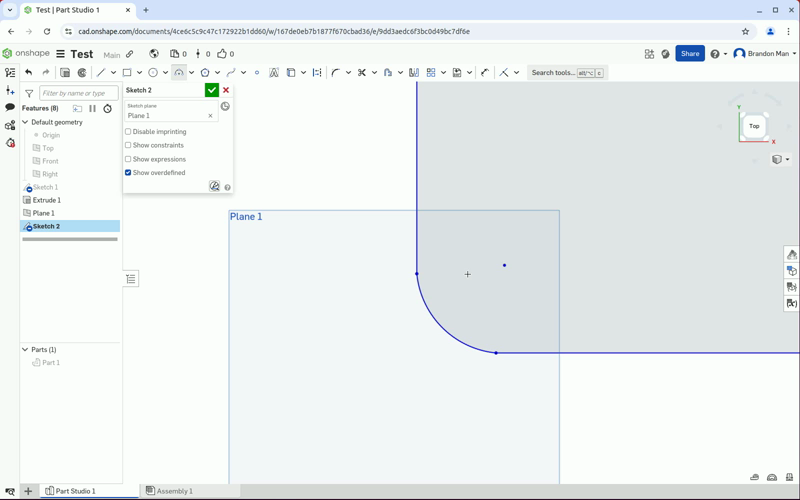
scroll(-6)
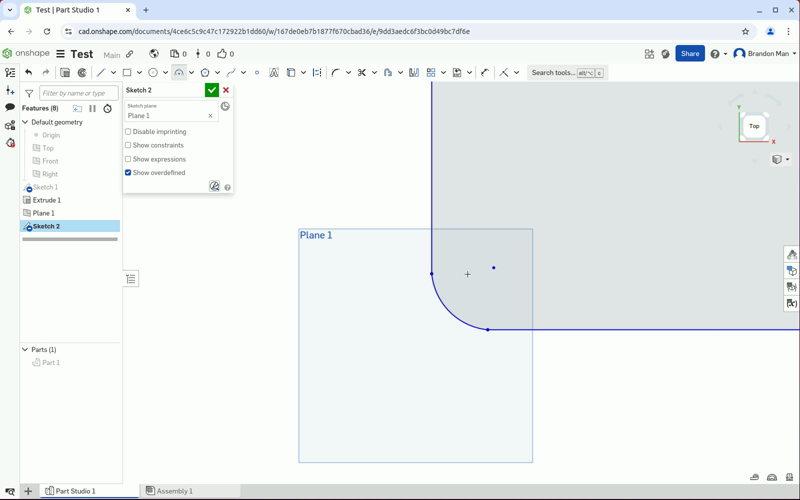
scroll(-6)
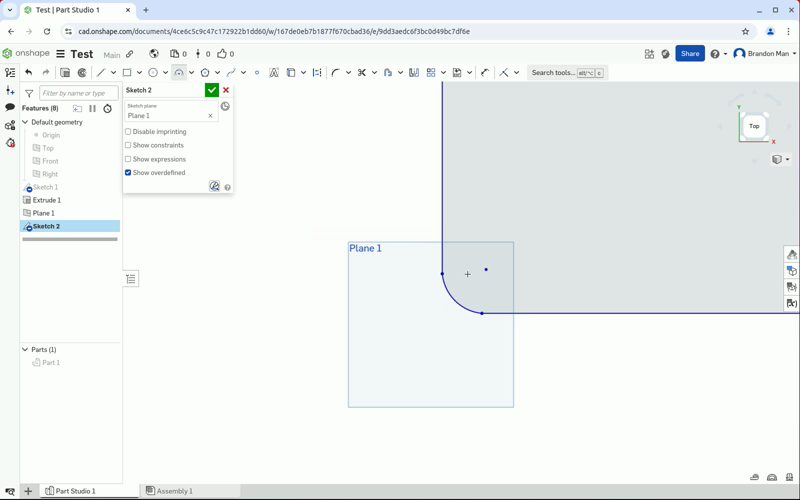
scroll(-6)
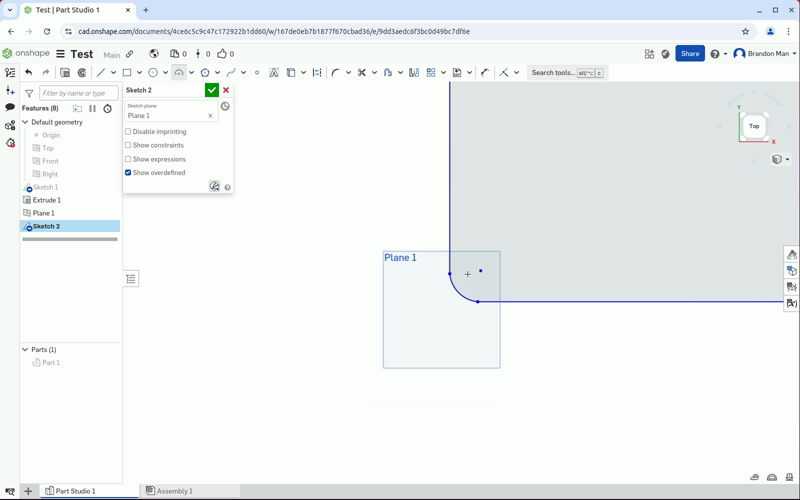
scroll(-6)
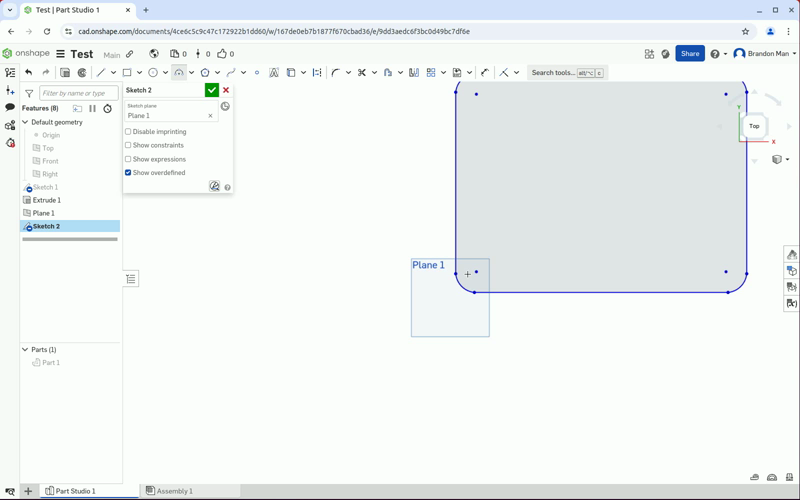
scroll(-6)
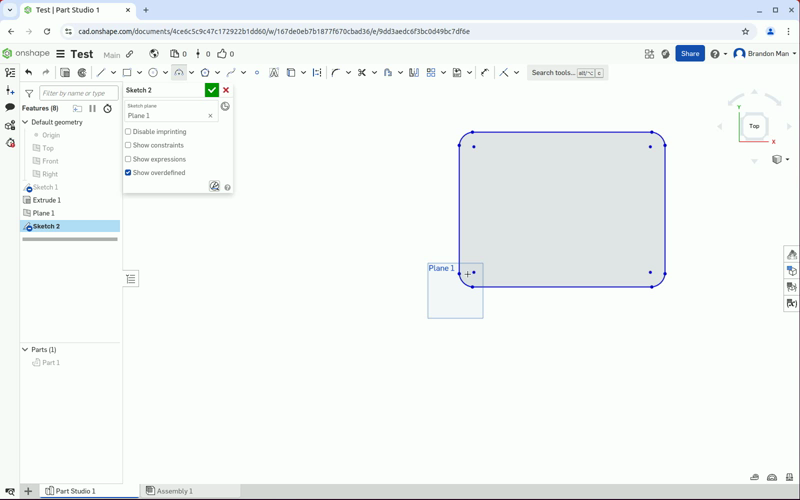
scroll(-6)
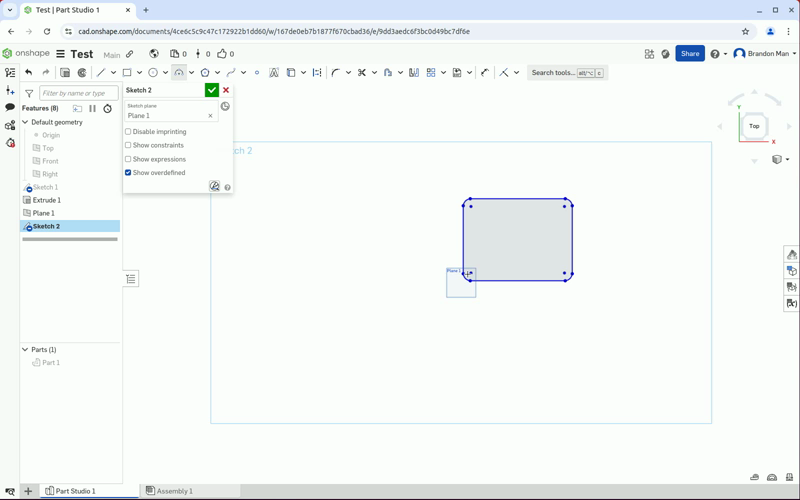
key_up(shift)
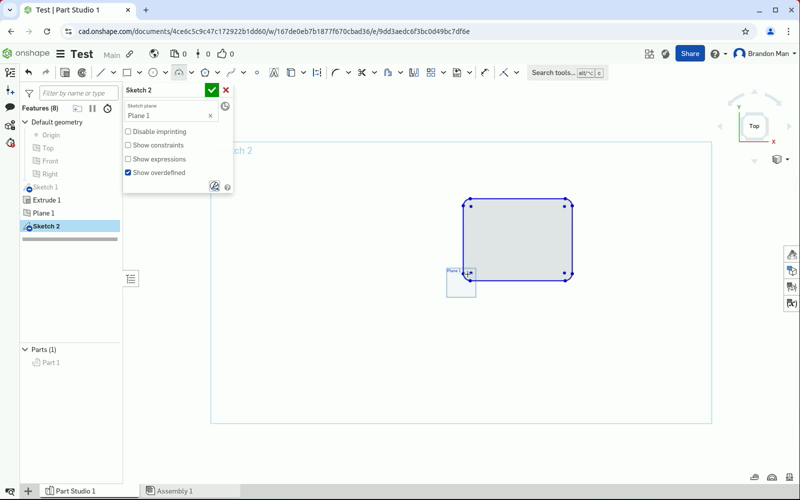
key_down(shift)
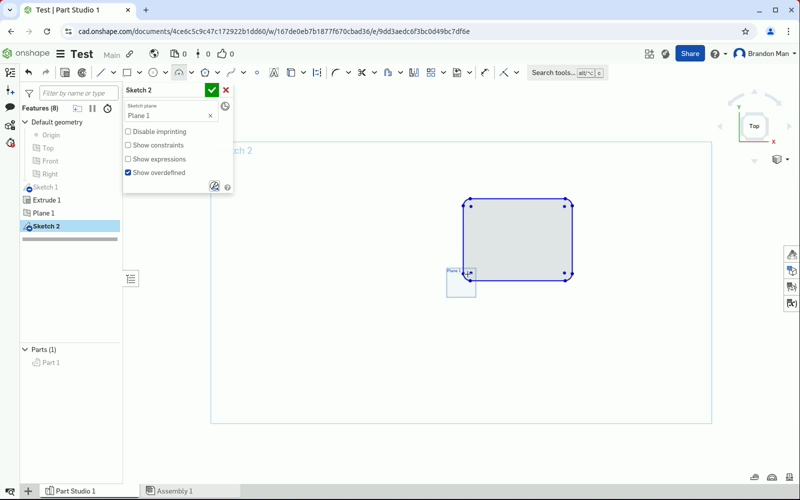
mouse_move(470, 276)
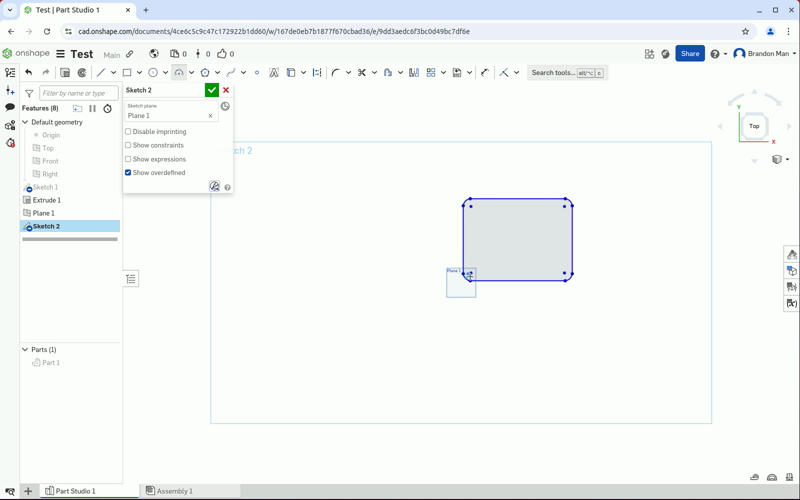
scroll(6)
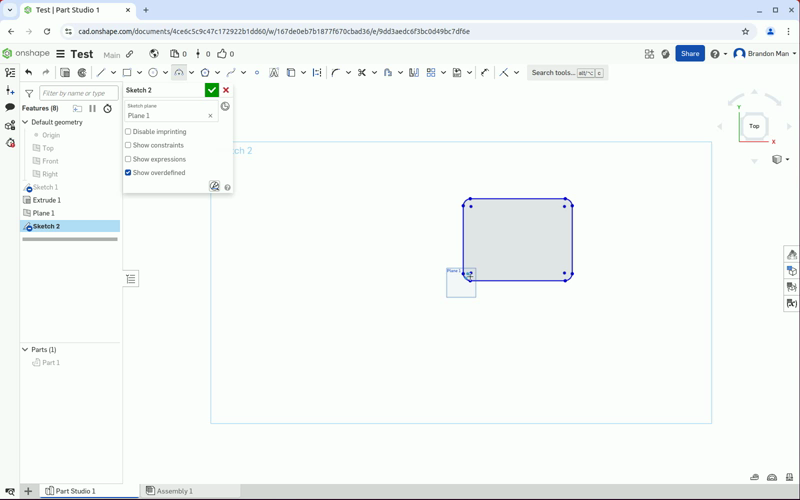
scroll(6)
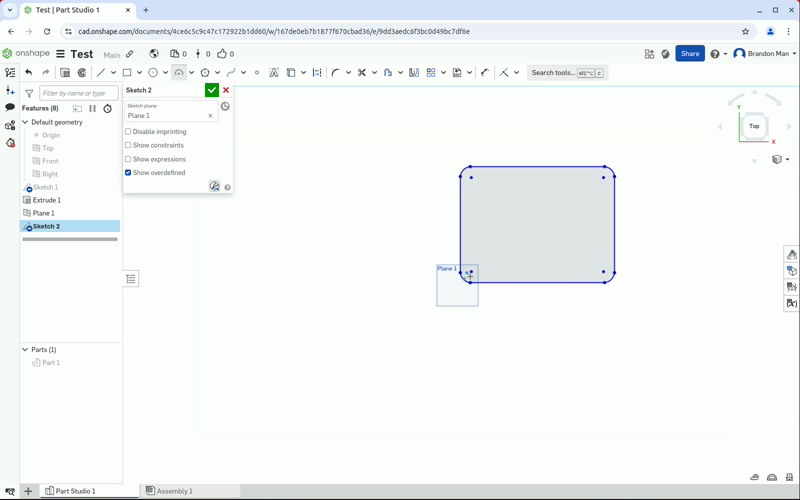
scroll(6)
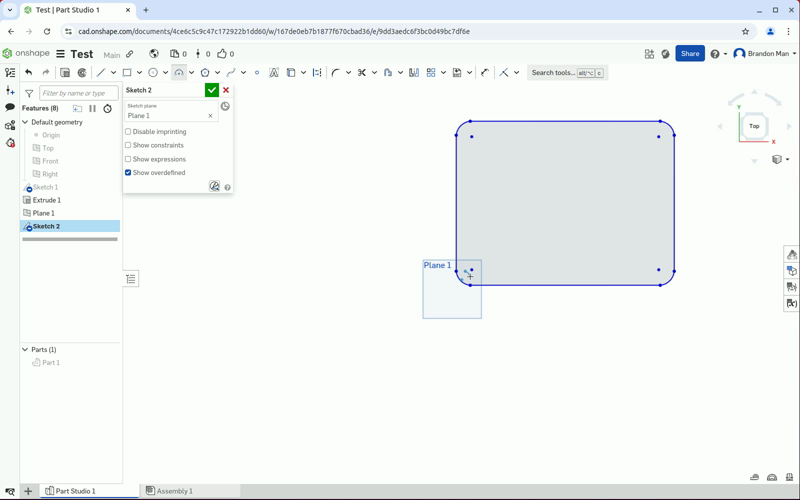
scroll(6)
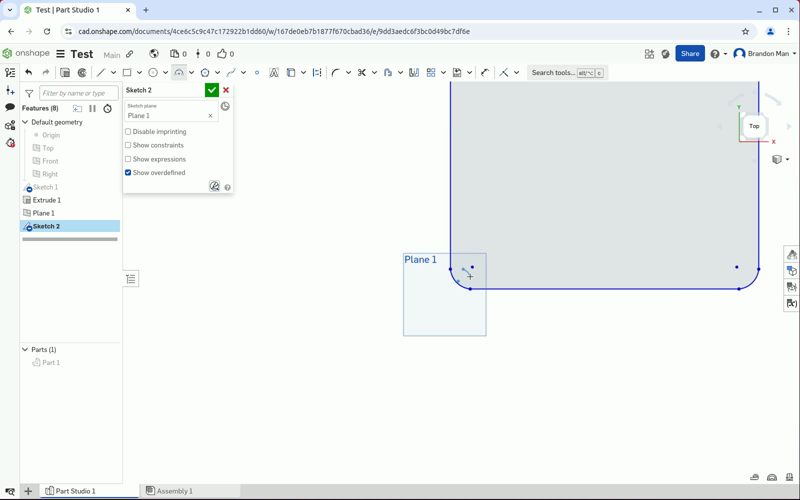
scroll(6)
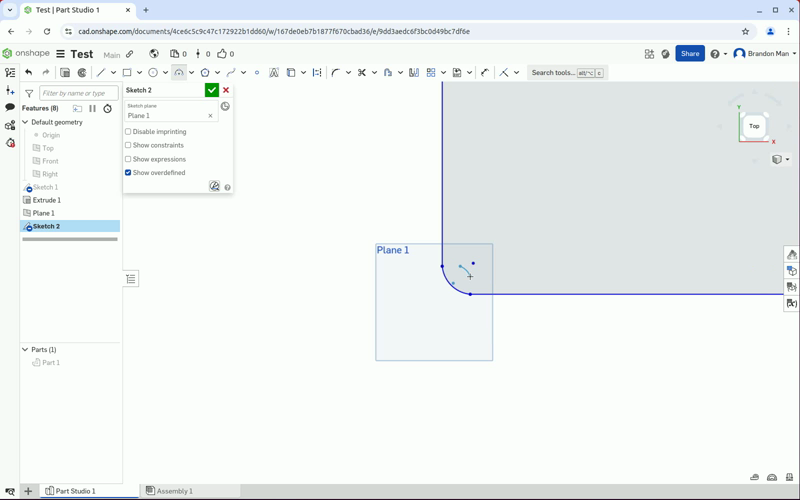
scroll(6)
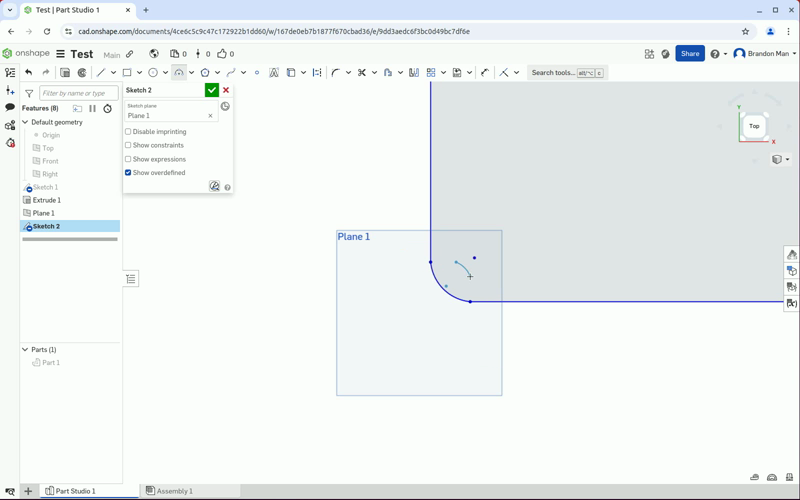
scroll(6)
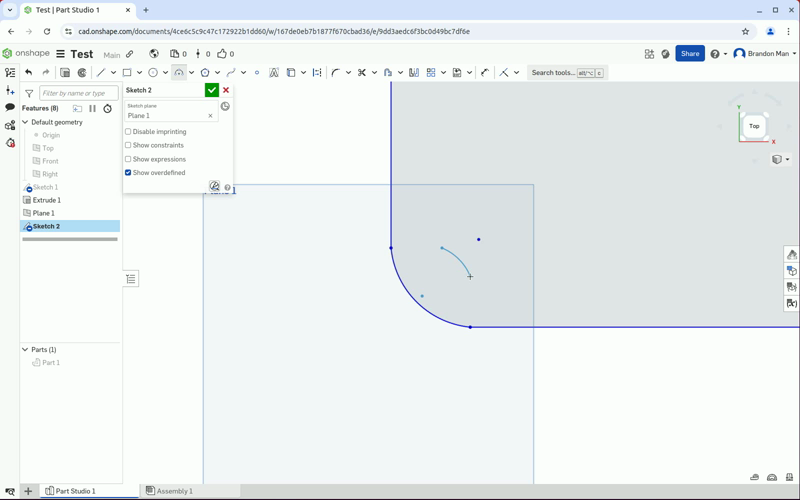
click(470, 276)
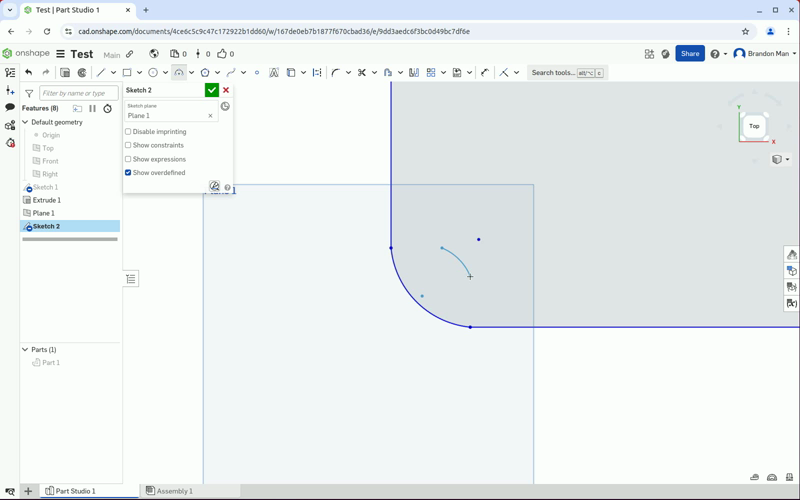
scroll(-6)
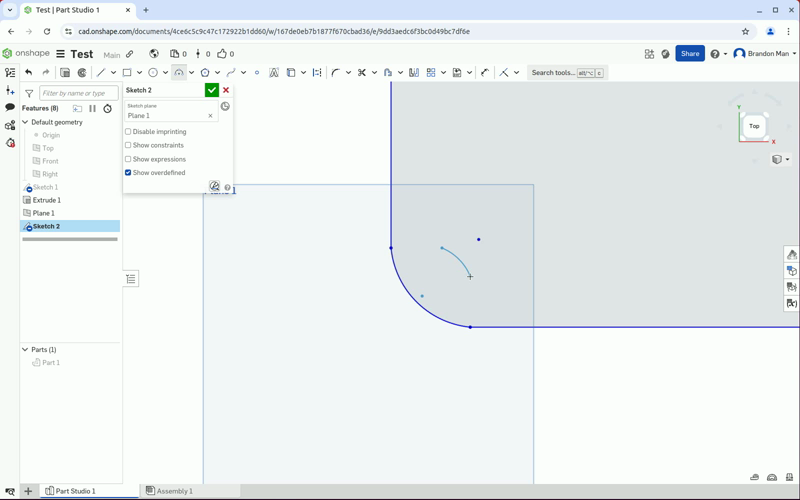
scroll(-6)
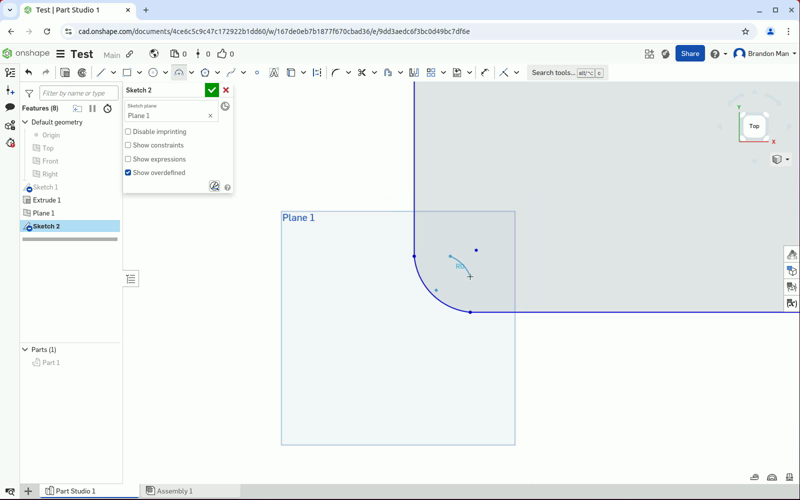
scroll(-6)
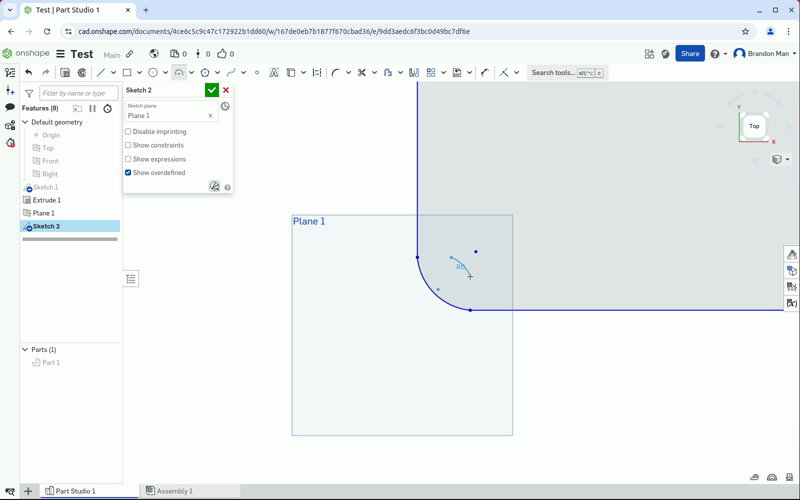
scroll(-6)
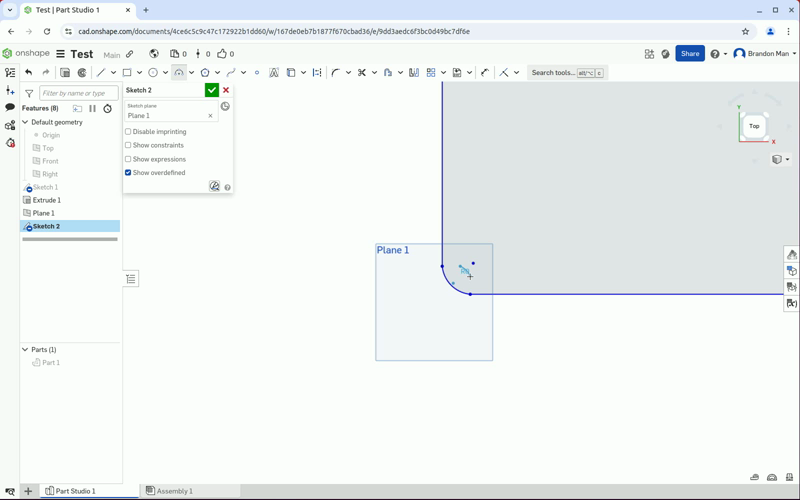
scroll(-6)
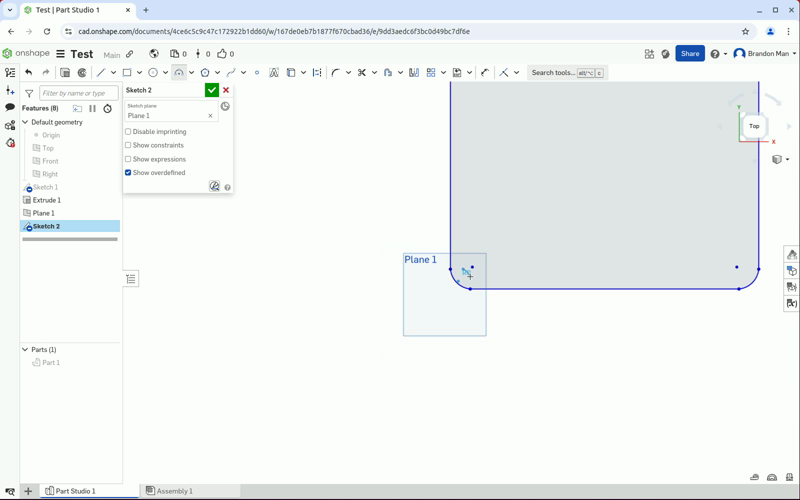
scroll(-6)
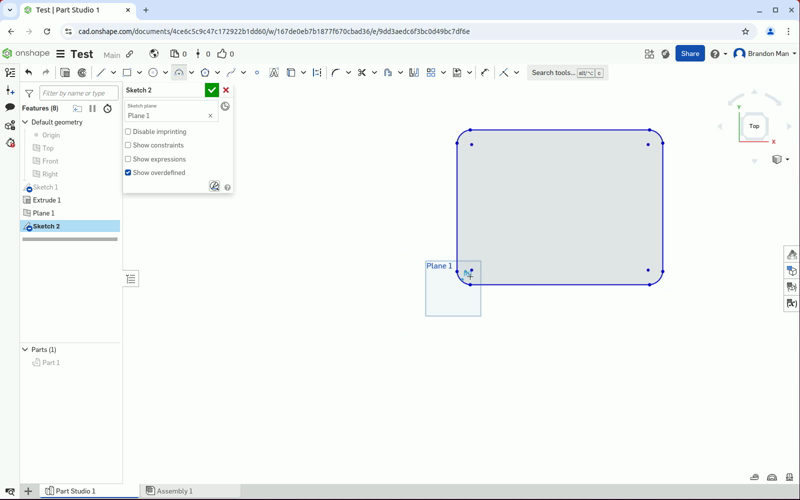
scroll(-6)
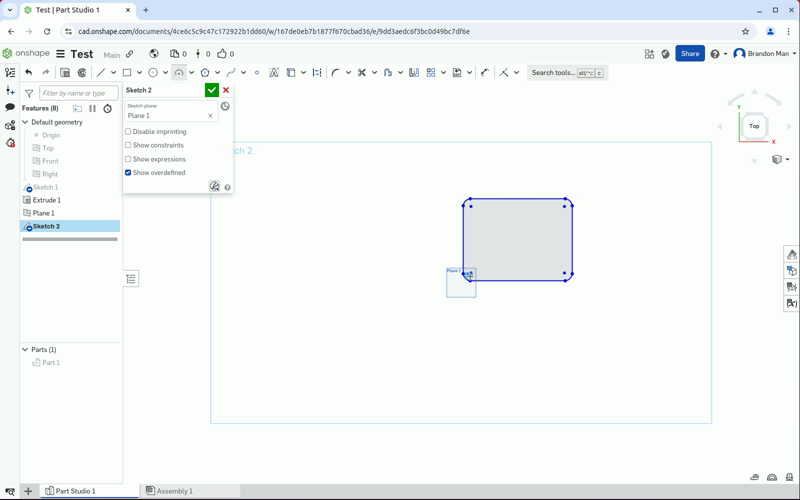
mouse_move(468, 275)
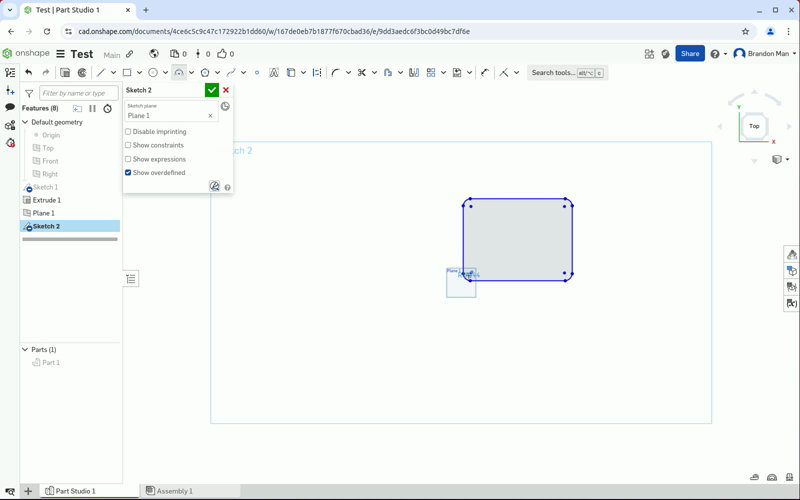
scroll(6)
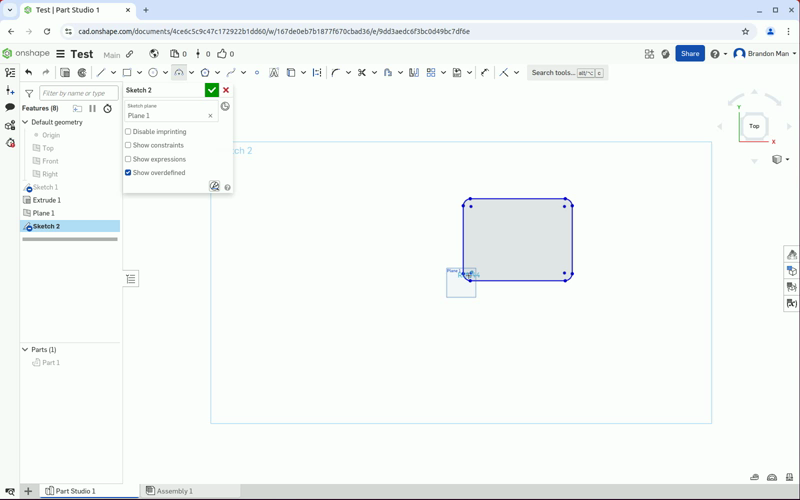
scroll(6)
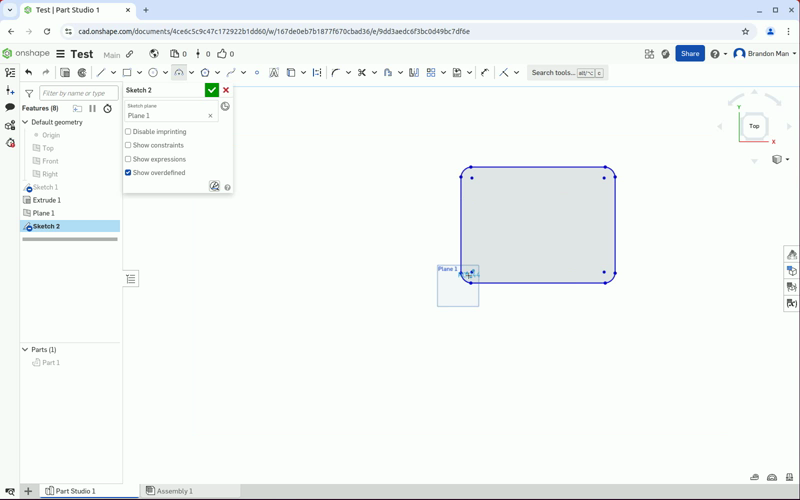
scroll(6)
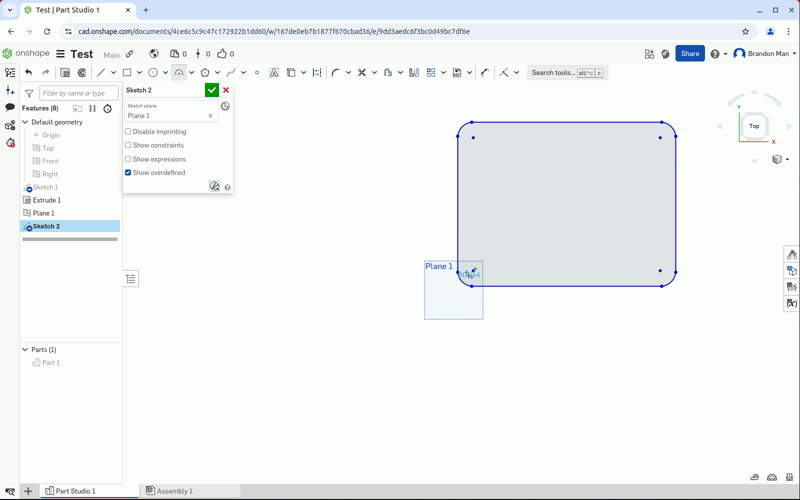
scroll(6)
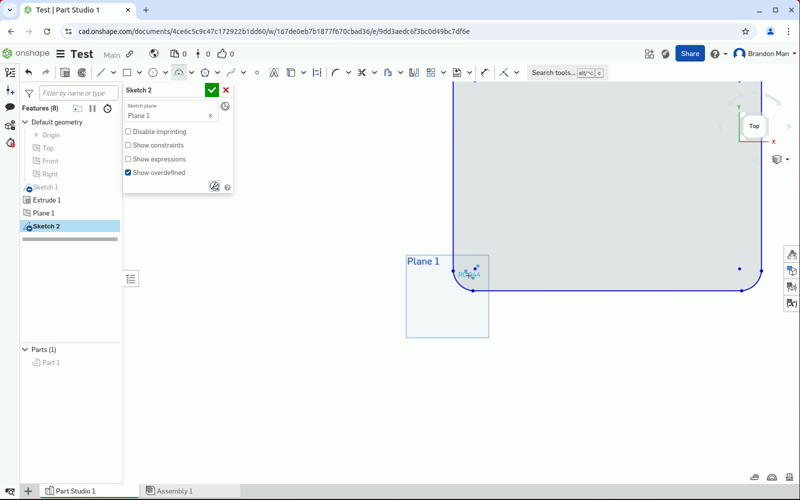
scroll(6)
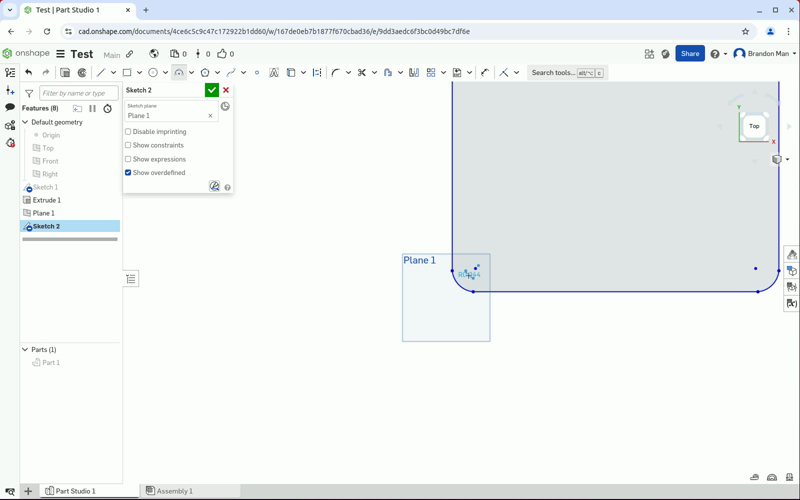
scroll(6)
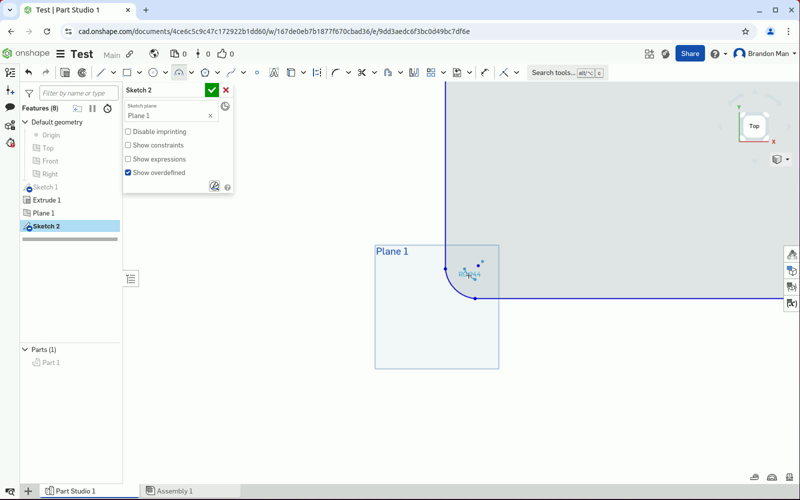
scroll(6)
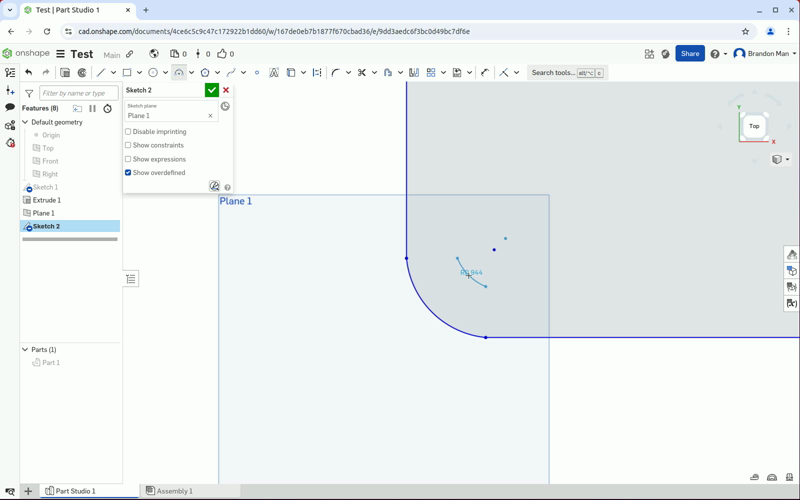
click(468, 275)
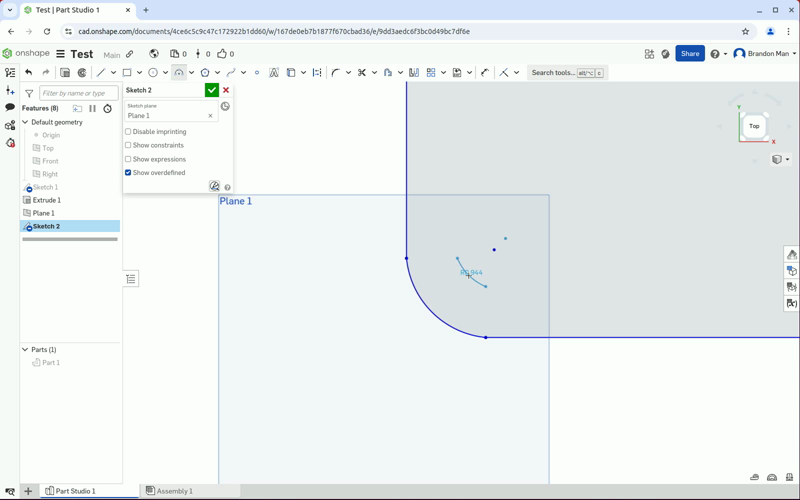
scroll(-6)
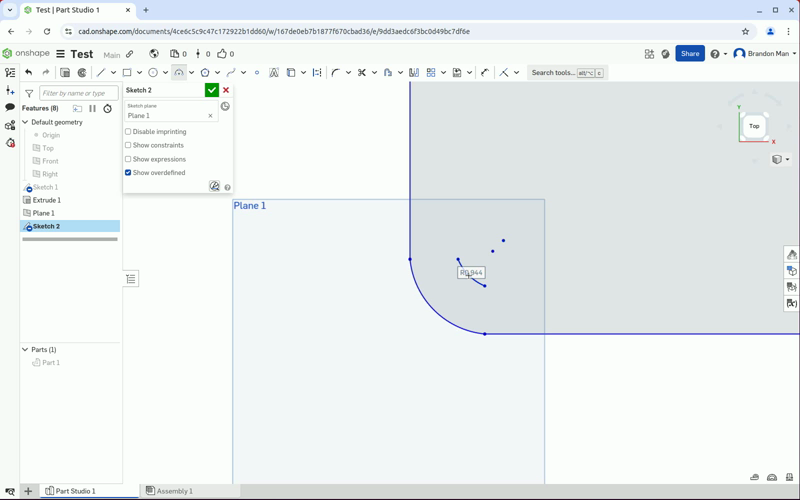
scroll(-6)
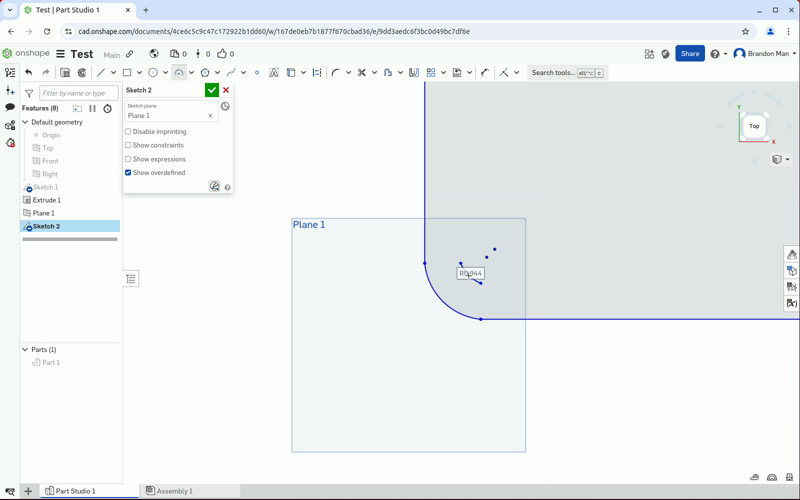
scroll(-6)
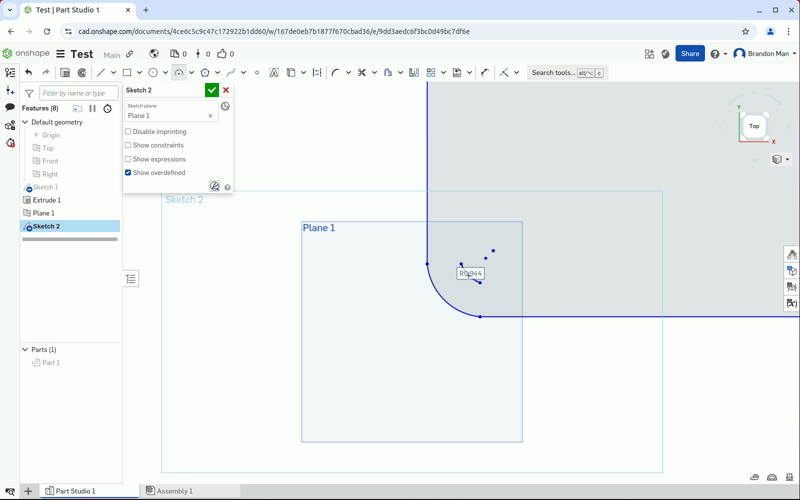
scroll(-6)
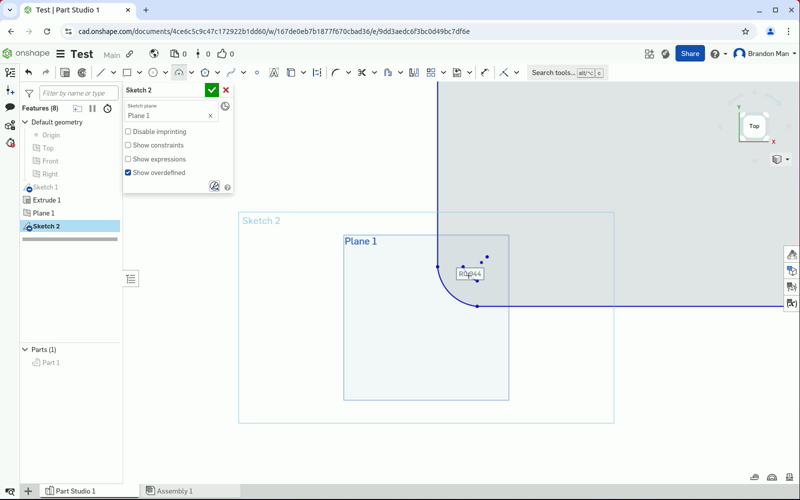
scroll(-6)
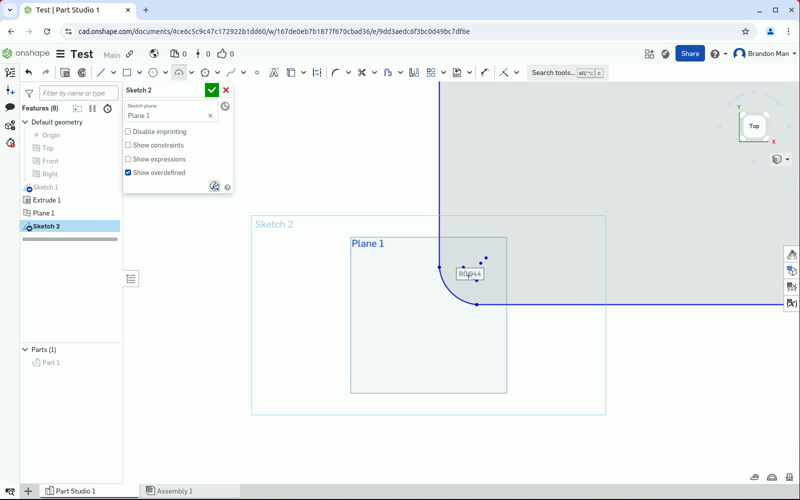
scroll(-6)
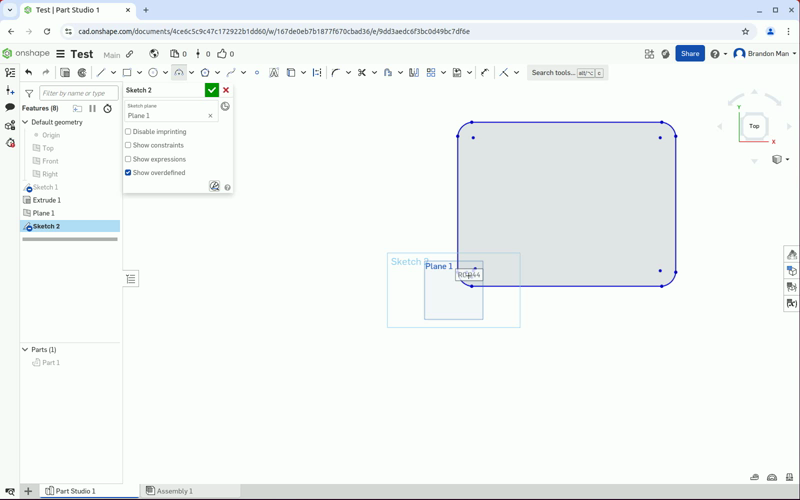
scroll(-6)
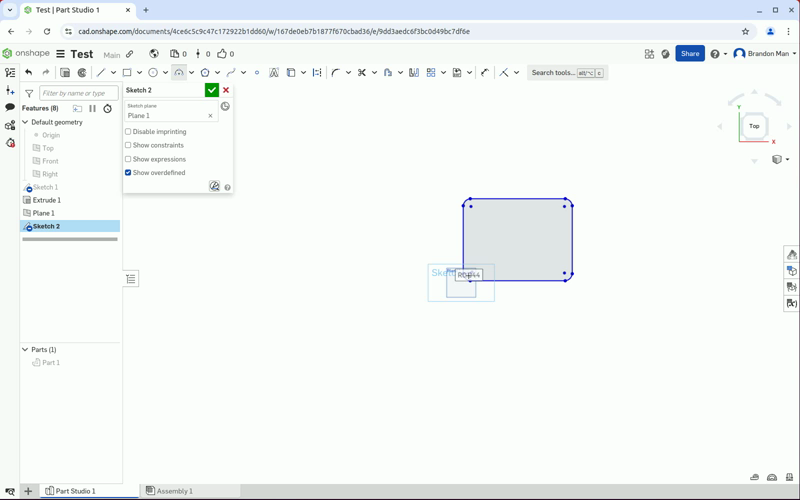
key_up(shift)
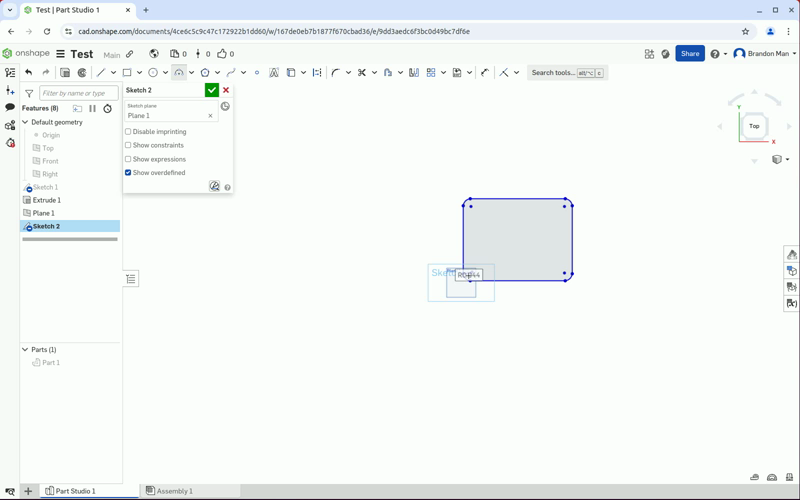
key(esc)
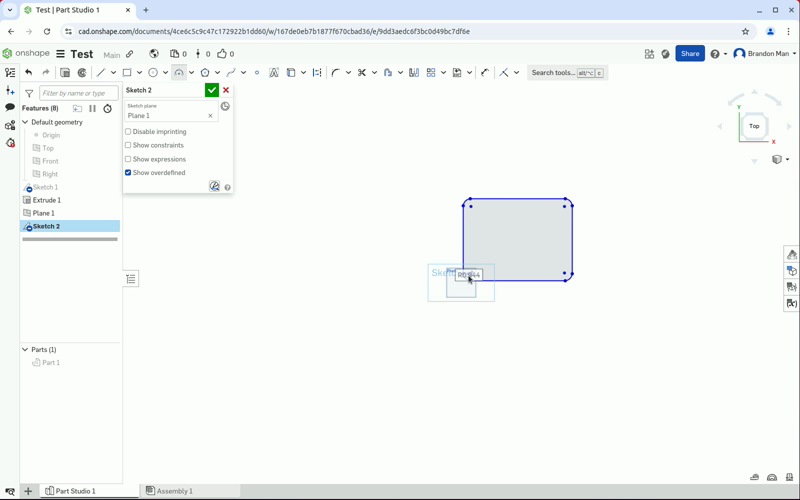
key(l)
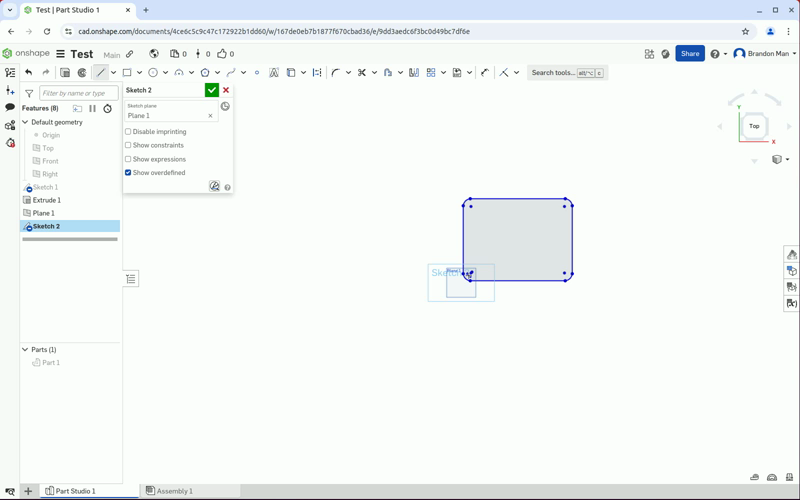
mouse_move(470, 276)
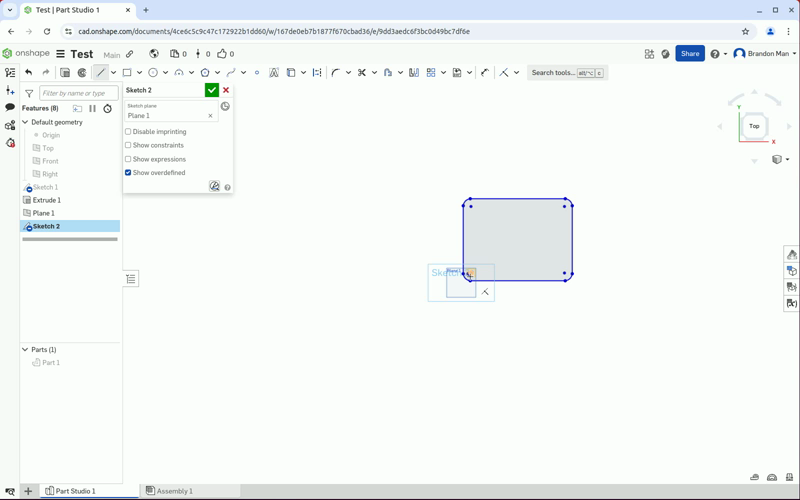
scroll(6)
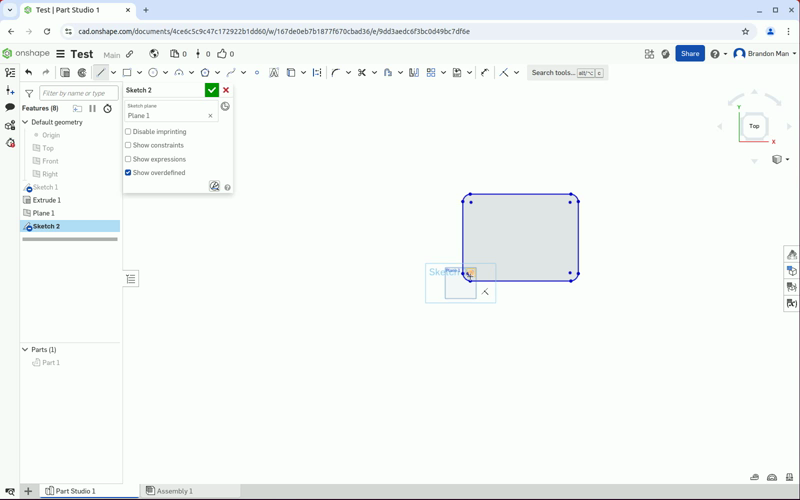
scroll(6)
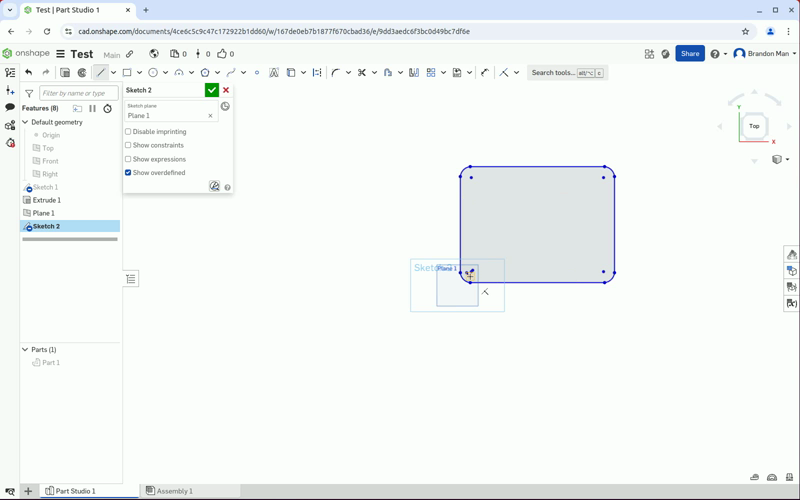
scroll(6)
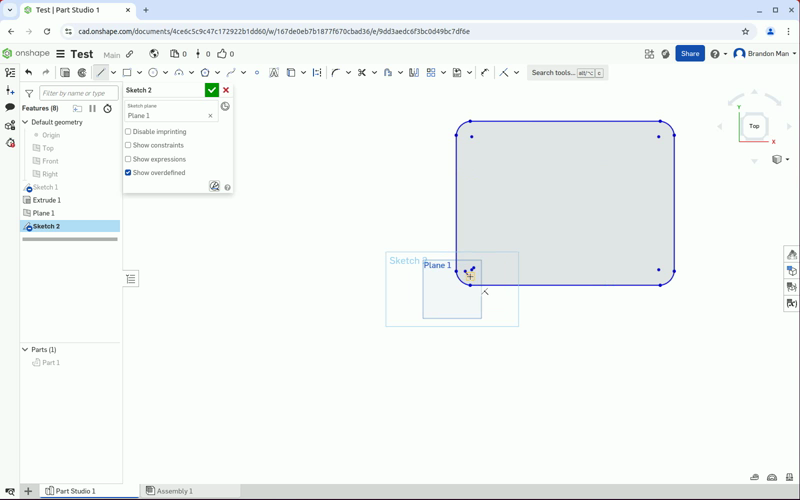
scroll(6)
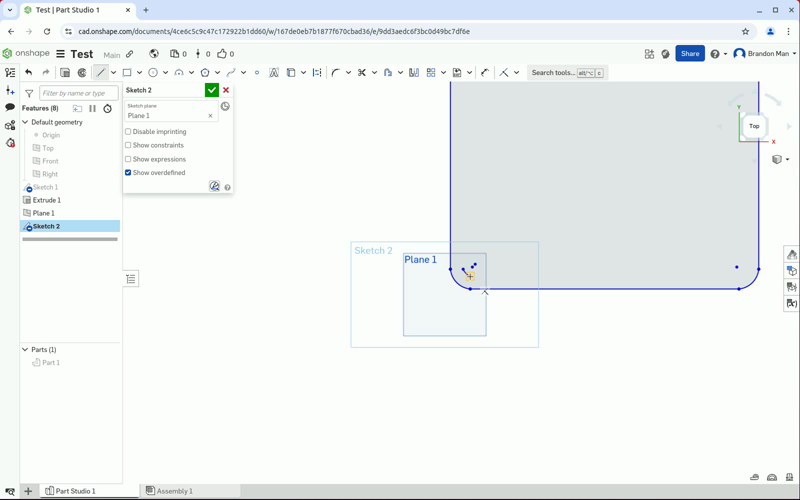
scroll(6)
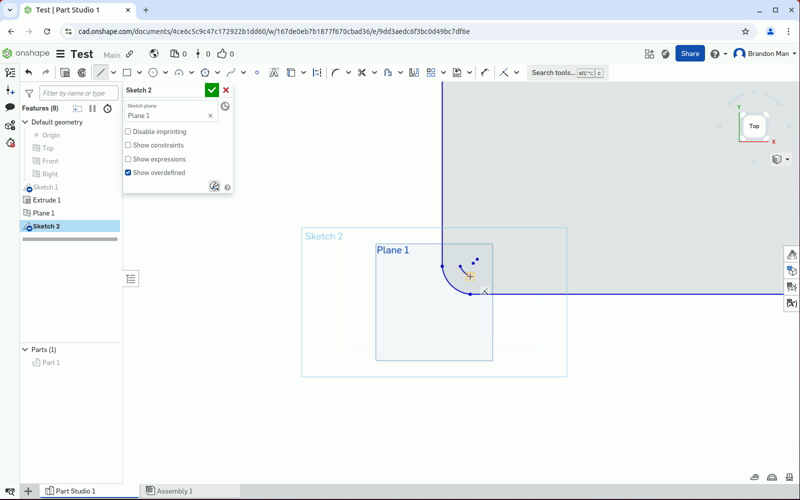
scroll(6)
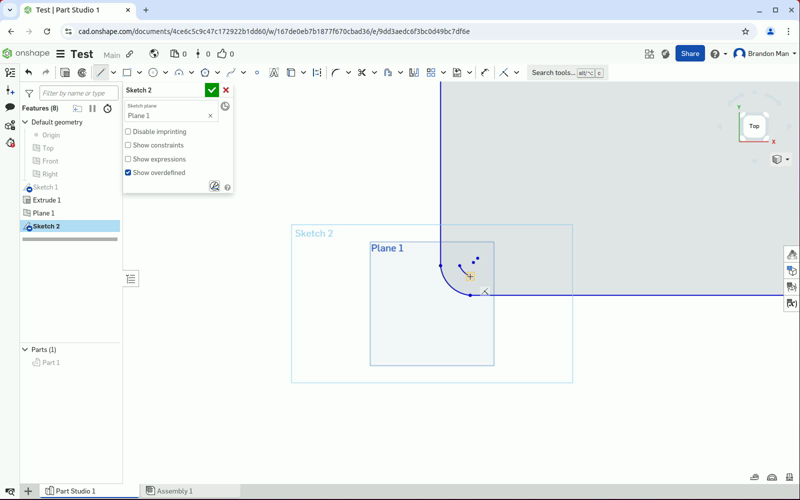
scroll(6)
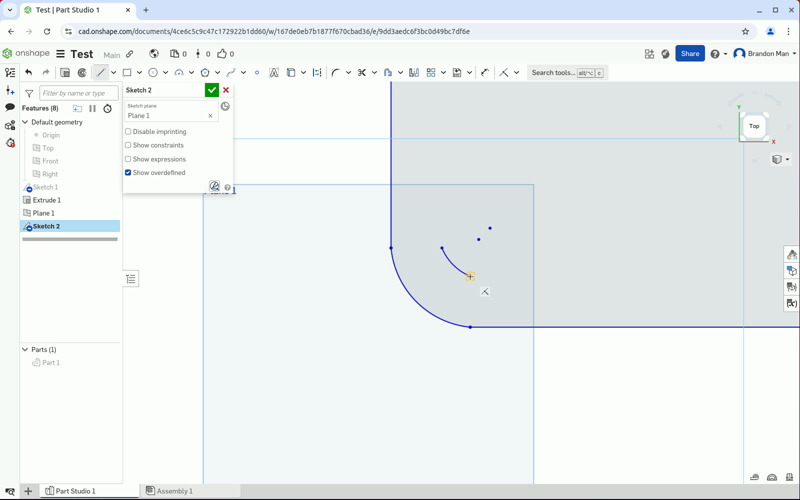
click(470, 276)
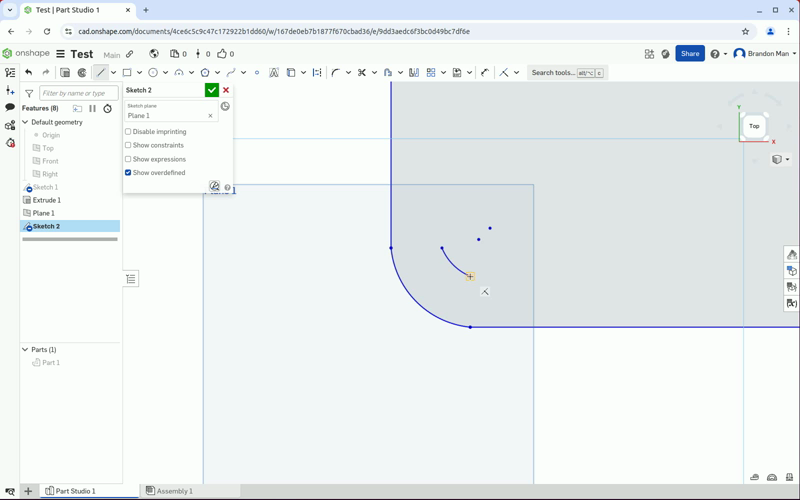
scroll(-6)
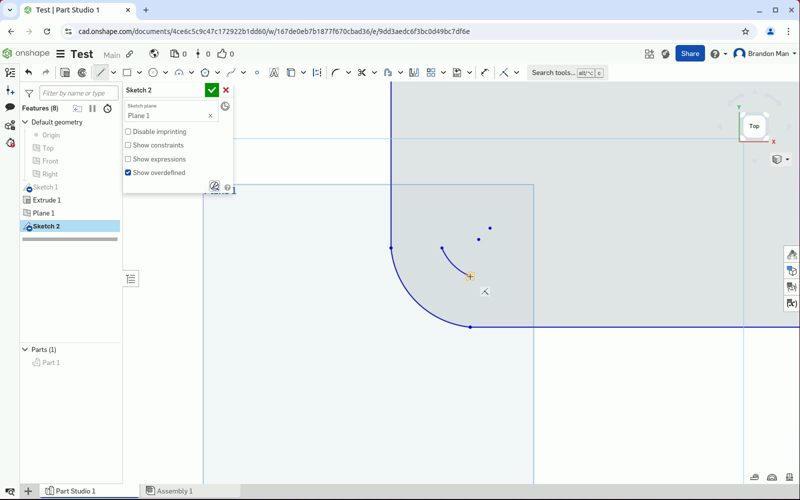
scroll(-6)
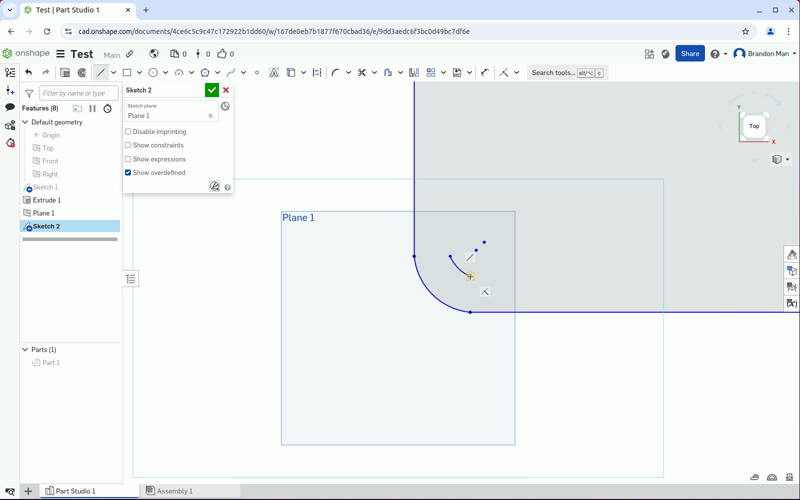
scroll(-6)
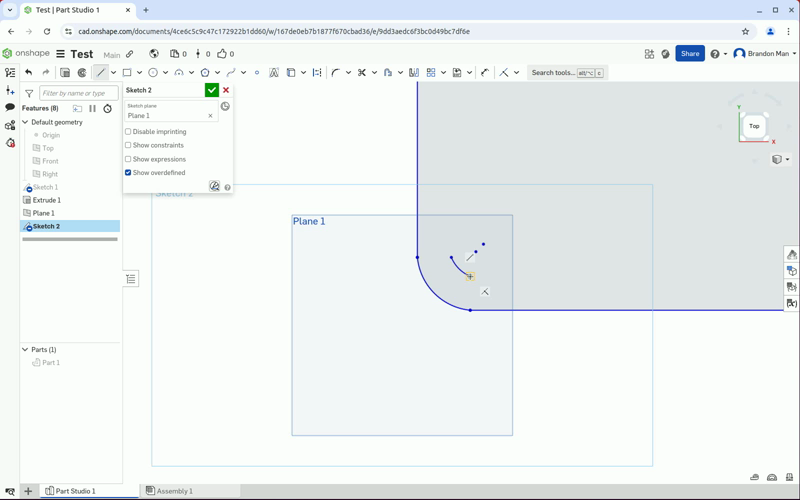
scroll(-6)
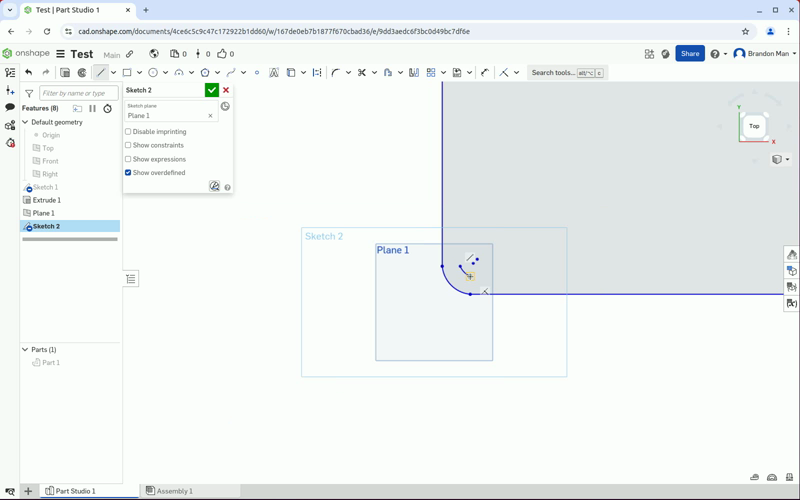
scroll(-6)
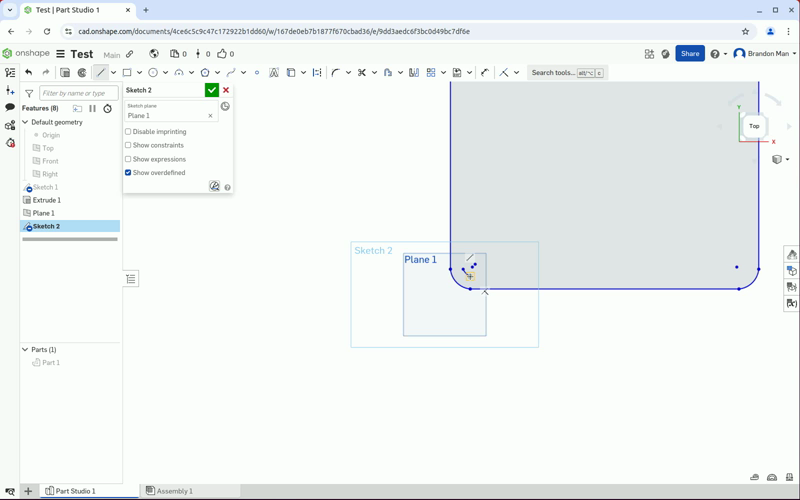
scroll(-6)
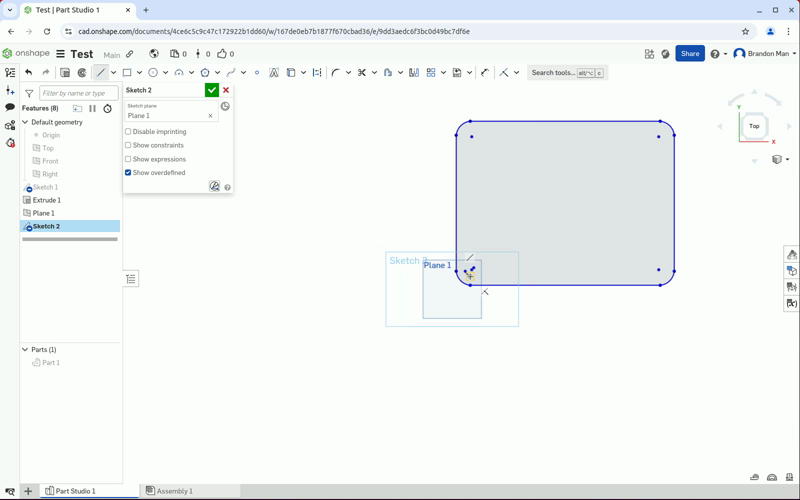
scroll(-6)
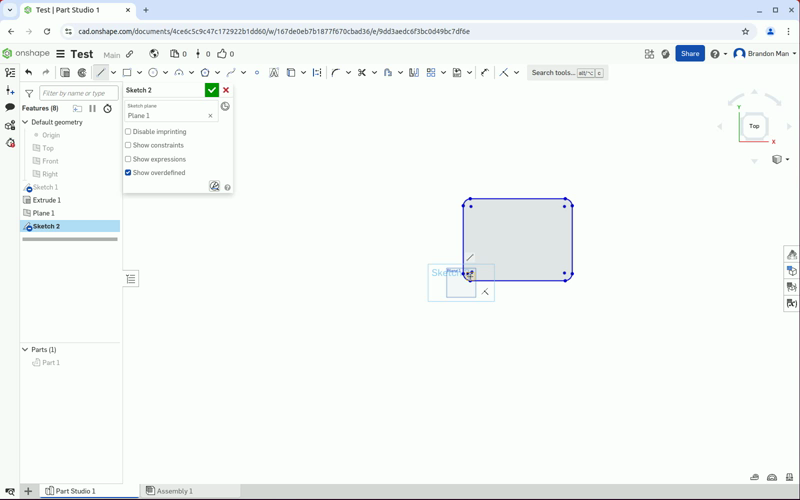
key_down(shift)
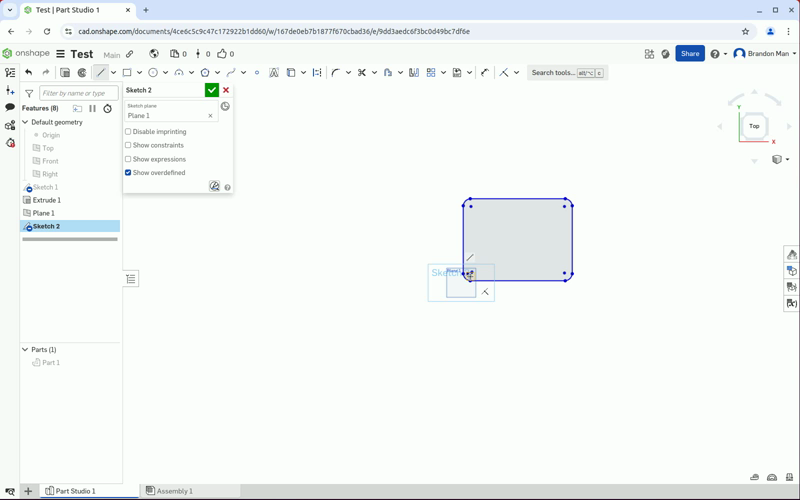
mouse_move(565, 276)
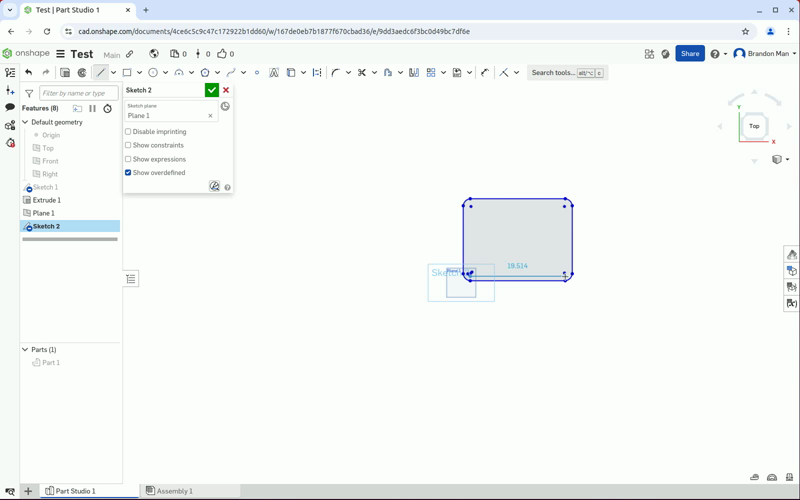
scroll(6)
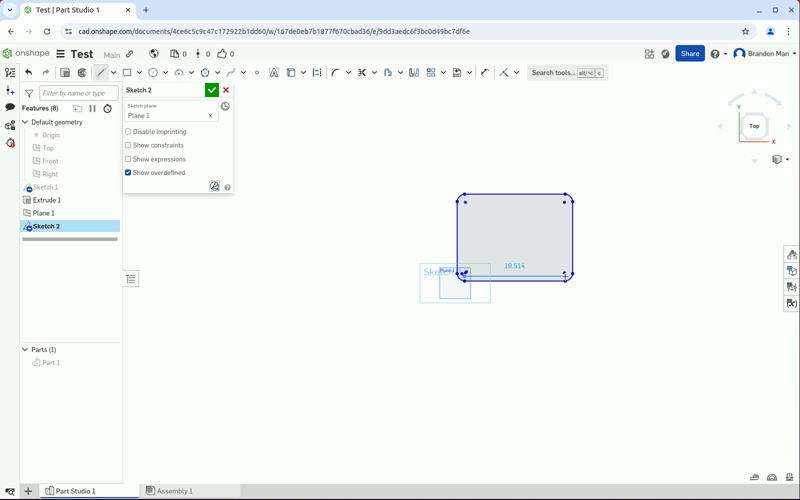
scroll(6)
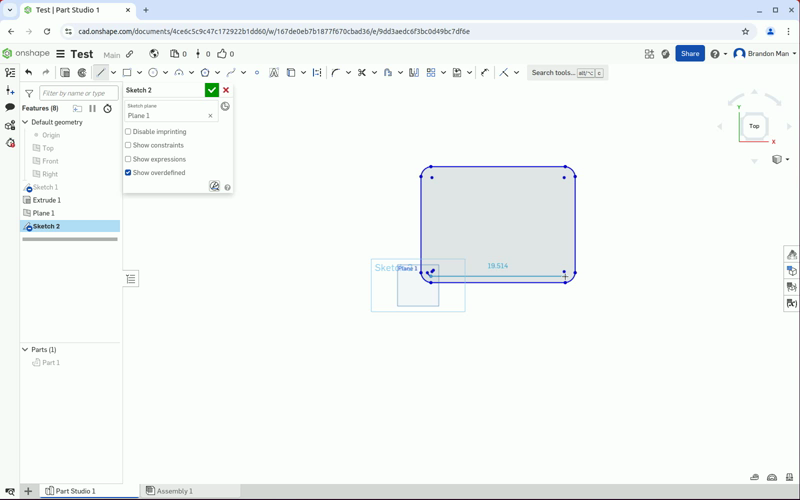
scroll(6)
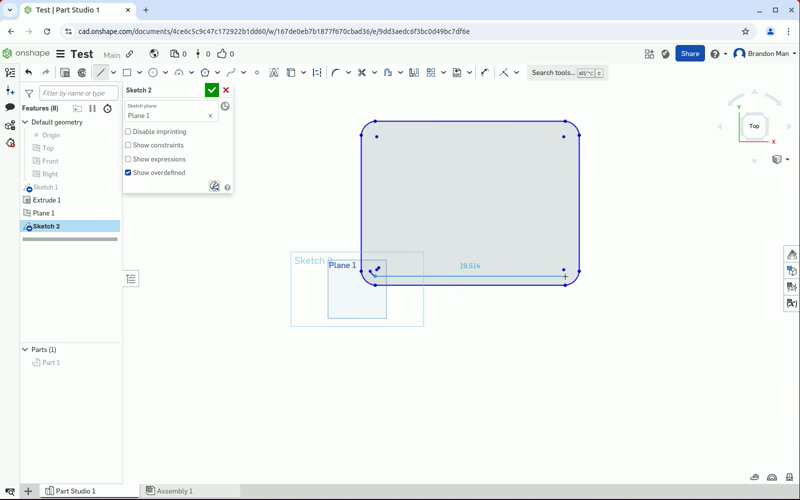
scroll(6)
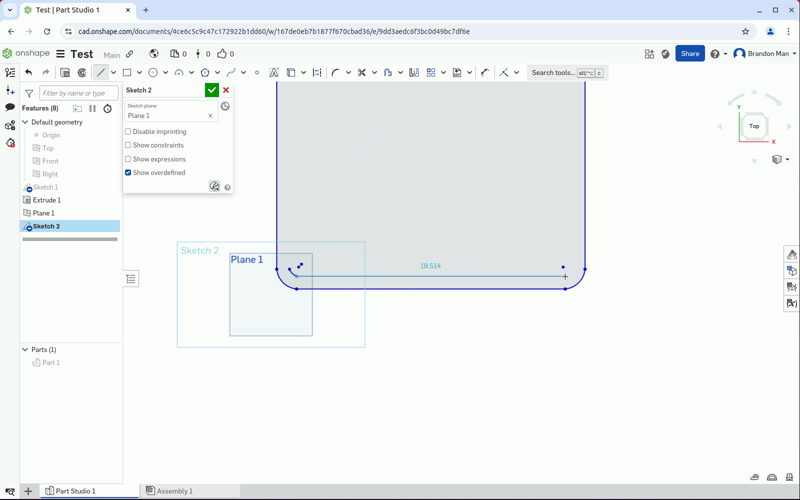
scroll(6)
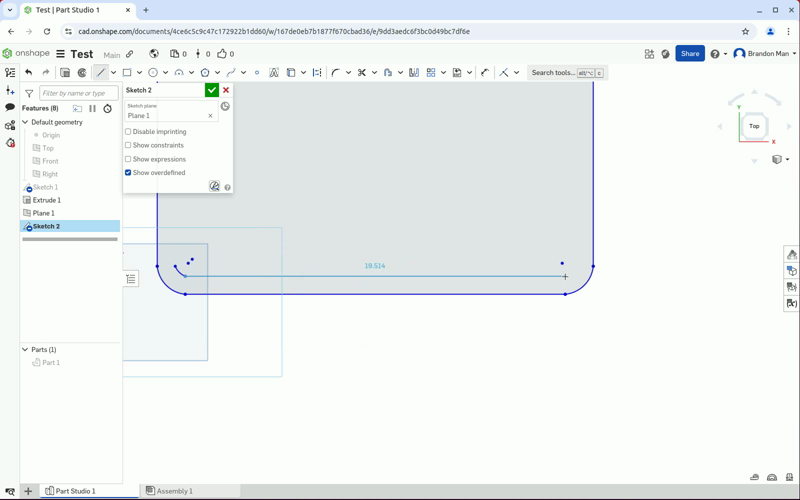
scroll(6)
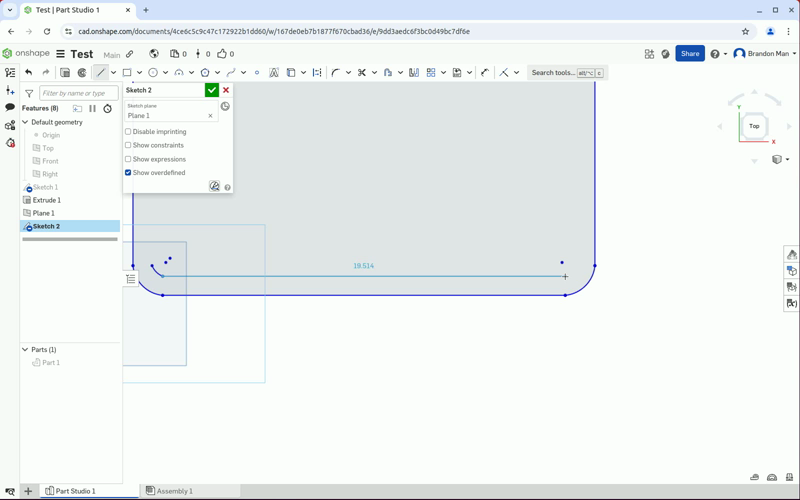
scroll(6)
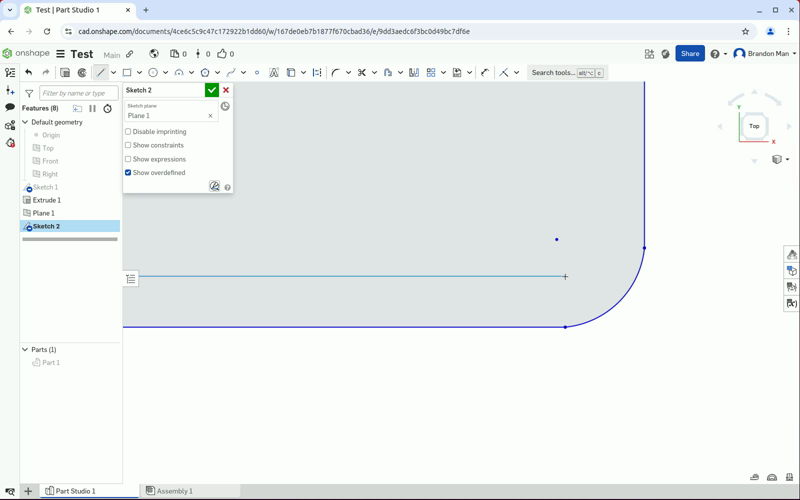
click(565, 276)
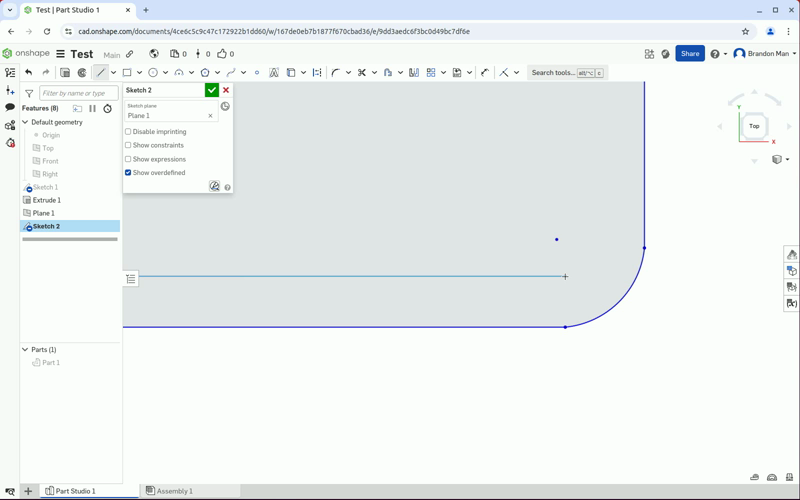
scroll(-6)
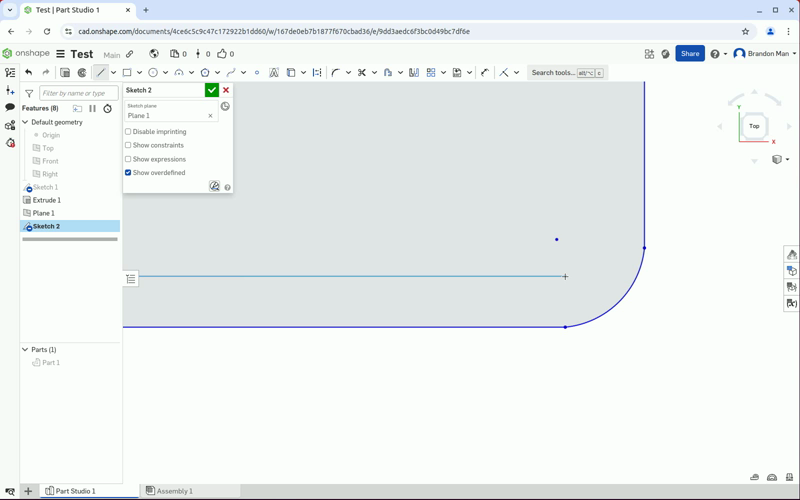
scroll(-6)
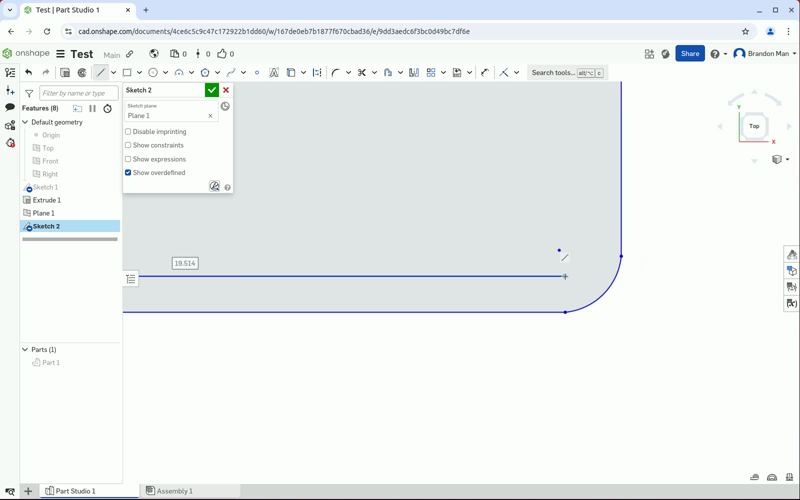
scroll(-6)
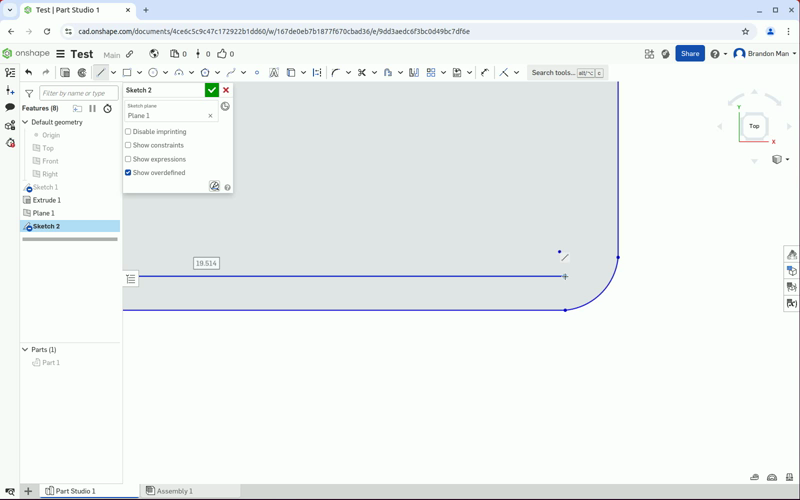
scroll(-6)
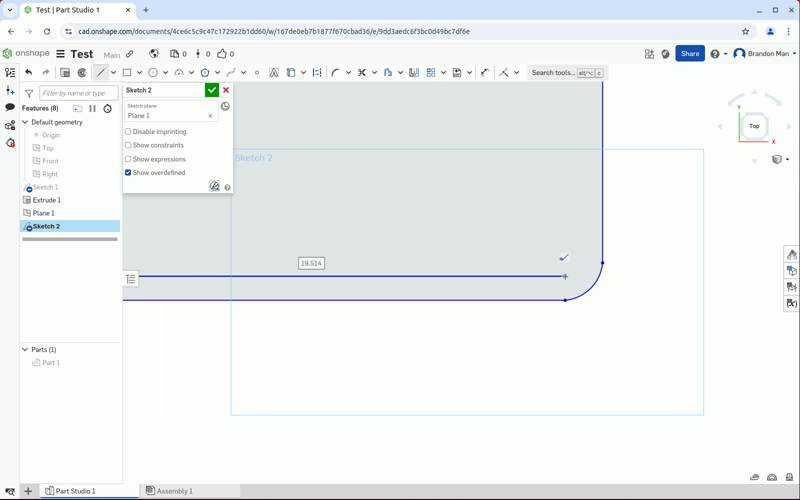
scroll(-6)
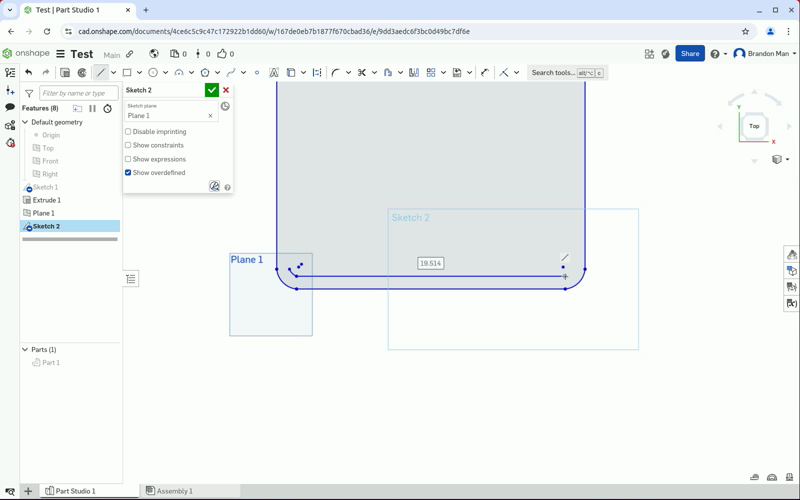
scroll(-6)
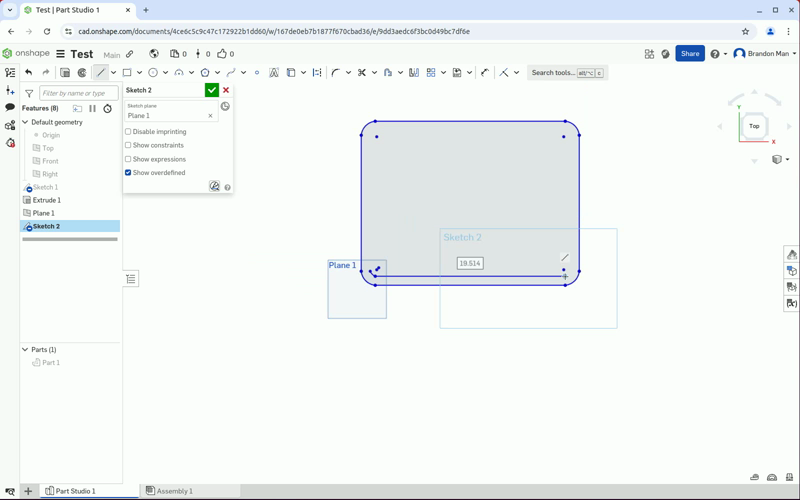
scroll(-6)
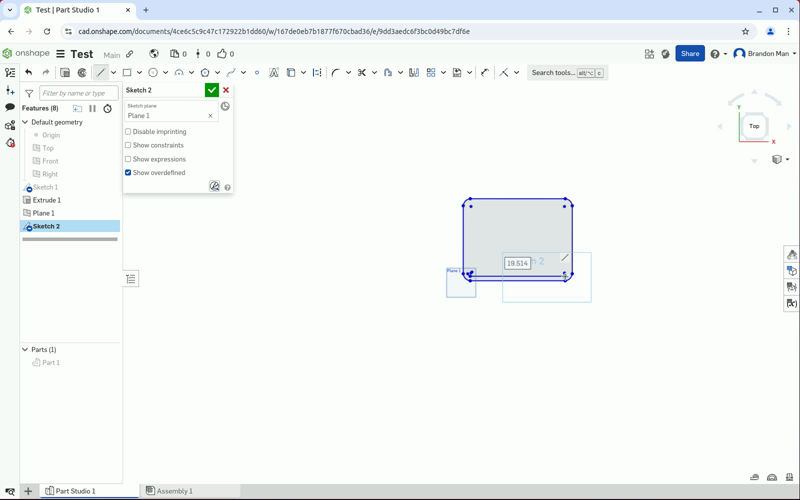
key_up(shift)
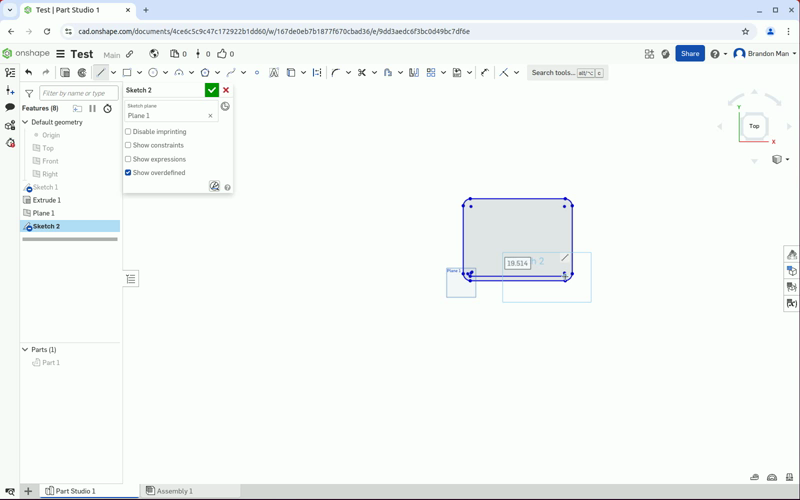
key(esc)
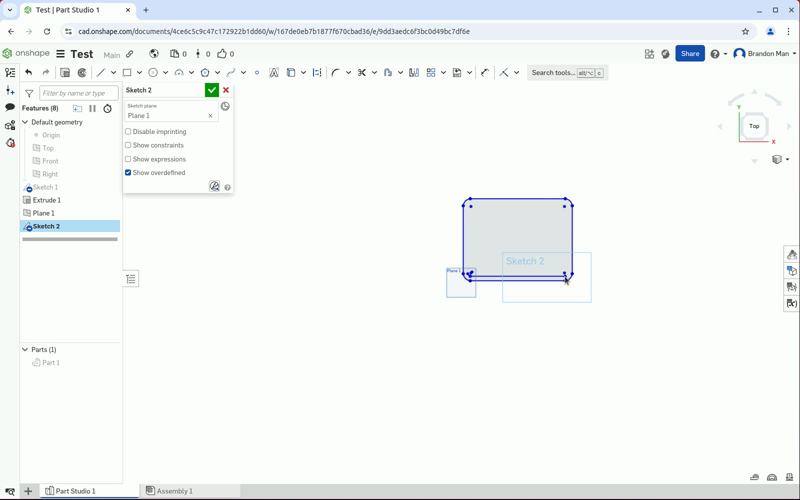
key(a)
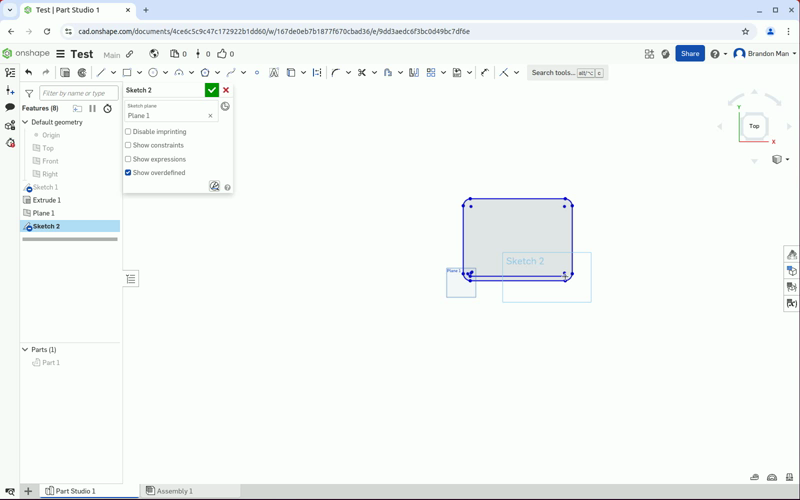
mouse_move(565, 276)
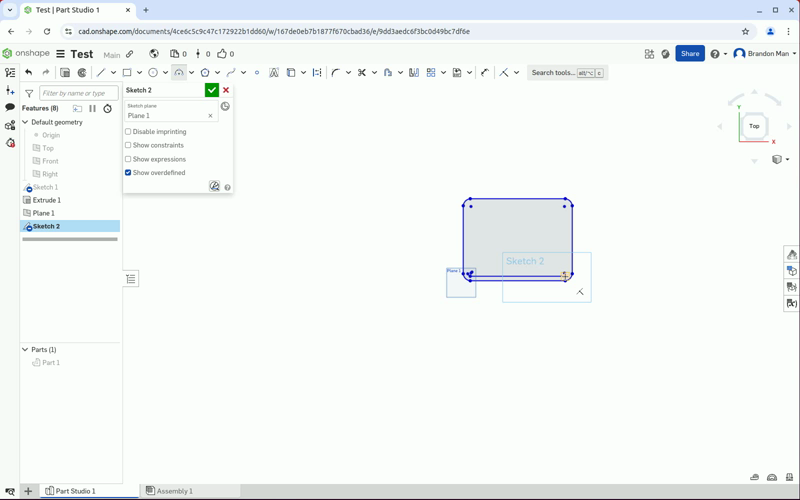
scroll(6)
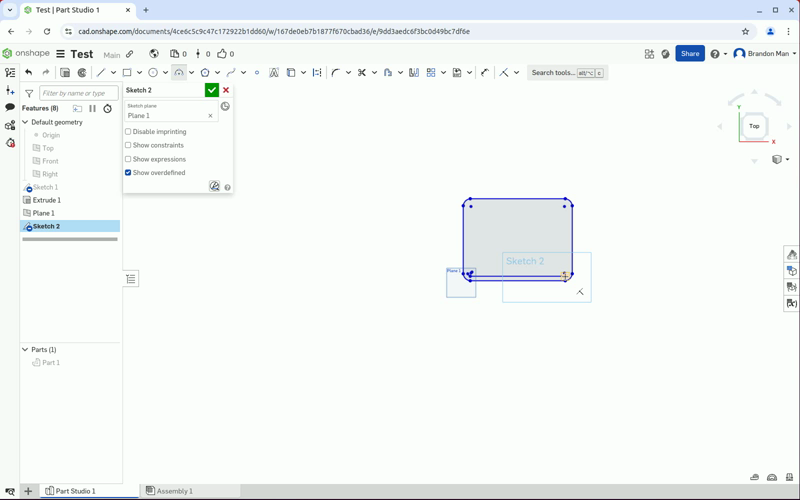
scroll(6)
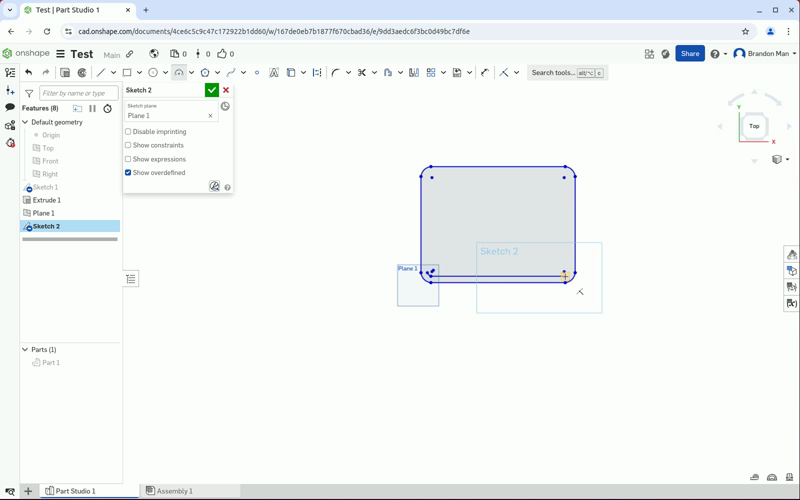
scroll(6)
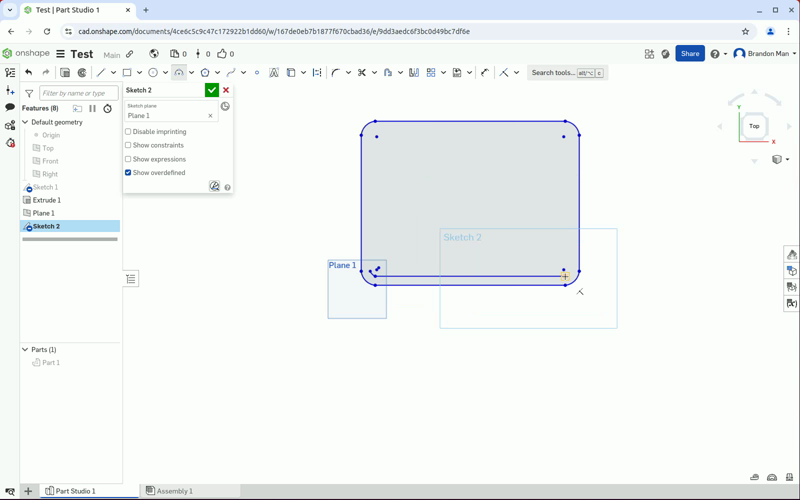
scroll(6)
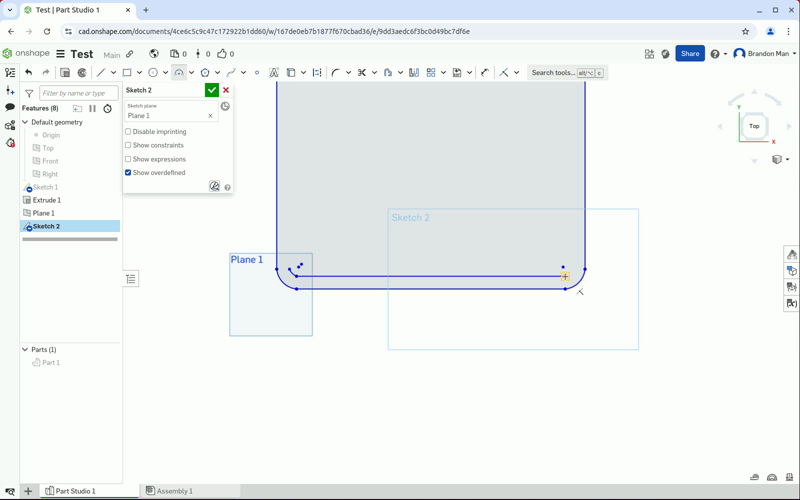
scroll(6)
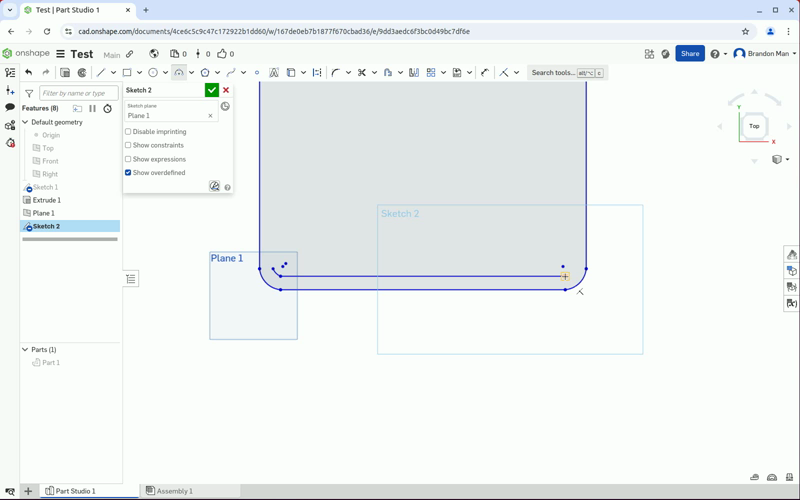
scroll(6)
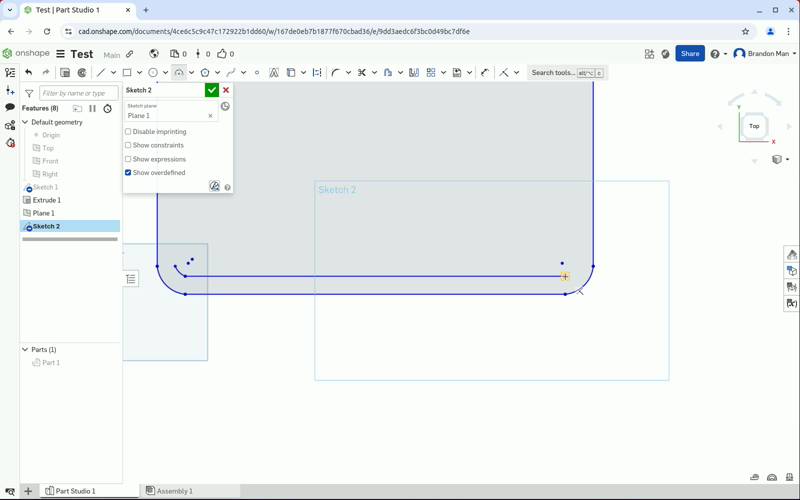
scroll(6)
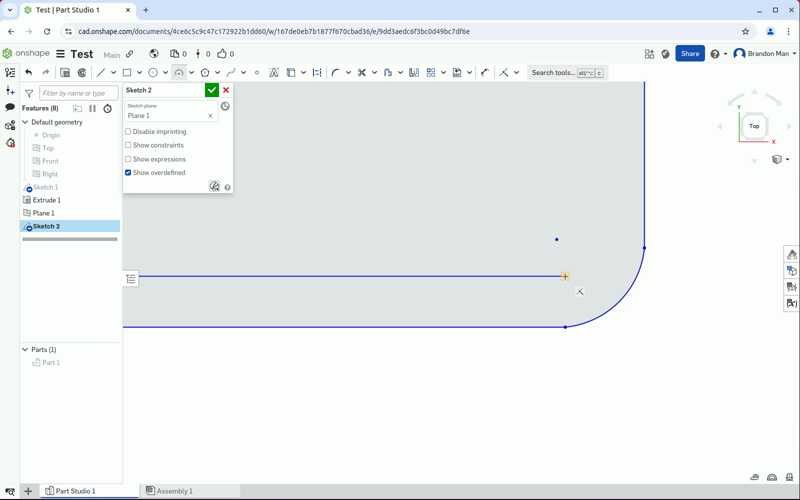
click(565, 276)
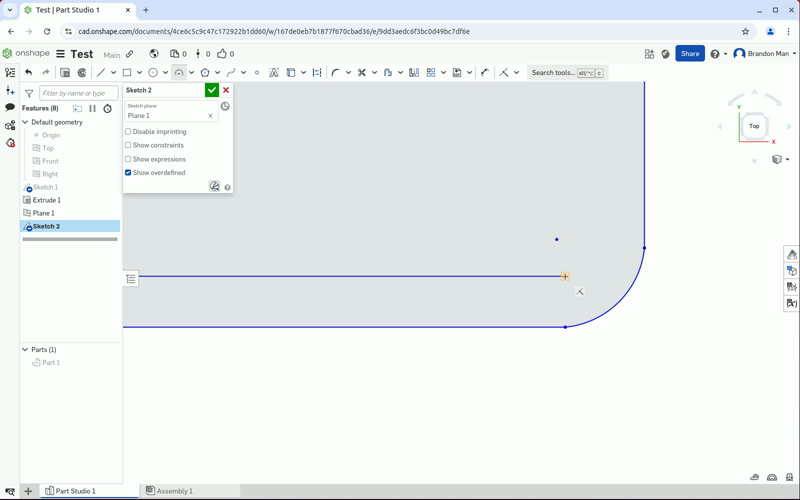
scroll(-6)
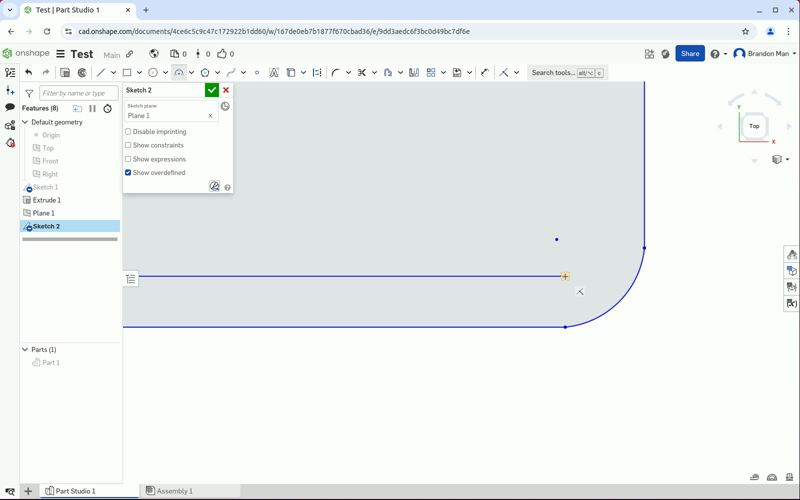
scroll(-6)
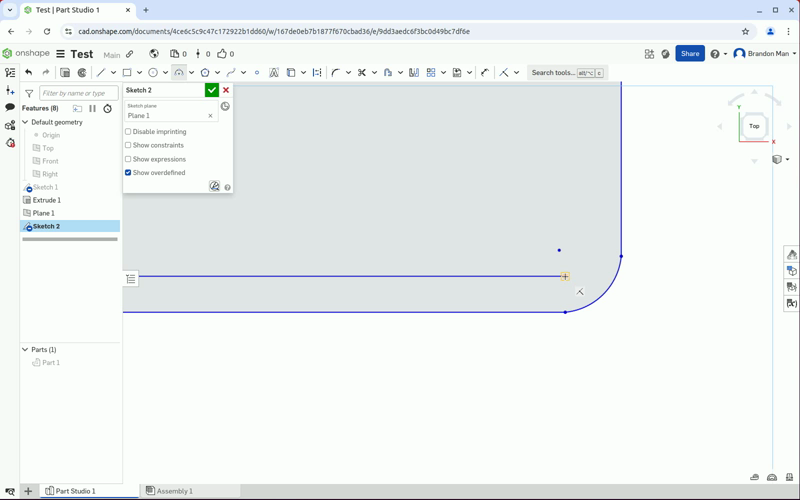
scroll(-6)
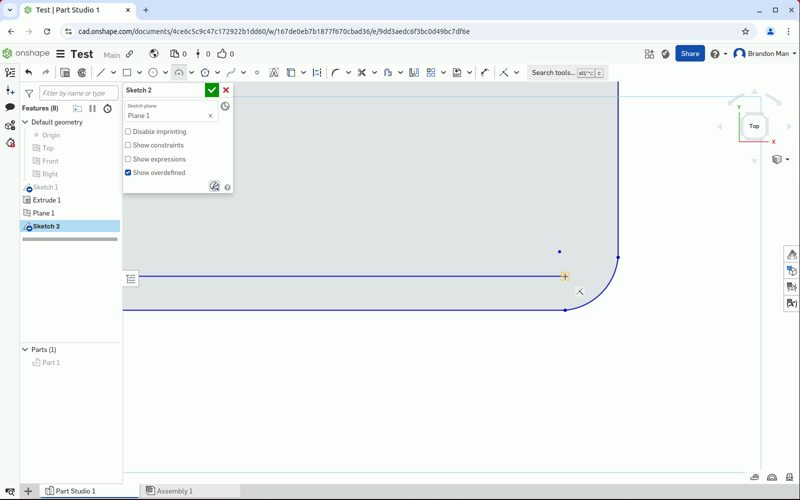
scroll(-6)
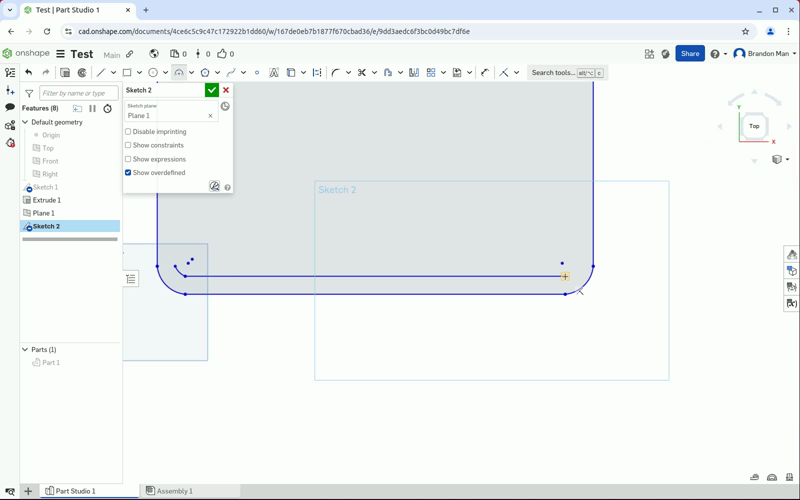
scroll(-6)
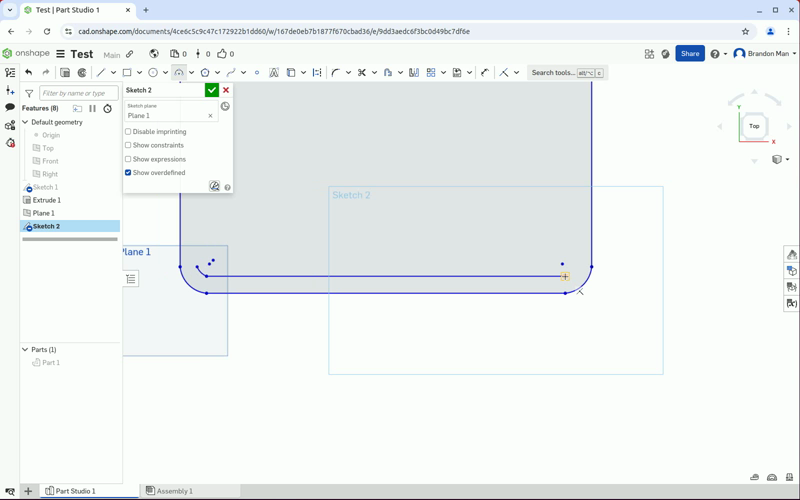
scroll(-6)
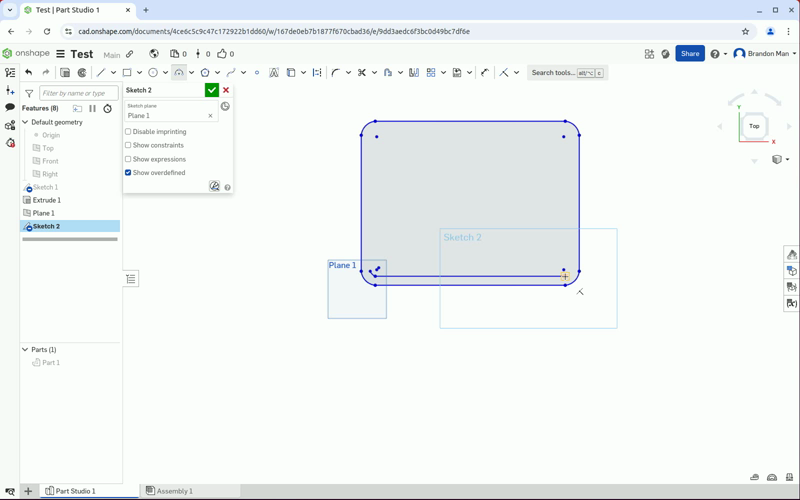
scroll(-6)
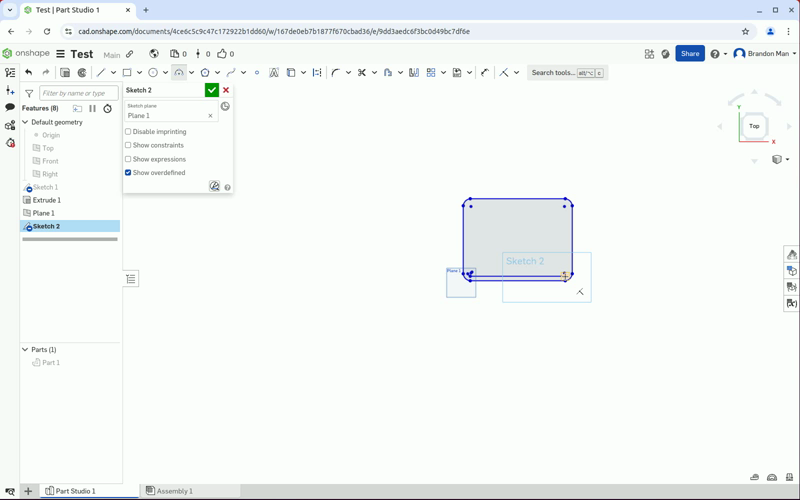
key_down(shift)
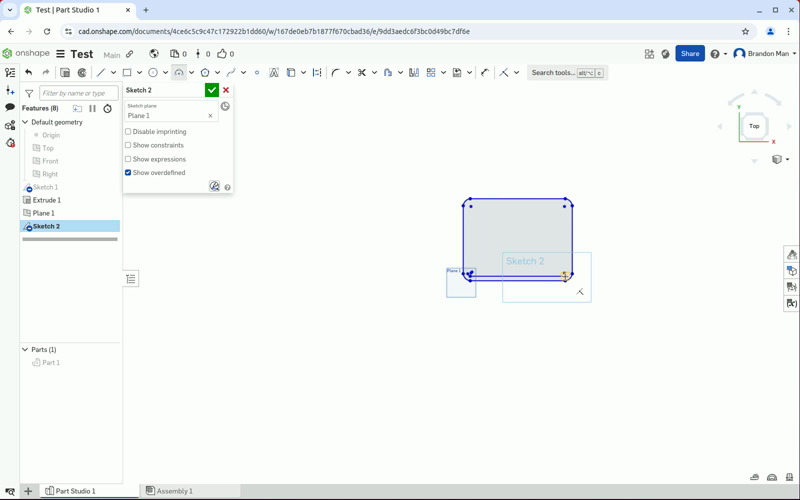
mouse_move(567, 273)
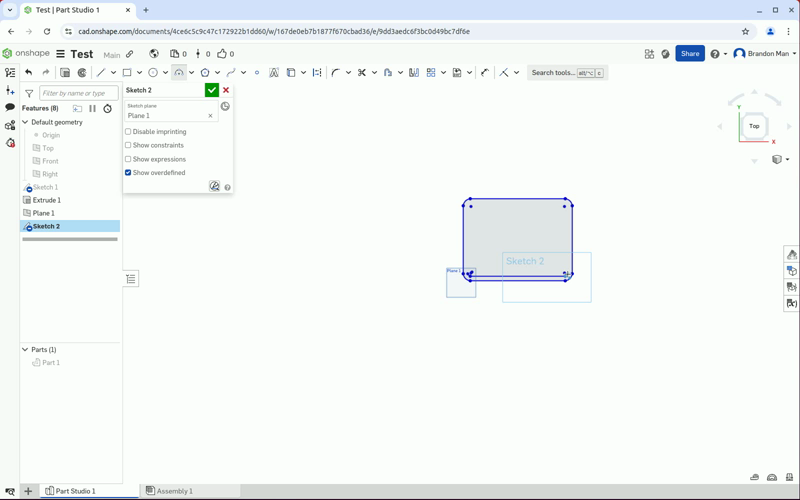
scroll(6)
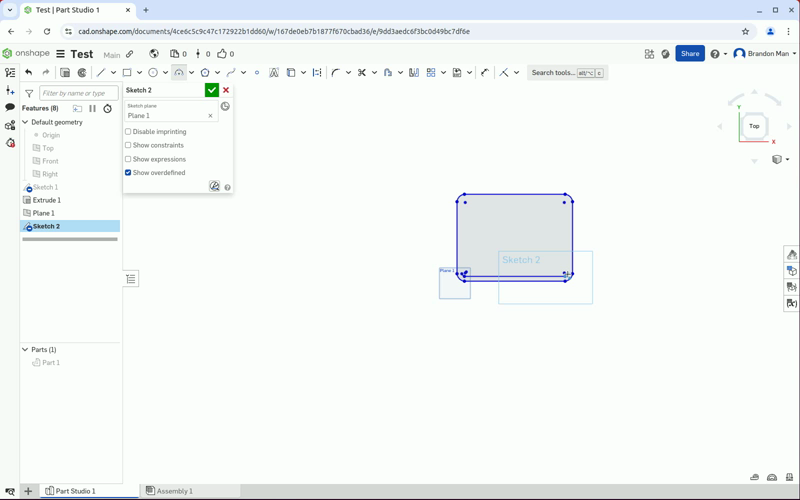
scroll(6)
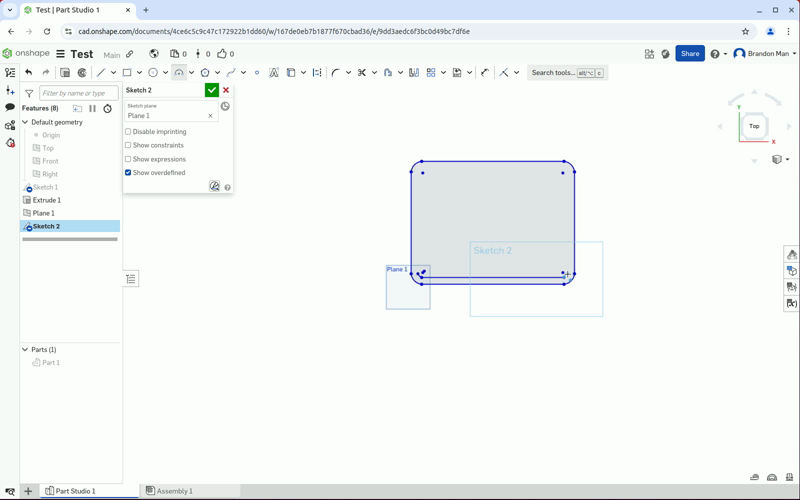
scroll(6)
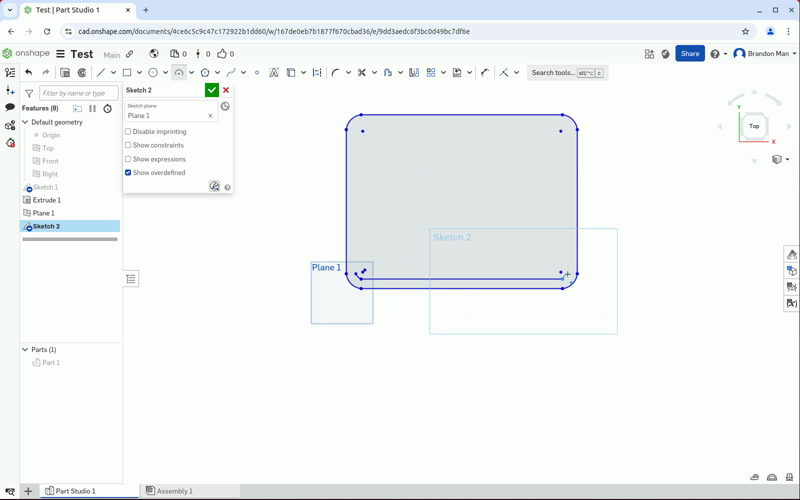
scroll(6)
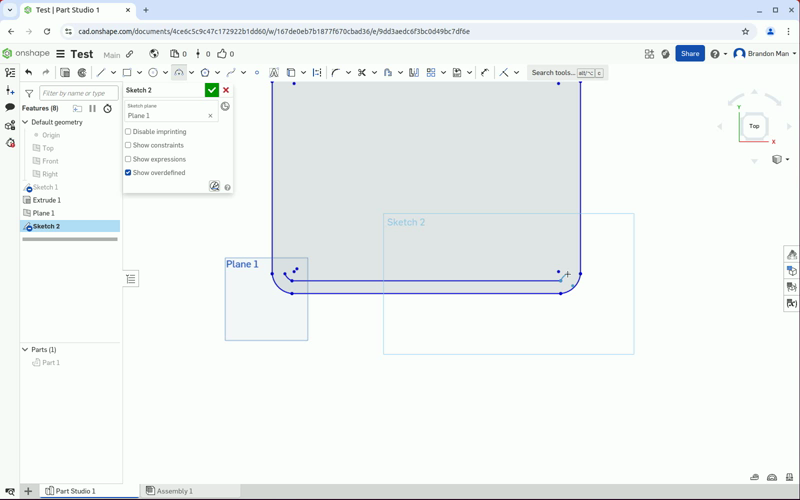
scroll(6)
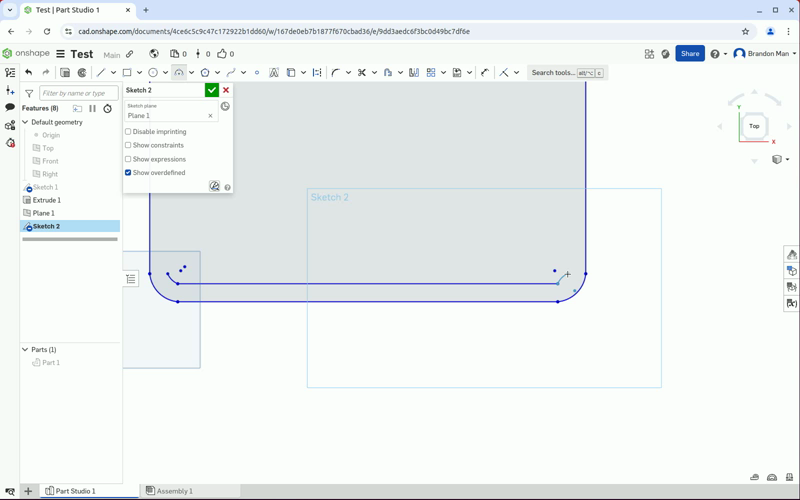
scroll(6)
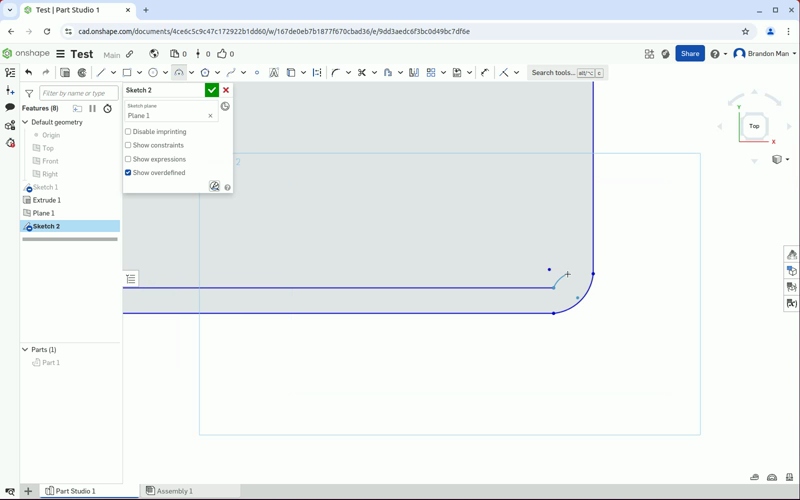
scroll(6)
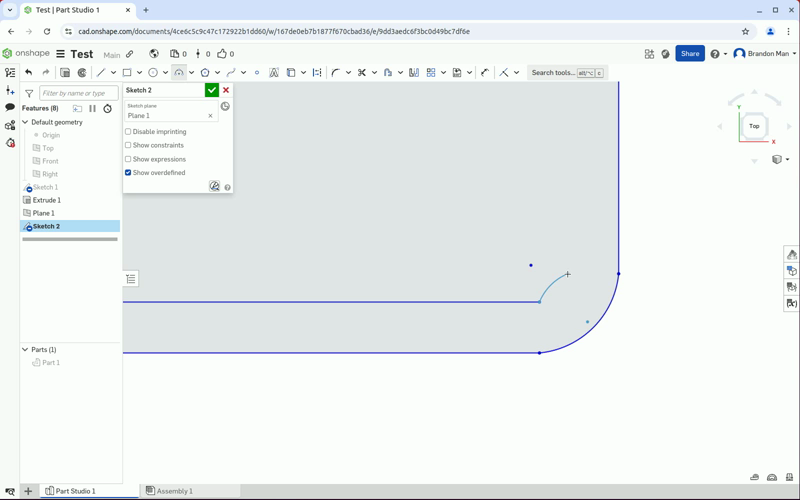
click(567, 273)
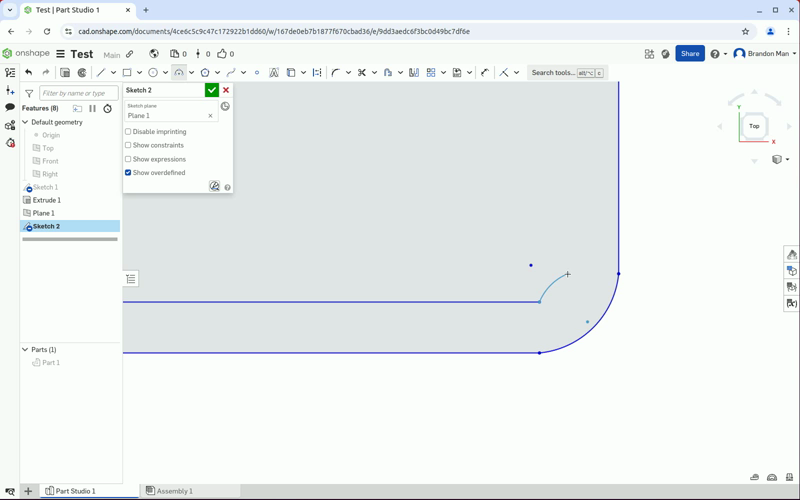
scroll(-6)
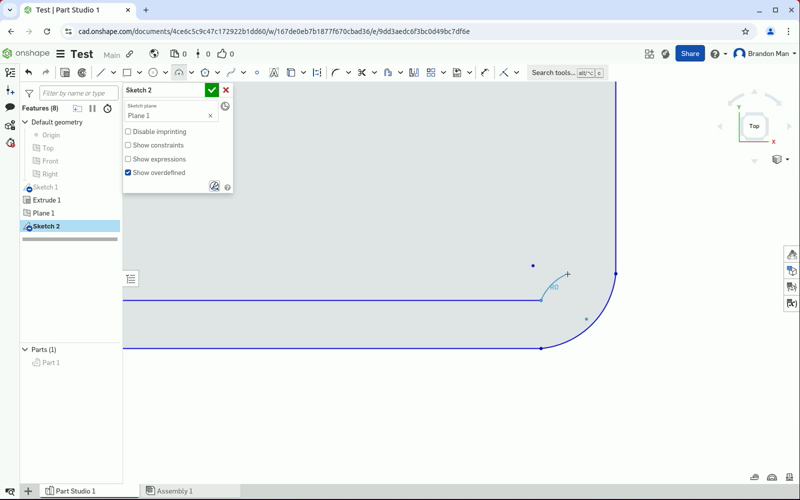
scroll(-6)
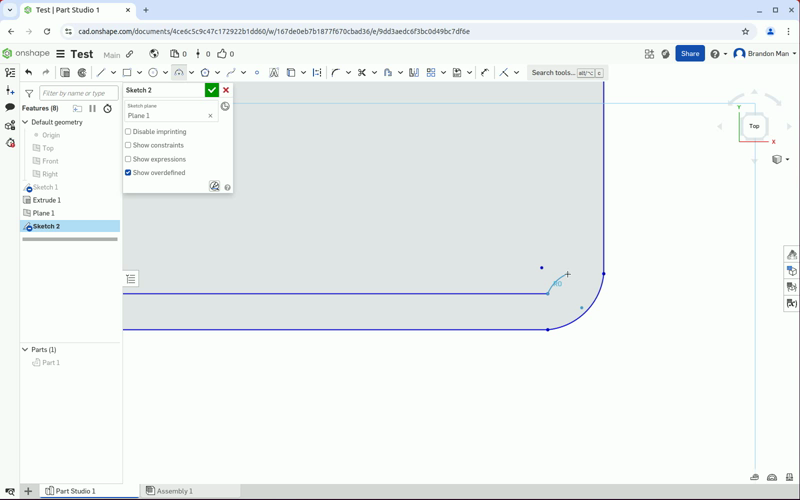
scroll(-6)
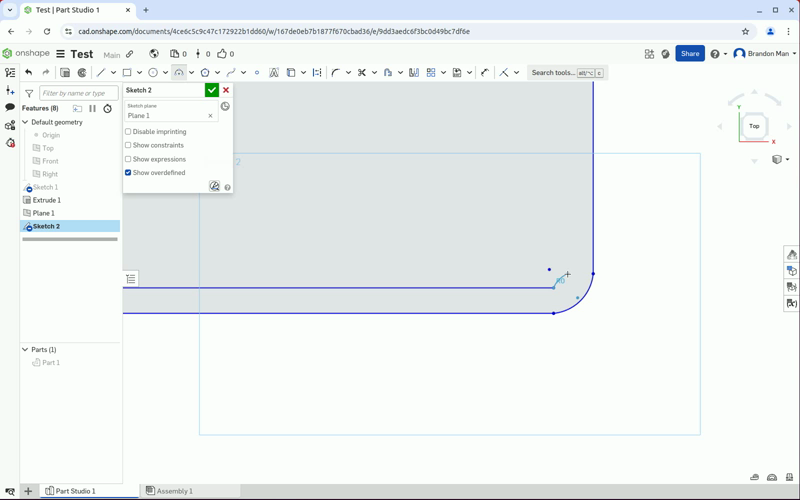
scroll(-6)
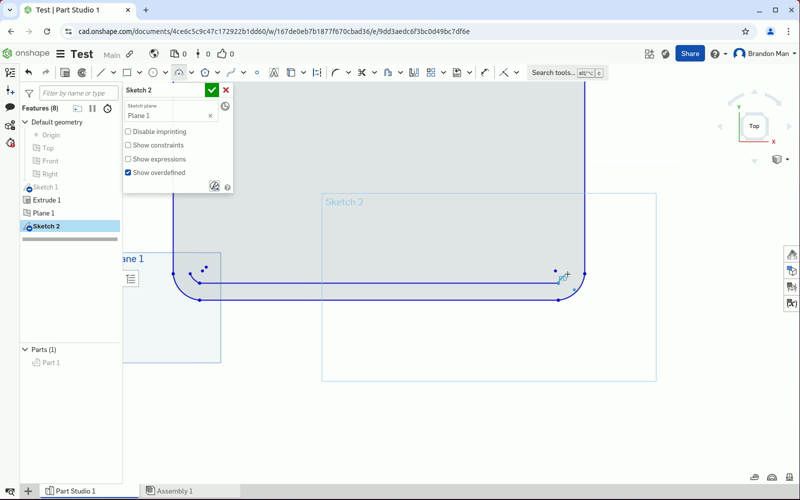
scroll(-6)
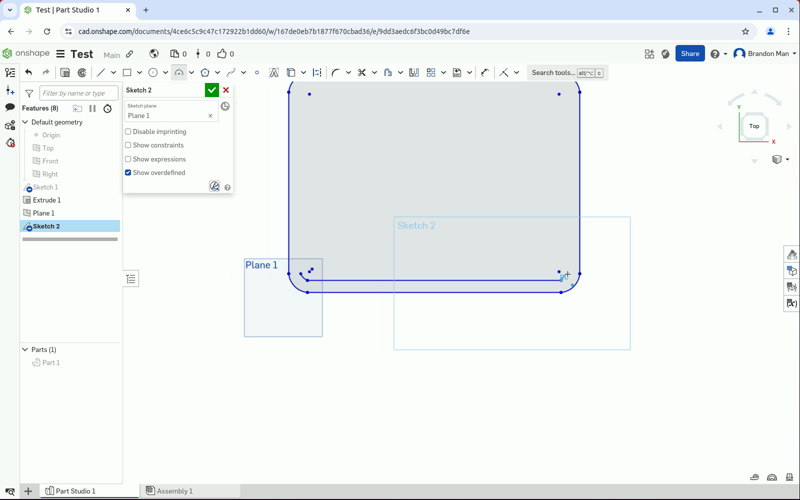
scroll(-6)
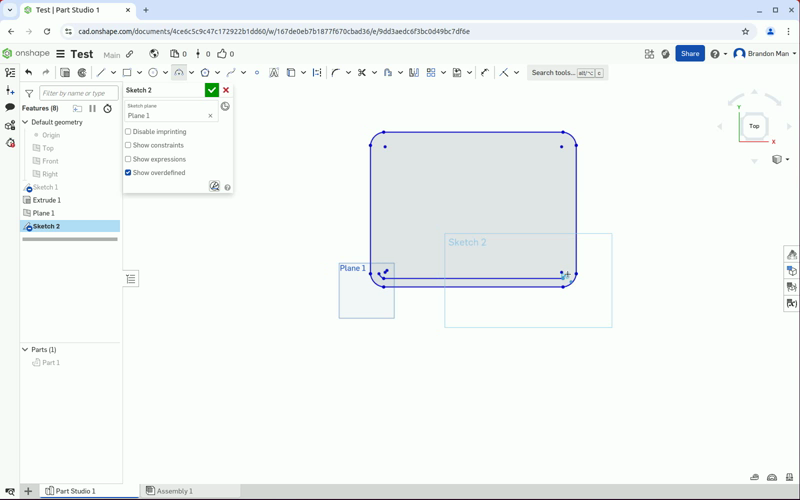
scroll(-6)
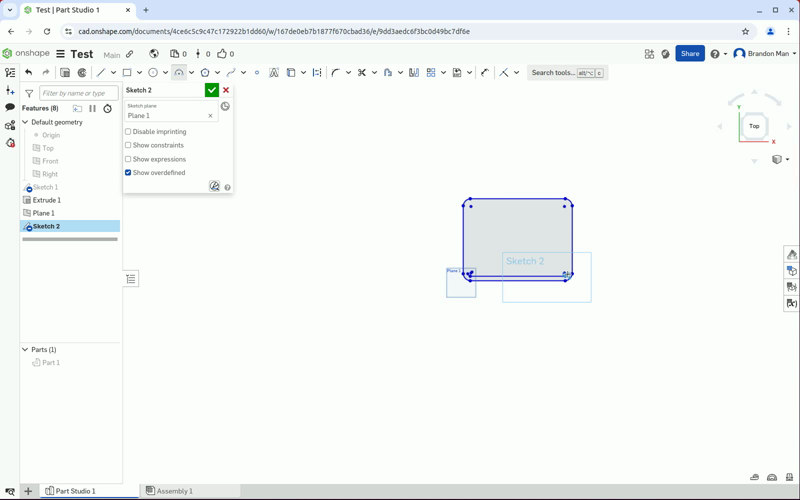
mouse_move(567, 275)
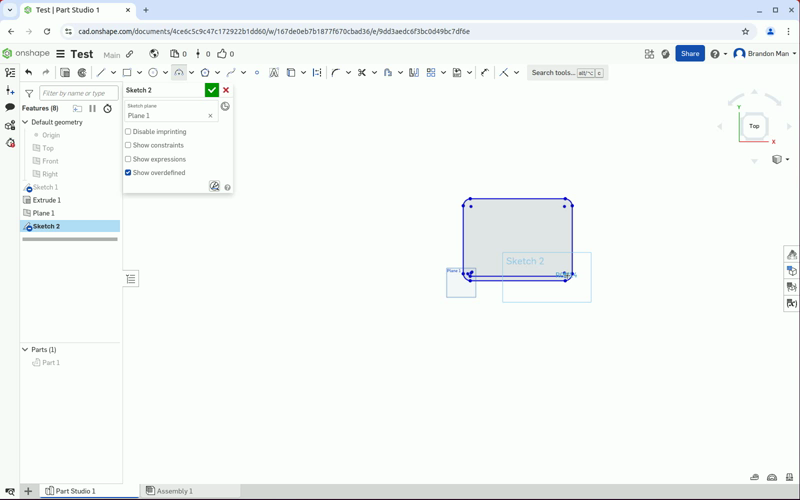
scroll(6)
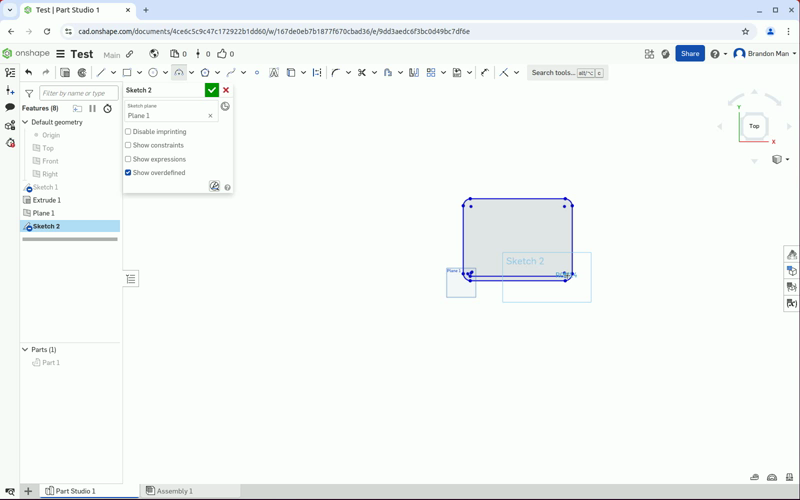
scroll(6)
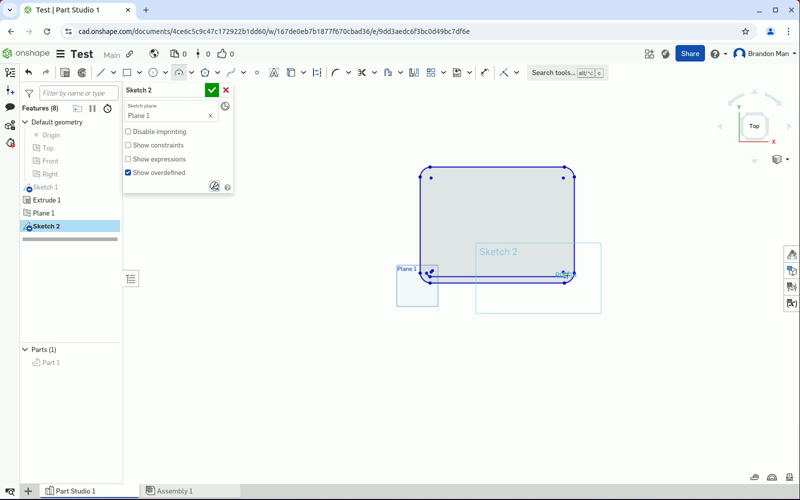
scroll(6)
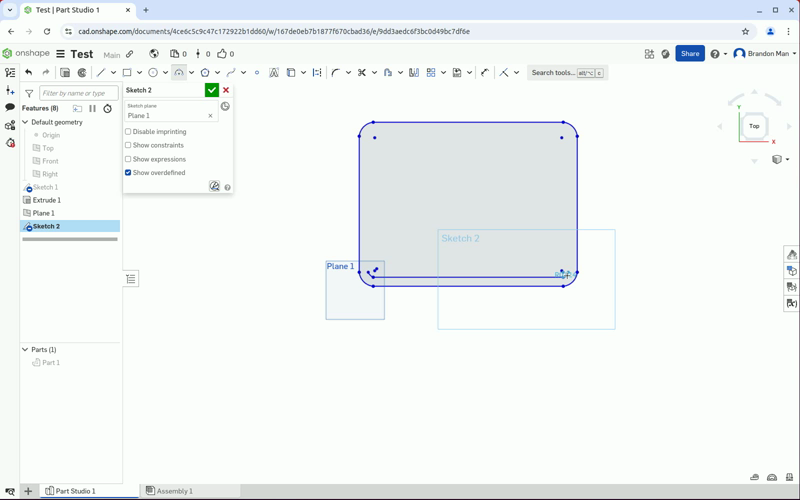
scroll(6)
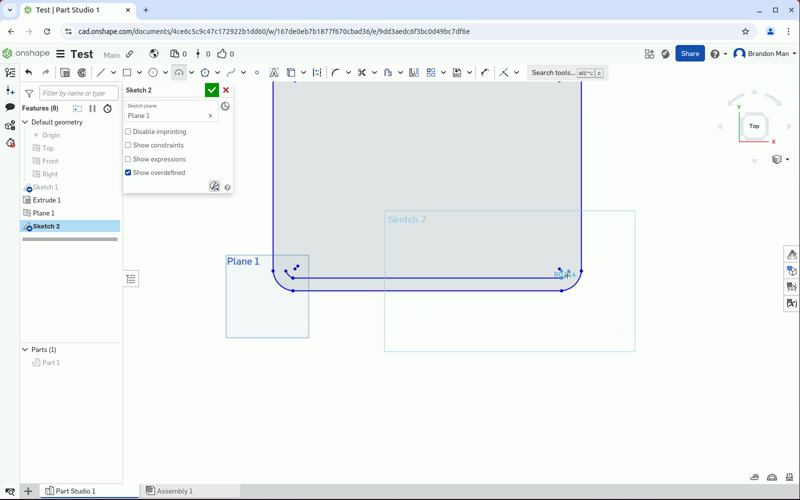
scroll(6)
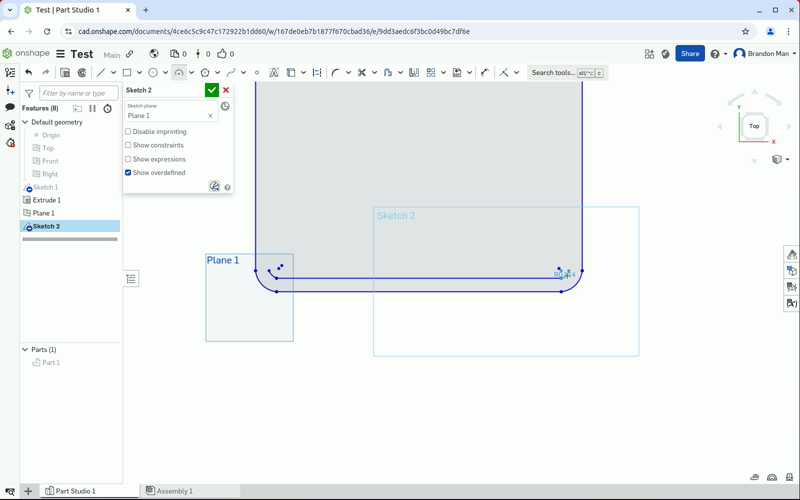
scroll(6)
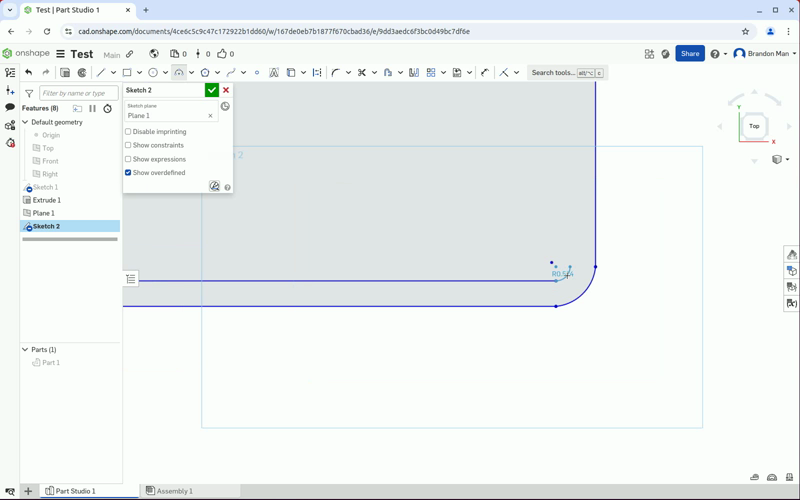
scroll(6)
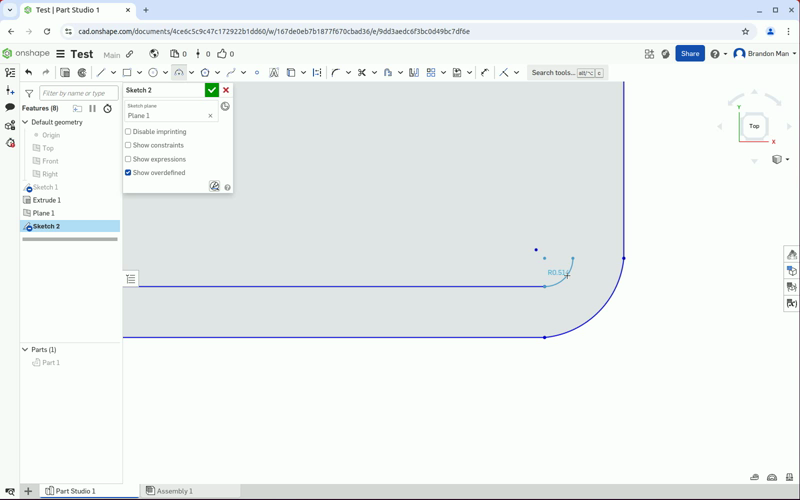
click(567, 275)
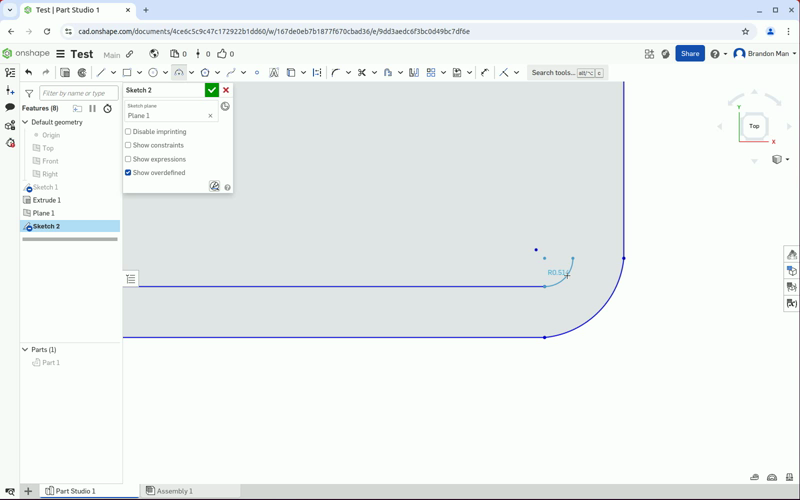
scroll(-6)
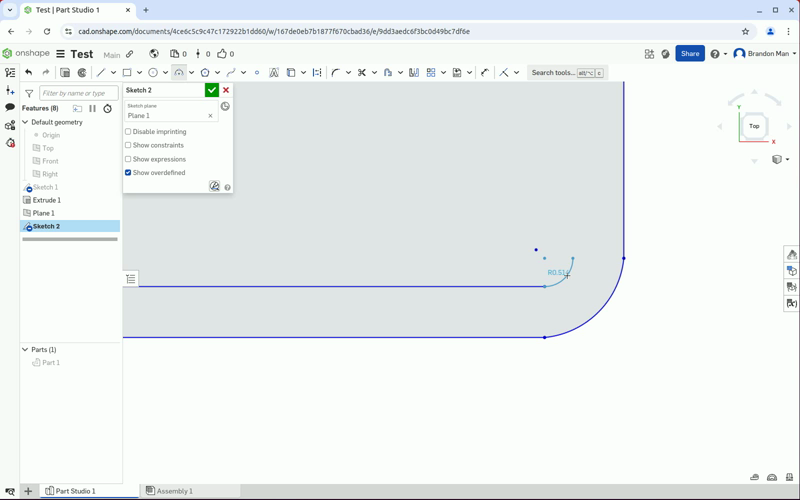
scroll(-6)
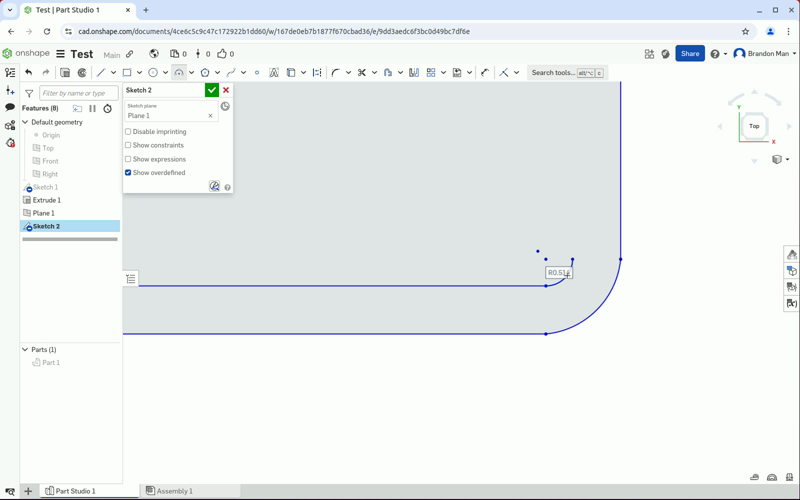
scroll(-6)
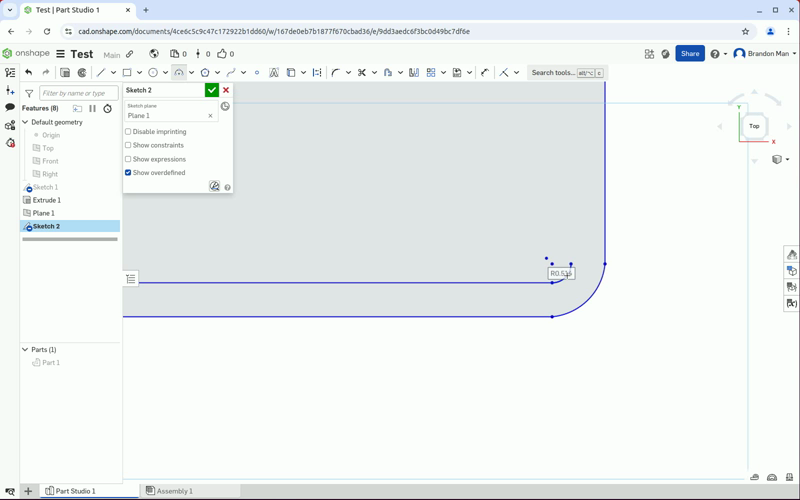
scroll(-6)
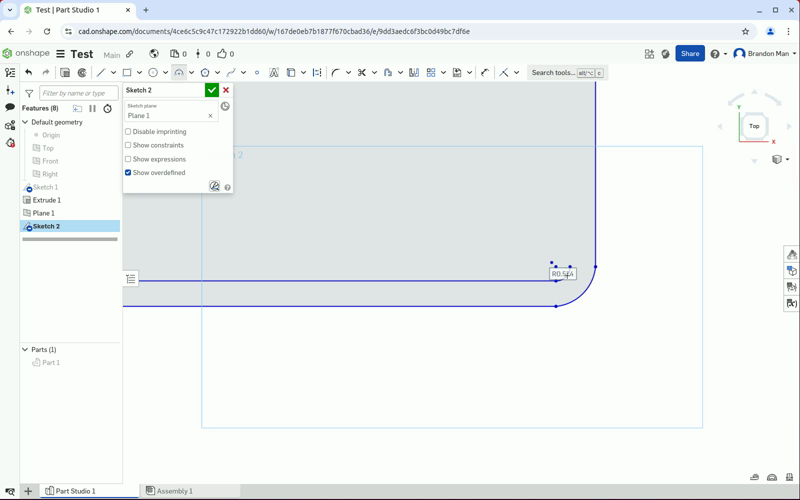
scroll(-6)
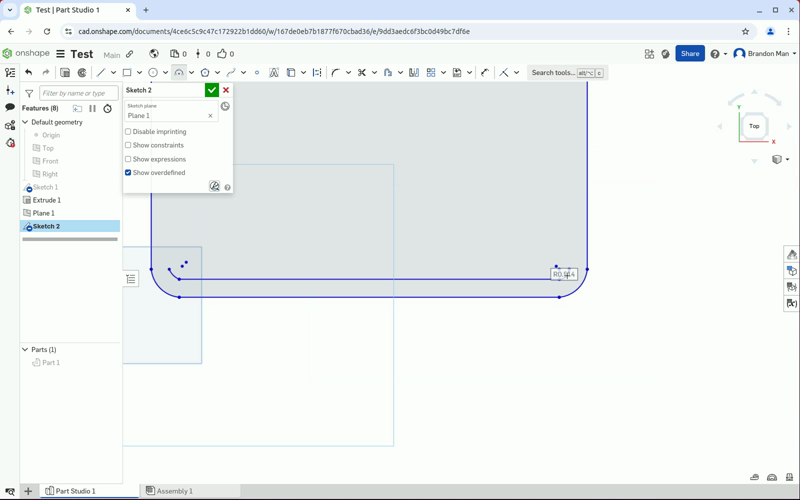
scroll(-6)
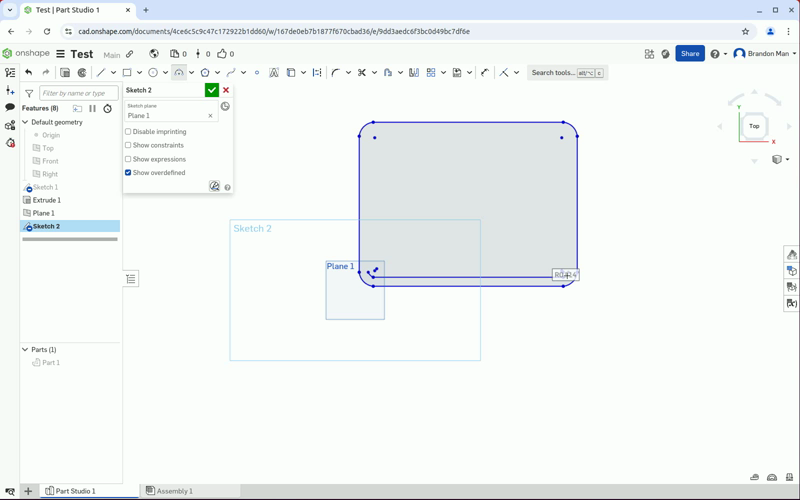
scroll(-6)
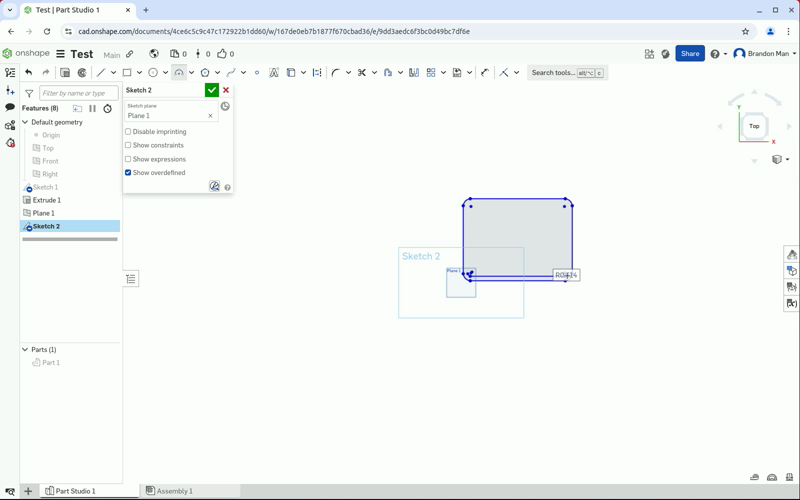
key_up(shift)
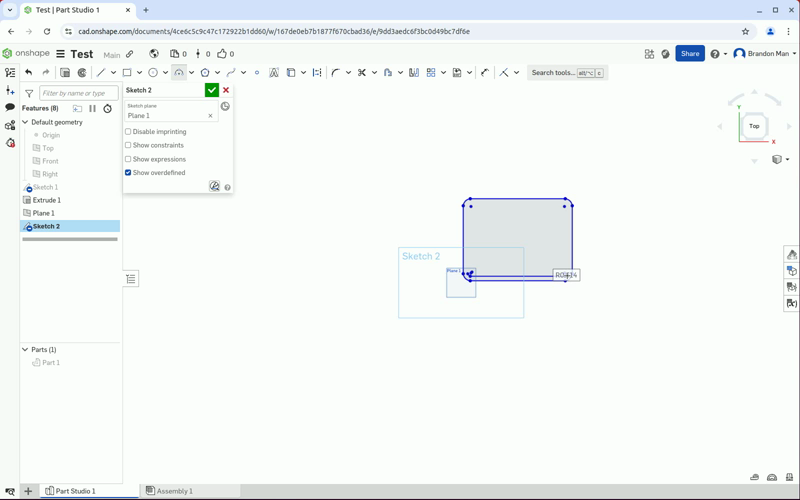
key(esc)
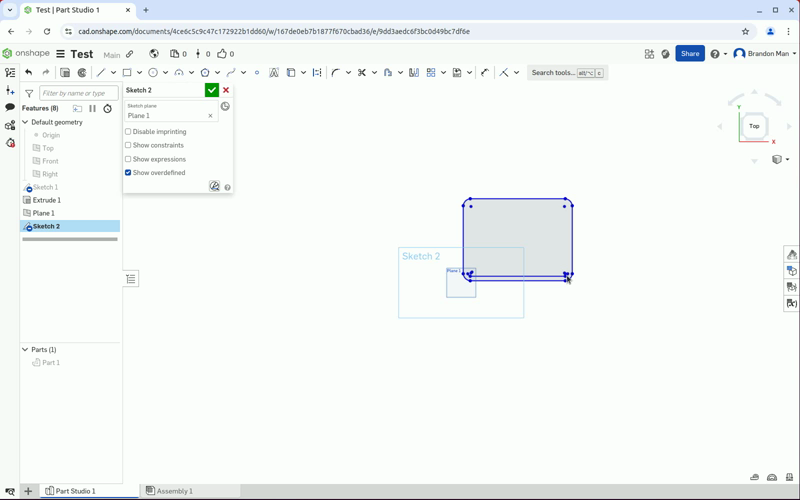
key(l)
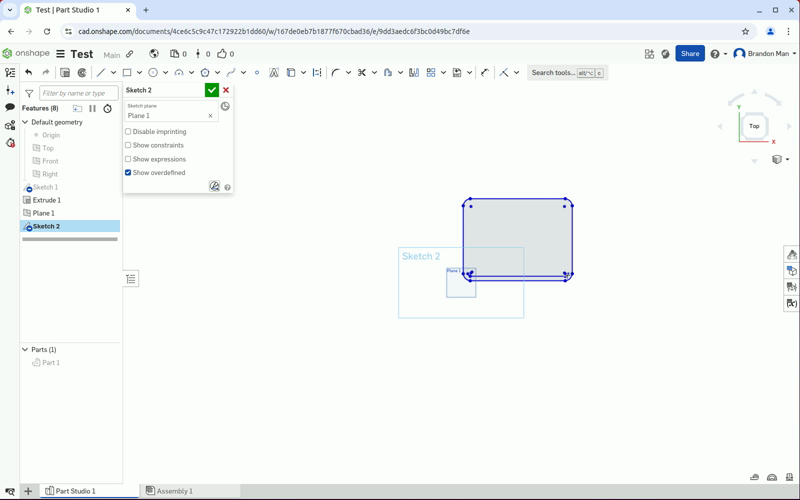
mouse_move(567, 273)
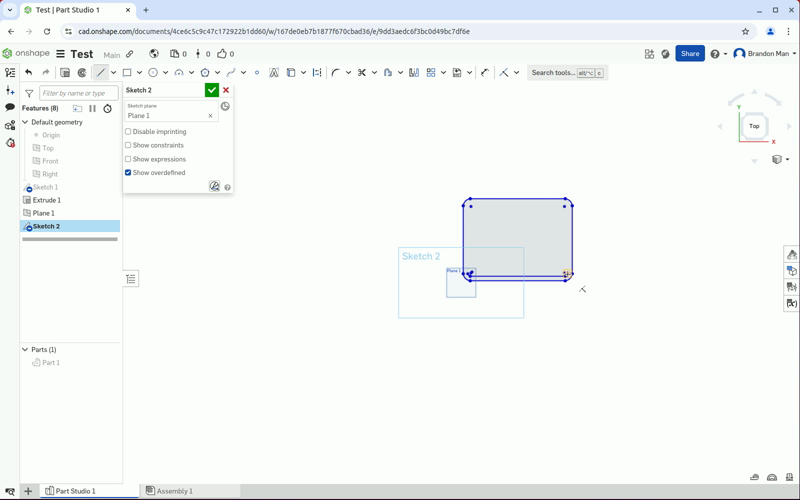
scroll(6)
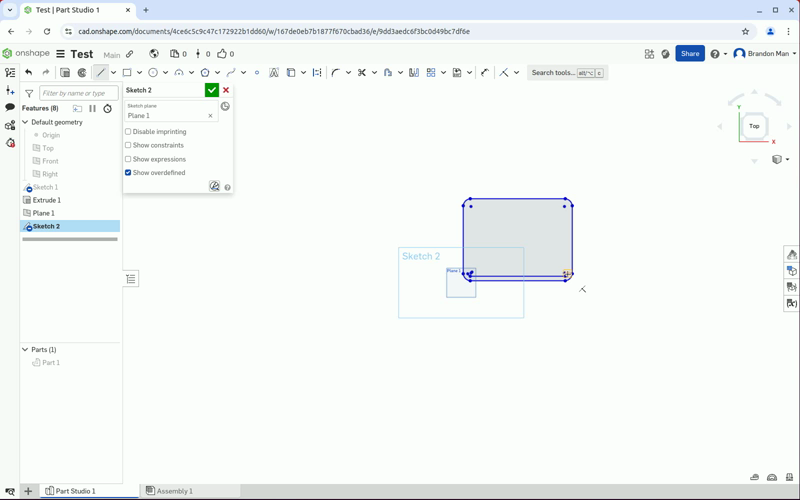
scroll(6)
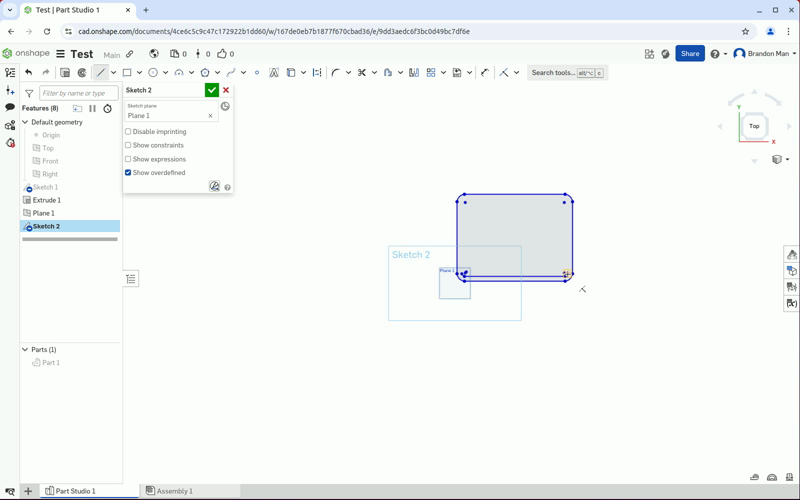
scroll(6)
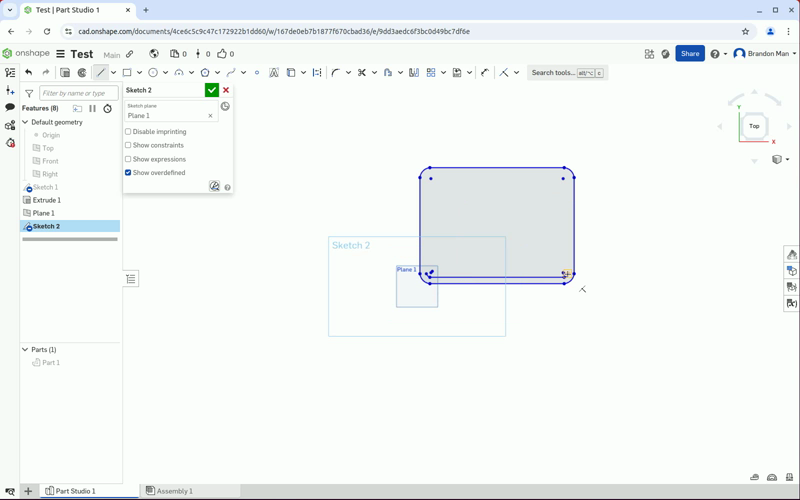
scroll(6)
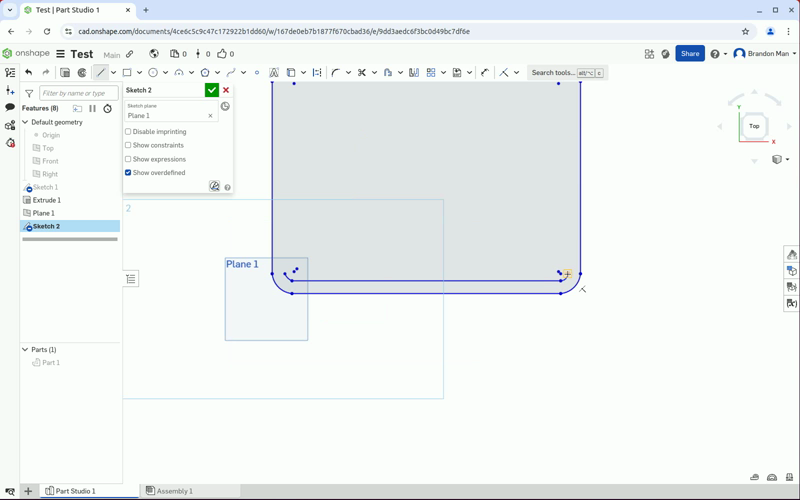
scroll(6)
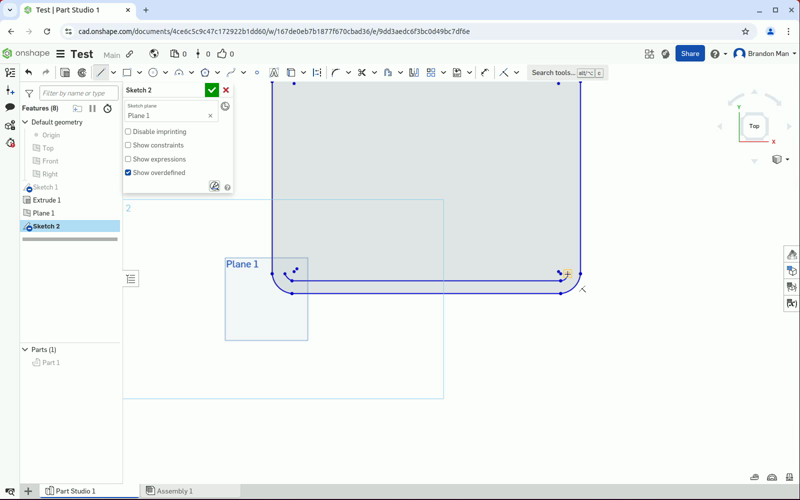
scroll(6)
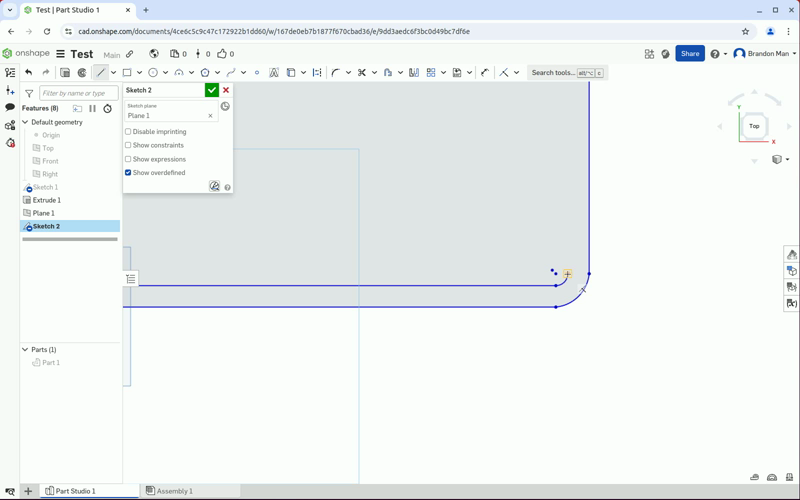
scroll(6)
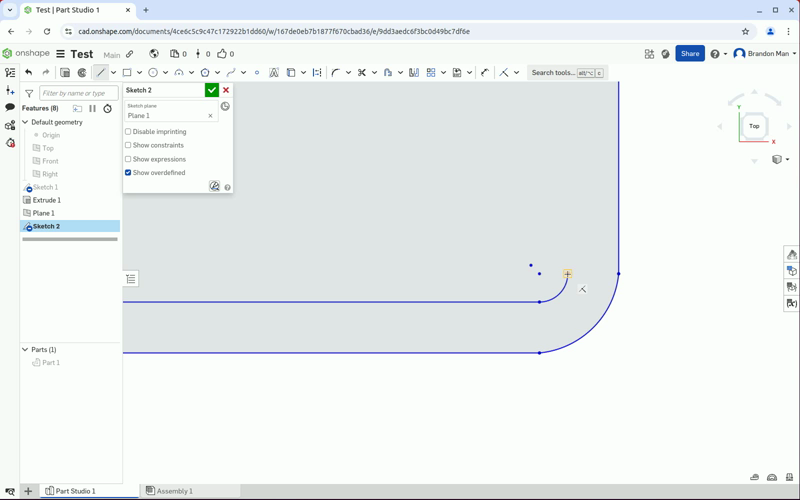
click(567, 273)
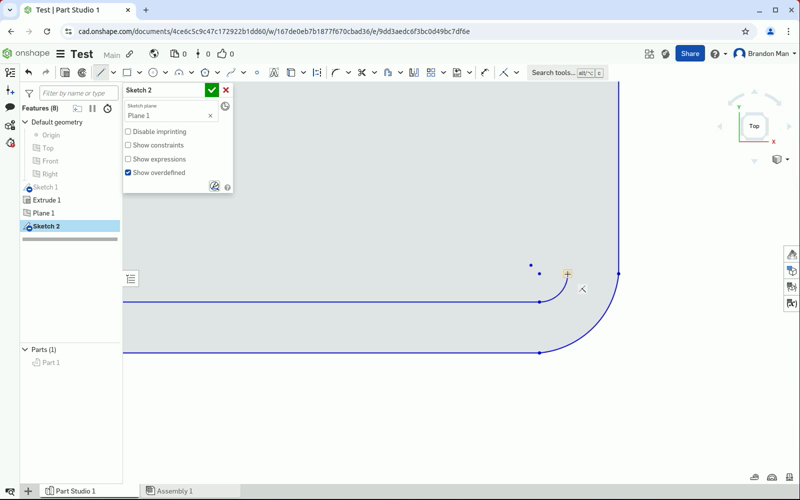
scroll(-6)
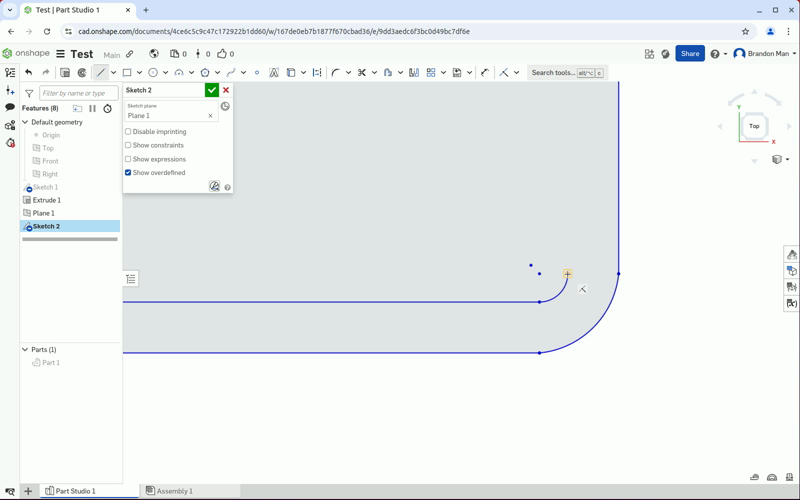
scroll(-6)
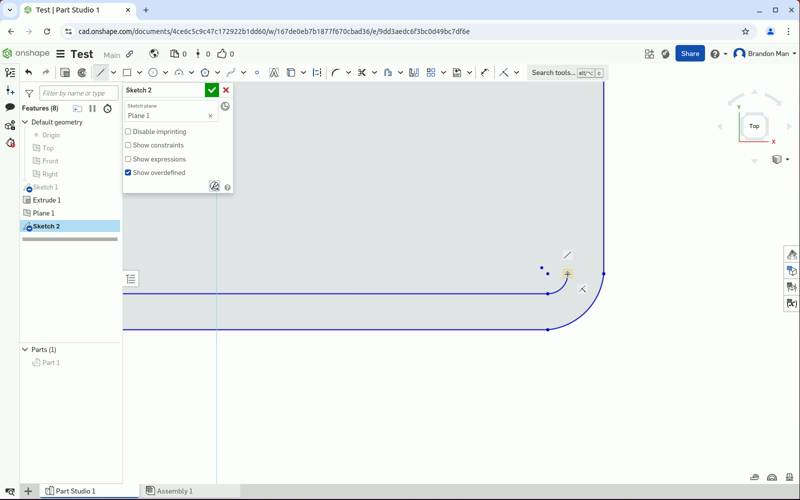
scroll(-6)
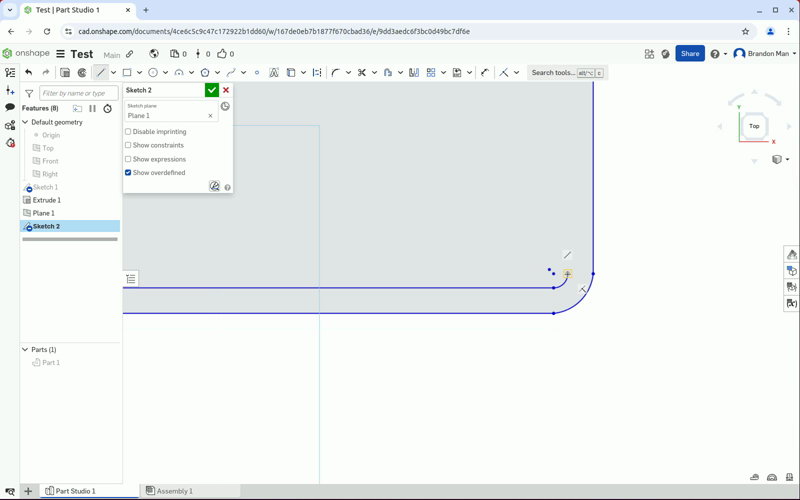
scroll(-6)
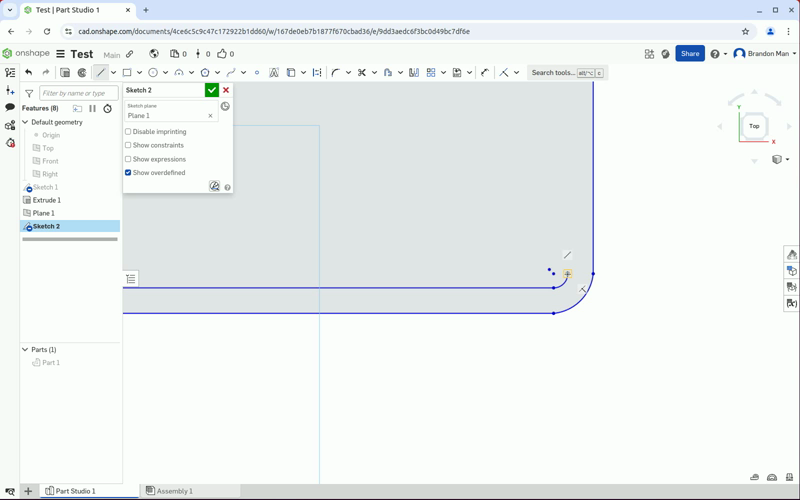
scroll(-6)
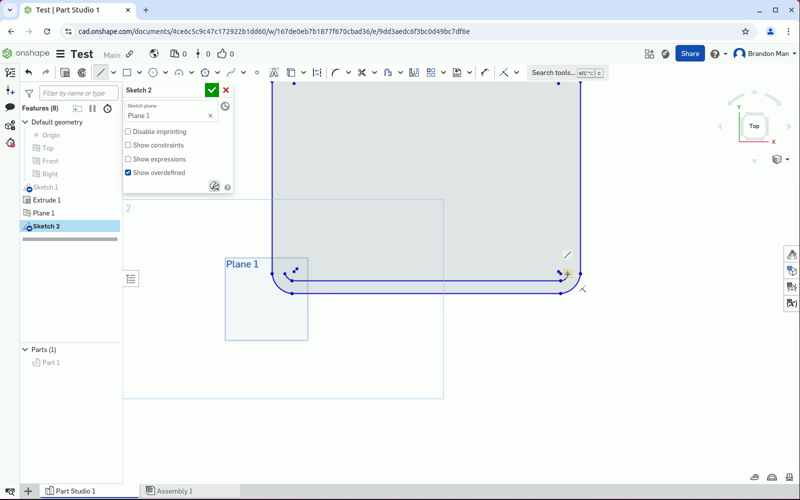
scroll(-6)
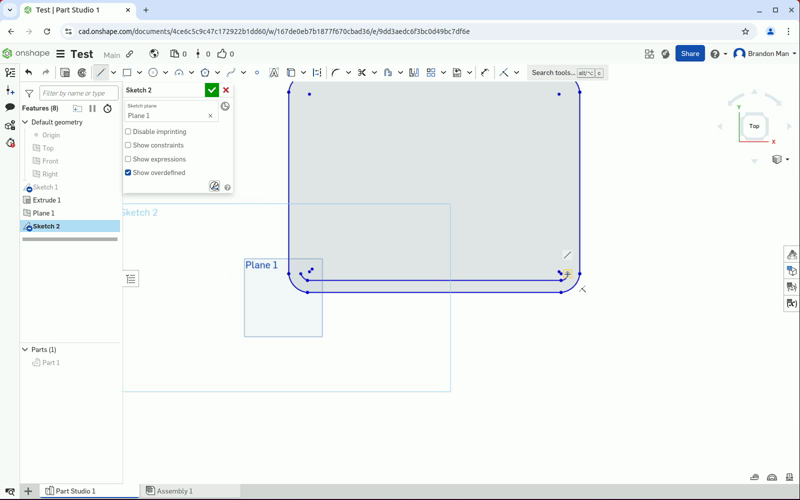
scroll(-6)
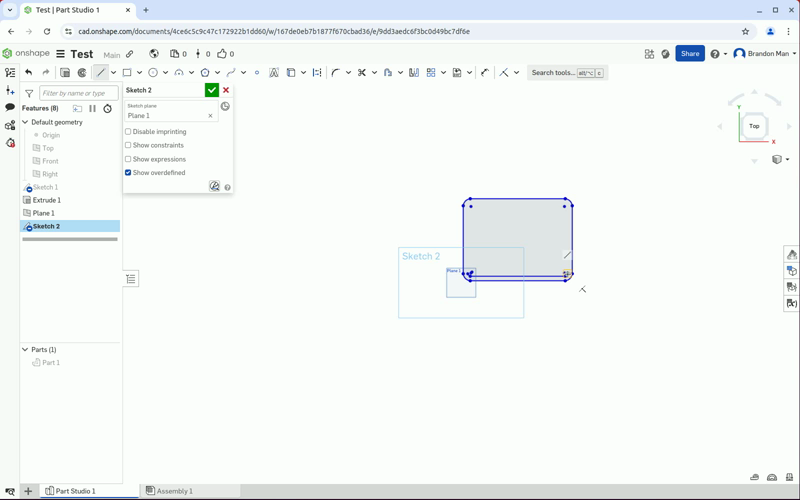
key_down(shift)
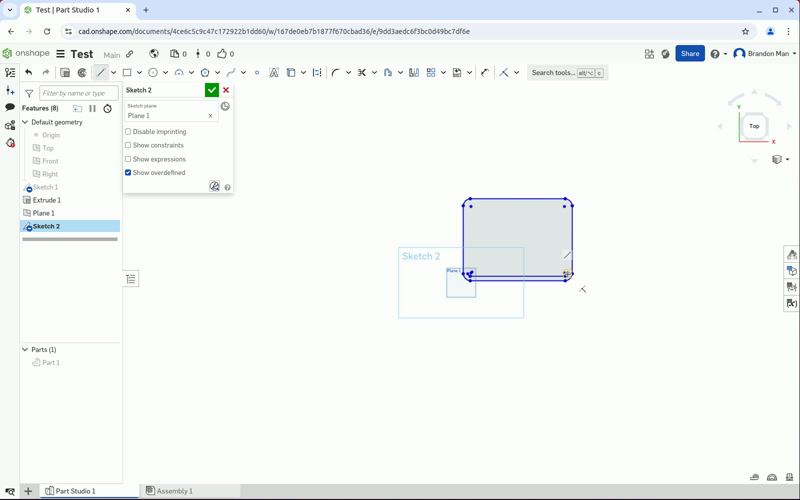
mouse_move(567, 205)
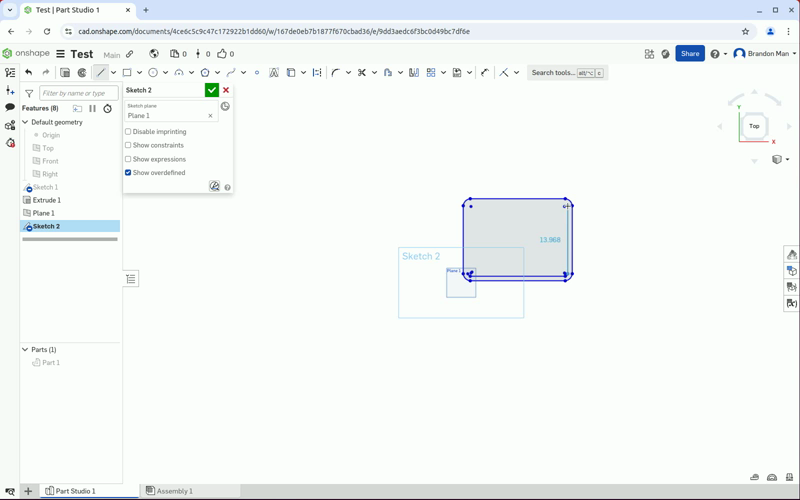
scroll(6)
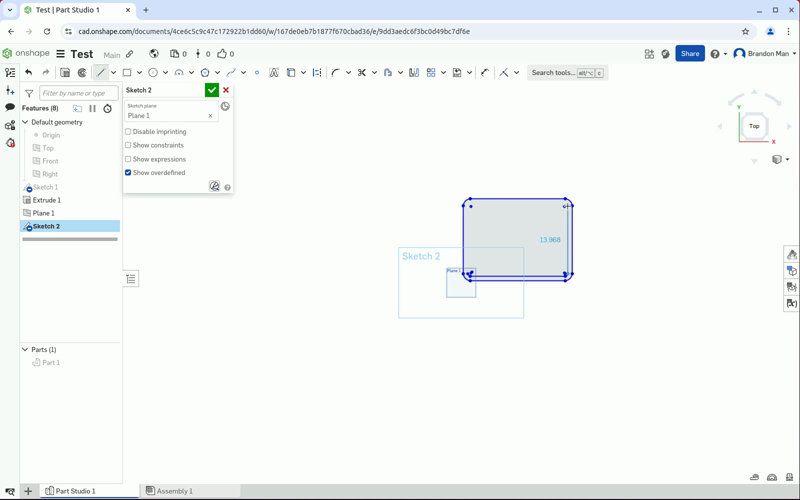
scroll(6)
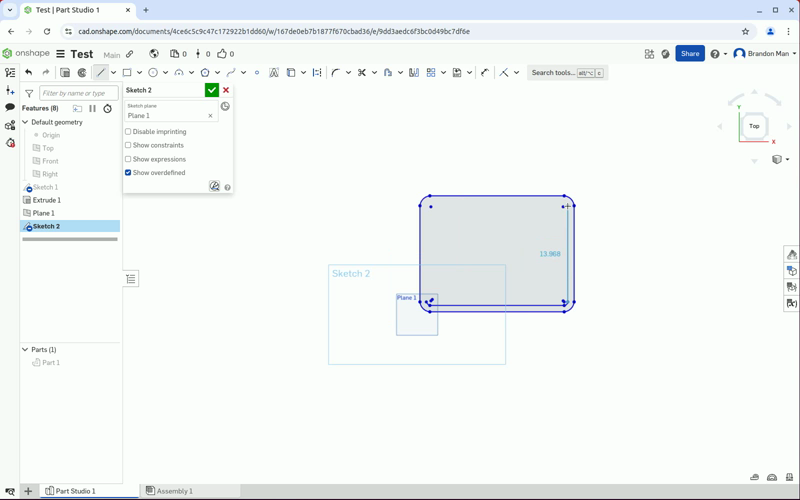
scroll(6)
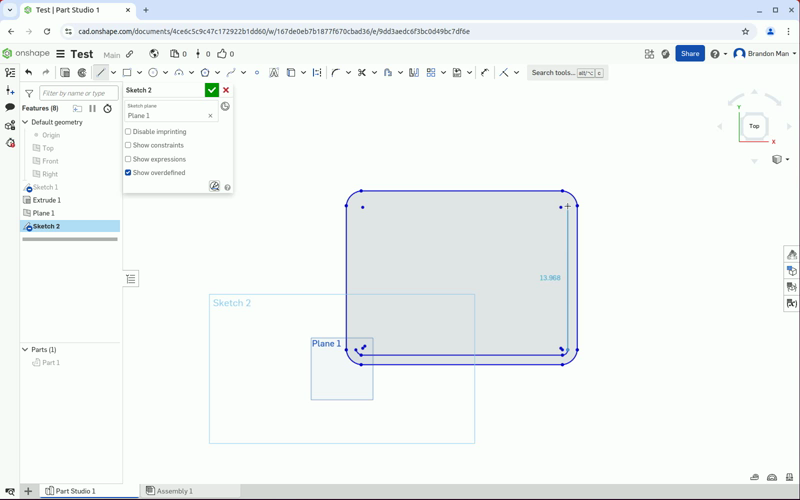
scroll(6)
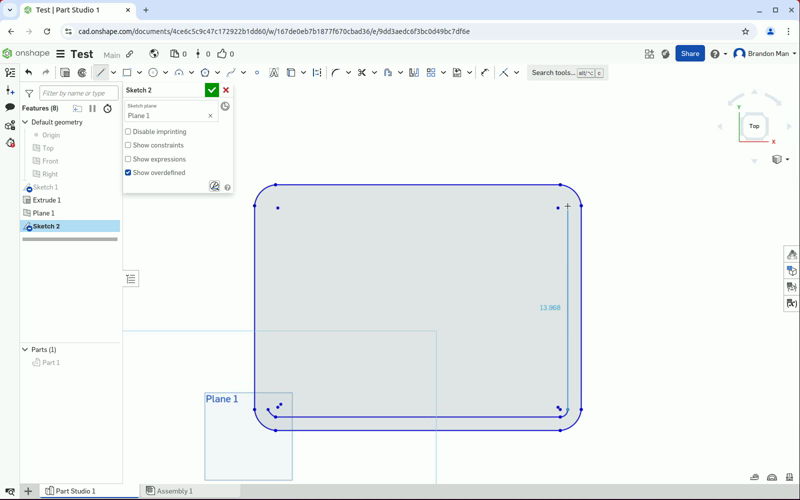
scroll(6)
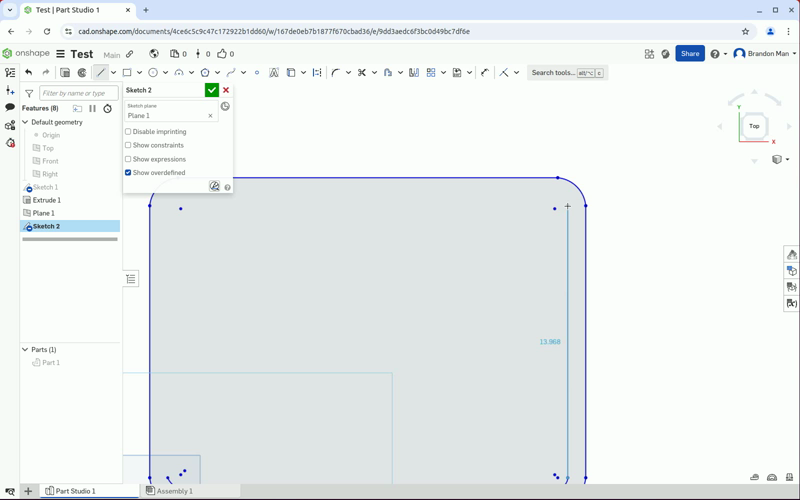
scroll(6)
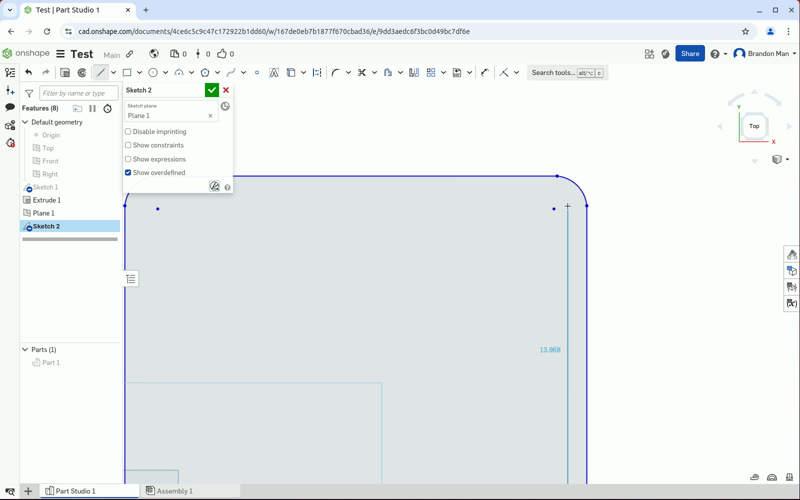
scroll(6)
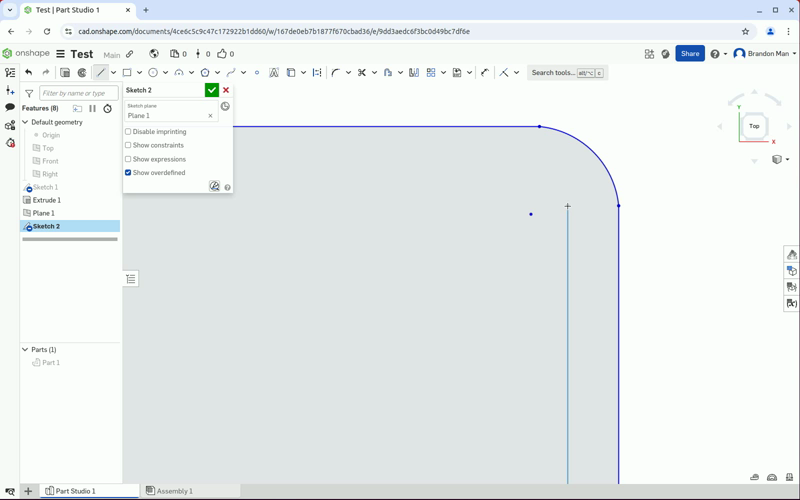
click(567, 205)
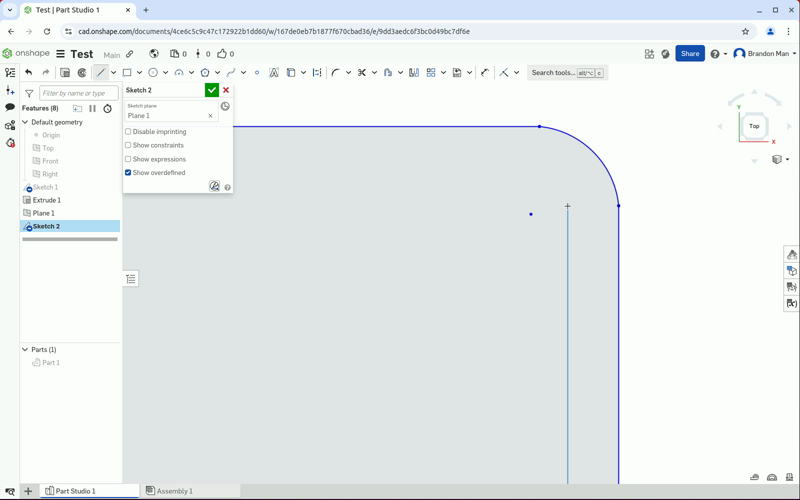
scroll(-6)
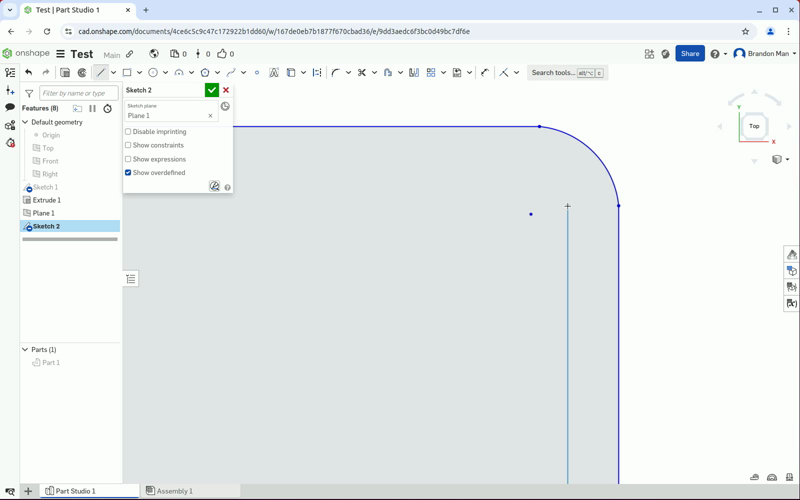
scroll(-6)
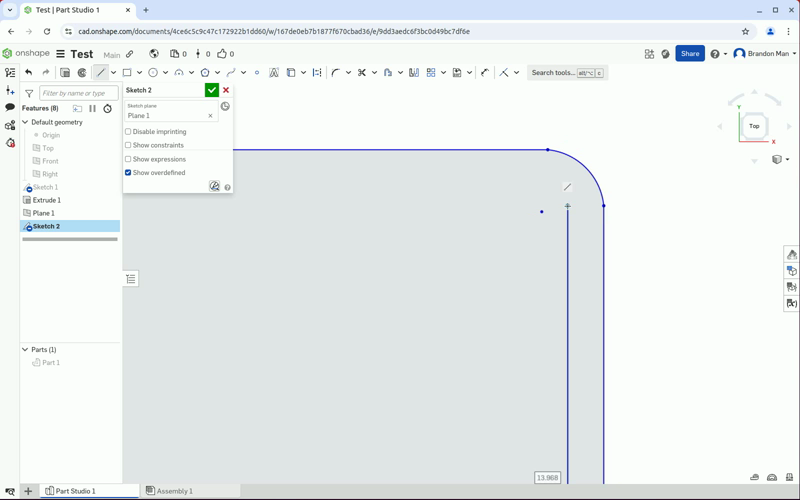
scroll(-6)
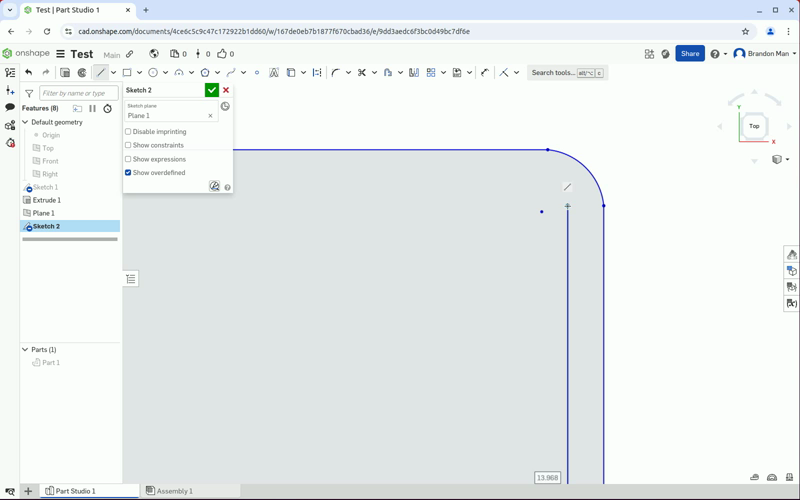
scroll(-6)
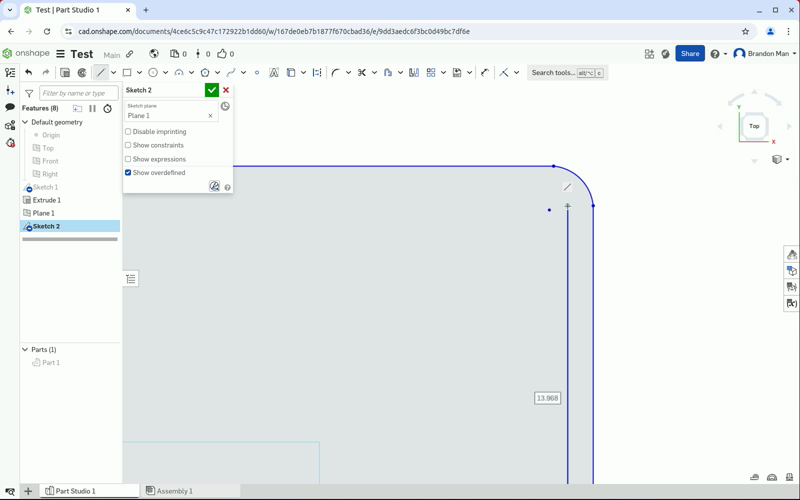
scroll(-6)
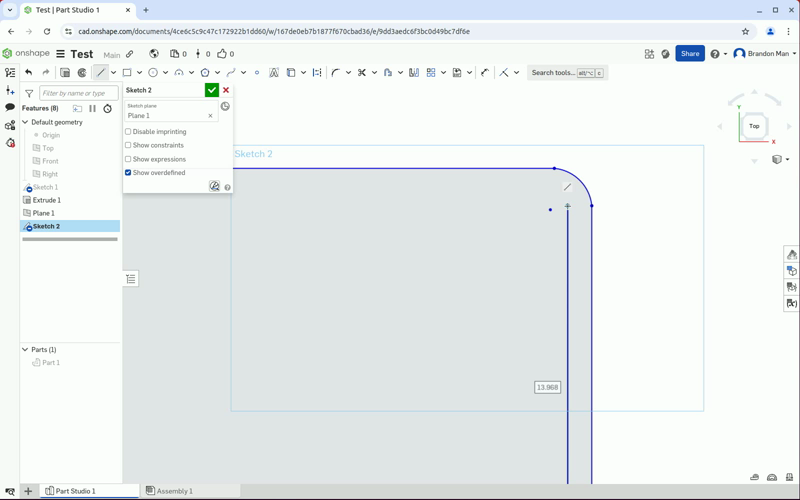
scroll(-6)
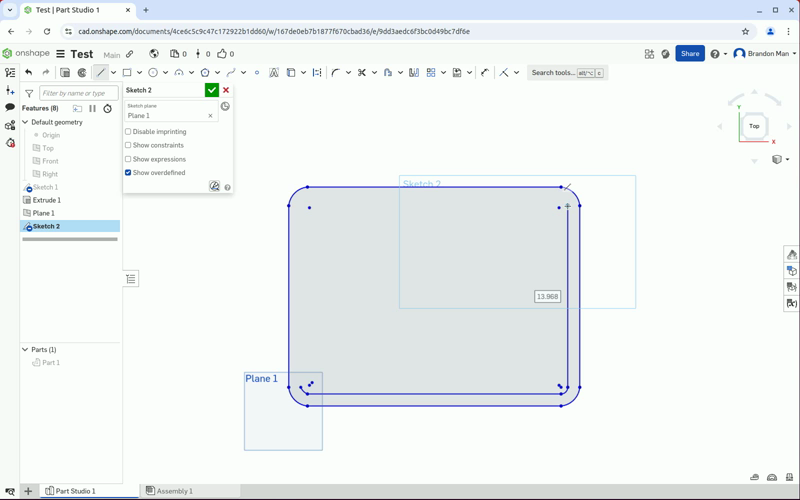
scroll(-6)
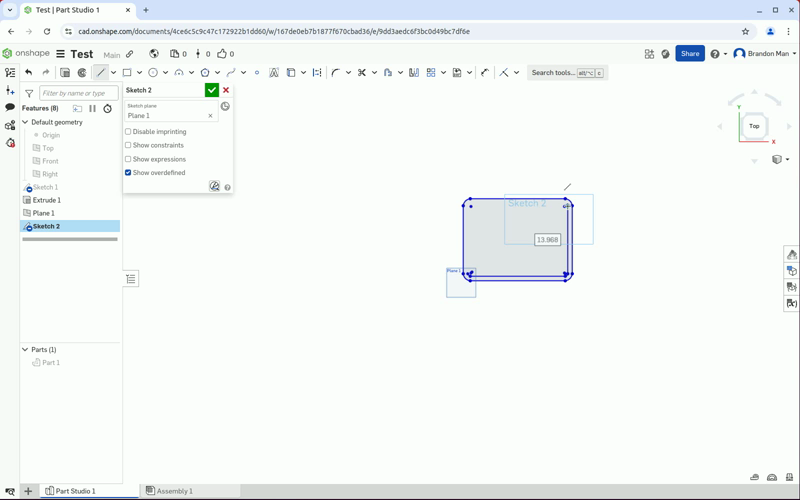
key_up(shift)
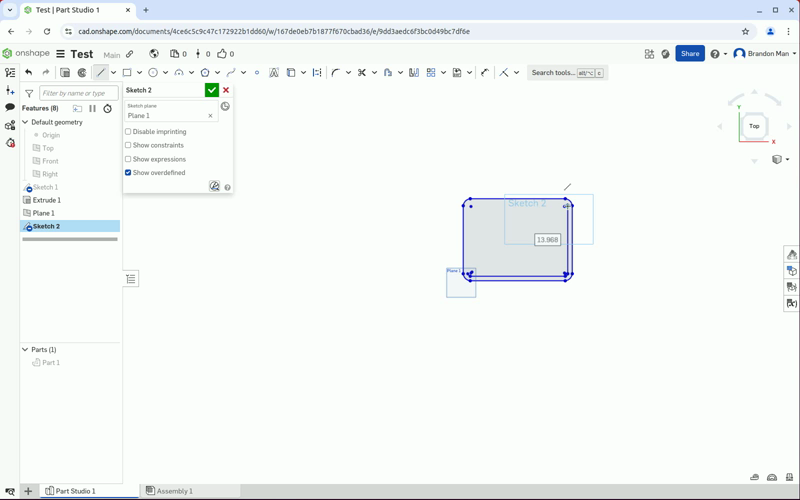
key(esc)
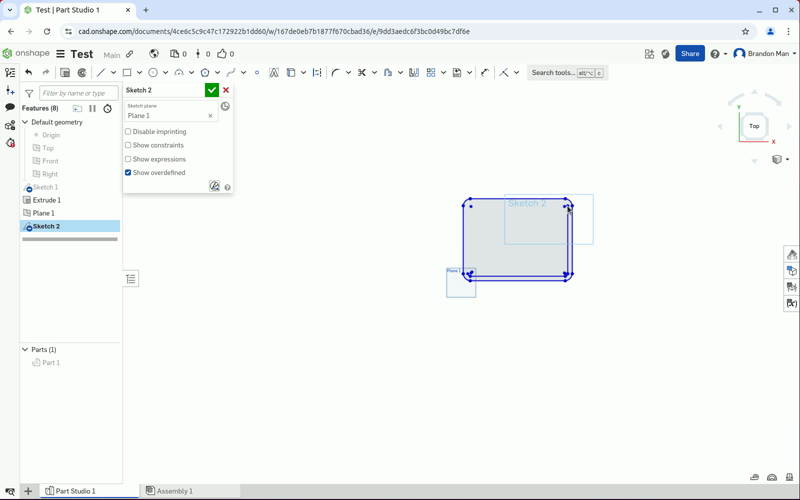
key(a)
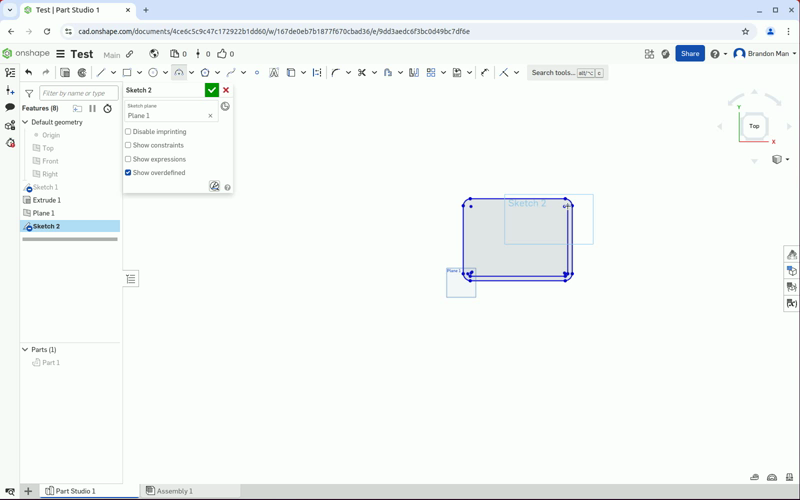
mouse_move(567, 205)
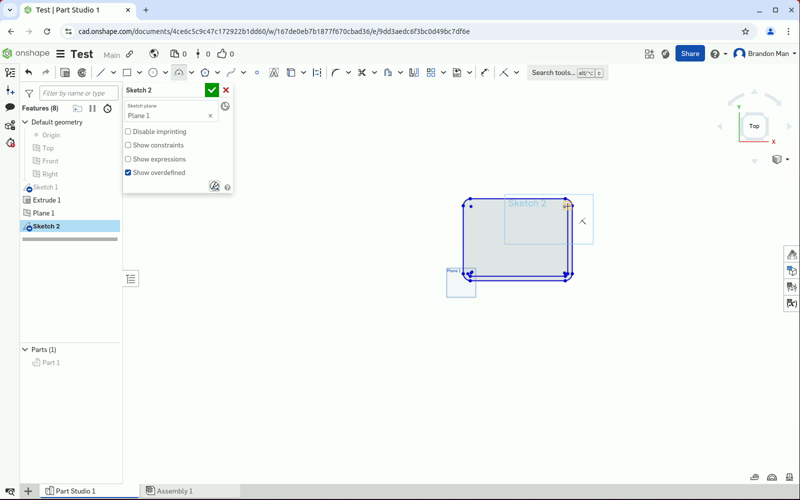
scroll(6)
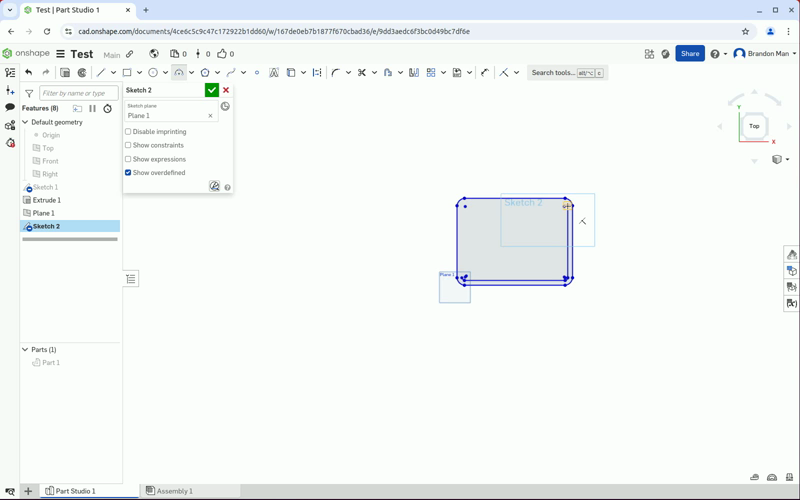
scroll(6)
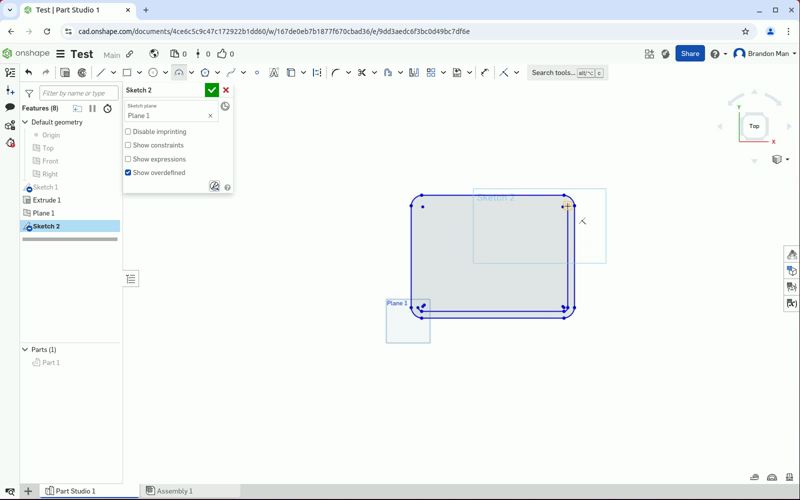
scroll(6)
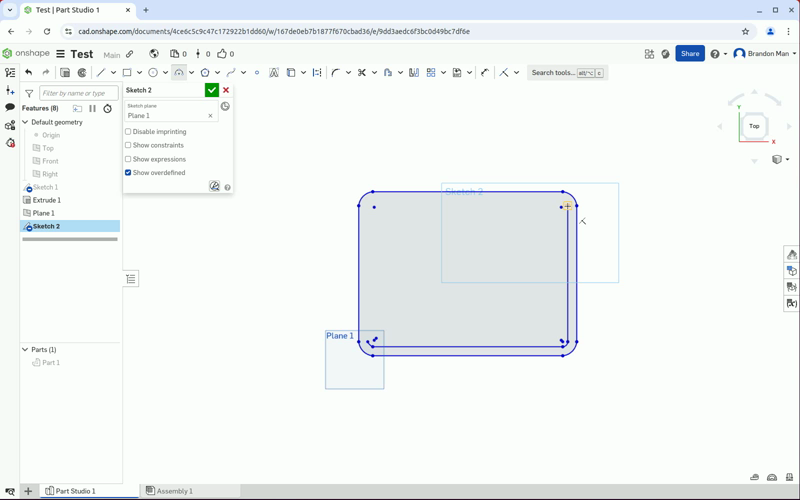
scroll(6)
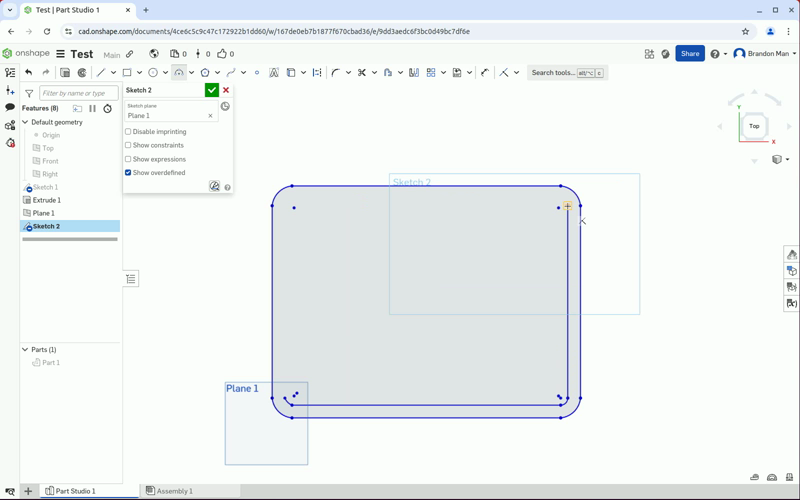
scroll(6)
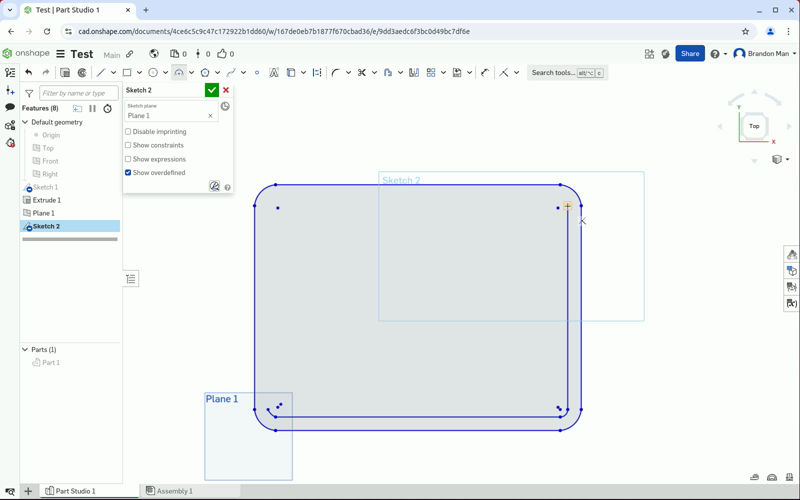
scroll(6)
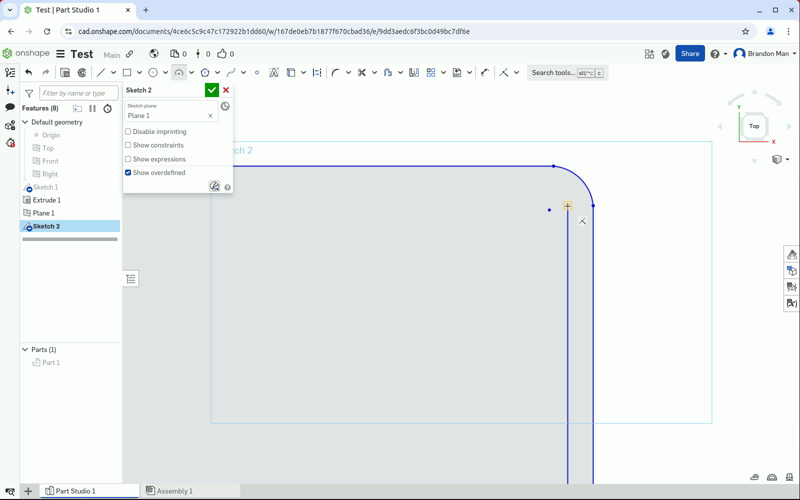
scroll(6)
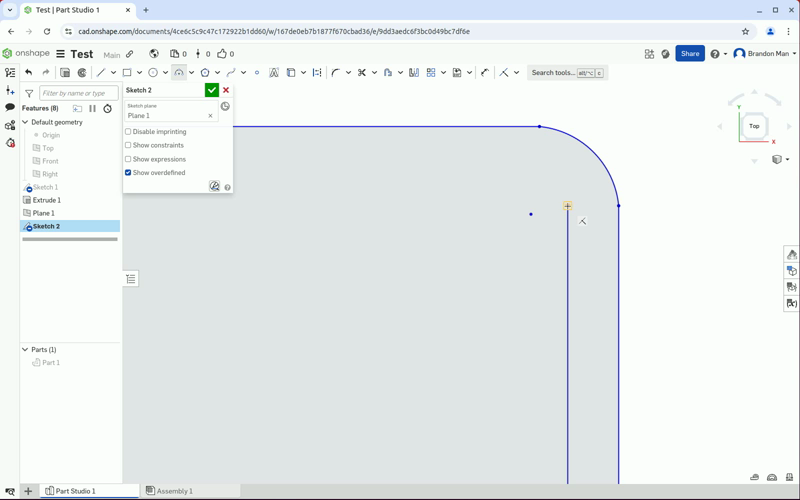
click(567, 205)
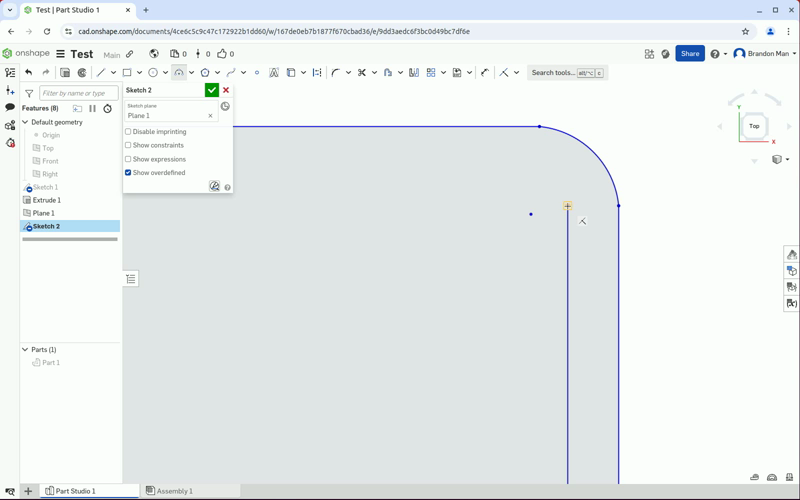
scroll(-6)
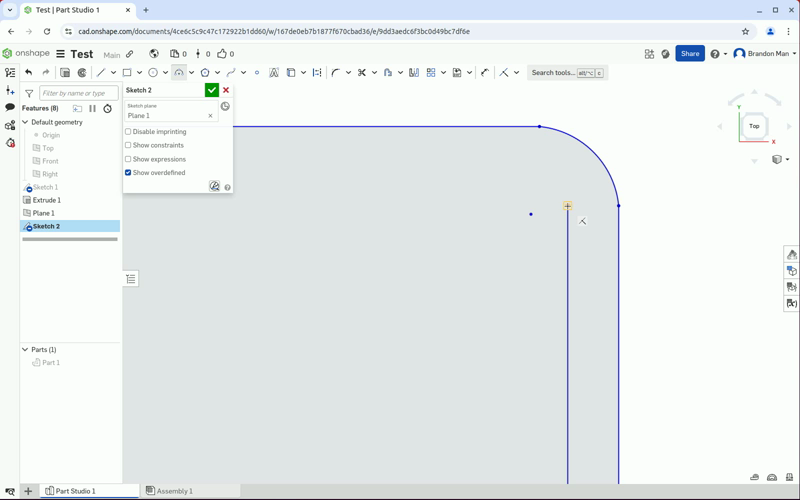
scroll(-6)
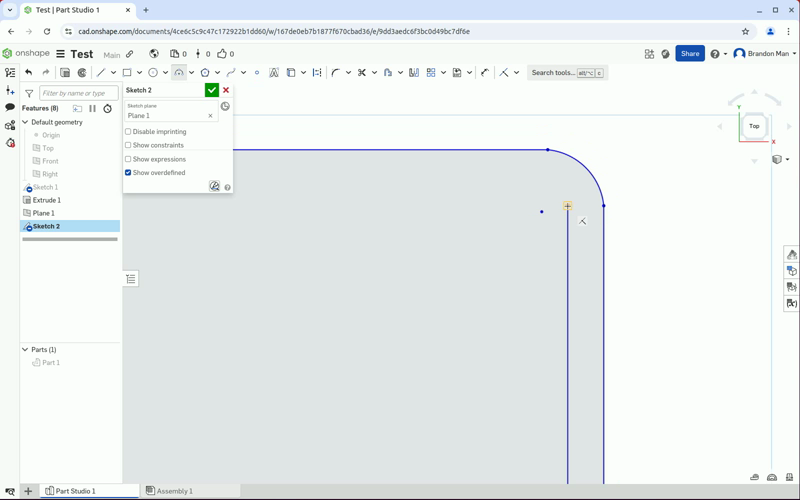
scroll(-6)
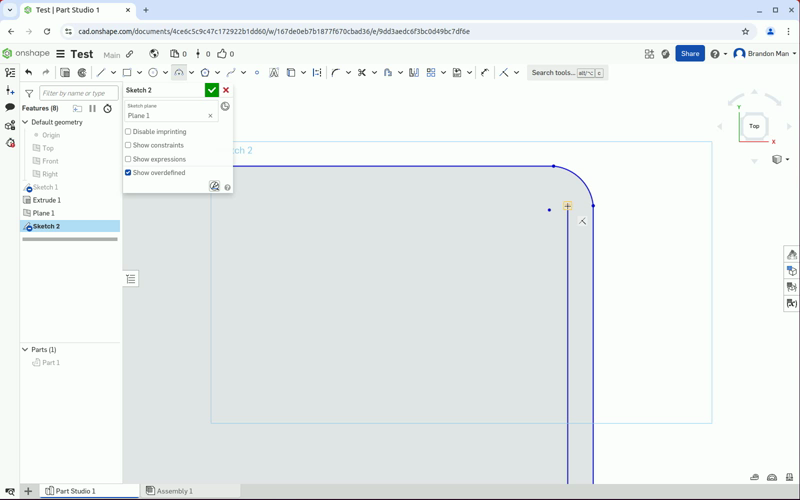
scroll(-6)
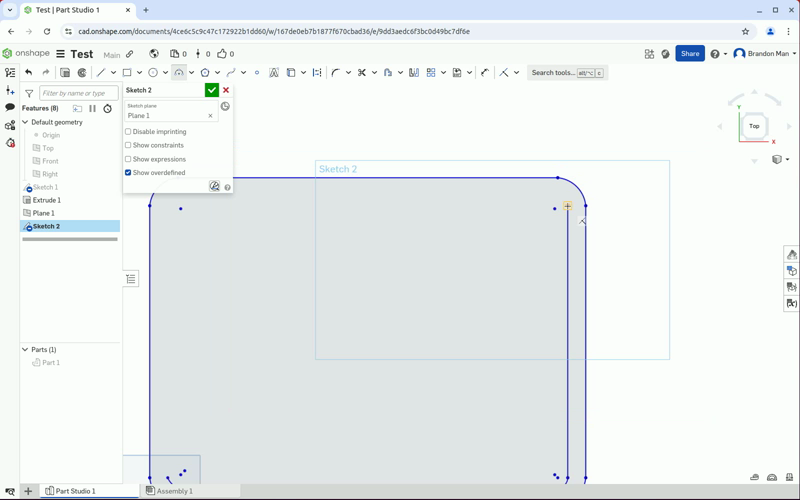
scroll(-6)
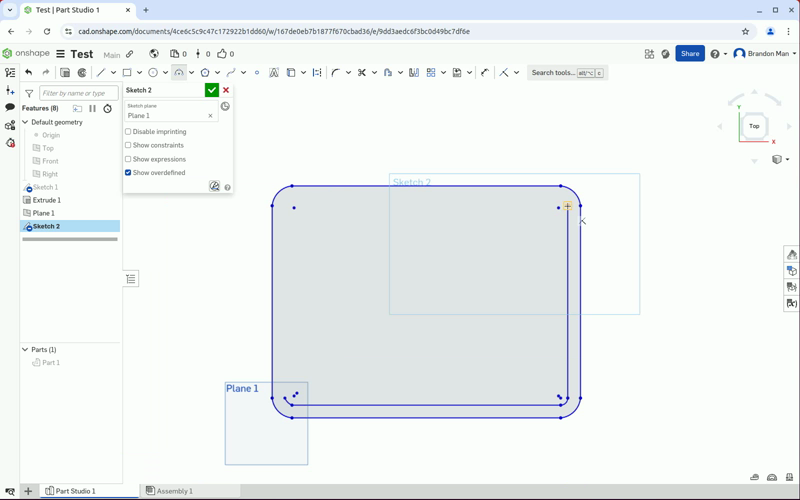
scroll(-6)
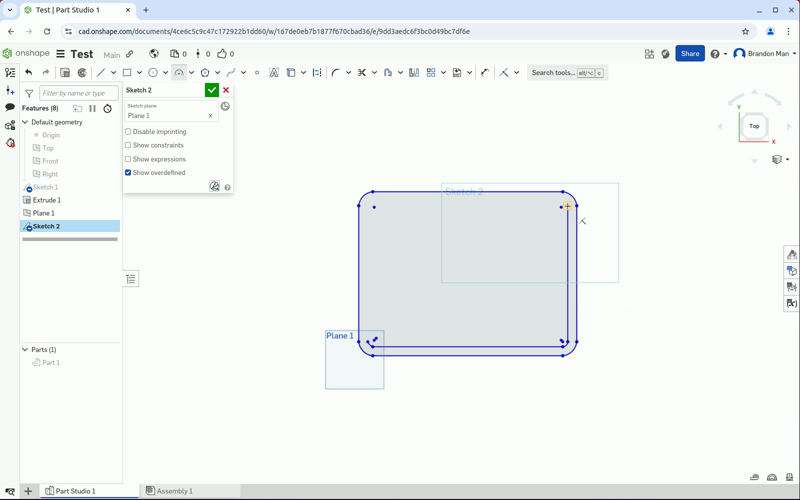
scroll(-6)
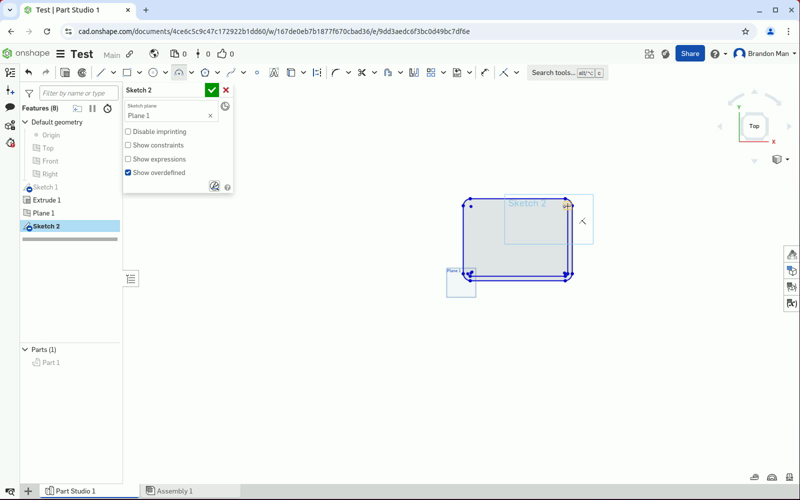
key_down(shift)
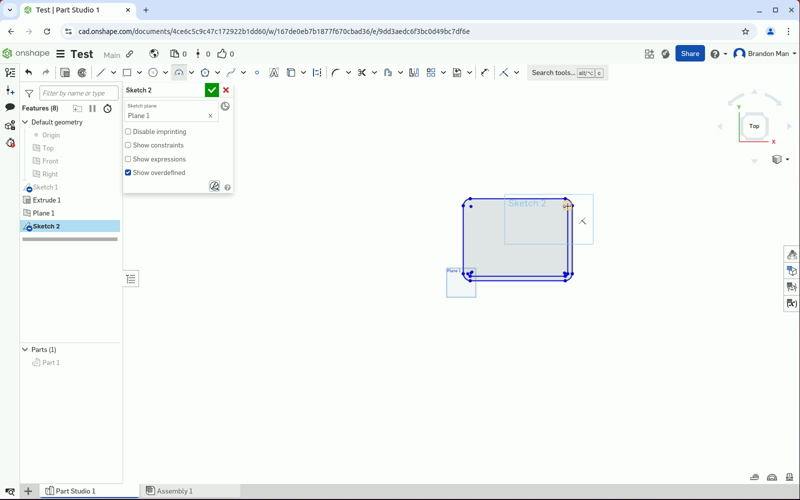
mouse_move(565, 203)
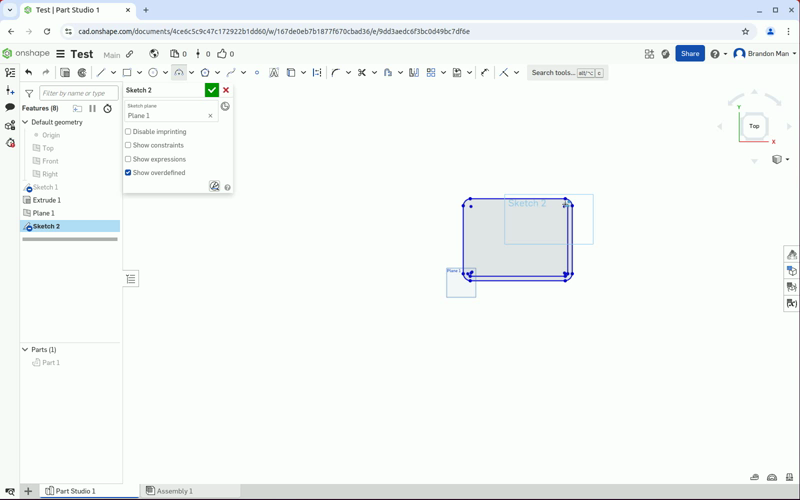
scroll(6)
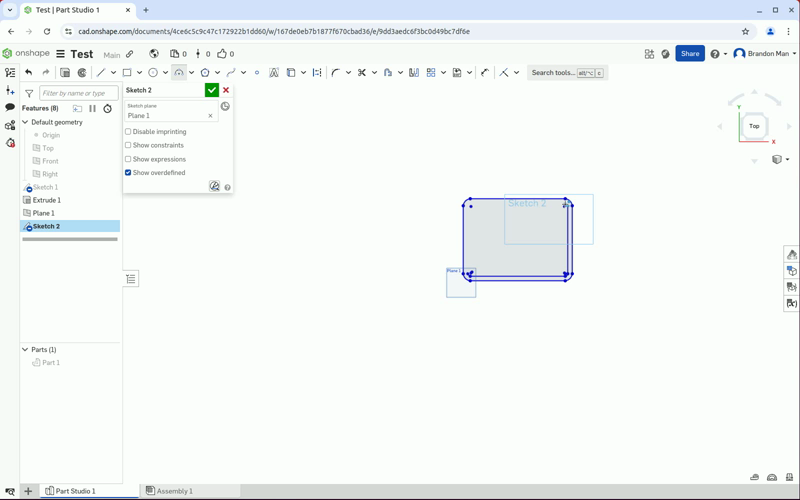
scroll(6)
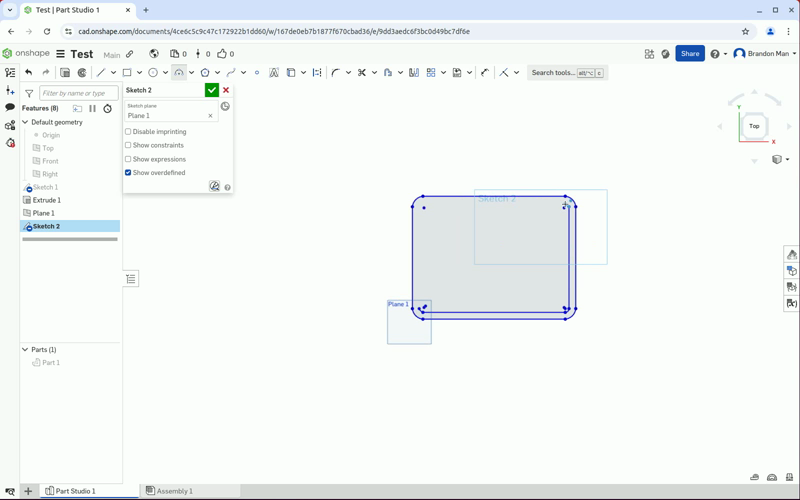
scroll(6)
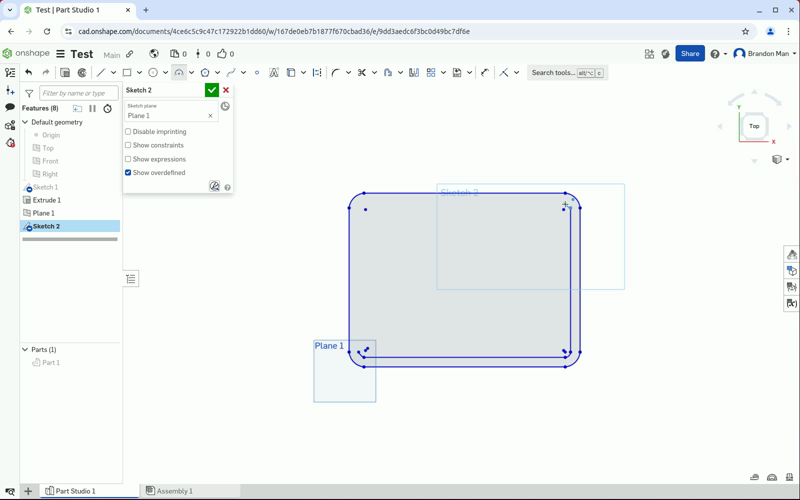
scroll(6)
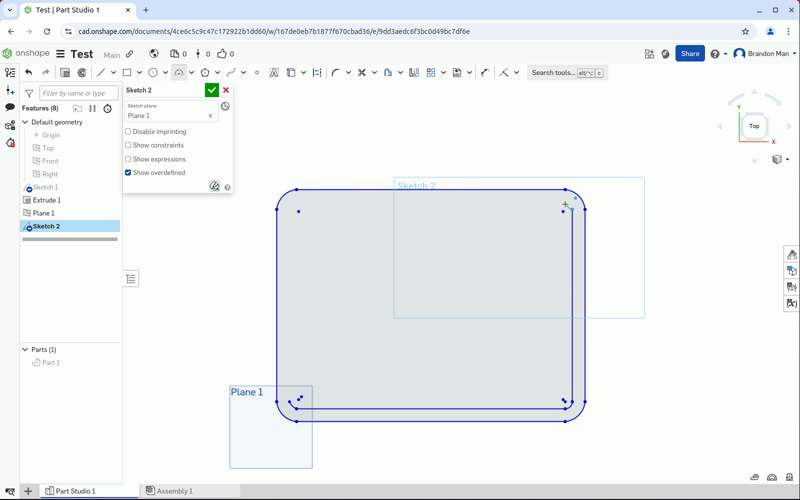
scroll(6)
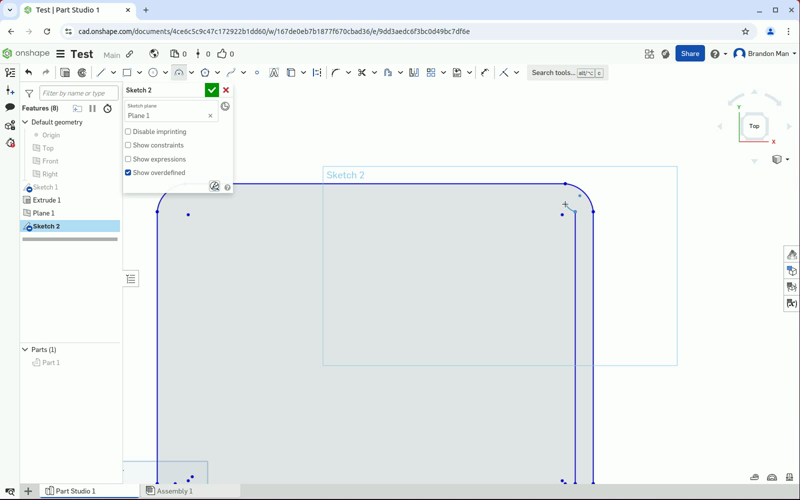
scroll(6)
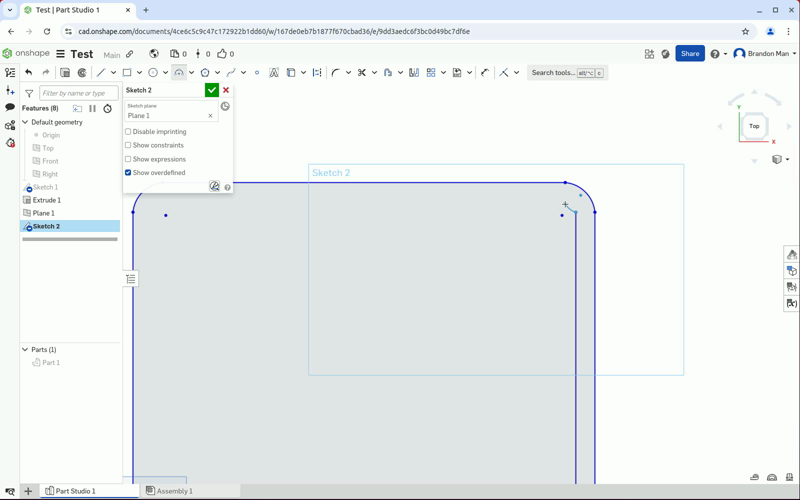
scroll(6)
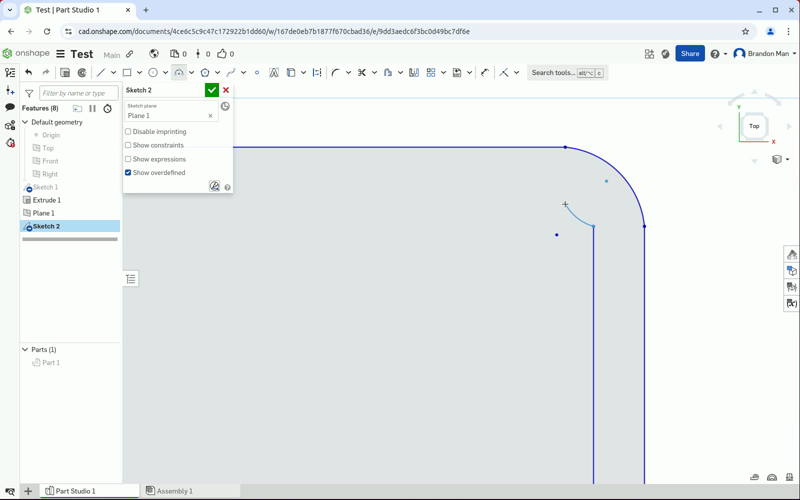
click(565, 203)
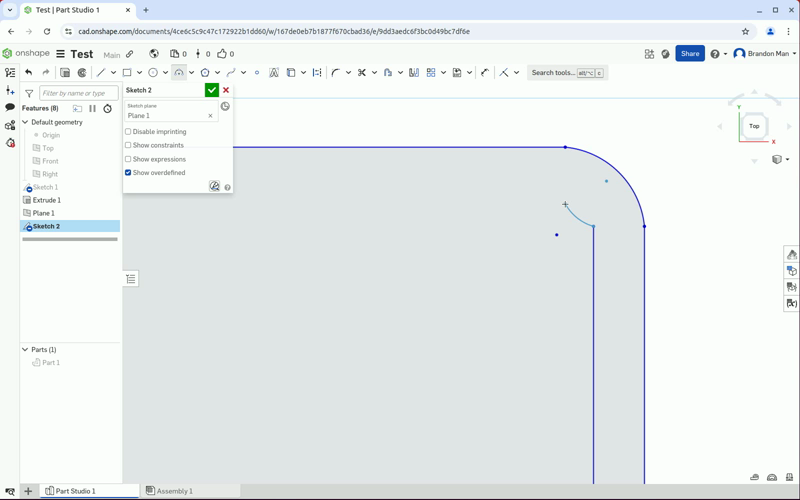
scroll(-6)
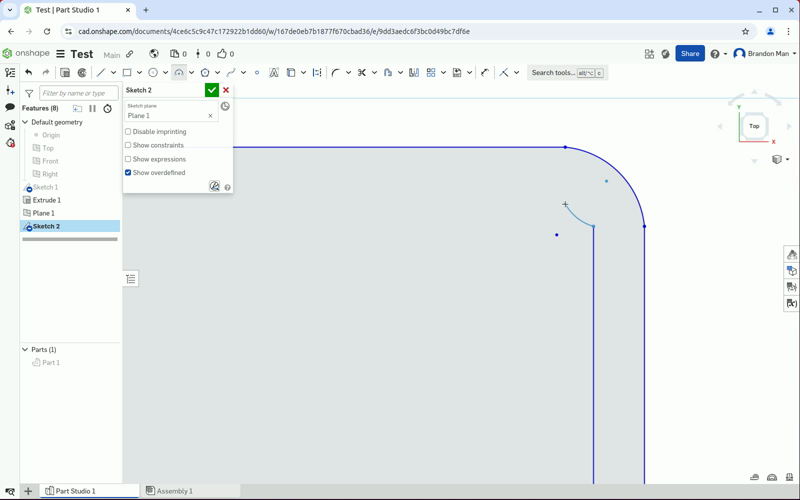
scroll(-6)
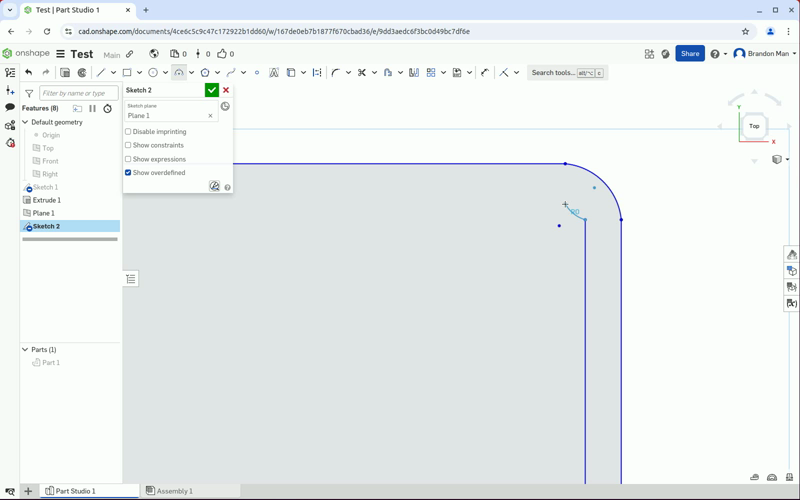
scroll(-6)
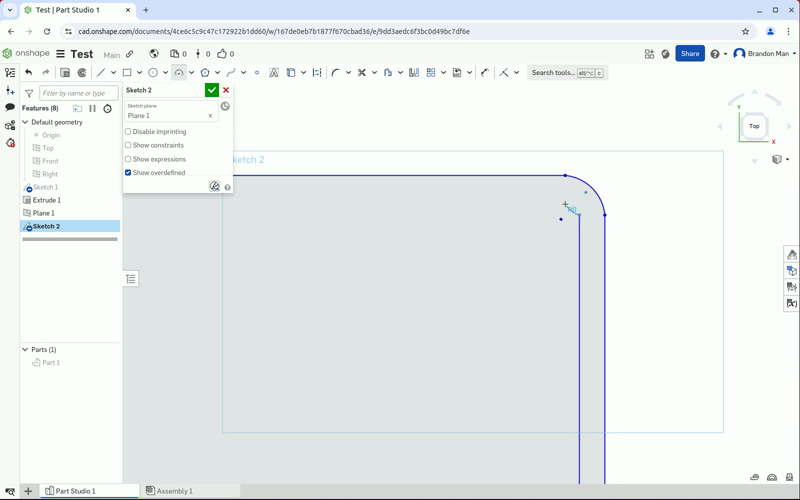
scroll(-6)
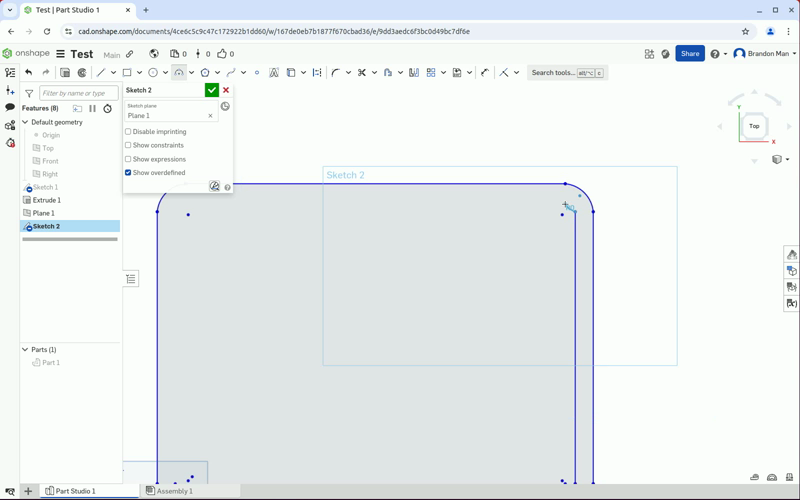
scroll(-6)
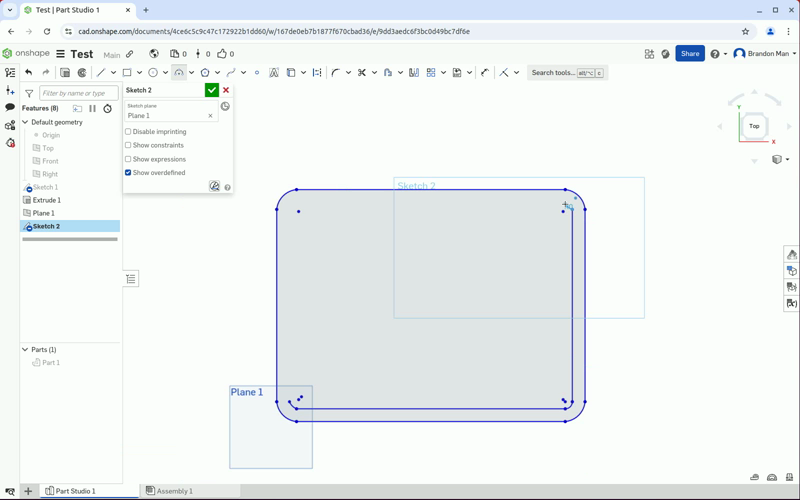
scroll(-6)
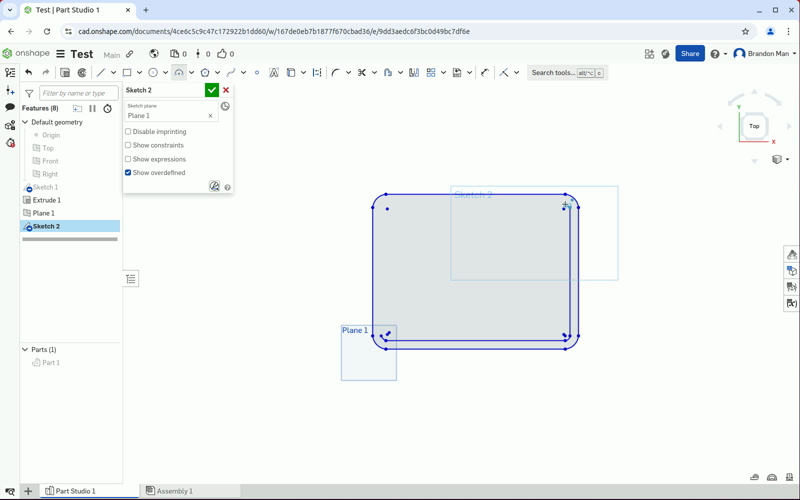
scroll(-6)
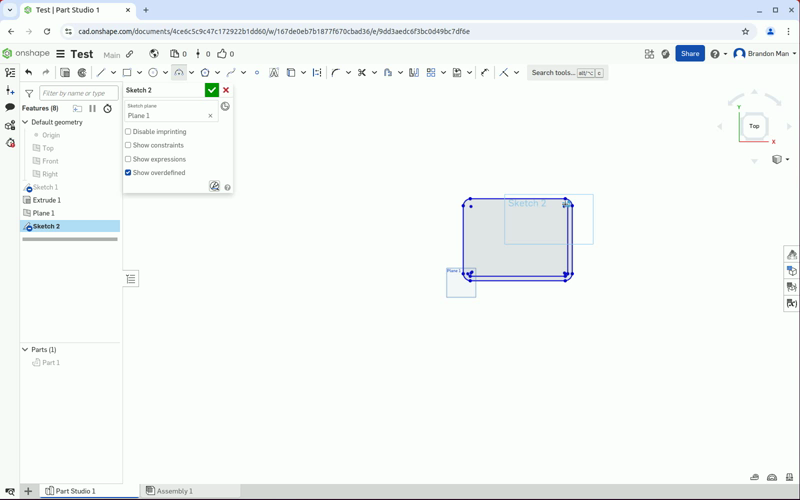
mouse_move(567, 204)
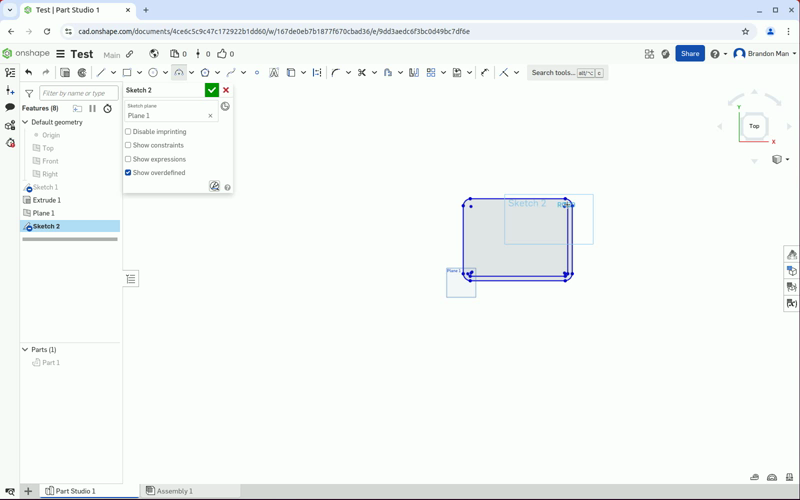
scroll(6)
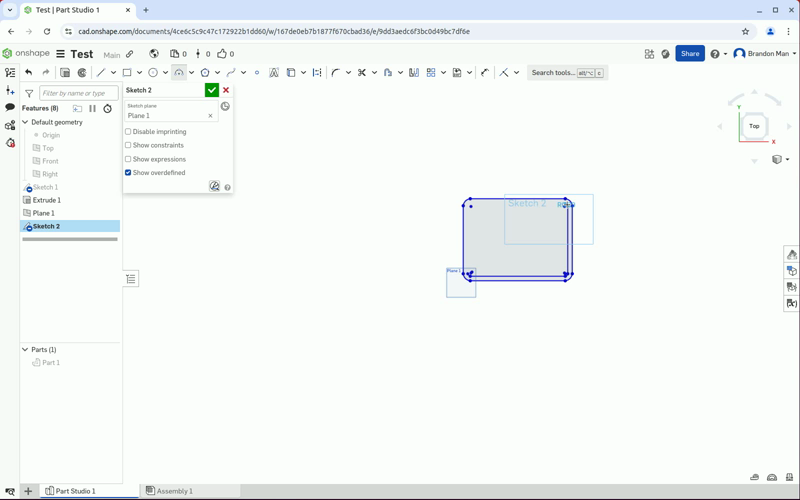
scroll(6)
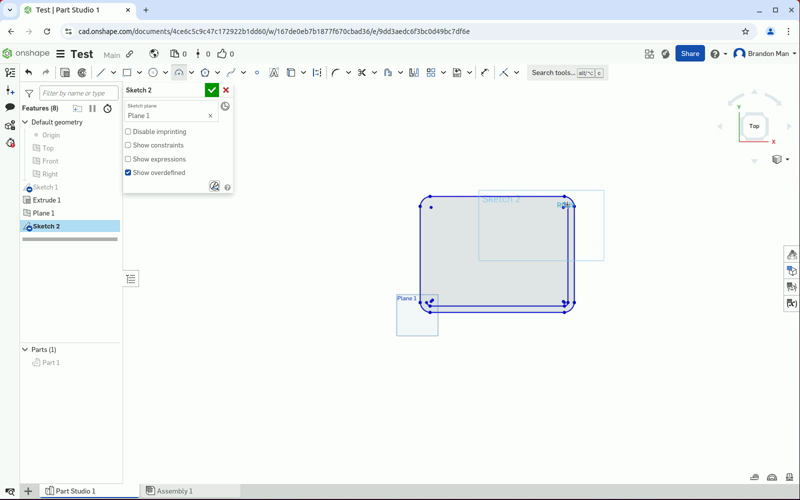
scroll(6)
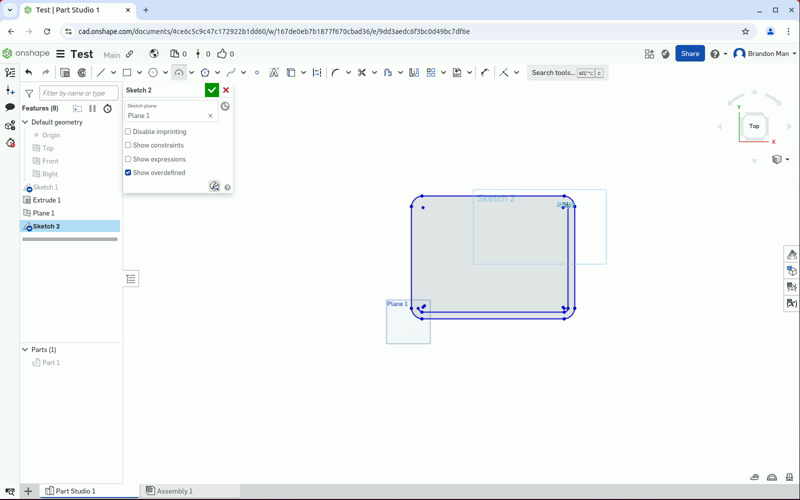
scroll(6)
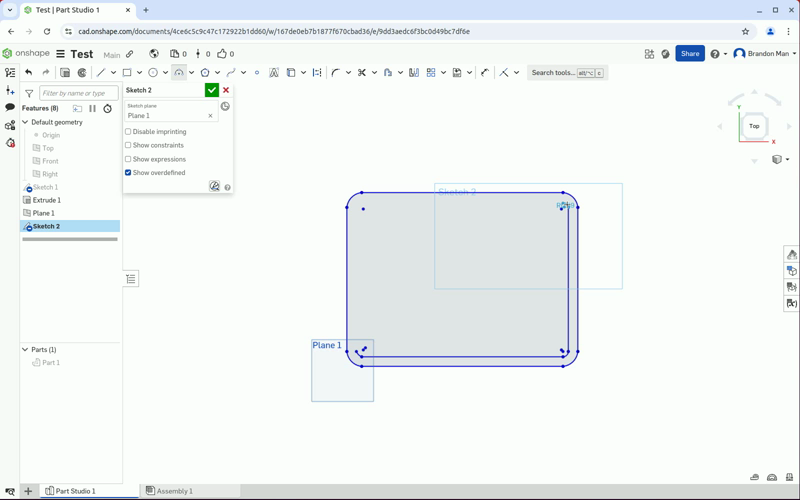
scroll(6)
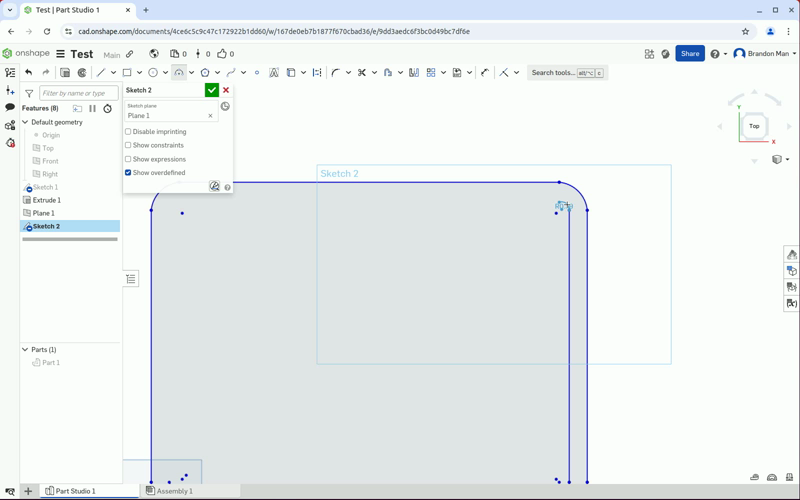
scroll(6)
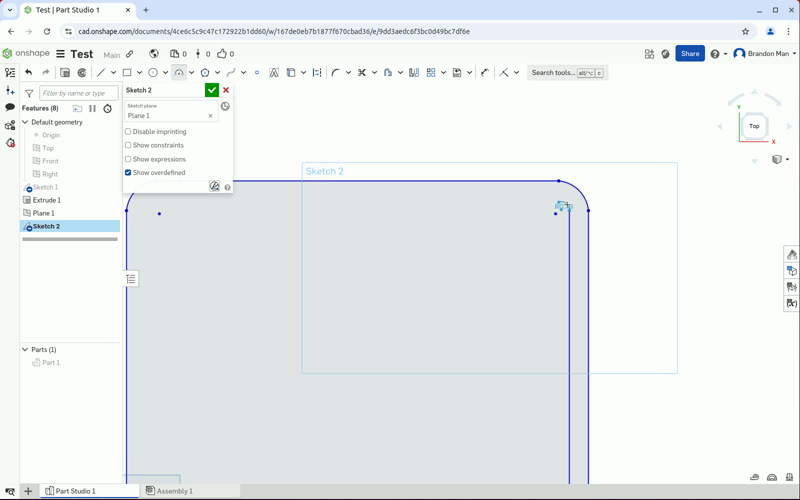
scroll(6)
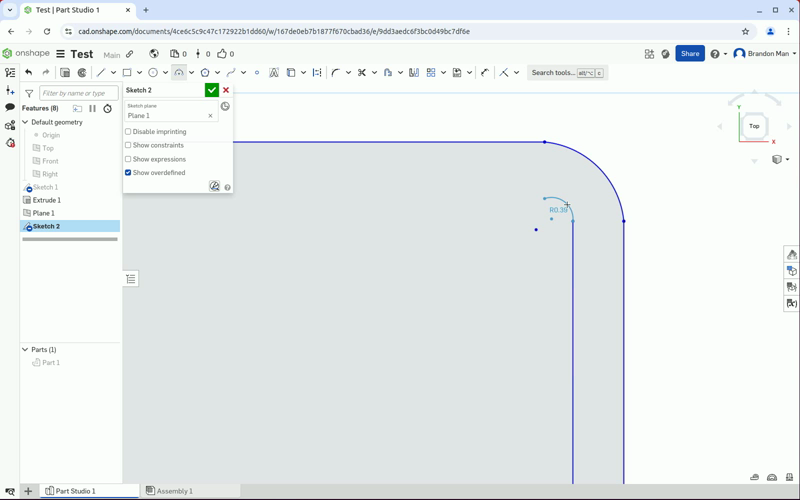
click(567, 204)
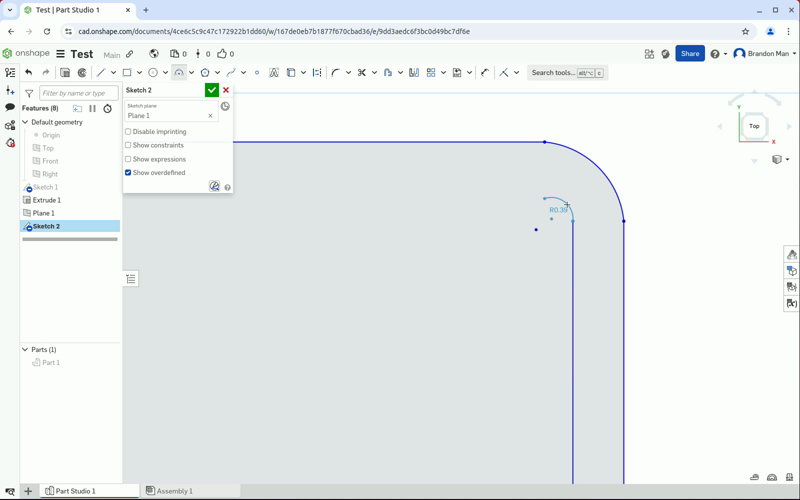
scroll(-6)
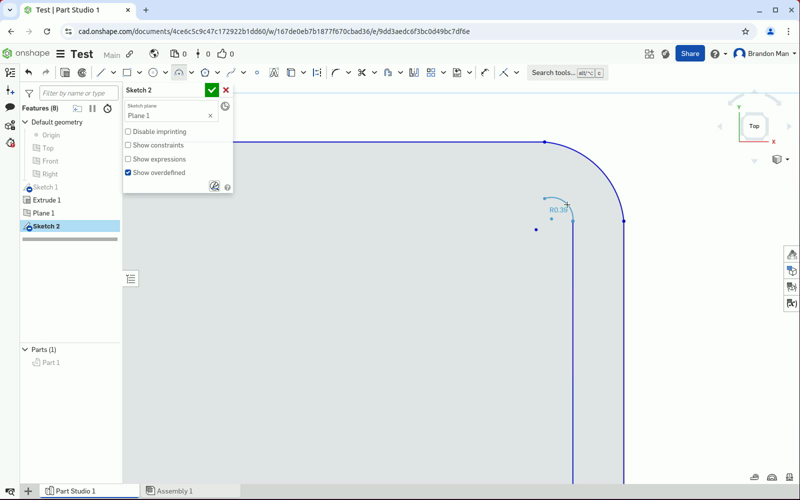
scroll(-6)
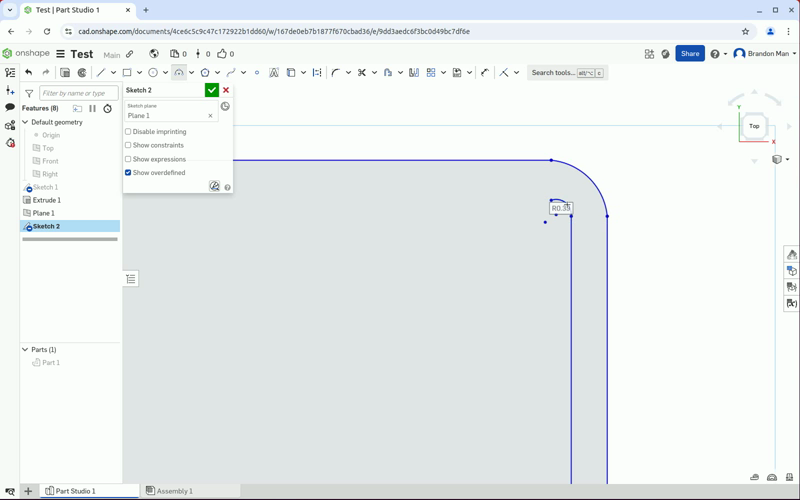
scroll(-6)
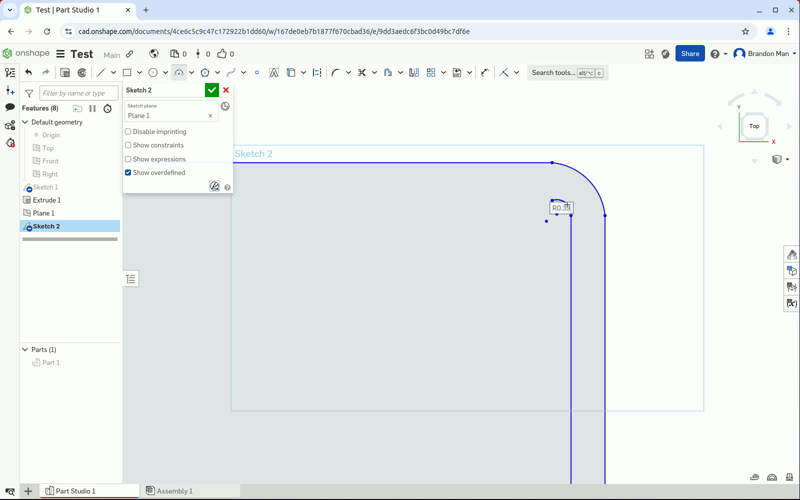
scroll(-6)
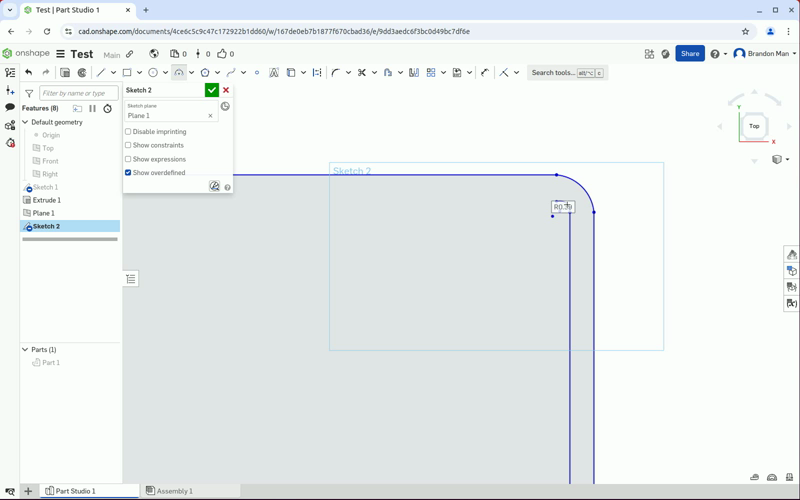
scroll(-6)
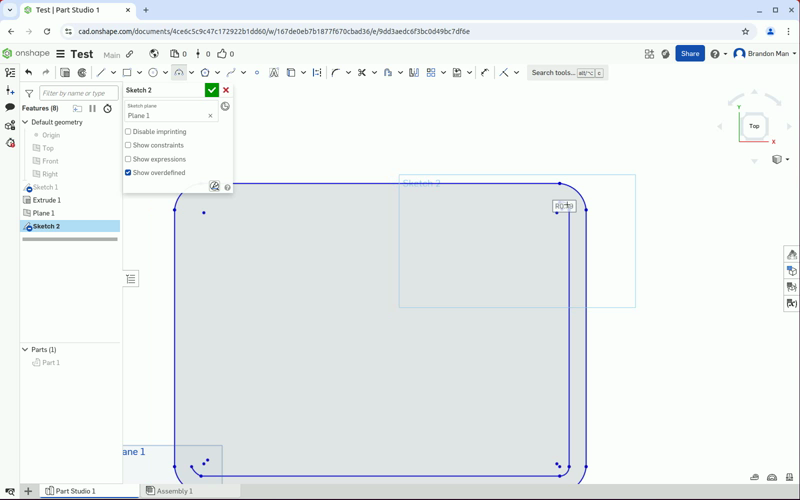
scroll(-6)
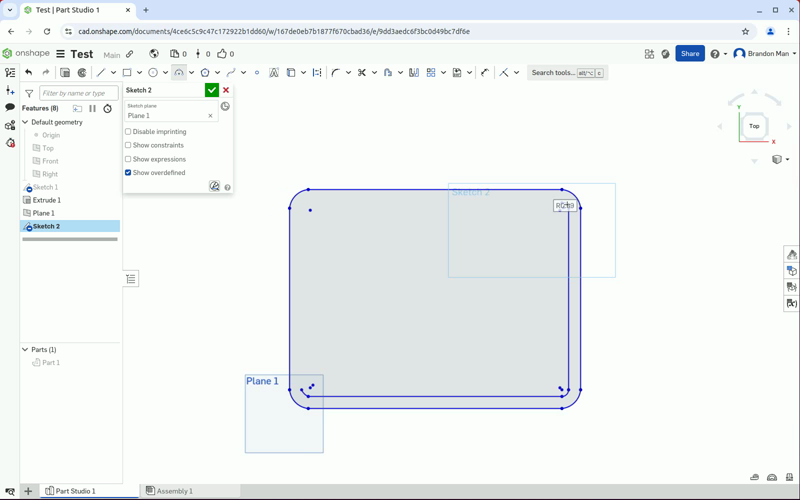
scroll(-6)
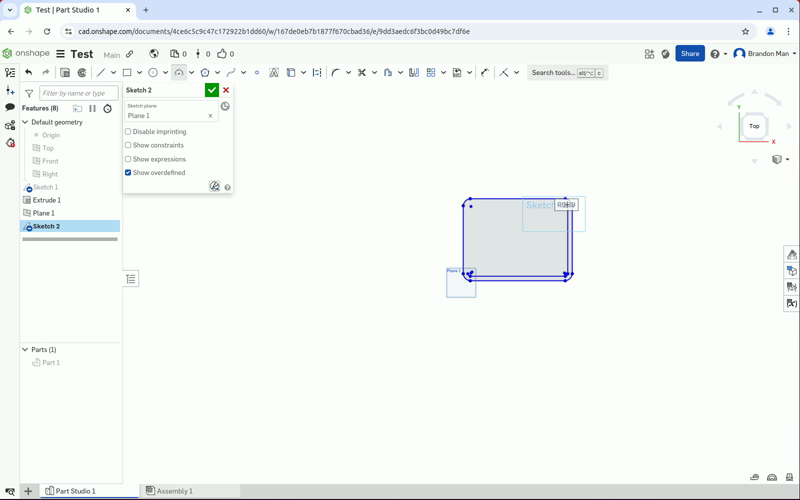
key_up(shift)
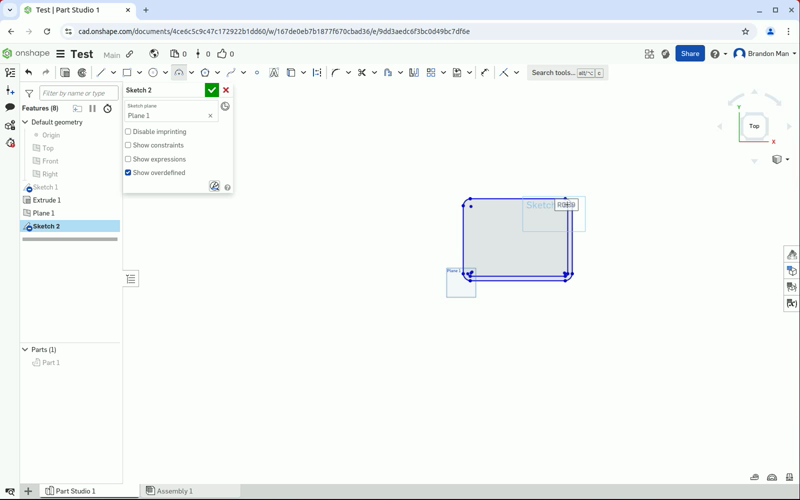
key(esc)
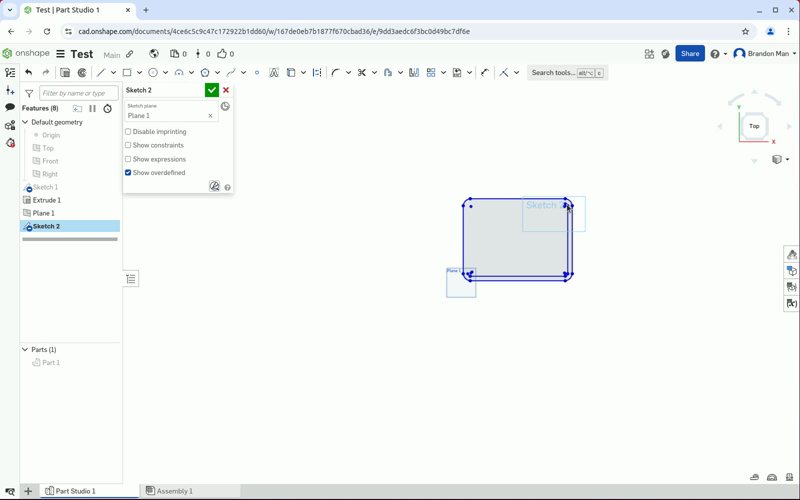
key(l)
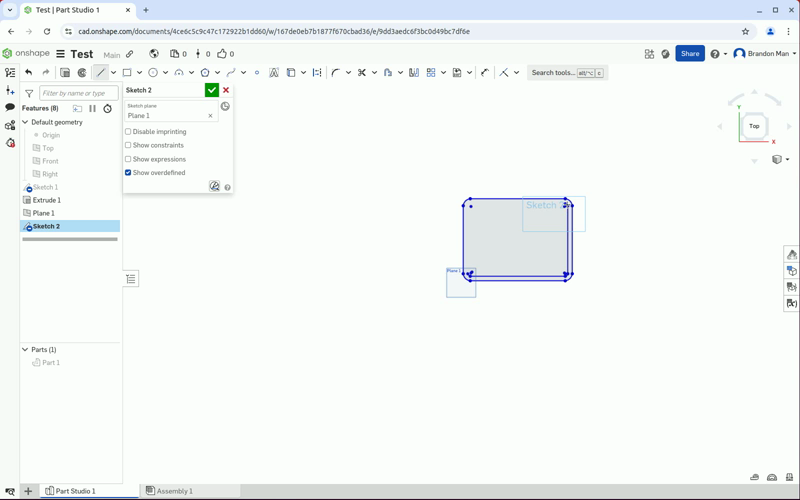
mouse_move(565, 203)
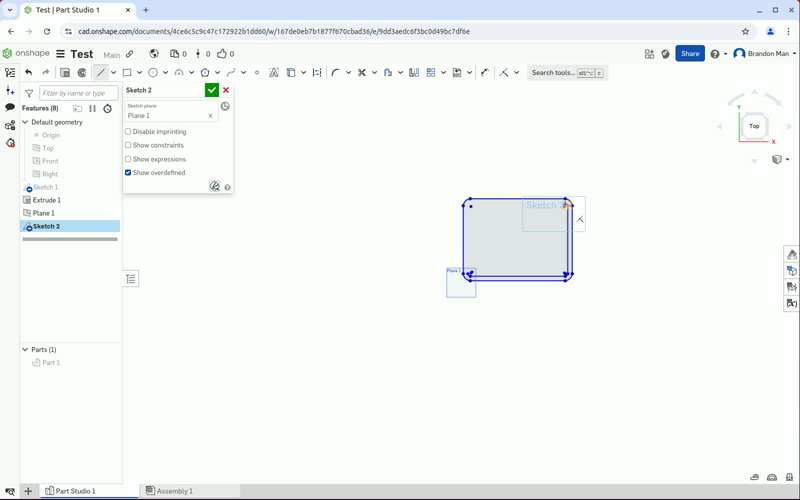
scroll(6)
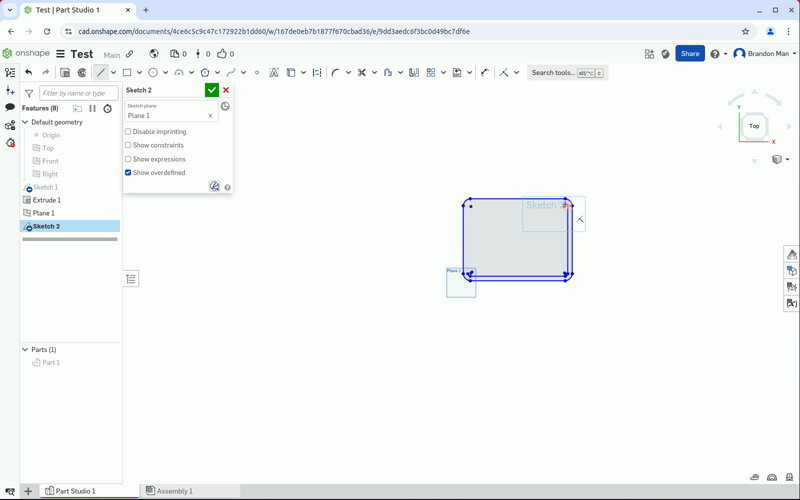
scroll(6)
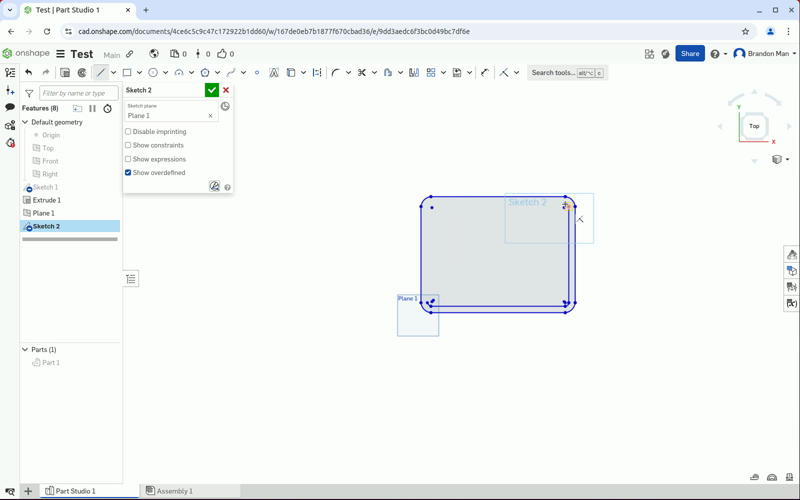
scroll(6)
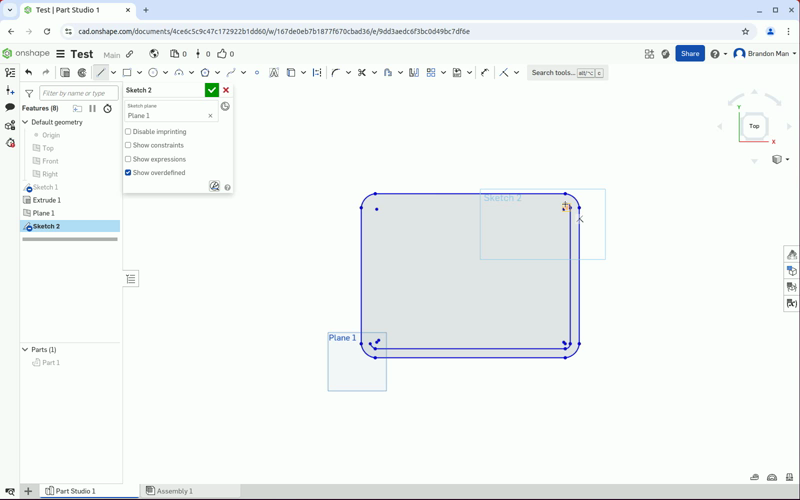
scroll(6)
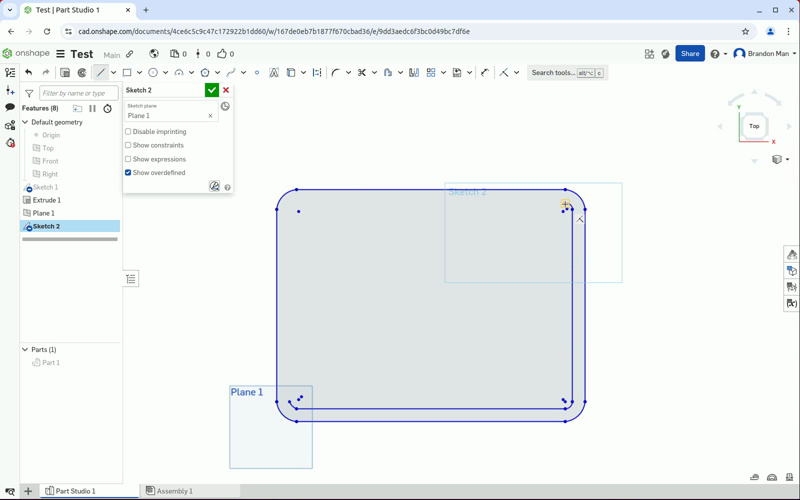
scroll(6)
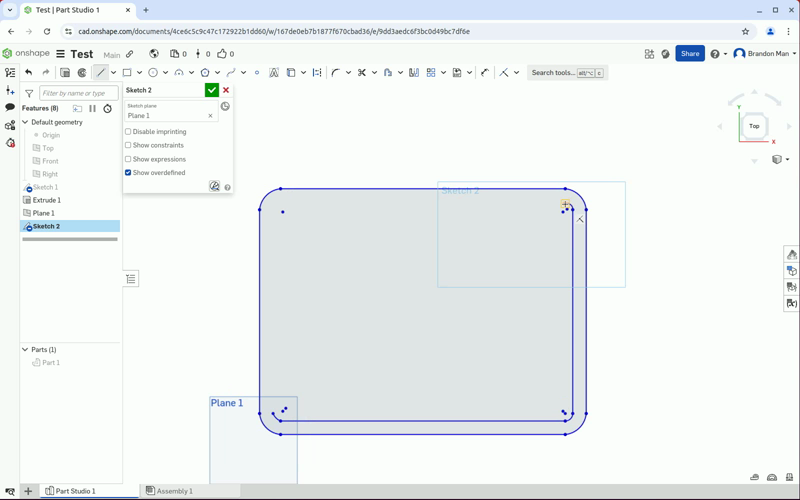
scroll(6)
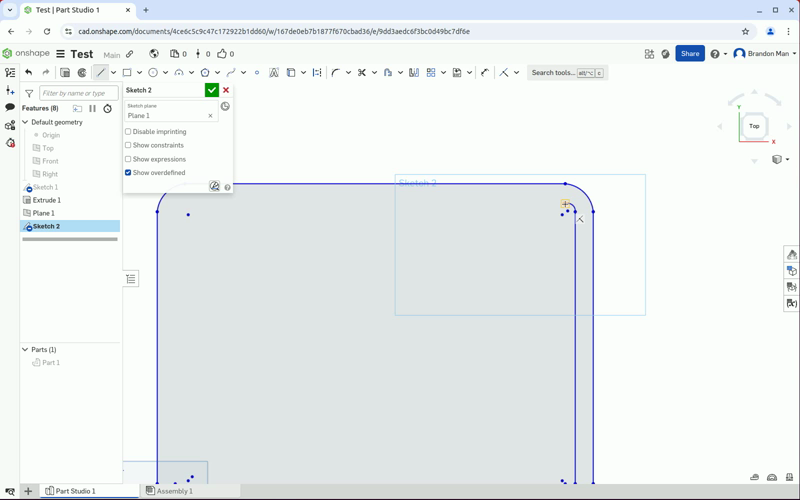
scroll(6)
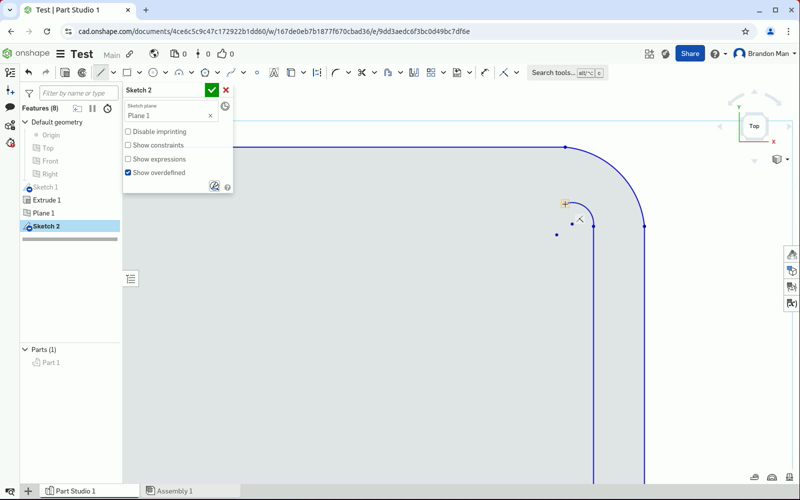
click(565, 203)
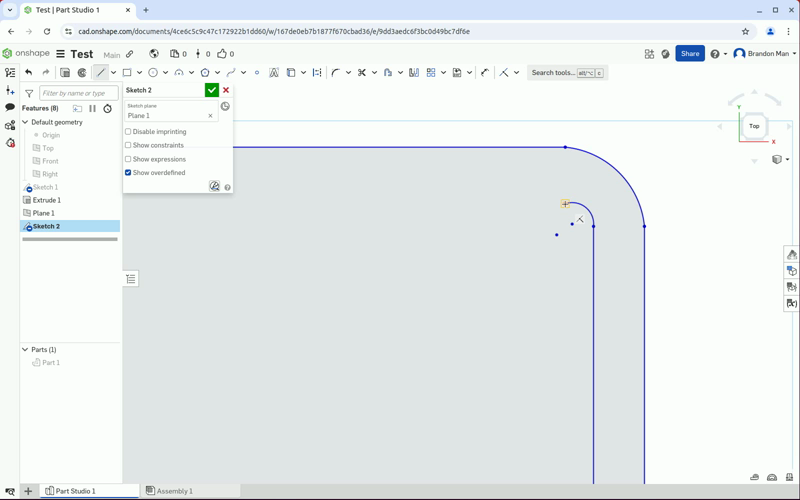
scroll(-6)
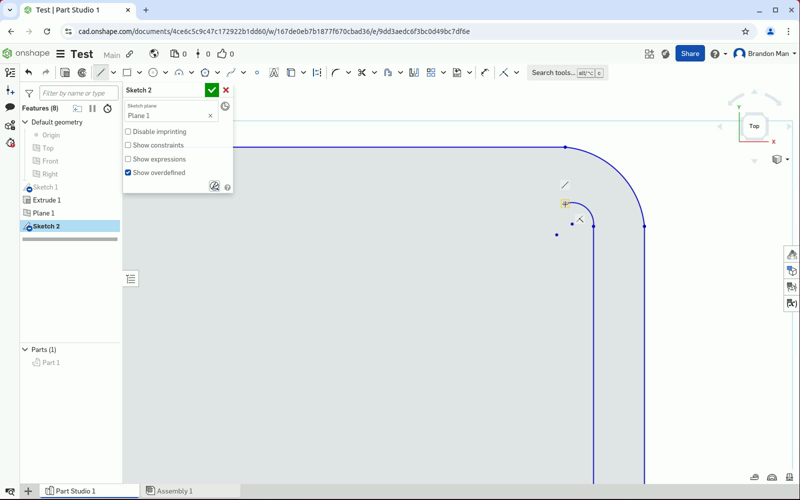
scroll(-6)
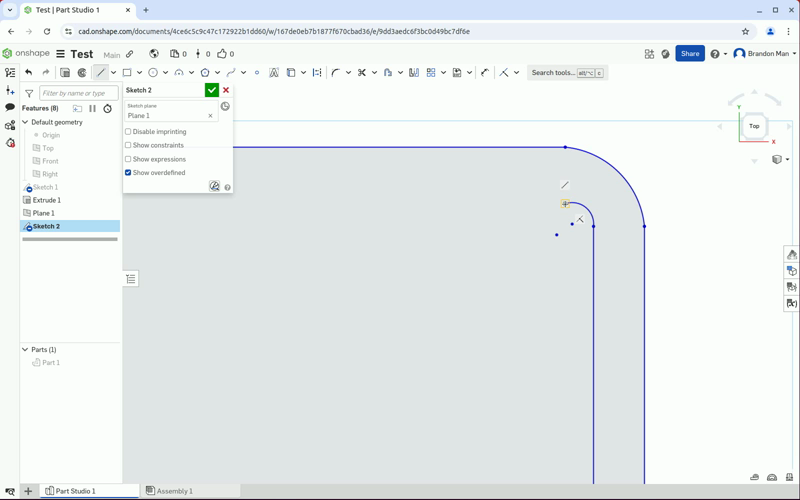
scroll(-6)
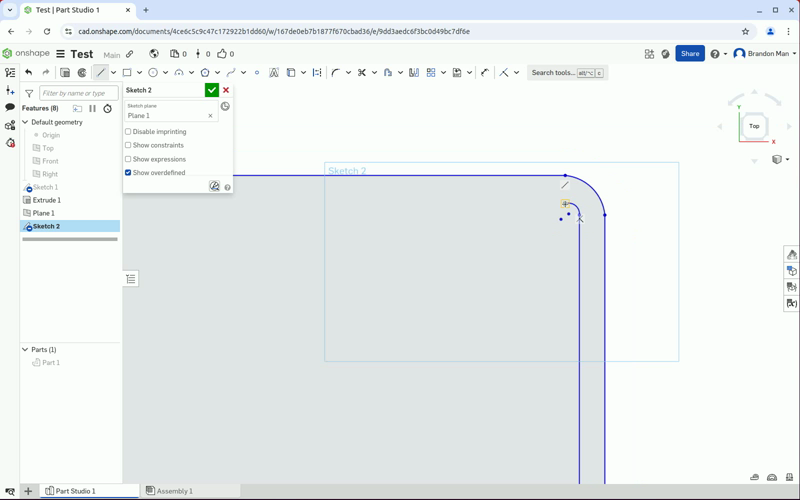
scroll(-6)
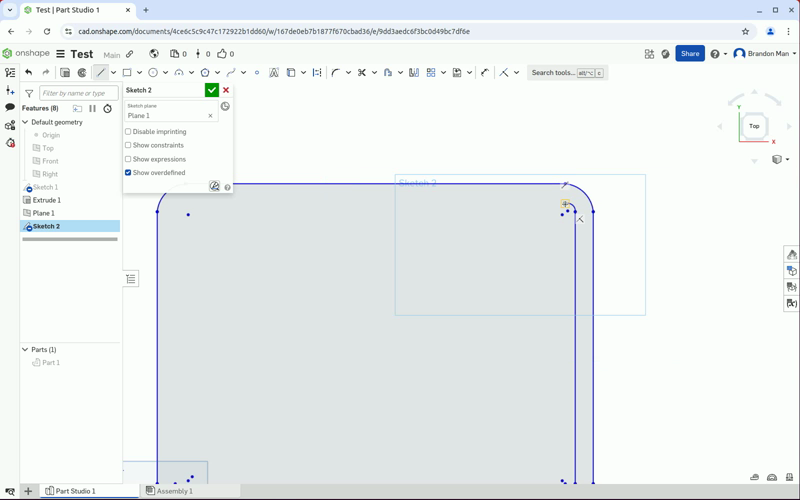
scroll(-6)
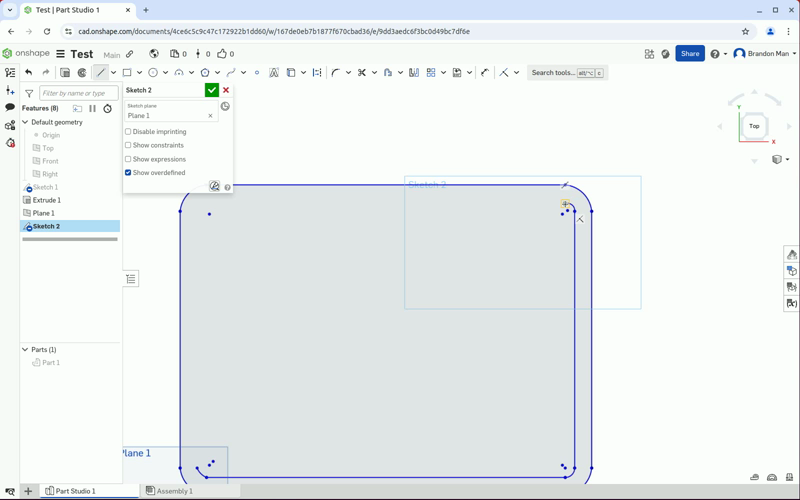
scroll(-6)
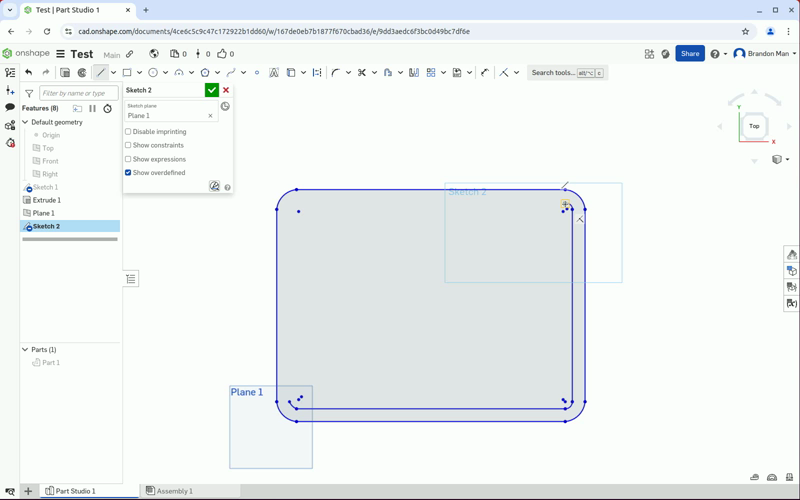
scroll(-6)
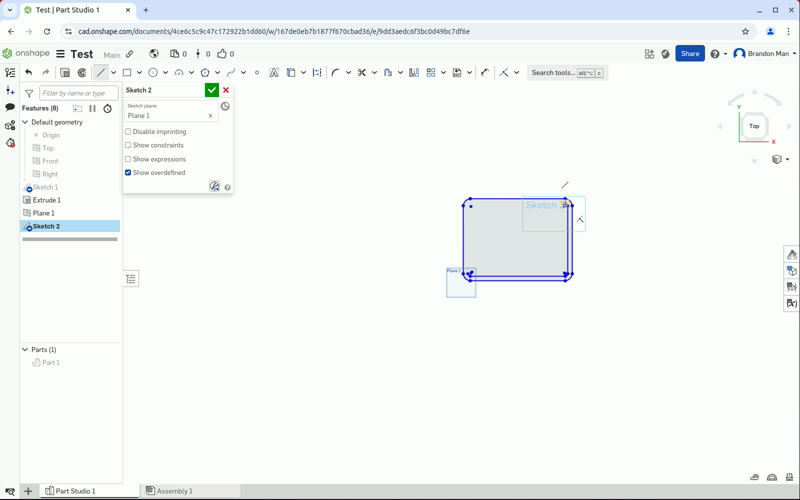
key_down(shift)
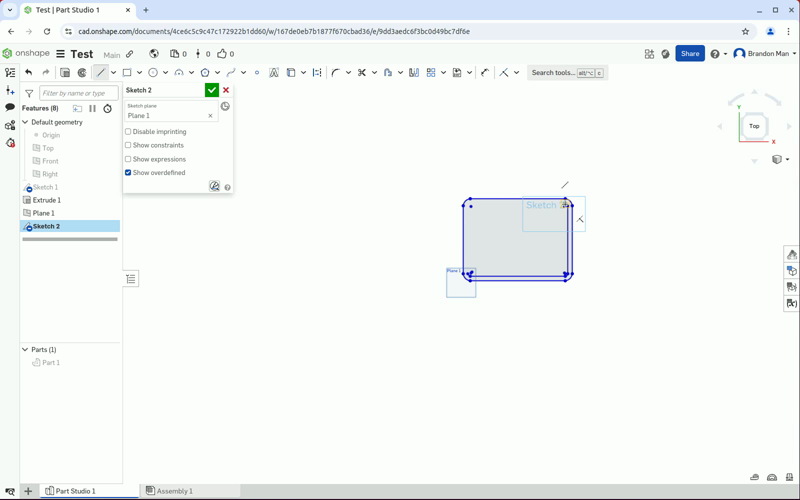
mouse_move(470, 203)
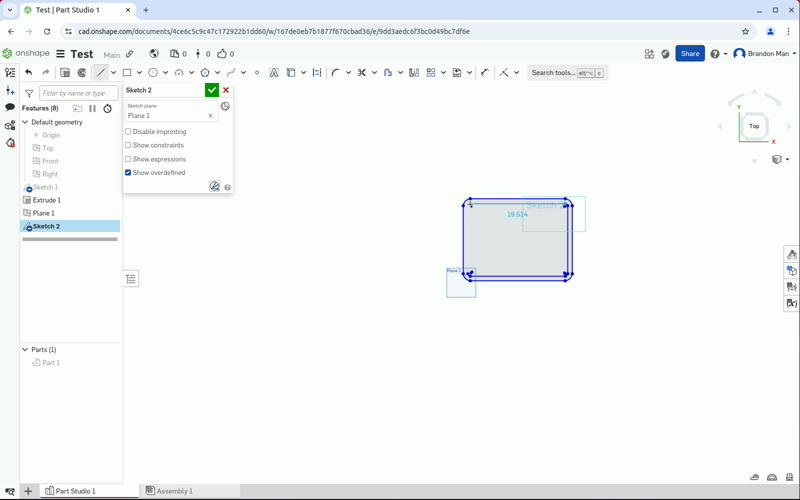
scroll(6)
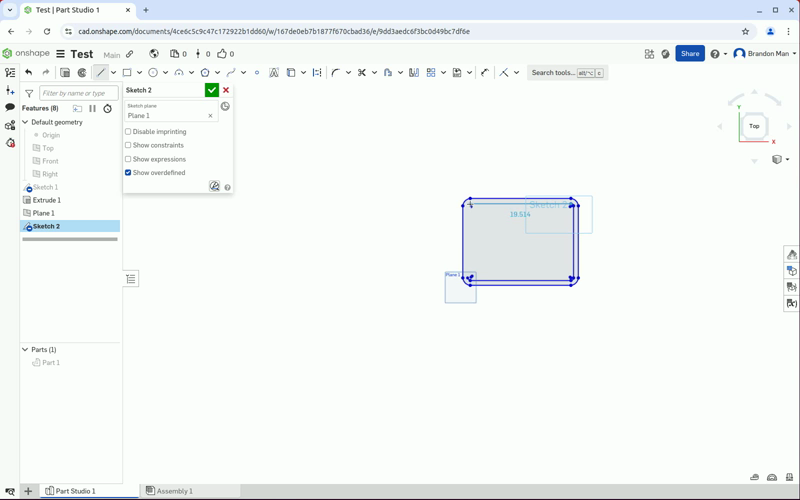
scroll(6)
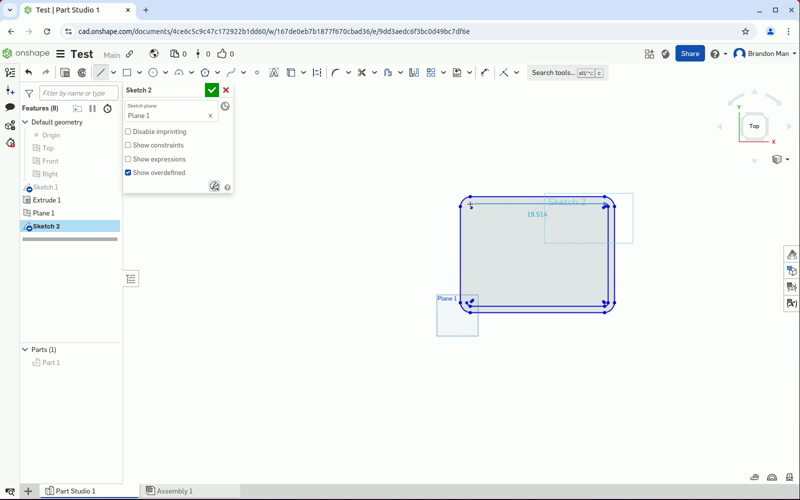
scroll(6)
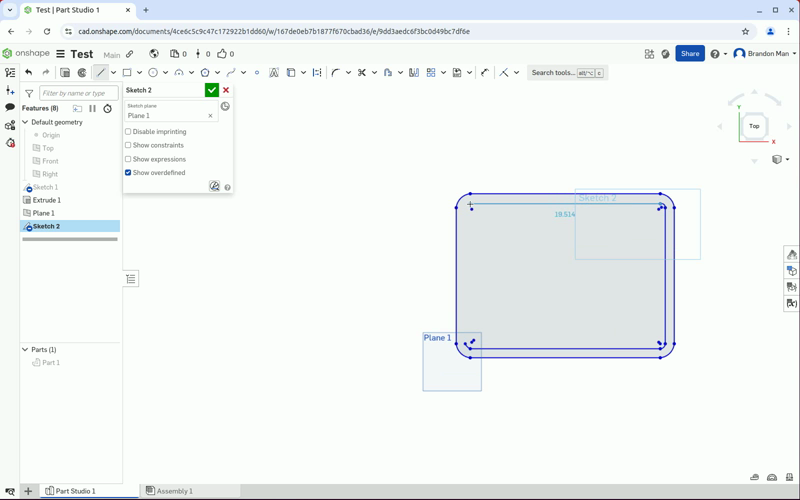
scroll(6)
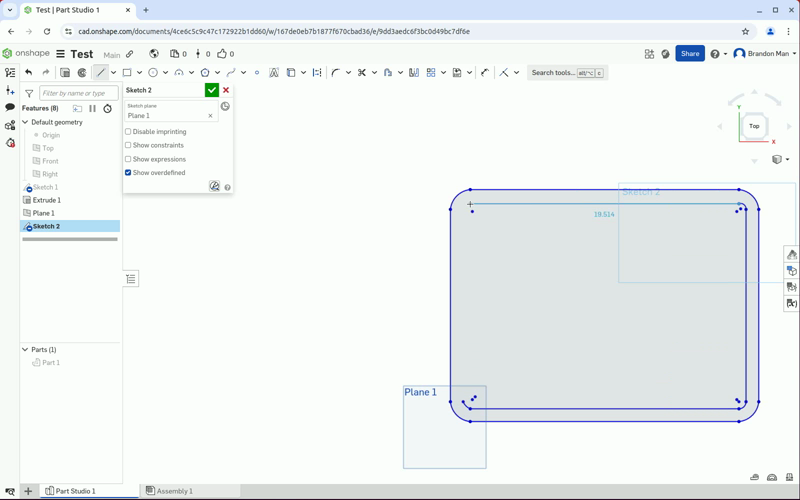
scroll(6)
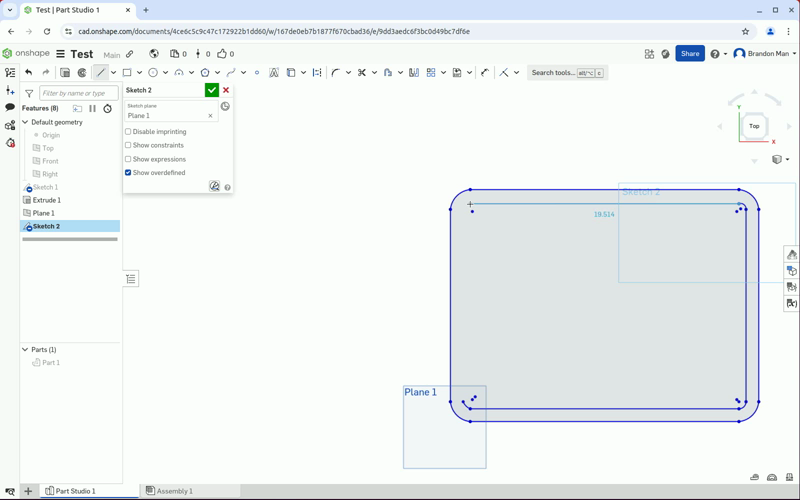
scroll(6)
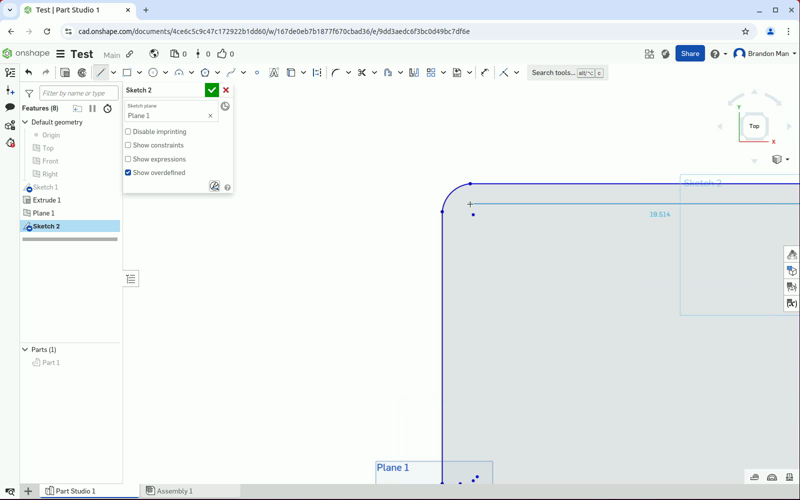
scroll(6)
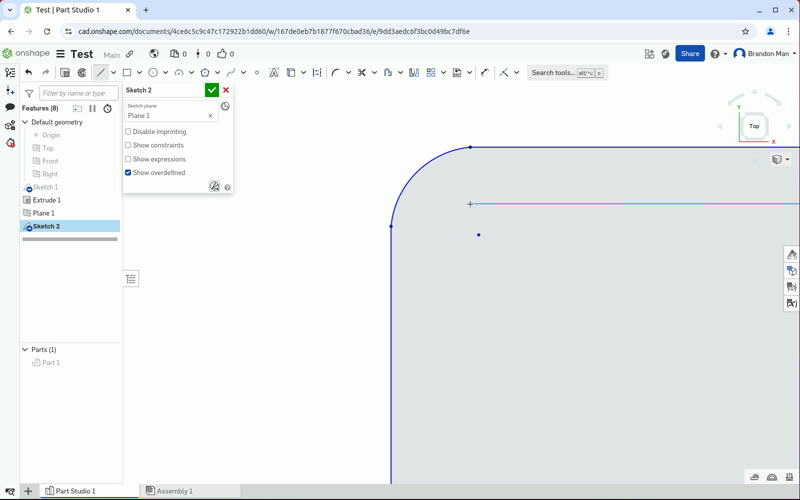
click(470, 203)
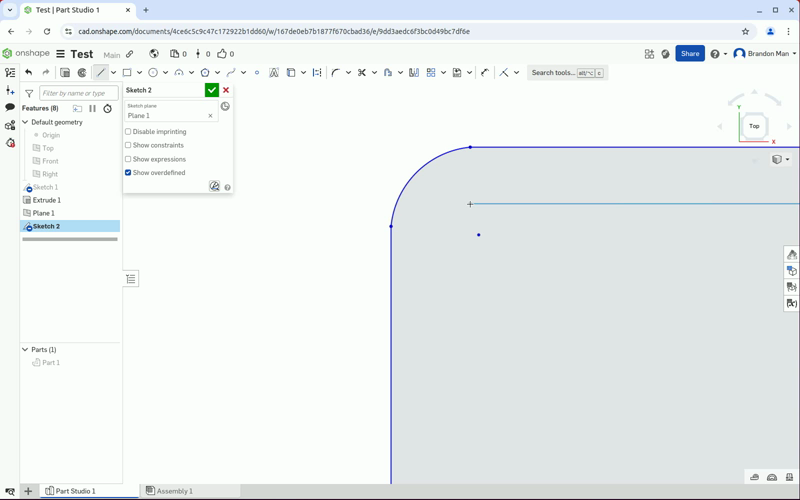
scroll(-6)
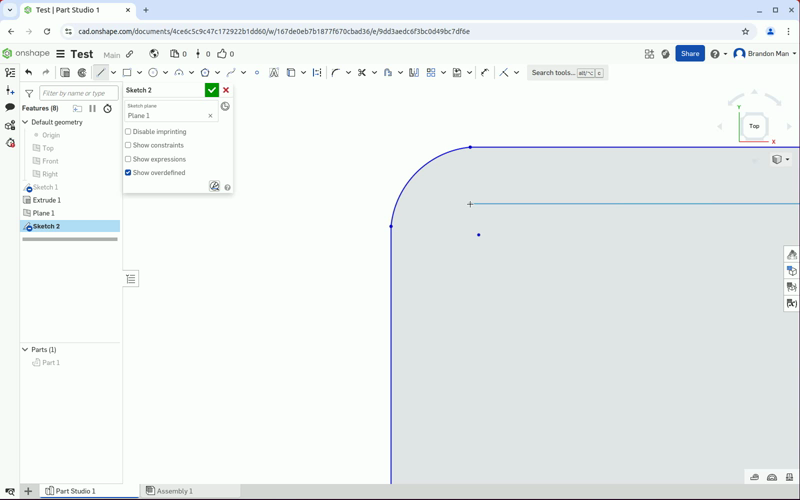
scroll(-6)
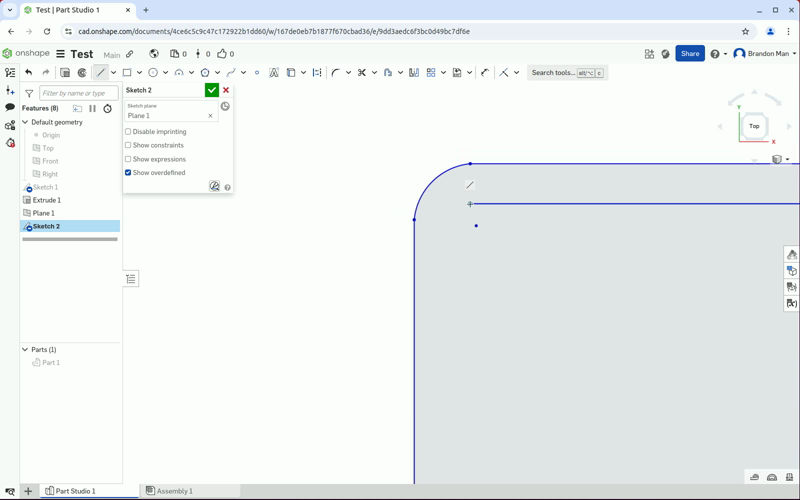
scroll(-6)
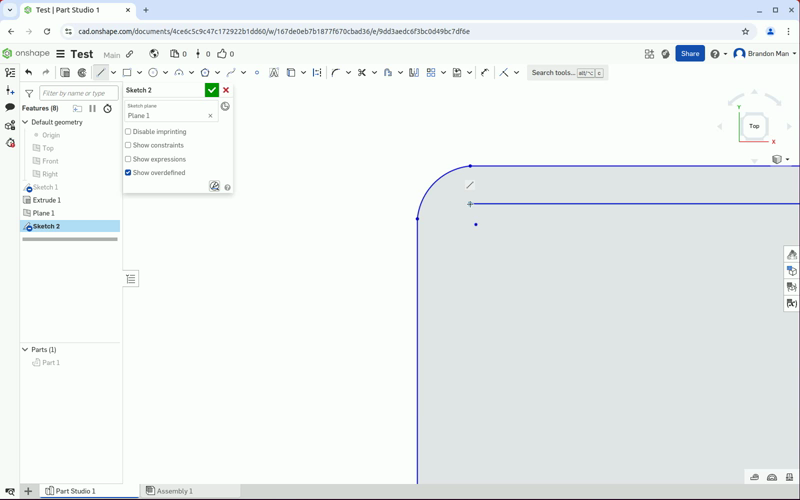
scroll(-6)
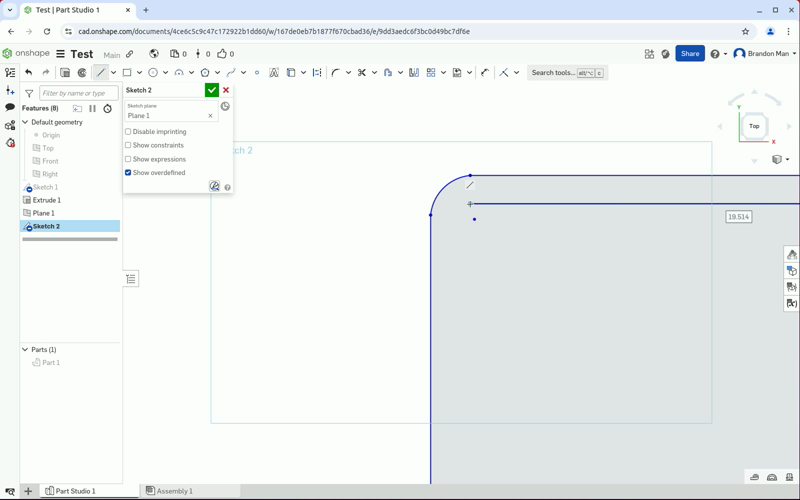
scroll(-6)
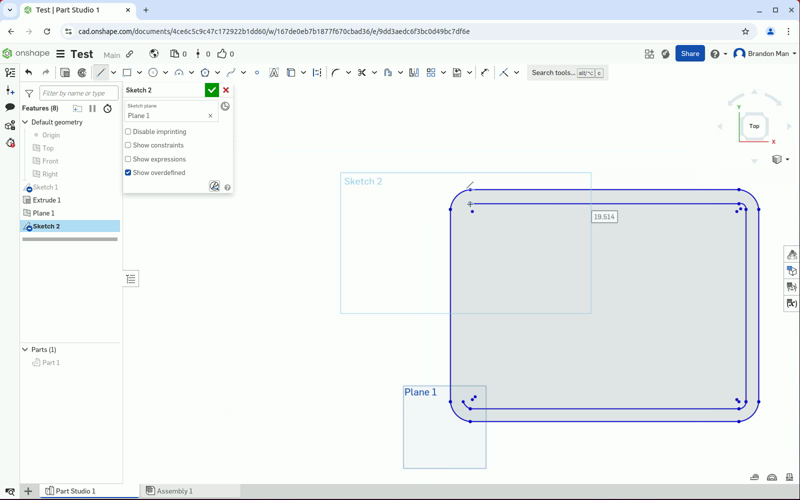
scroll(-6)
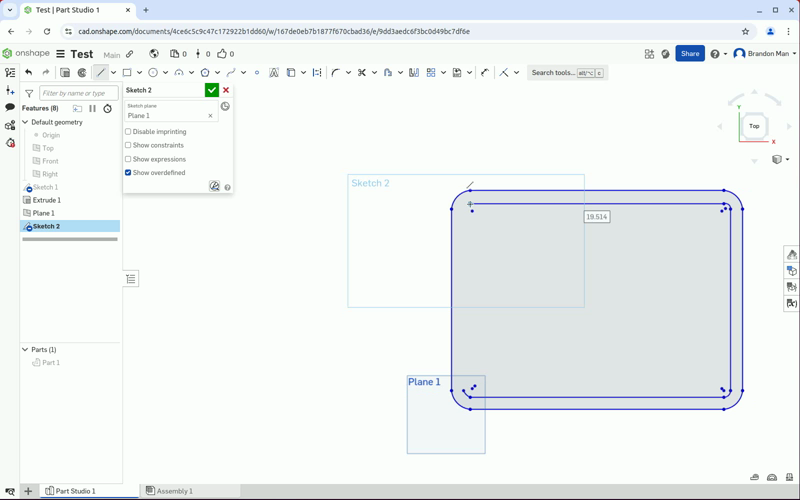
scroll(-6)
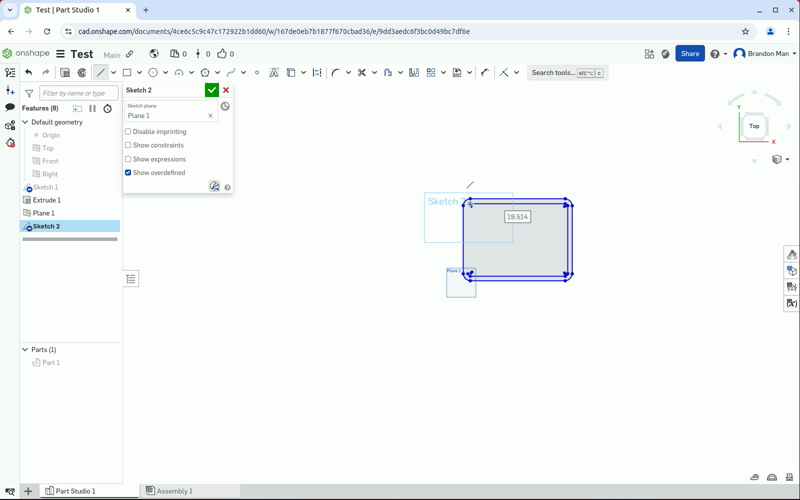
key_up(shift)
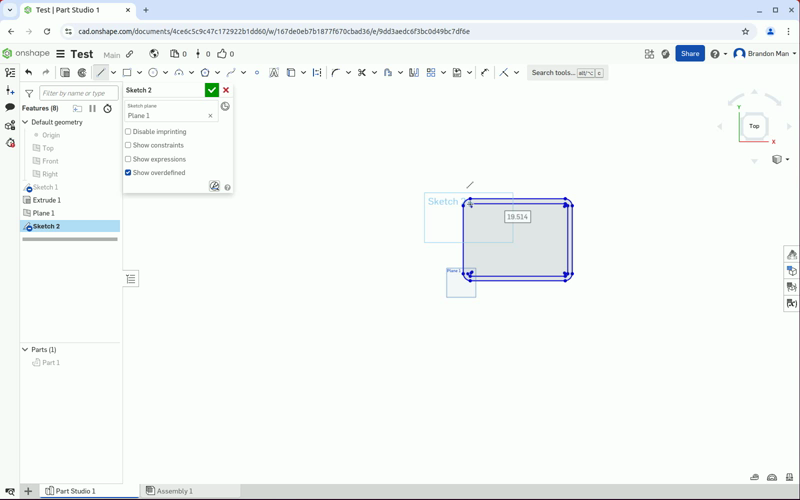
key(esc)
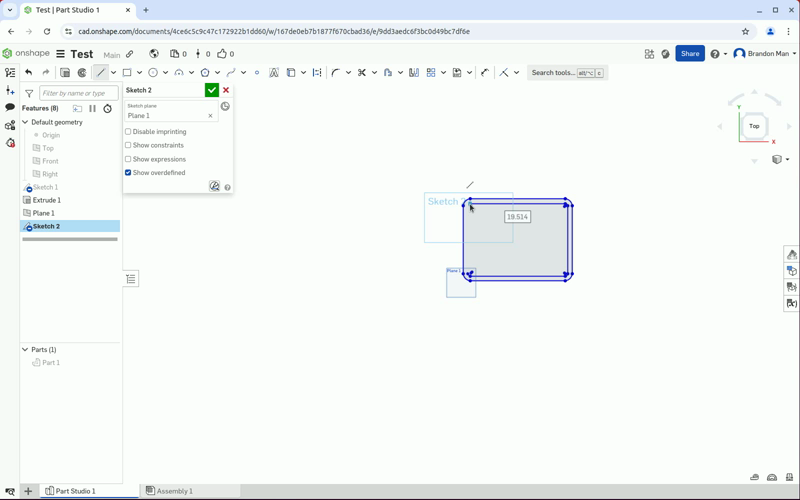
key(a)
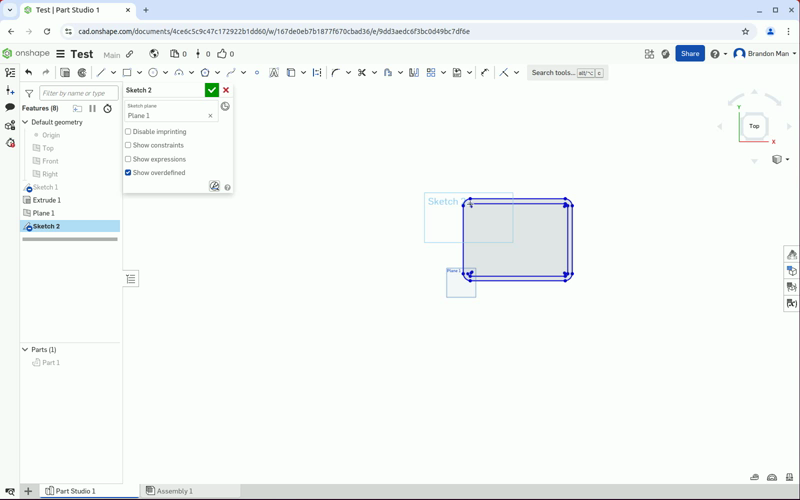
mouse_move(470, 203)
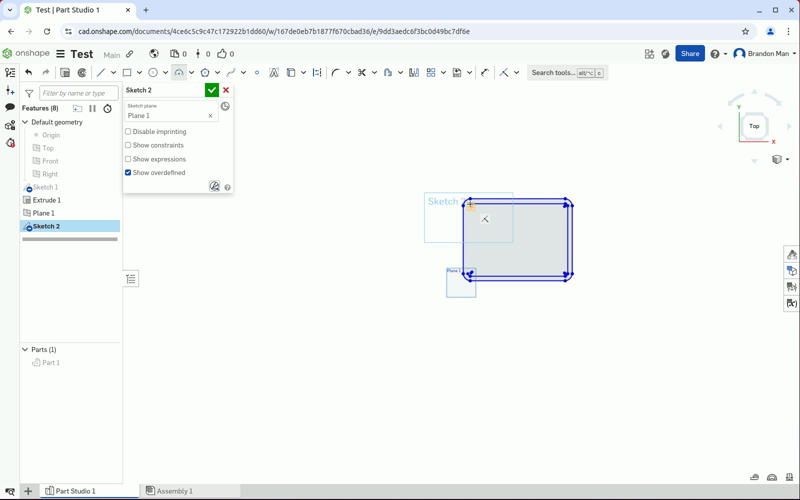
scroll(6)
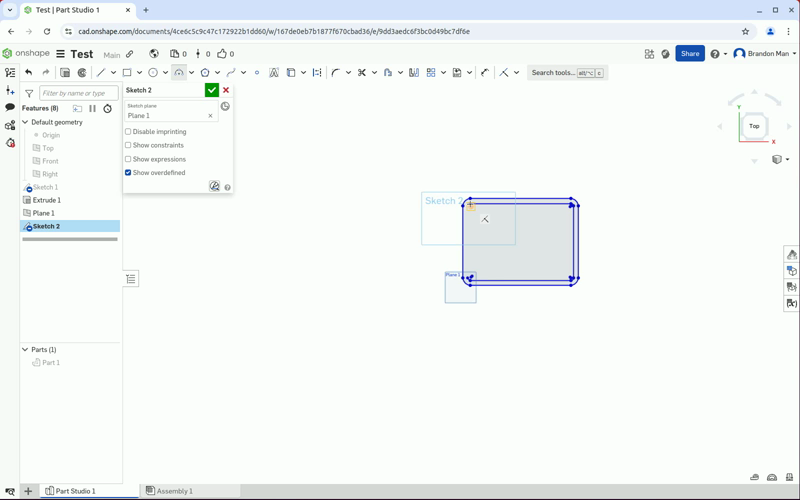
scroll(6)
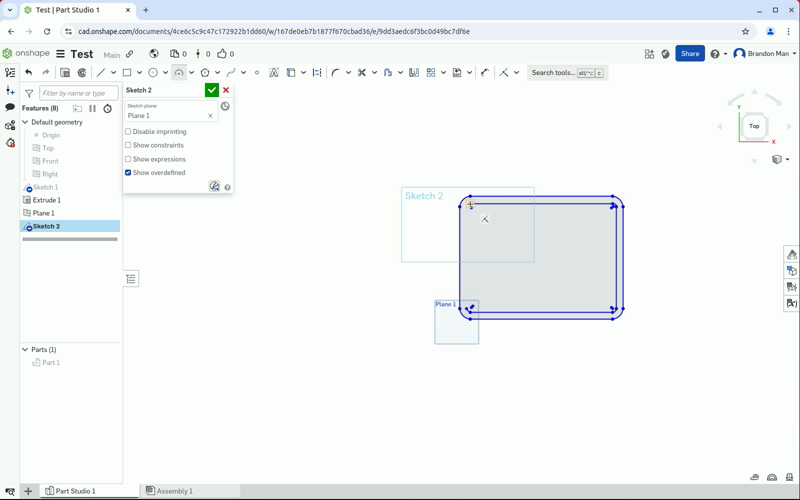
scroll(6)
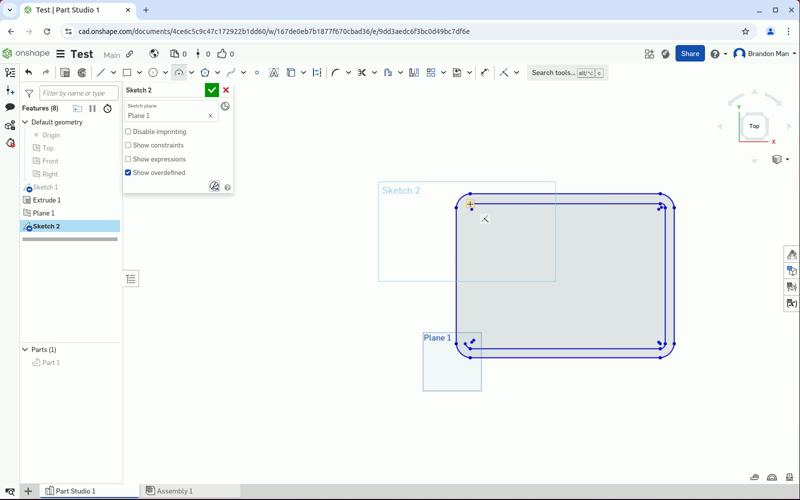
scroll(6)
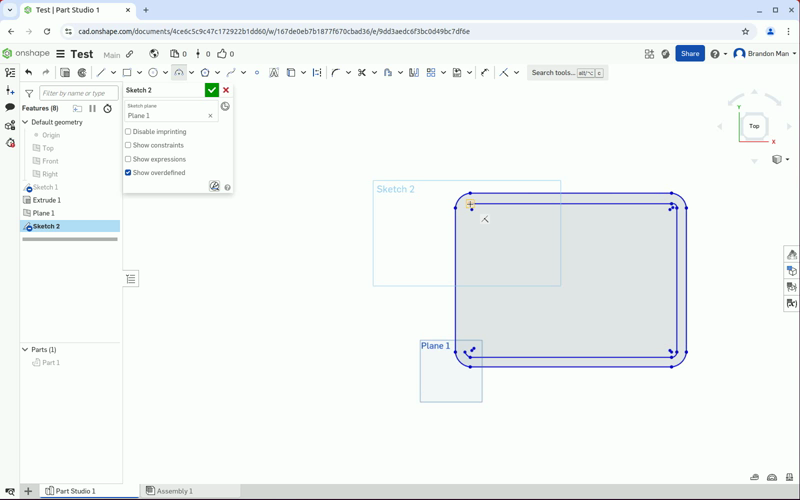
scroll(6)
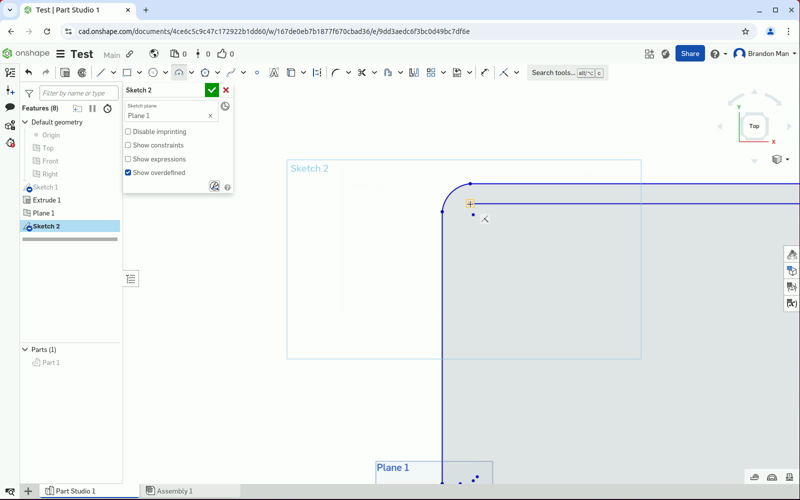
scroll(6)
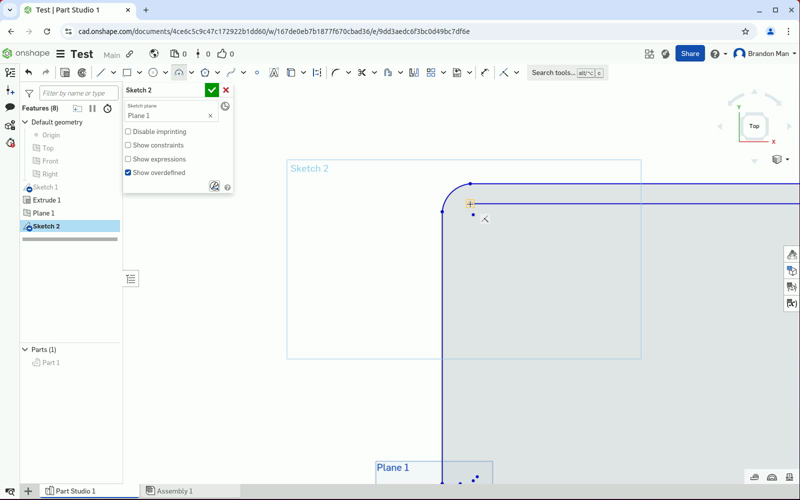
scroll(6)
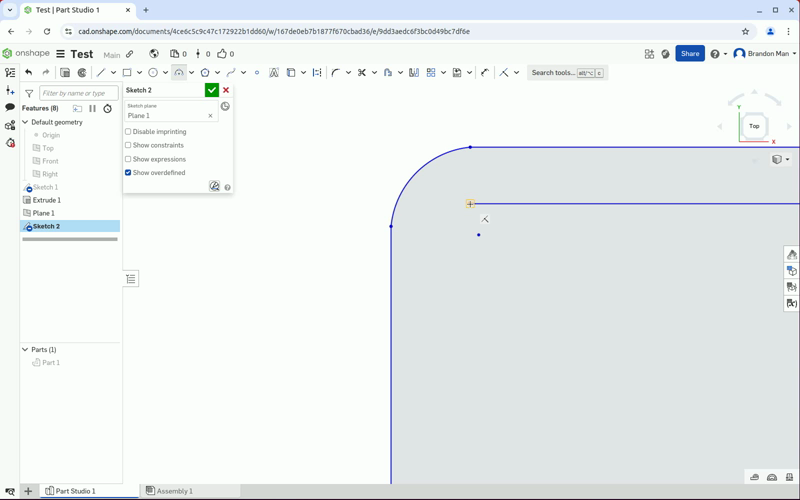
click(470, 203)
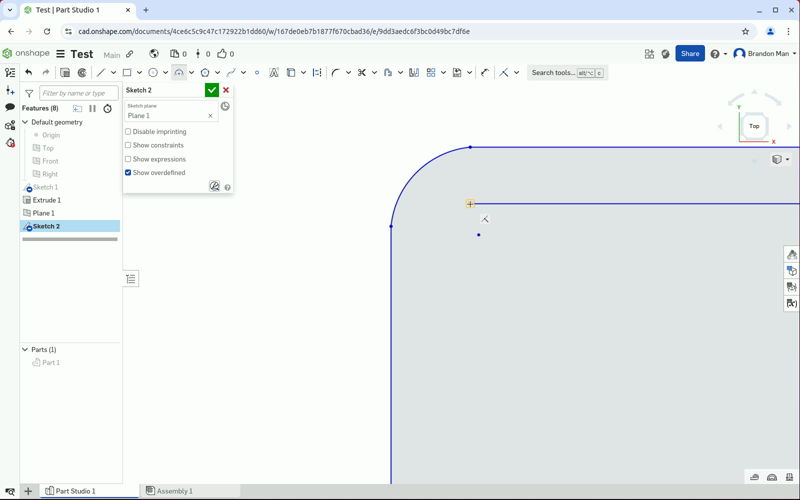
scroll(-6)
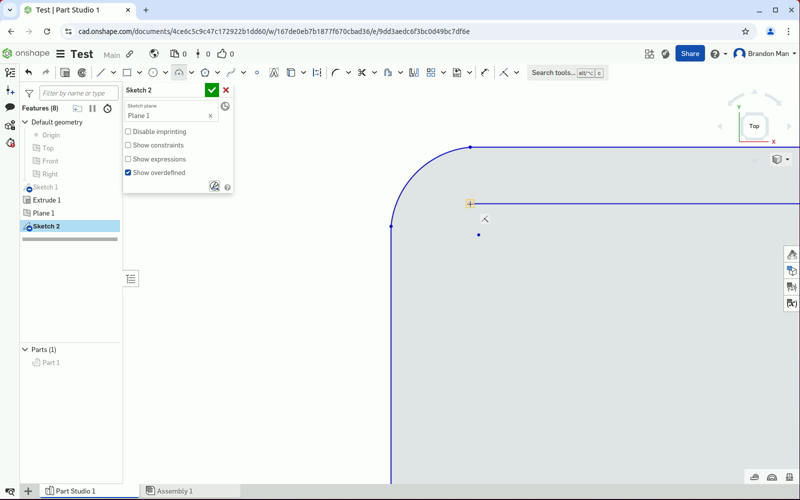
scroll(-6)
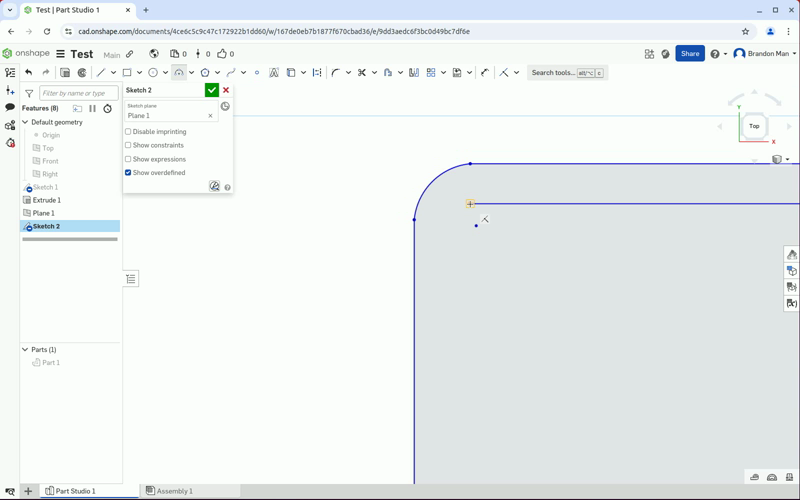
scroll(-6)
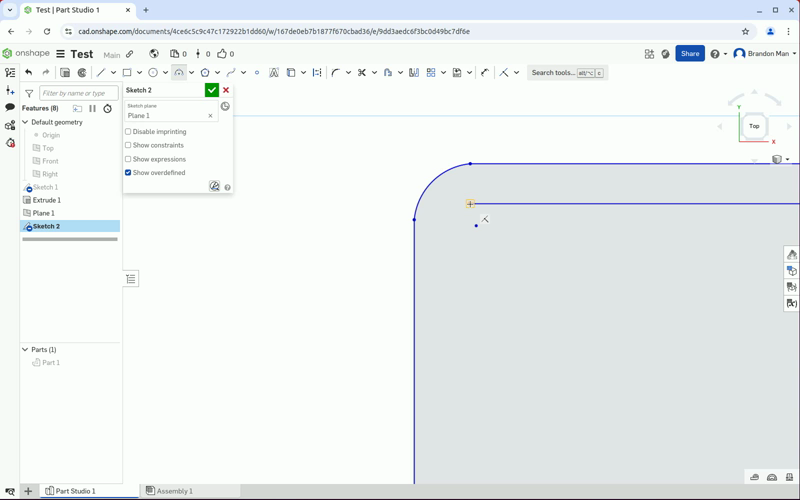
scroll(-6)
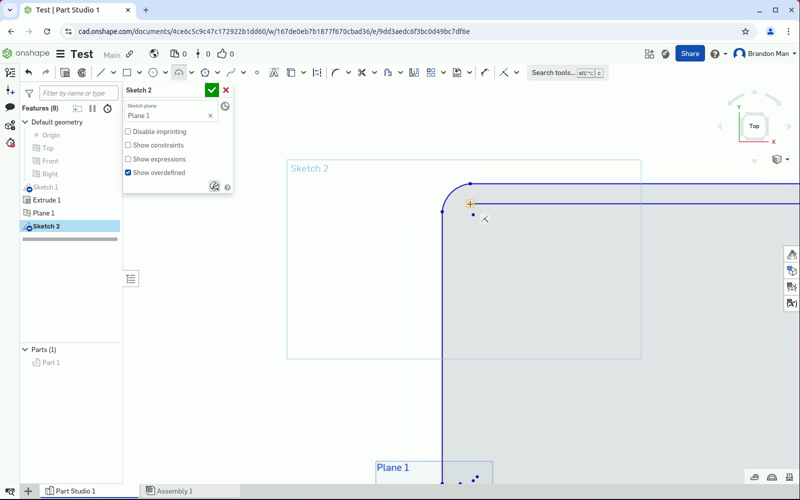
scroll(-6)
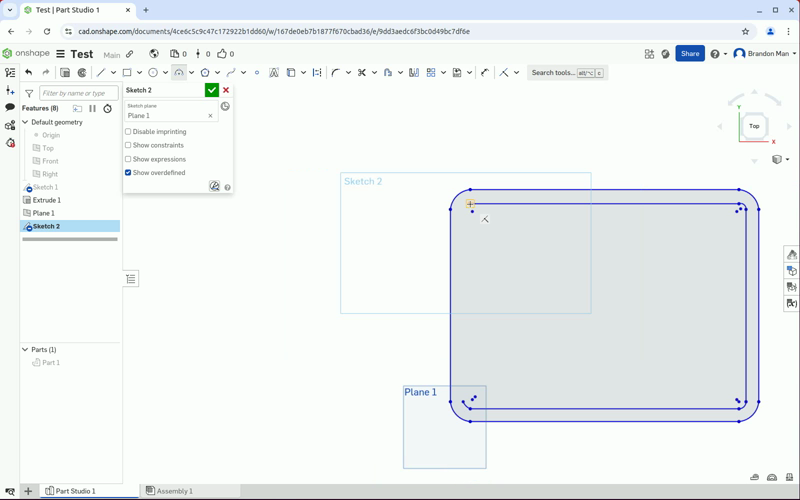
scroll(-6)
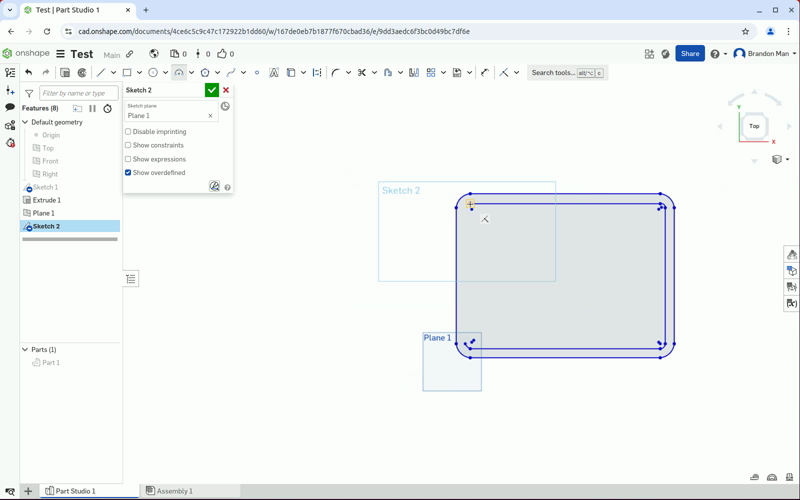
scroll(-6)
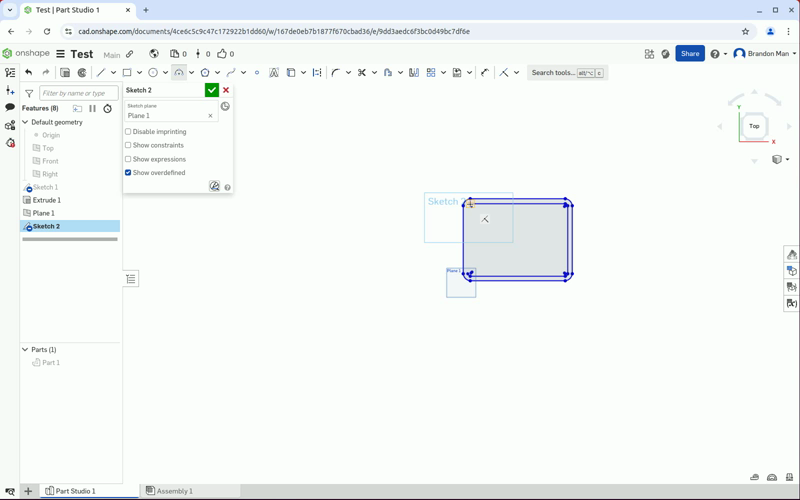
key_down(shift)
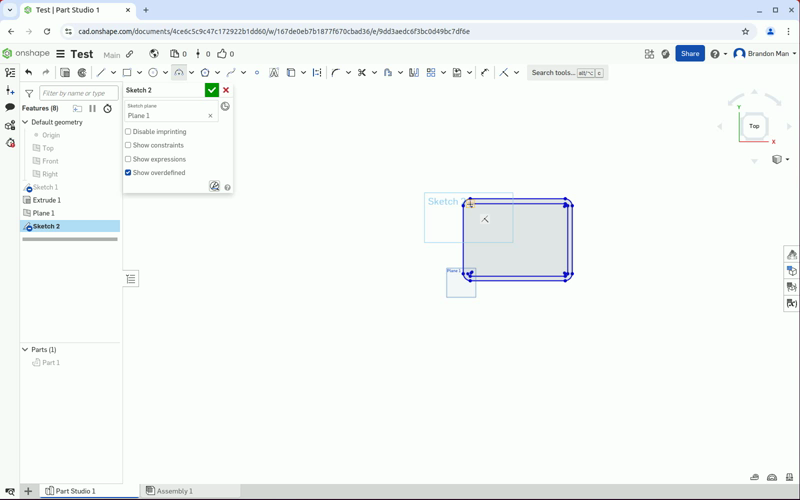
mouse_move(467, 205)
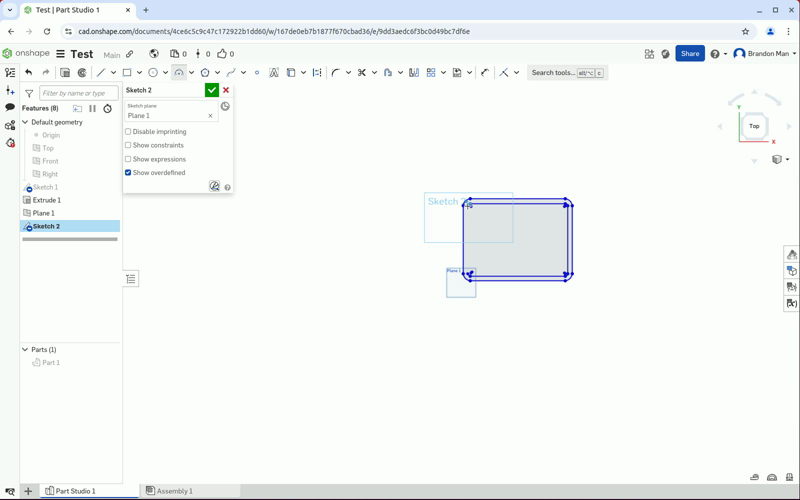
scroll(6)
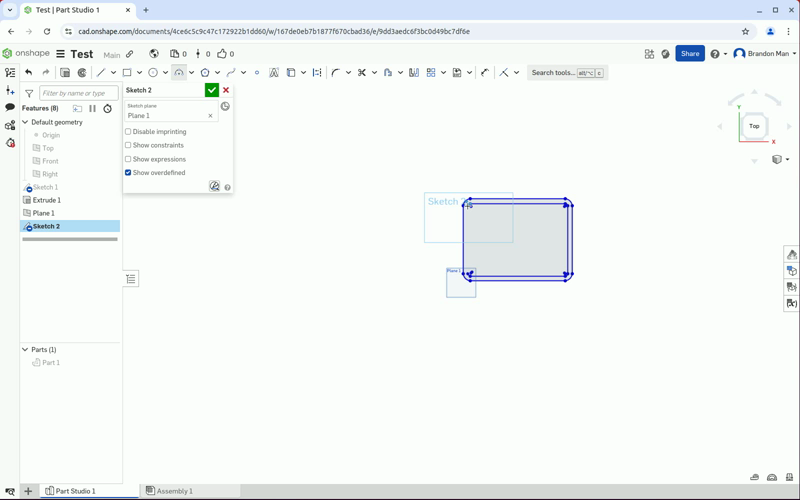
scroll(6)
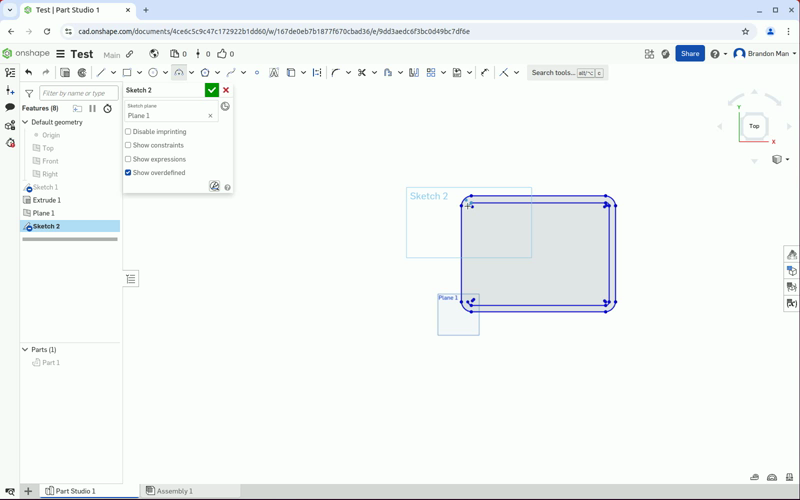
scroll(6)
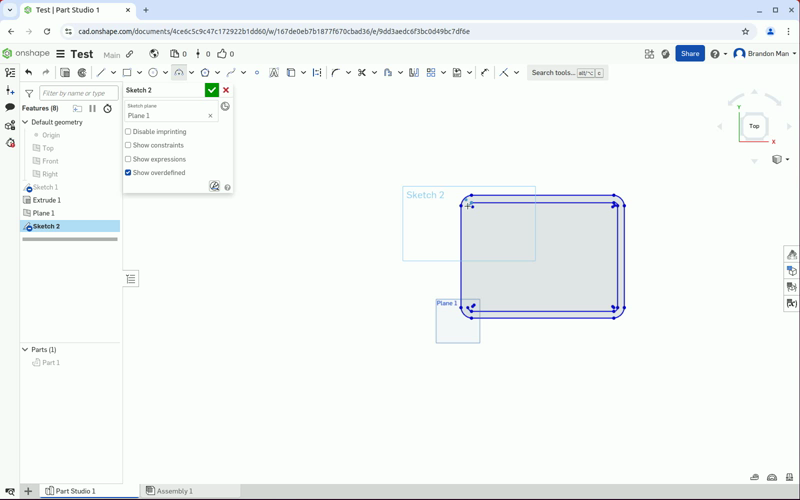
scroll(6)
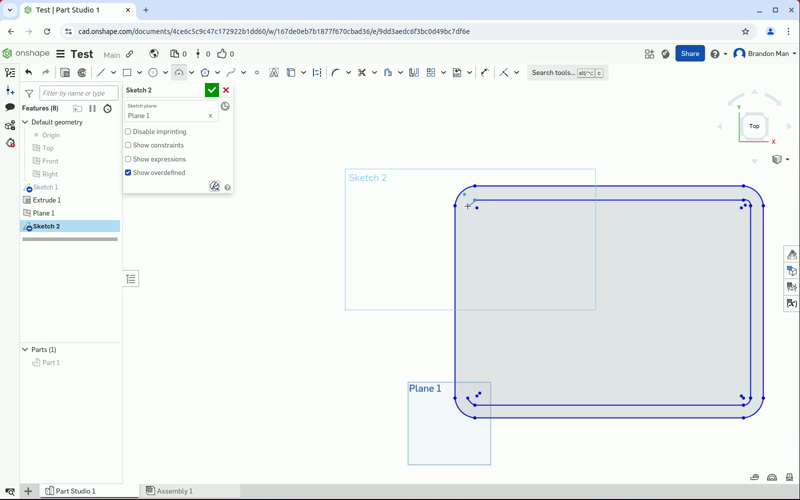
scroll(6)
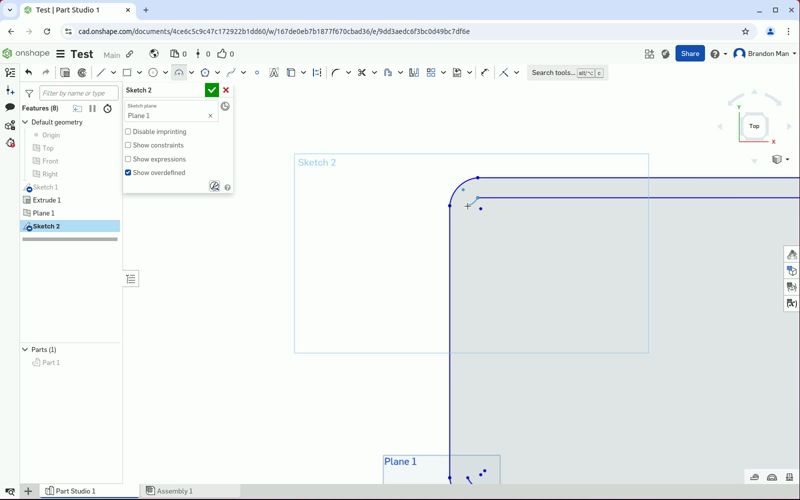
scroll(6)
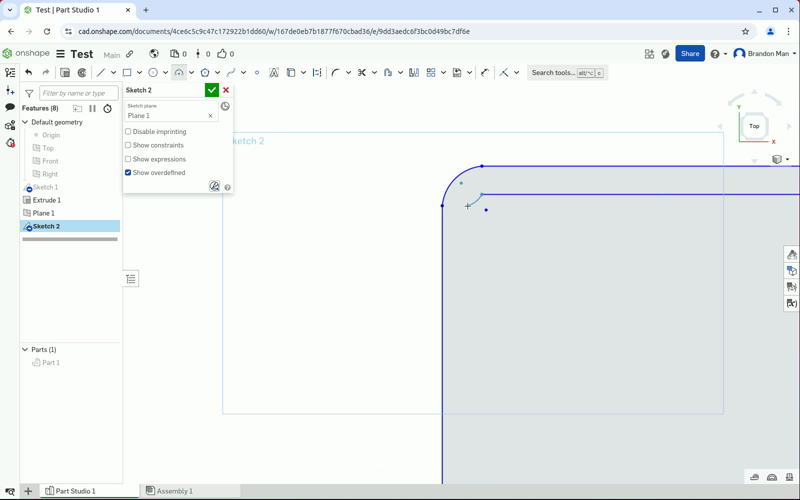
scroll(6)
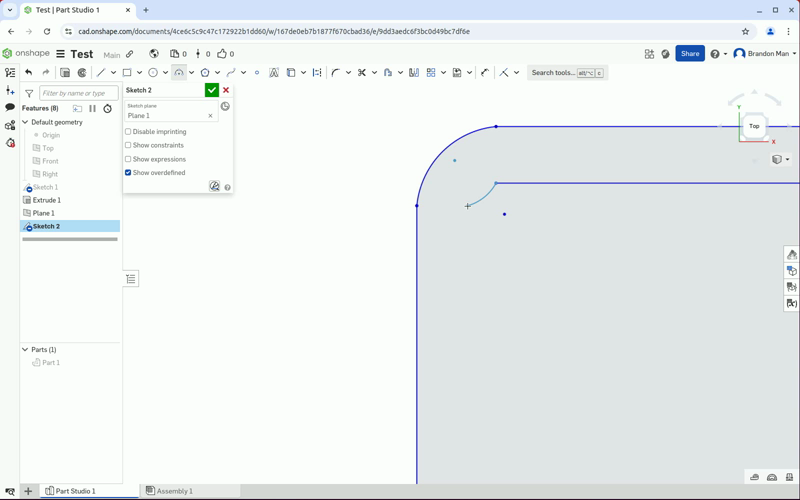
click(467, 205)
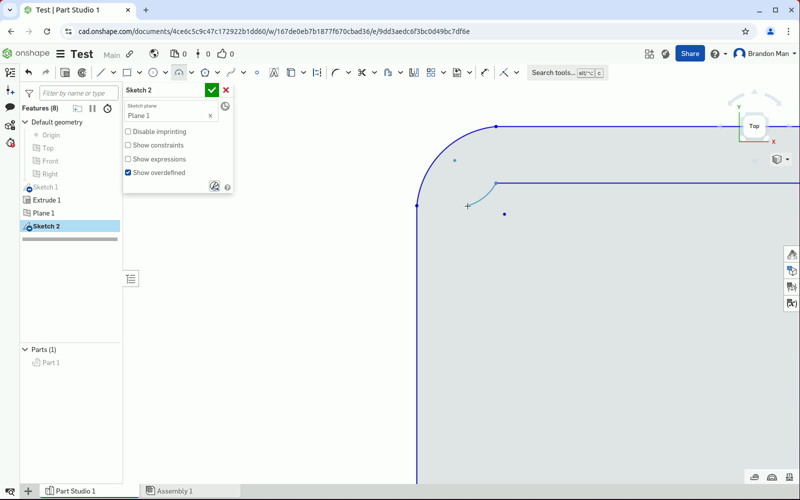
scroll(-6)
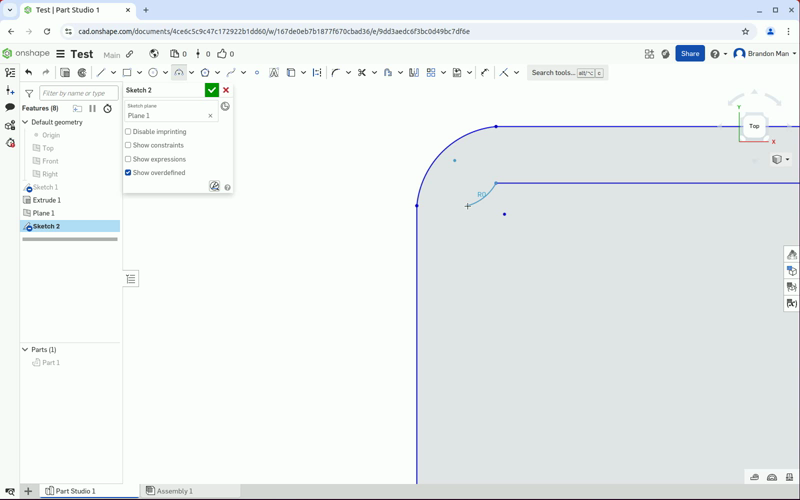
scroll(-6)
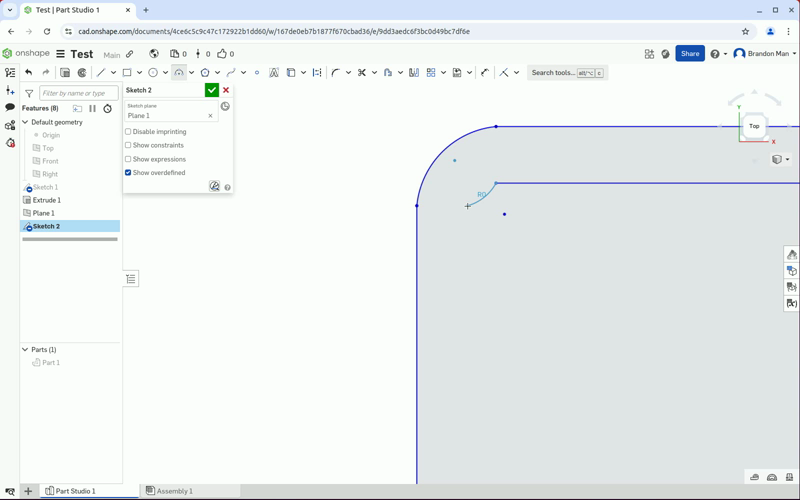
scroll(-6)
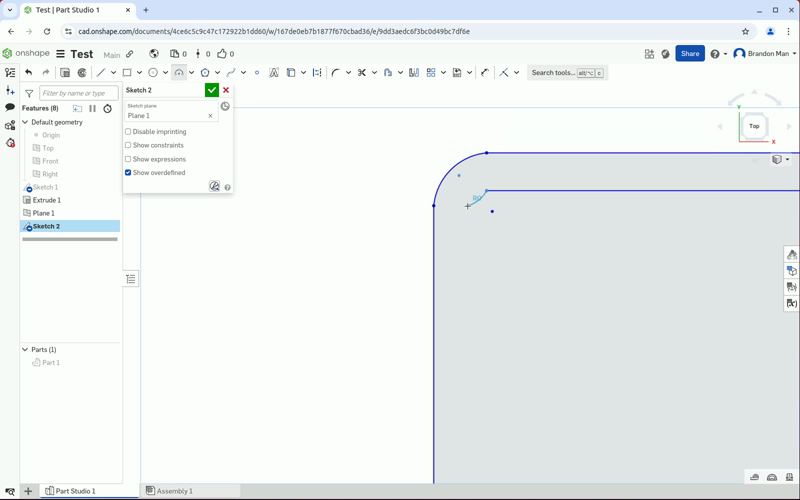
scroll(-6)
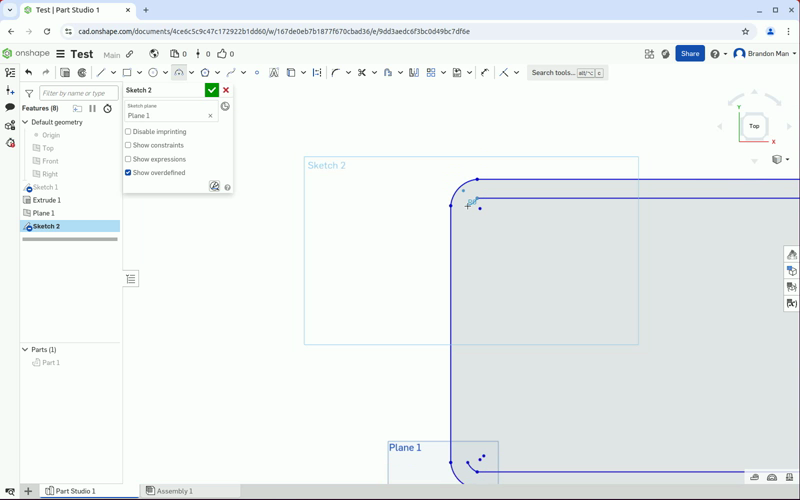
scroll(-6)
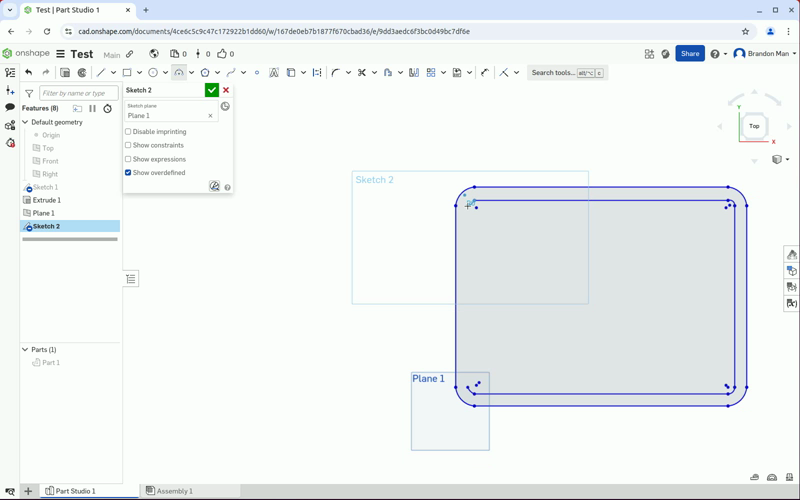
scroll(-6)
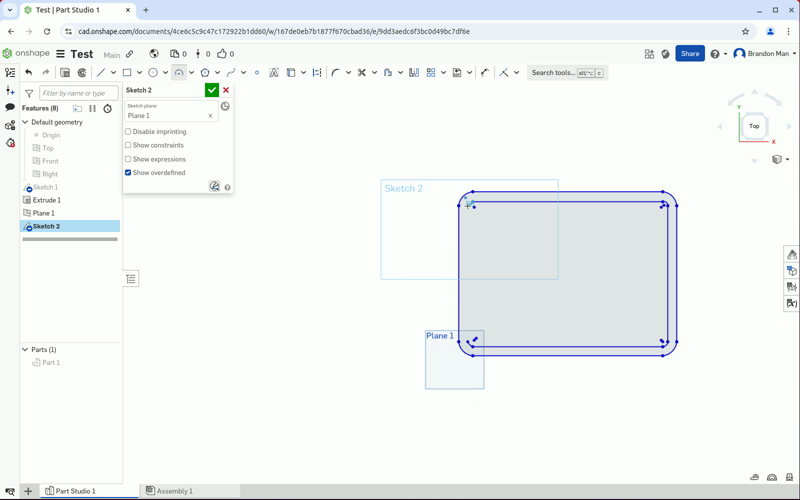
scroll(-6)
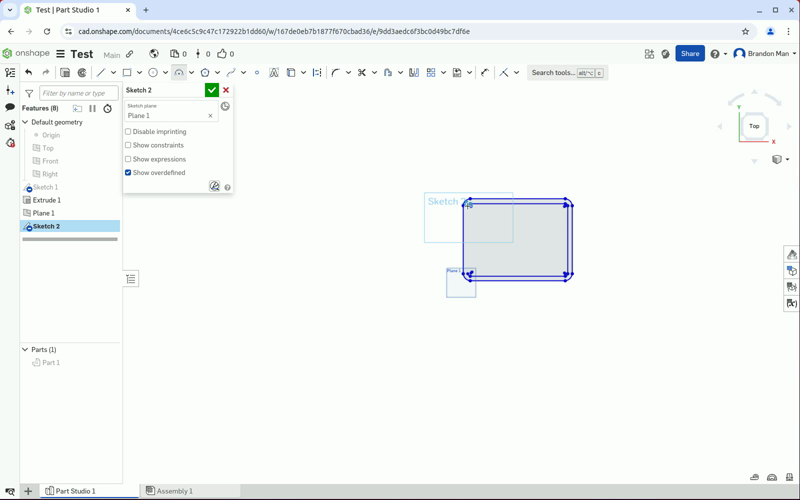
mouse_move(468, 204)
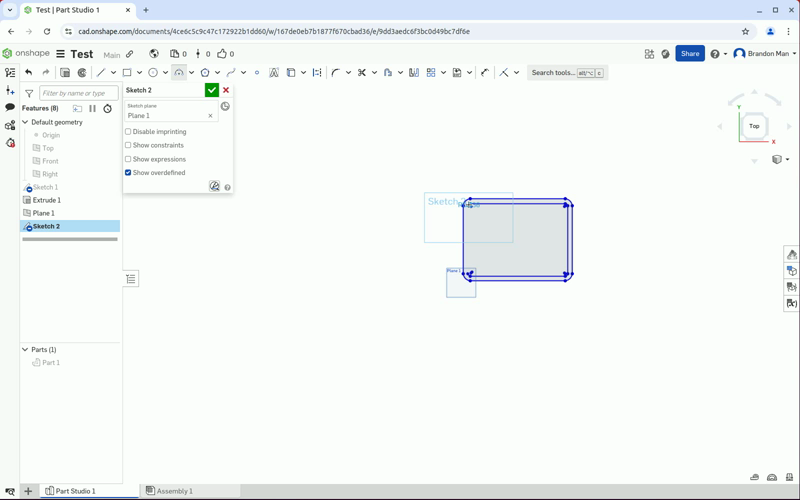
scroll(6)
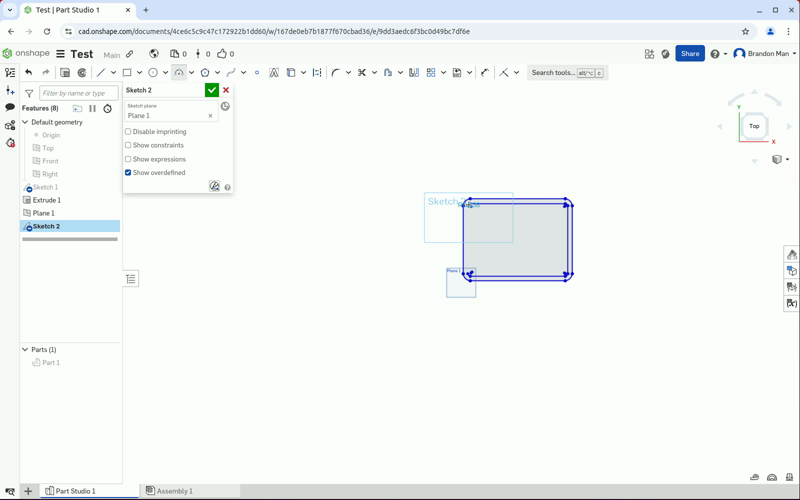
scroll(6)
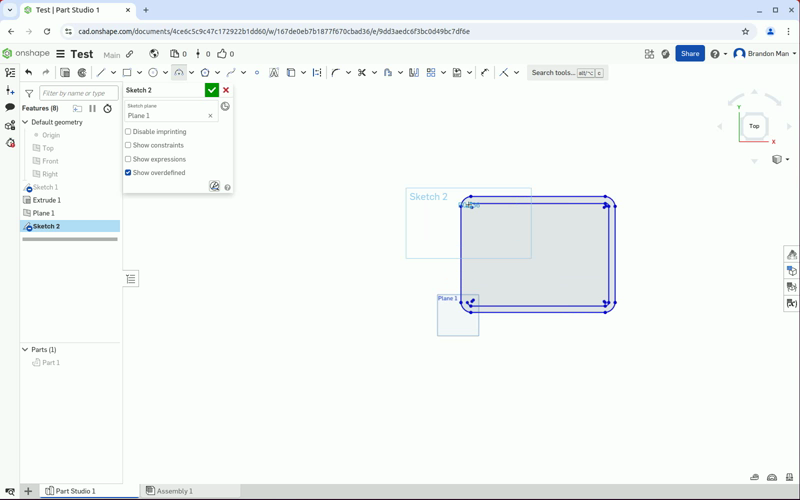
scroll(6)
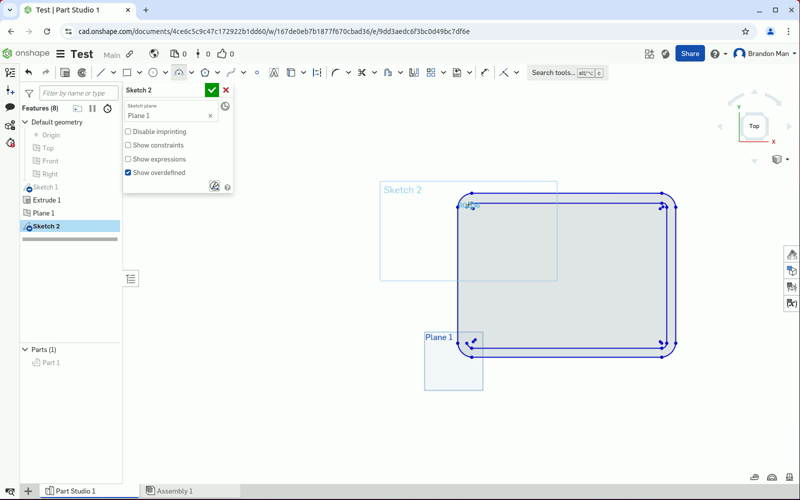
scroll(6)
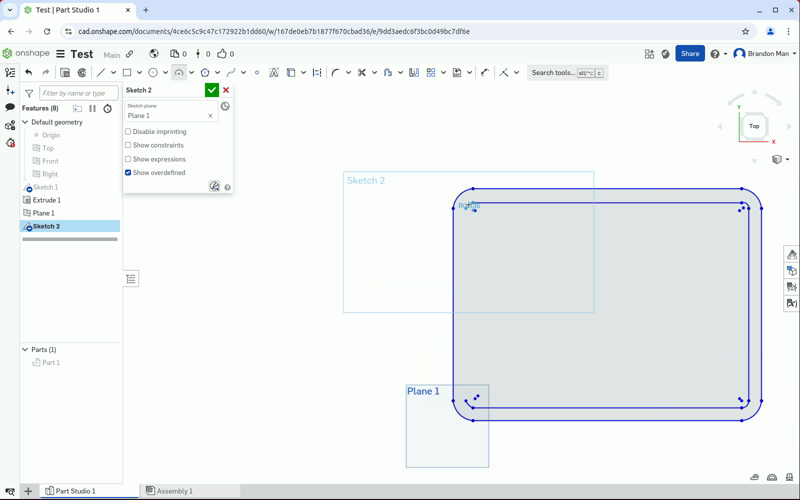
scroll(6)
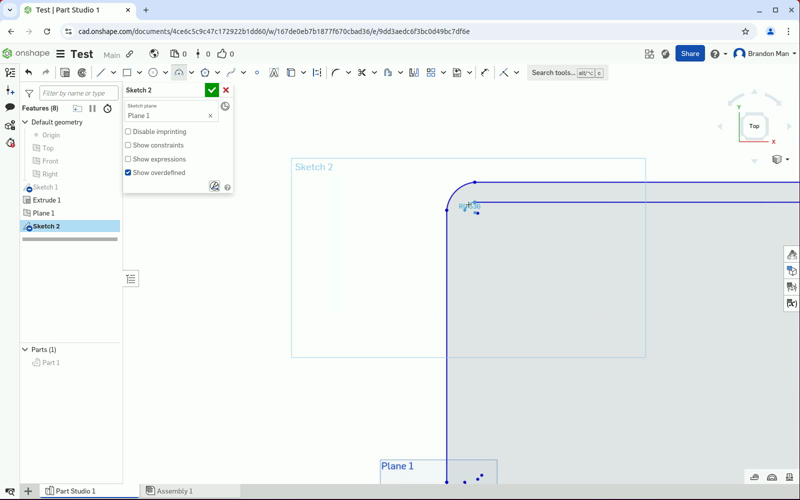
scroll(6)
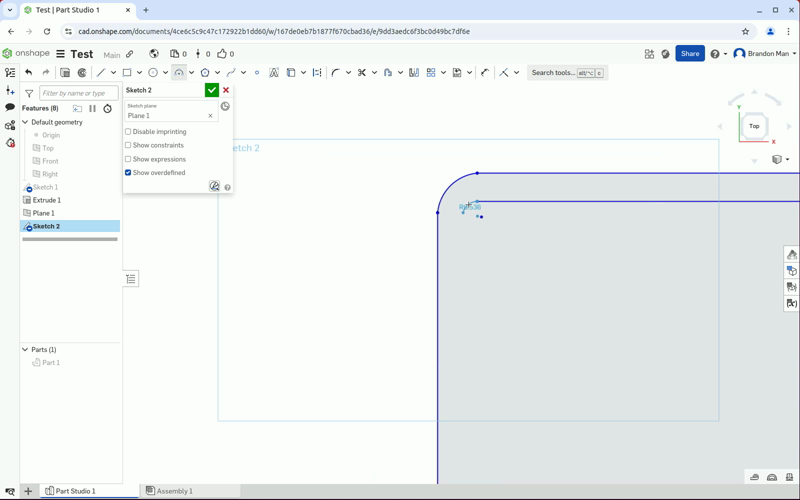
scroll(6)
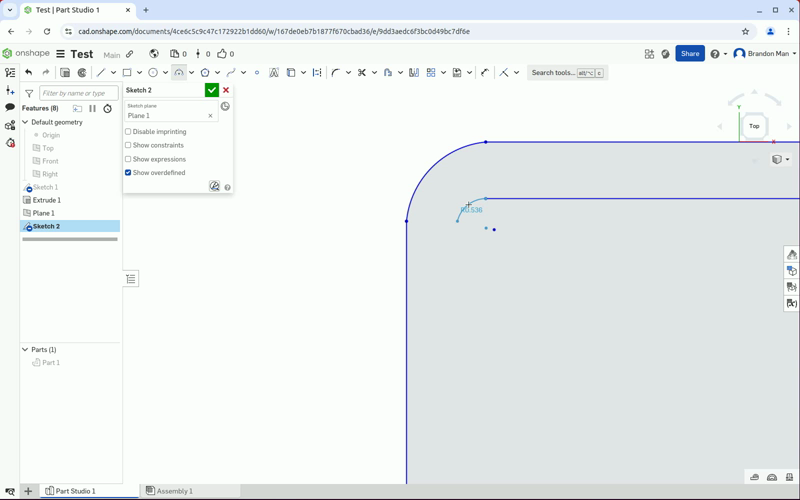
click(468, 204)
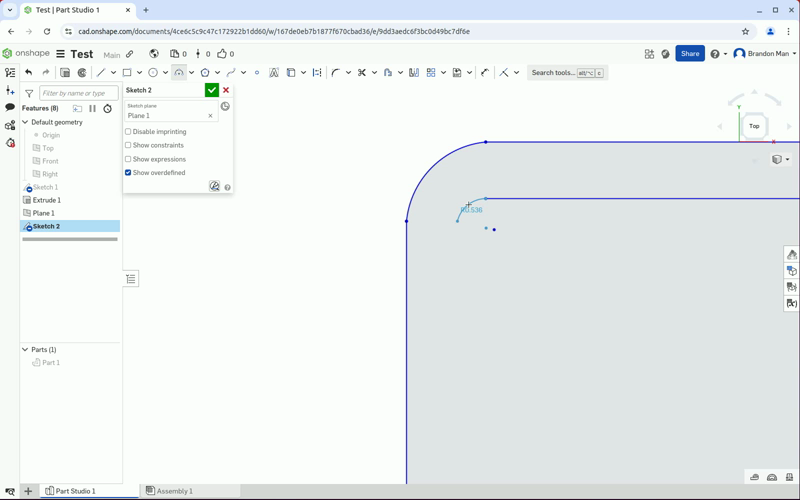
scroll(-6)
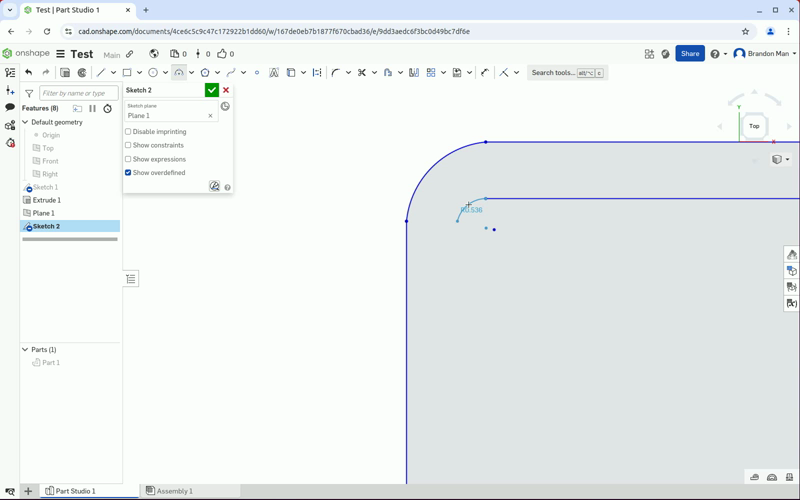
scroll(-6)
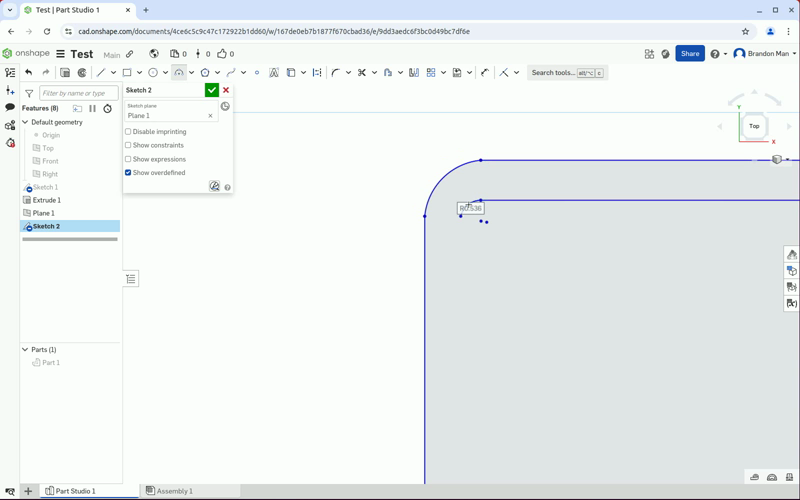
scroll(-6)
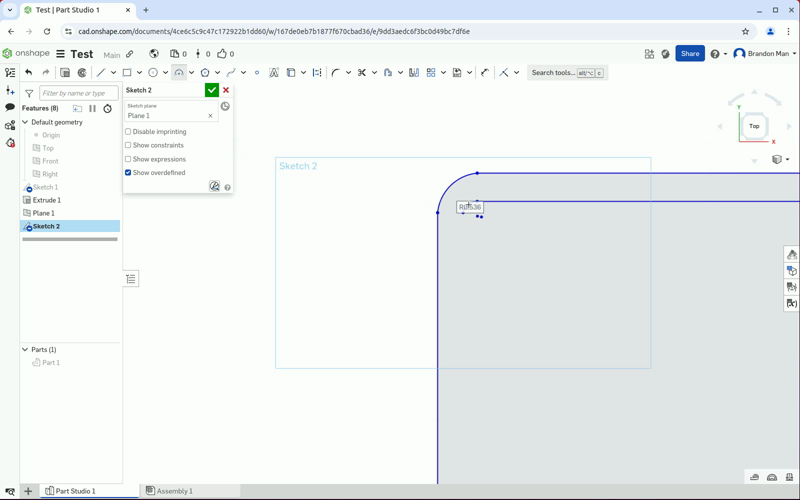
scroll(-6)
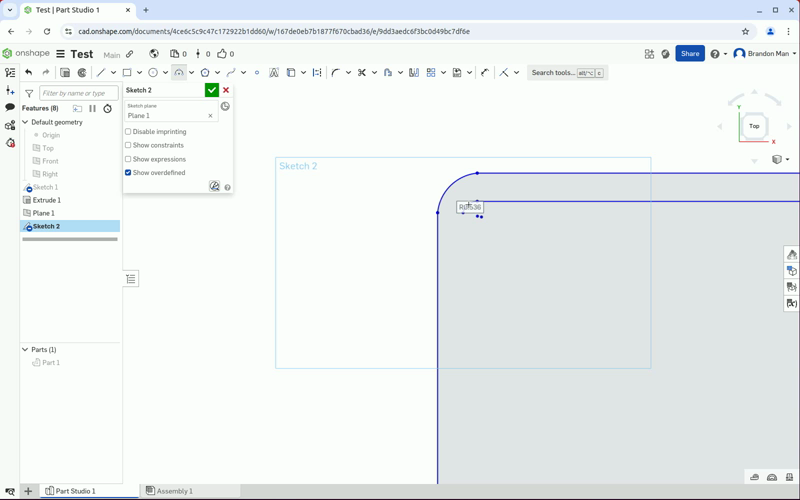
scroll(-6)
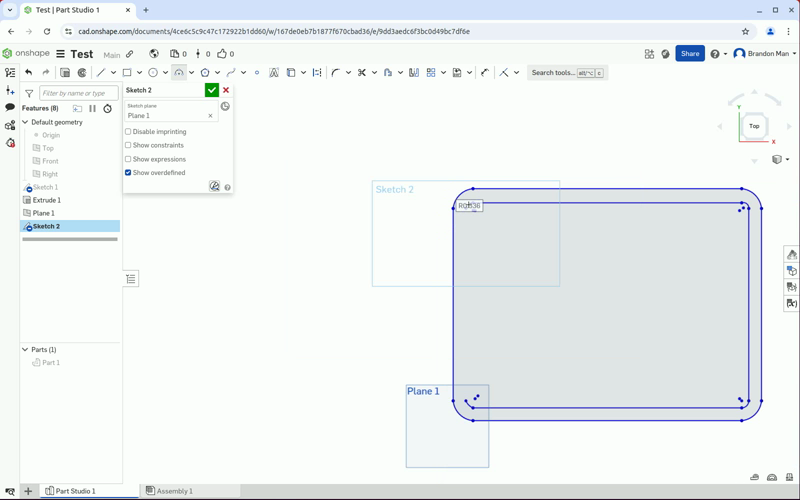
scroll(-6)
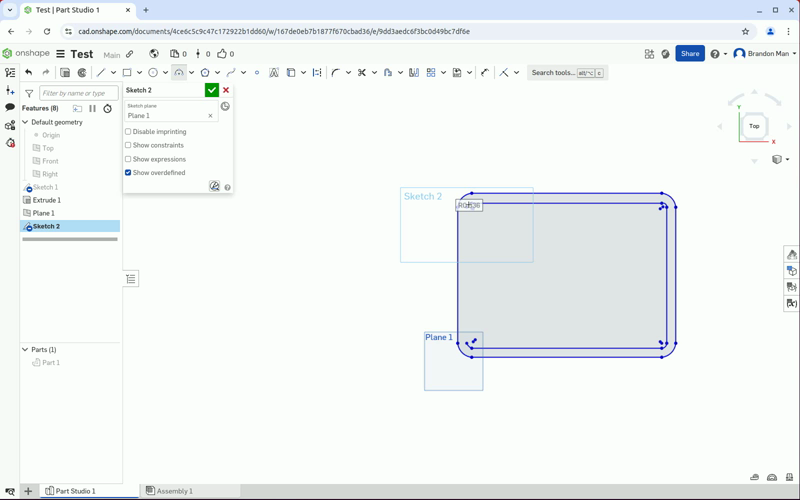
scroll(-6)
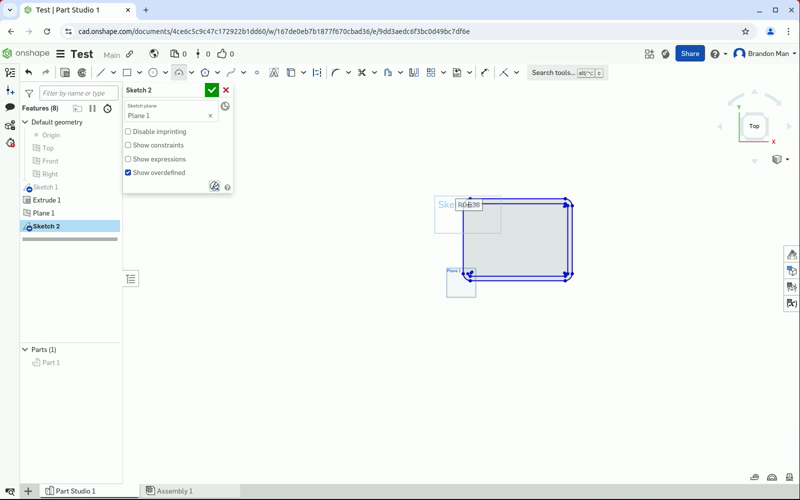
key_up(shift)
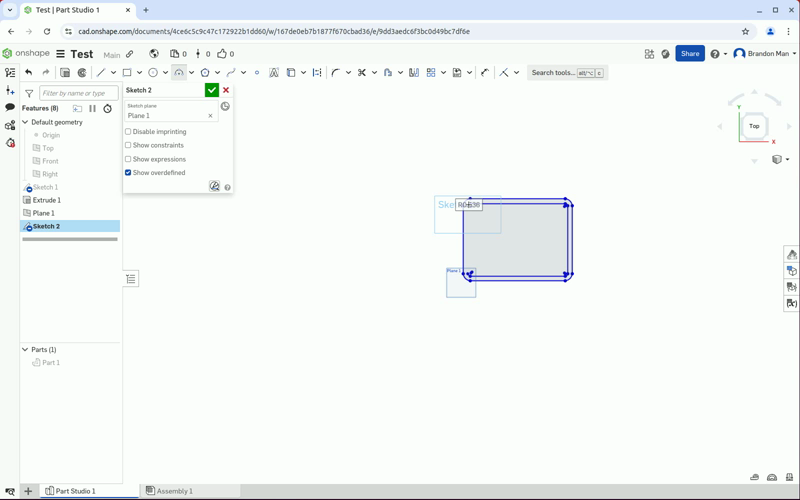
key(esc)
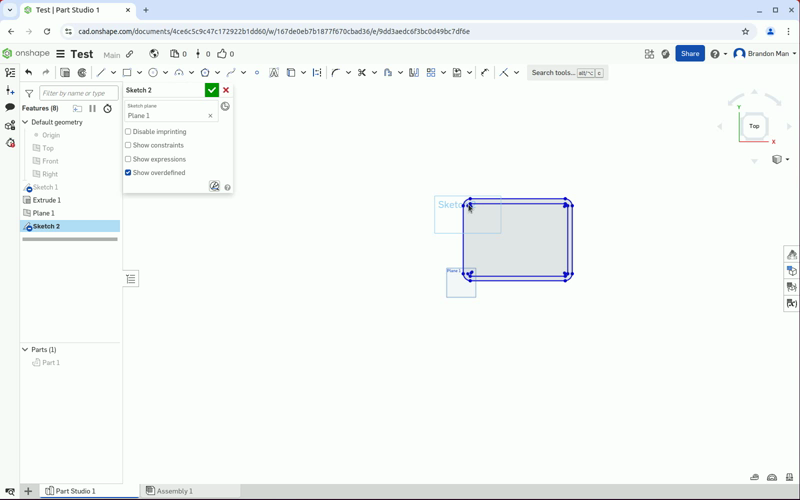
key(l)
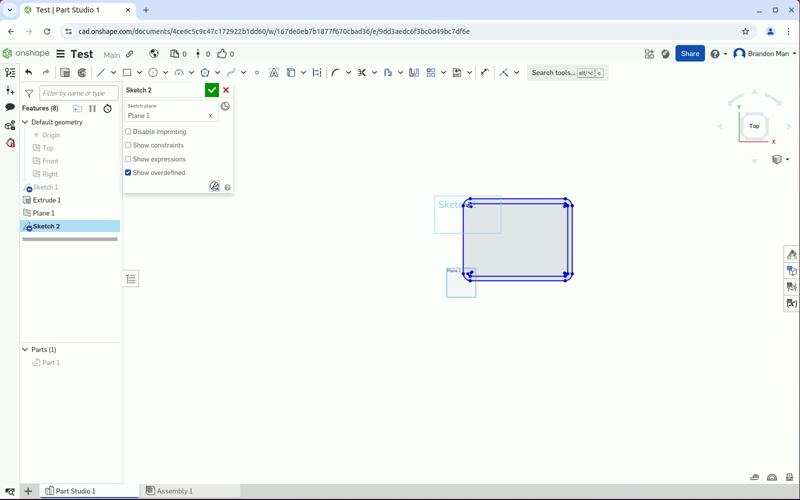
mouse_move(467, 205)
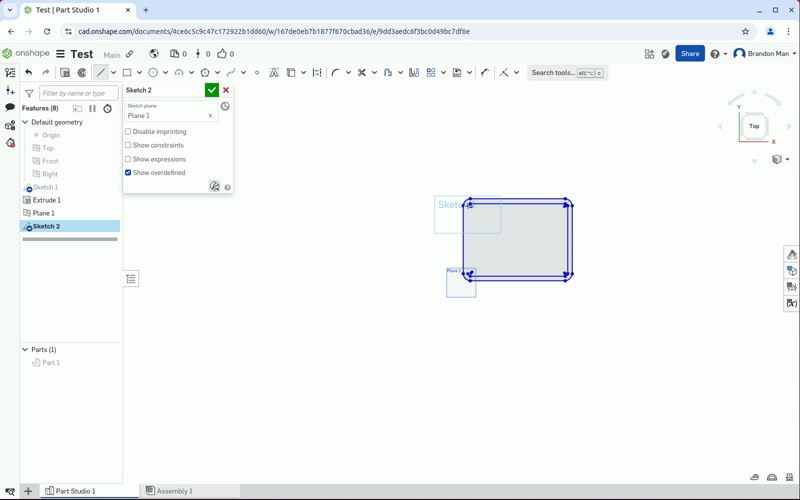
scroll(6)
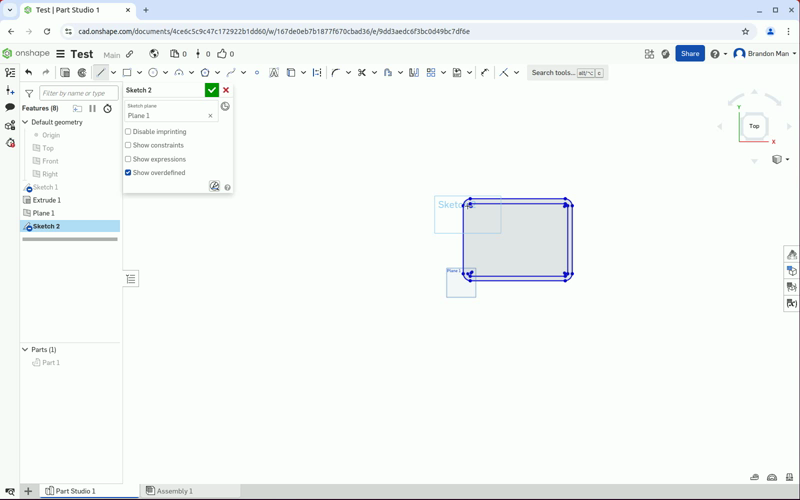
scroll(6)
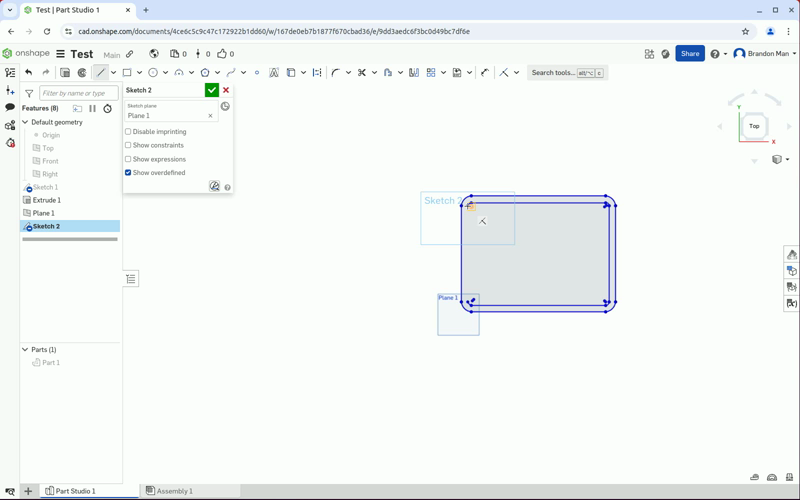
scroll(6)
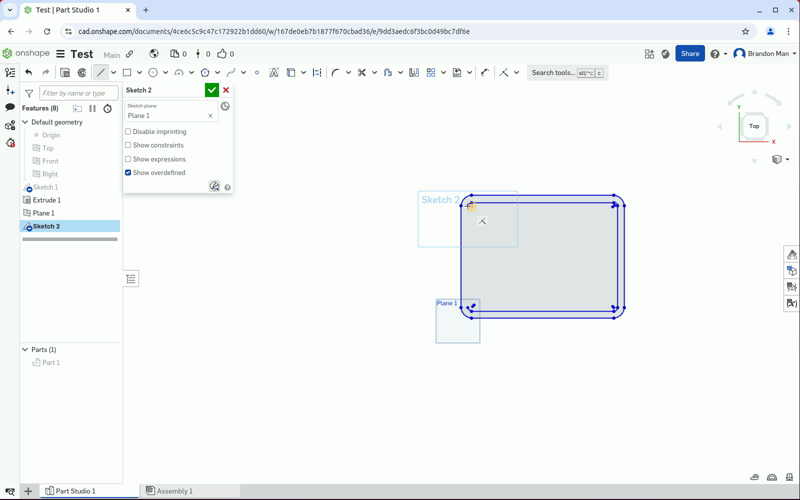
scroll(6)
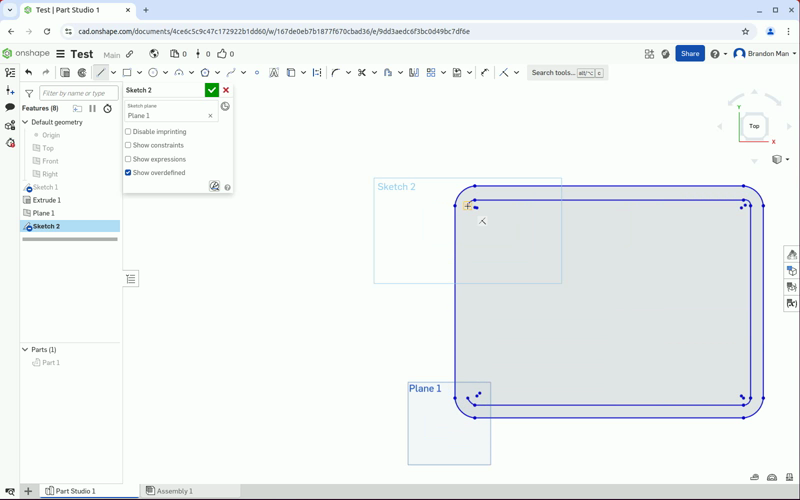
scroll(6)
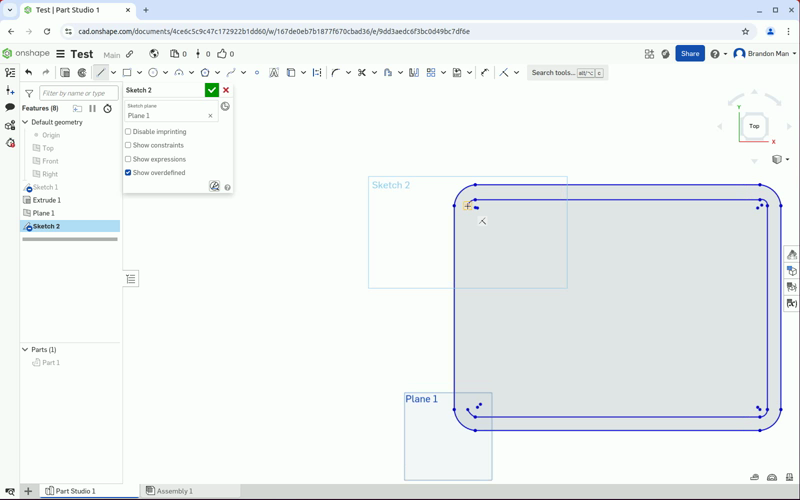
scroll(6)
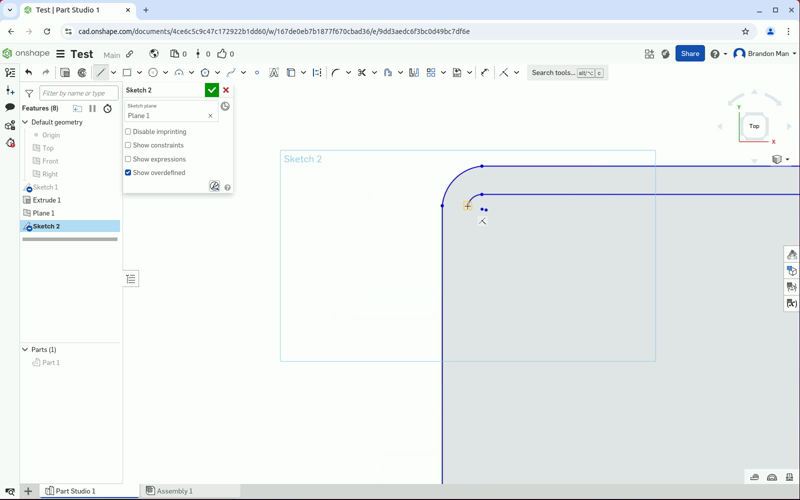
scroll(6)
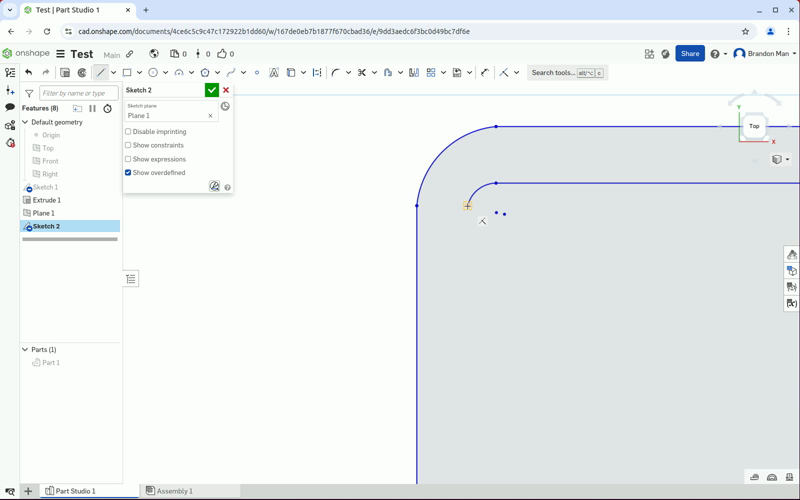
click(467, 205)
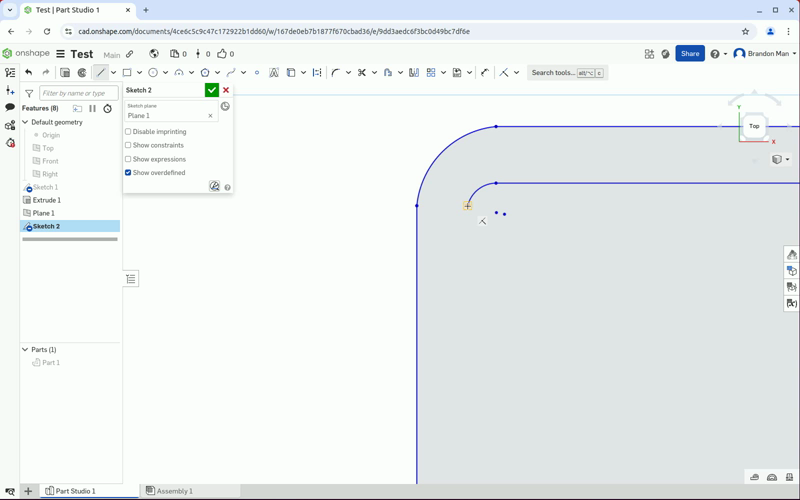
scroll(-6)
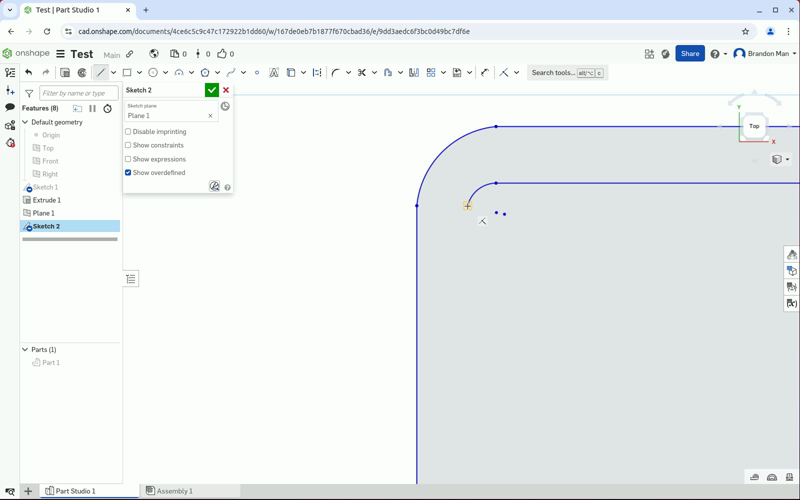
scroll(-6)
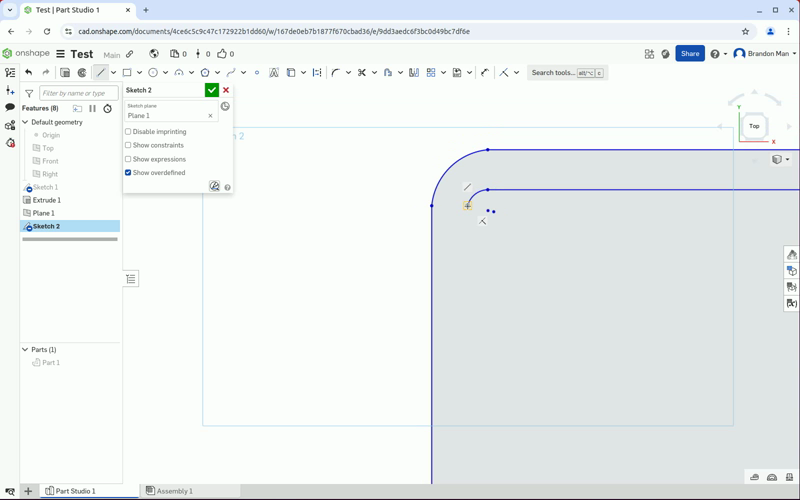
scroll(-6)
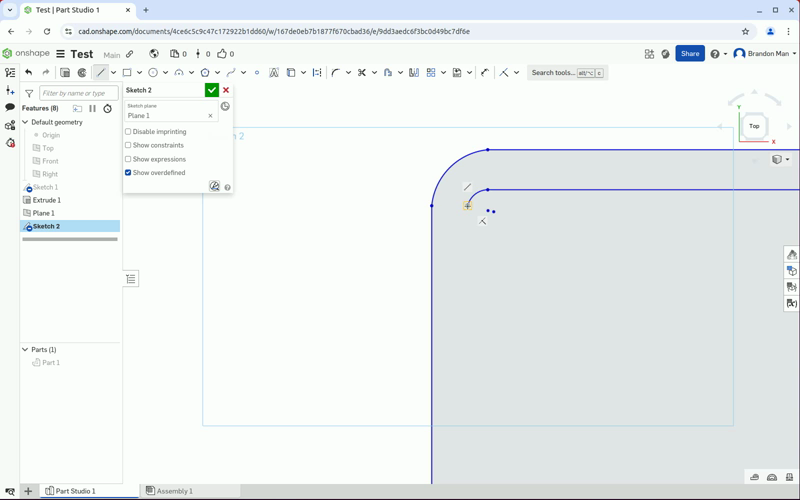
scroll(-6)
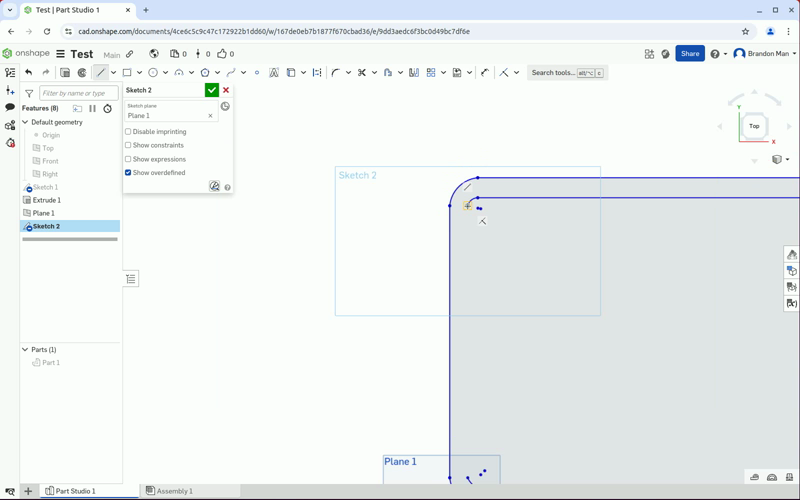
scroll(-6)
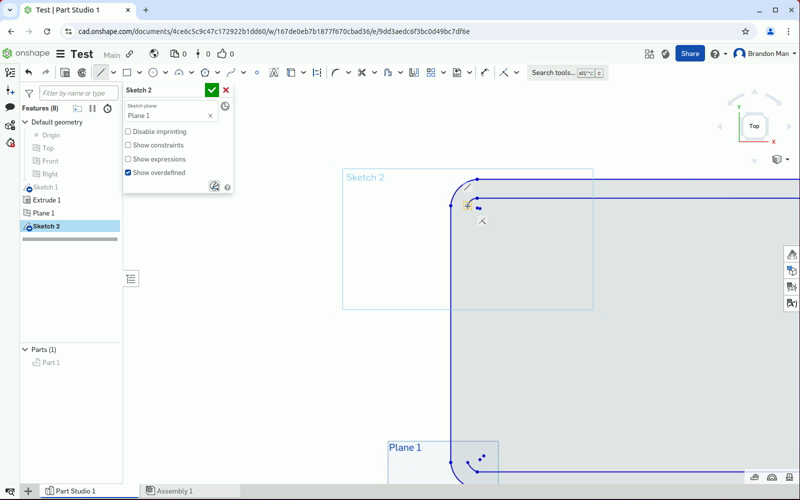
scroll(-6)
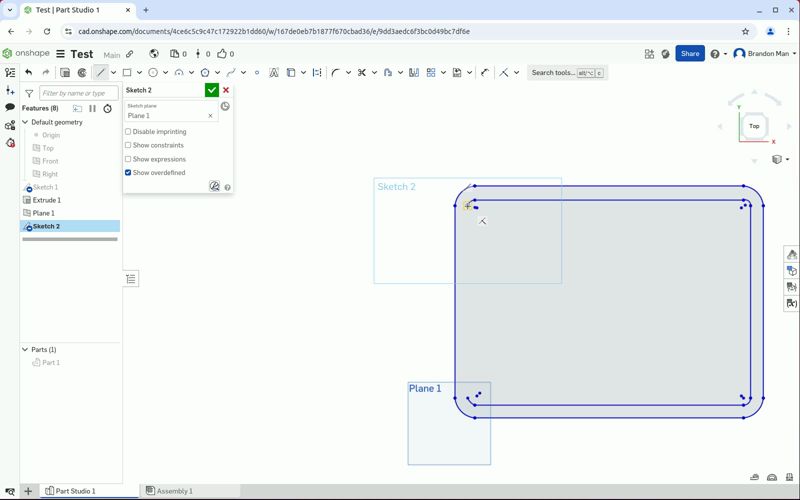
scroll(-6)
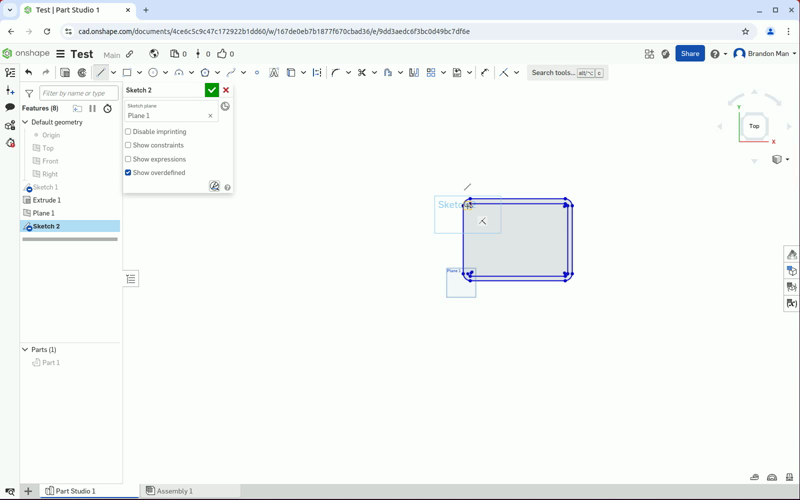
key_down(shift)
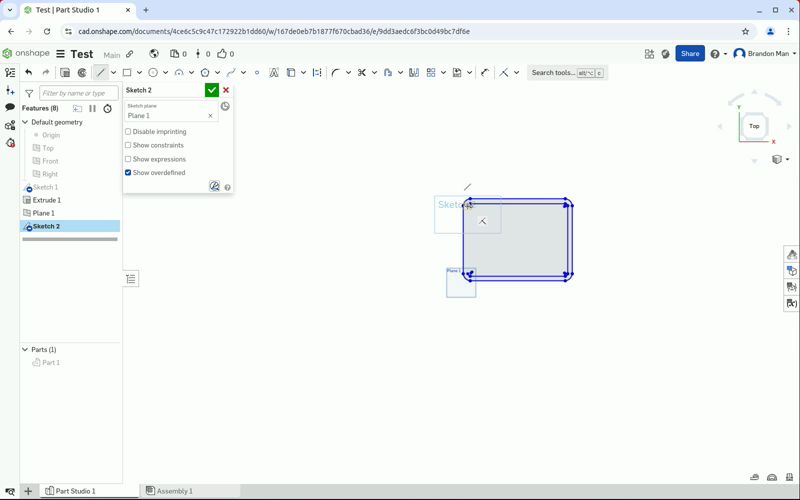
mouse_move(467, 273)
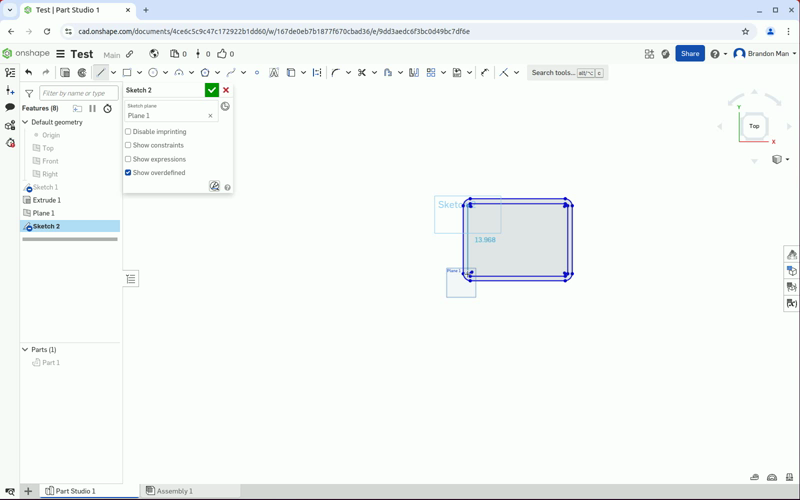
scroll(6)
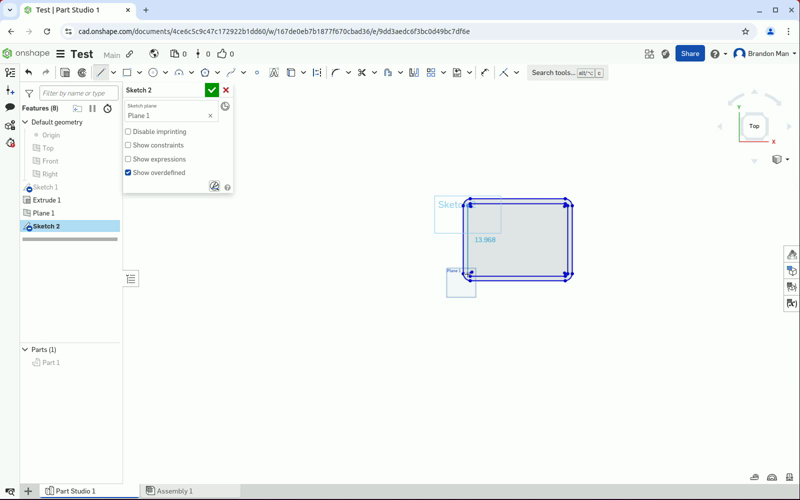
scroll(6)
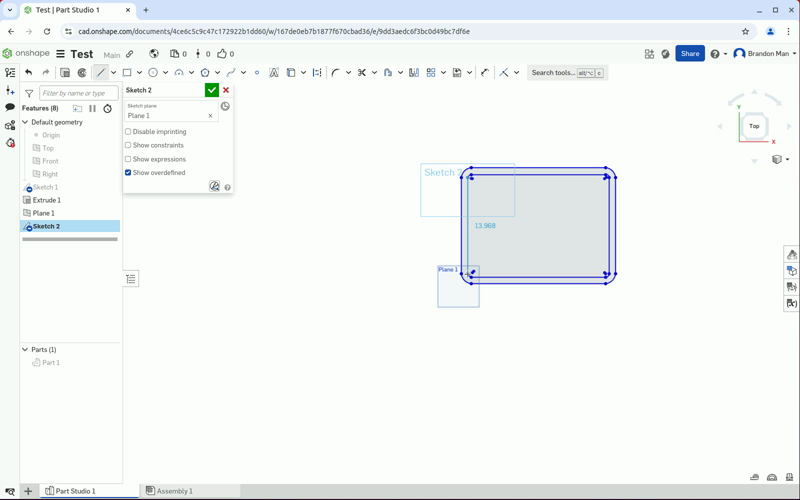
scroll(6)
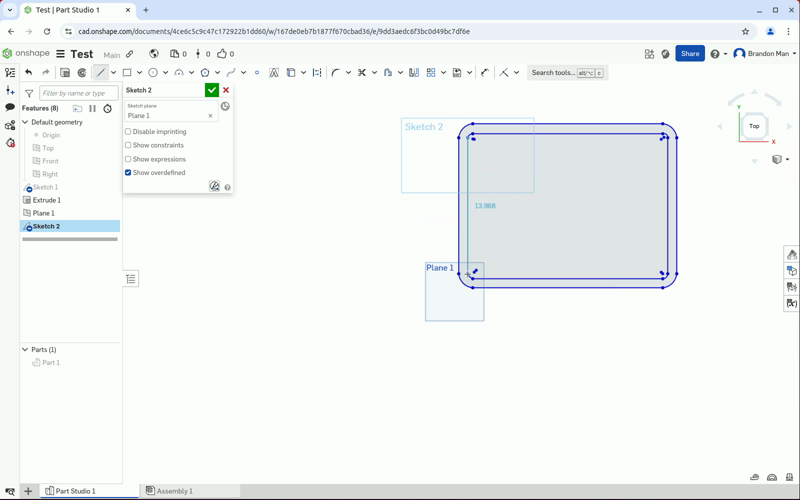
scroll(6)
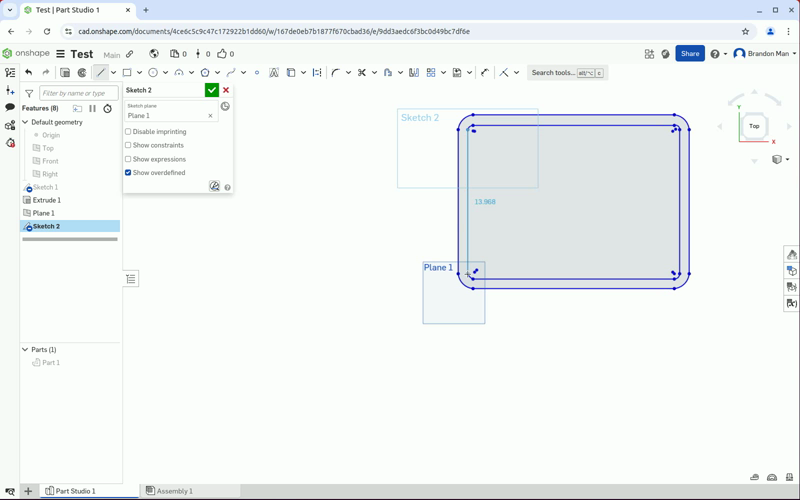
scroll(6)
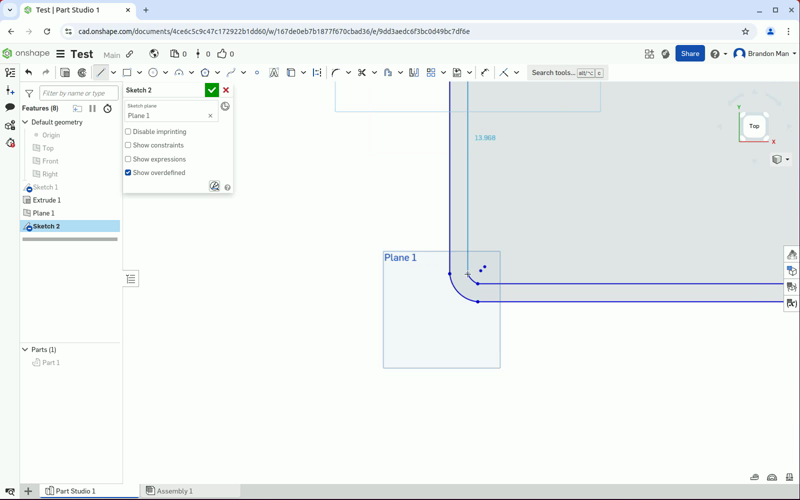
scroll(6)
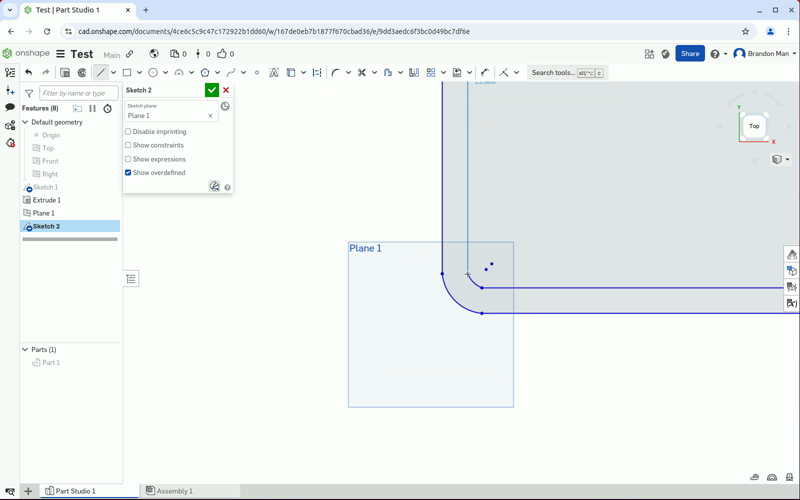
scroll(6)
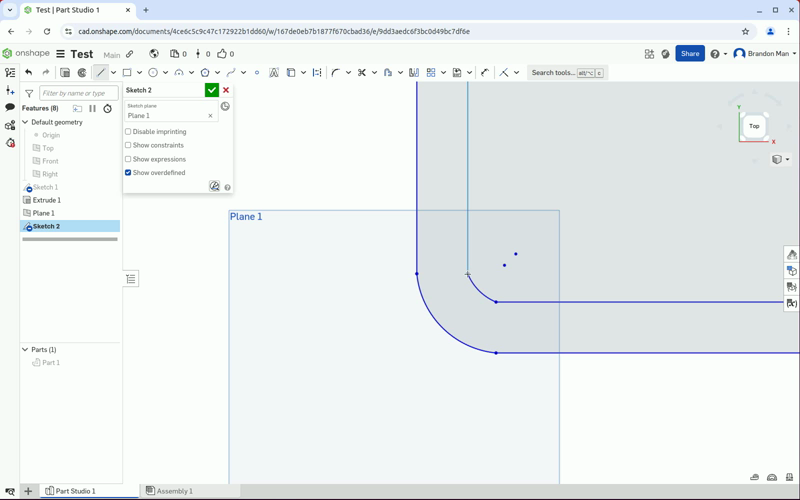
key_up(shift)
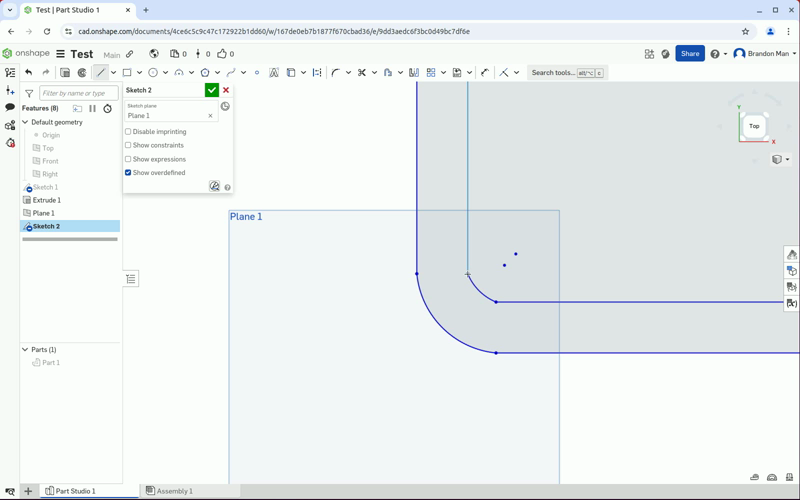
click(467, 273)
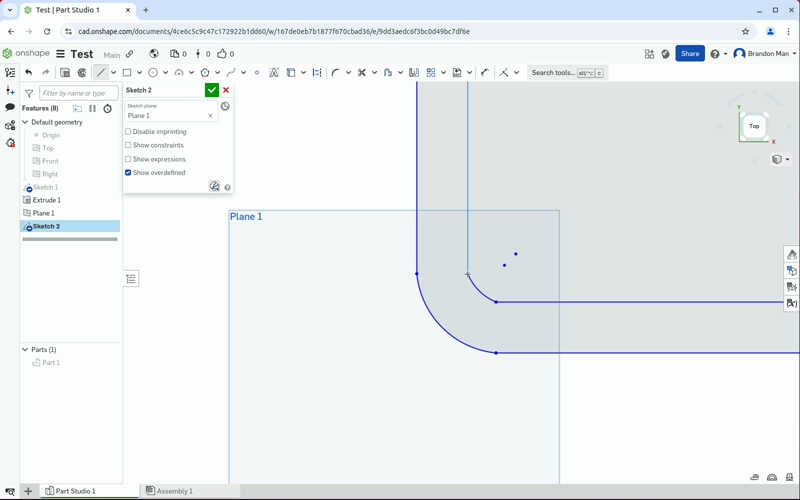
scroll(-6)
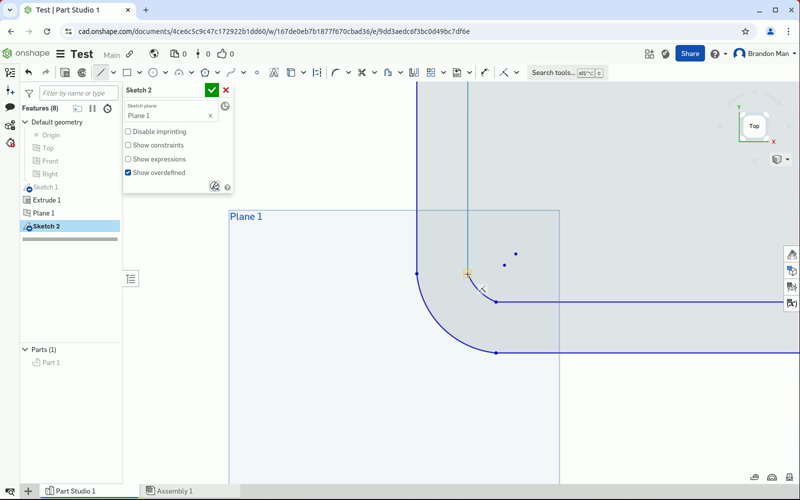
scroll(-6)
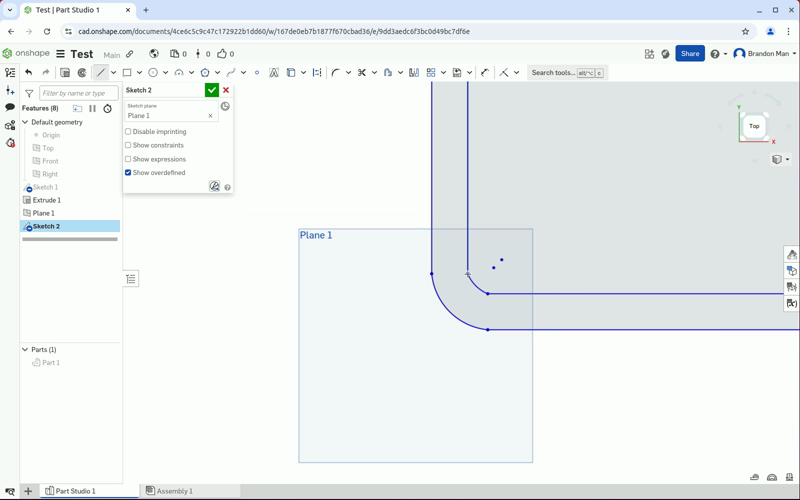
scroll(-6)
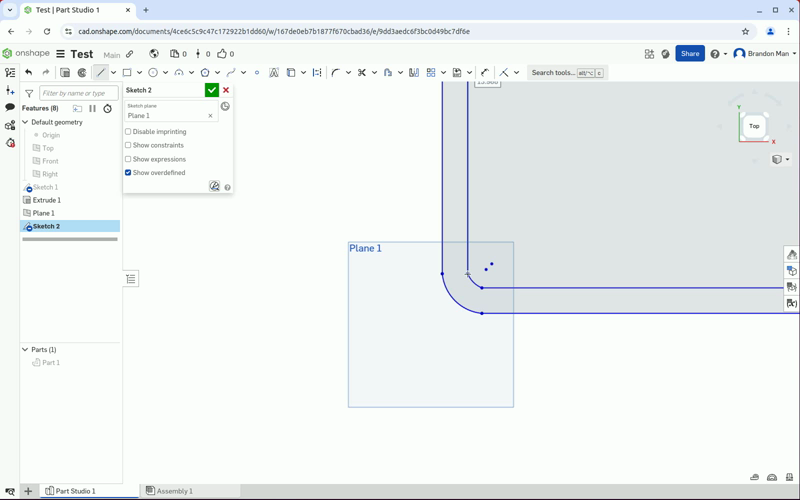
scroll(-6)
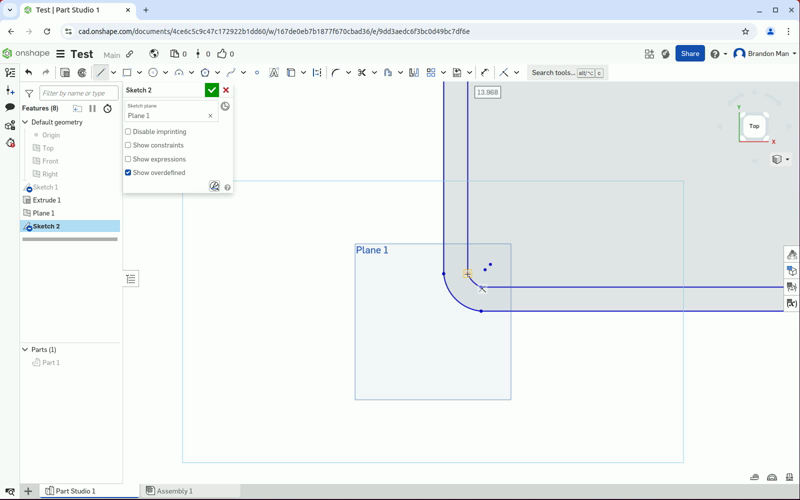
scroll(-6)
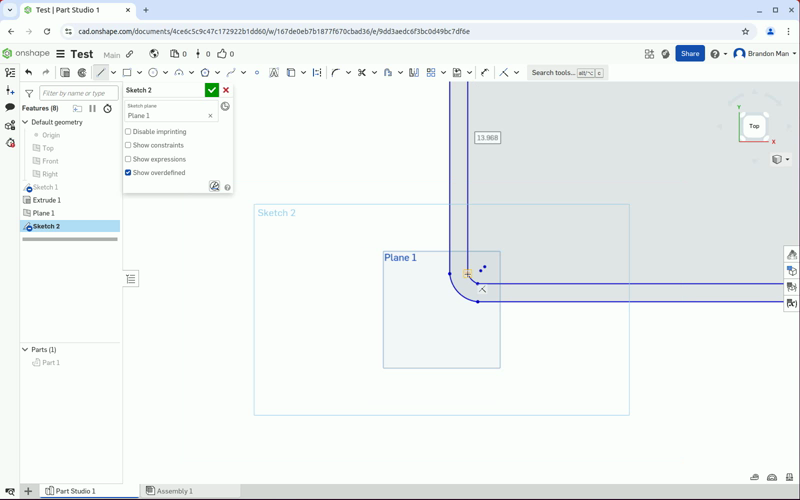
scroll(-6)
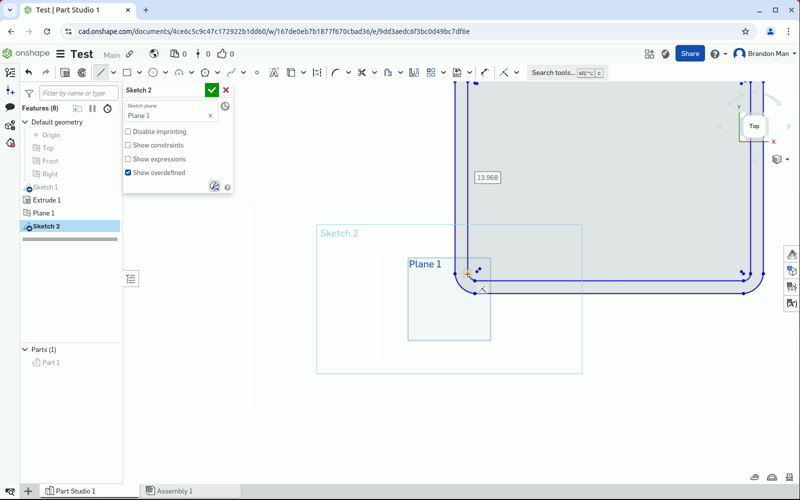
scroll(-6)
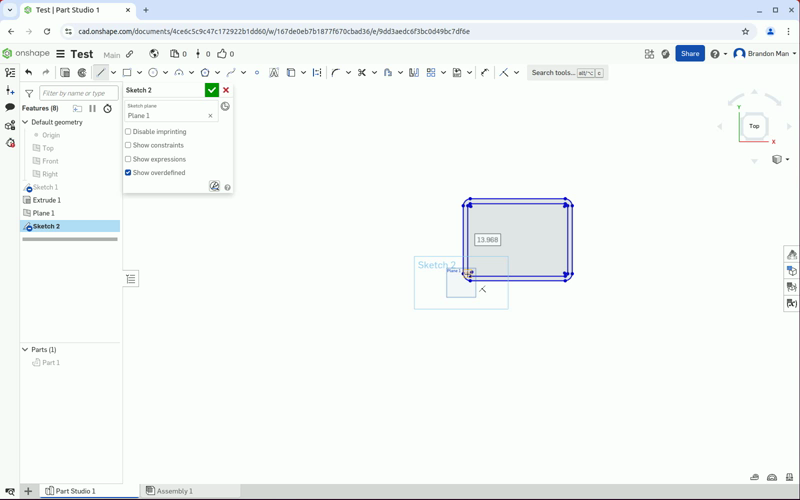
key(esc)
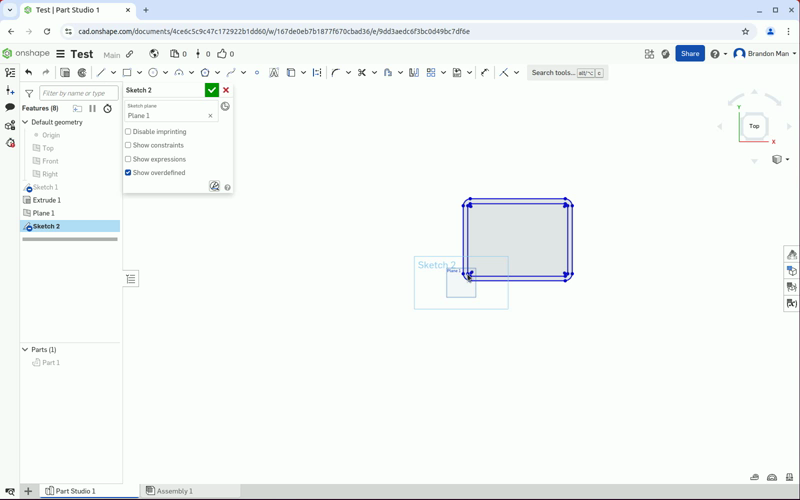
mouse_move(472, 278)
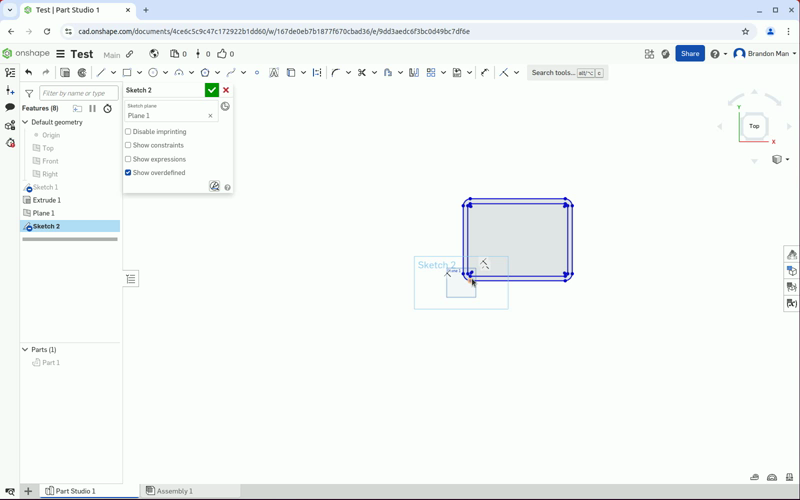
scroll(6)
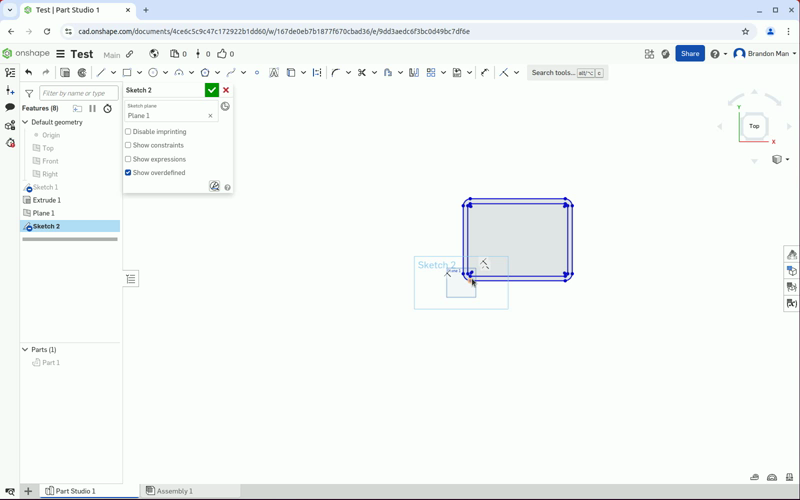
scroll(6)
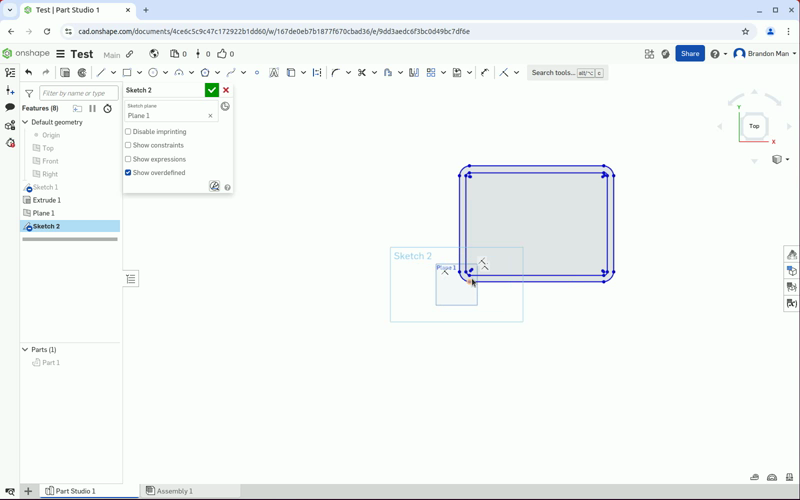
scroll(6)
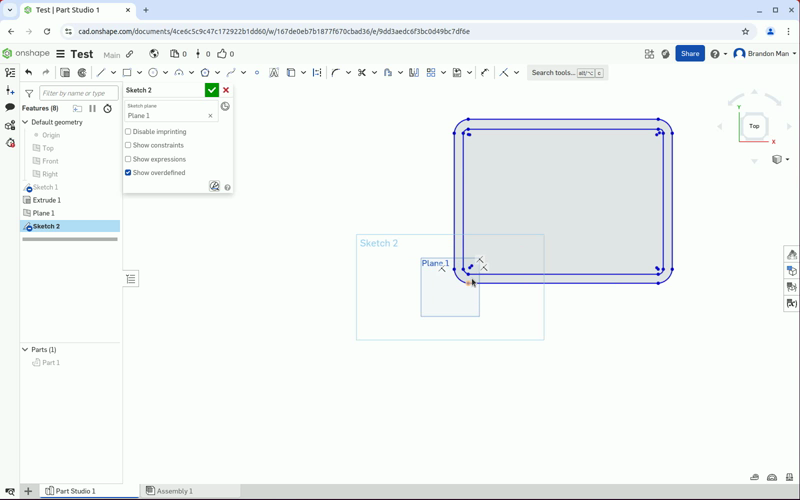
scroll(6)
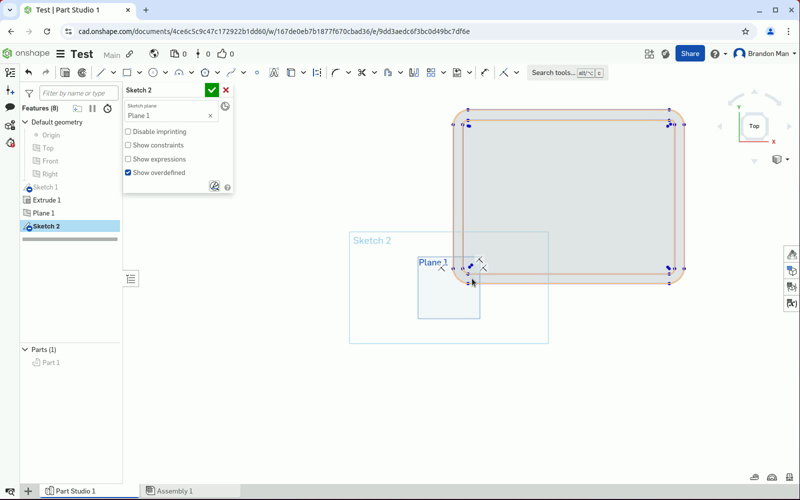
scroll(6)
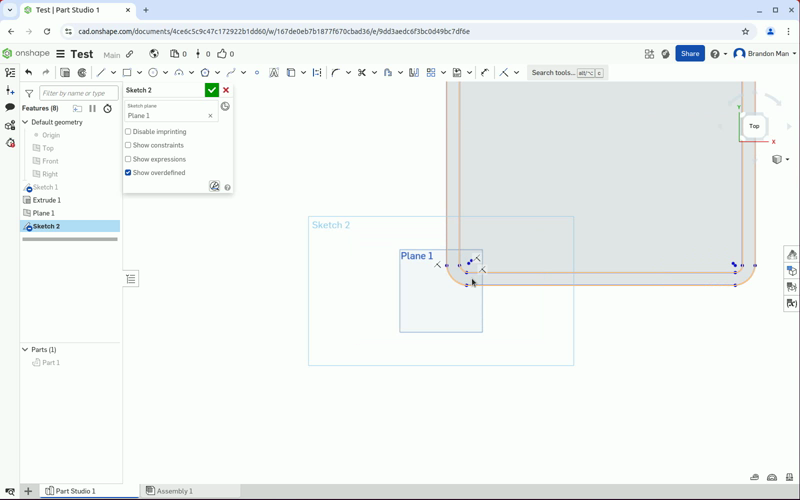
scroll(6)
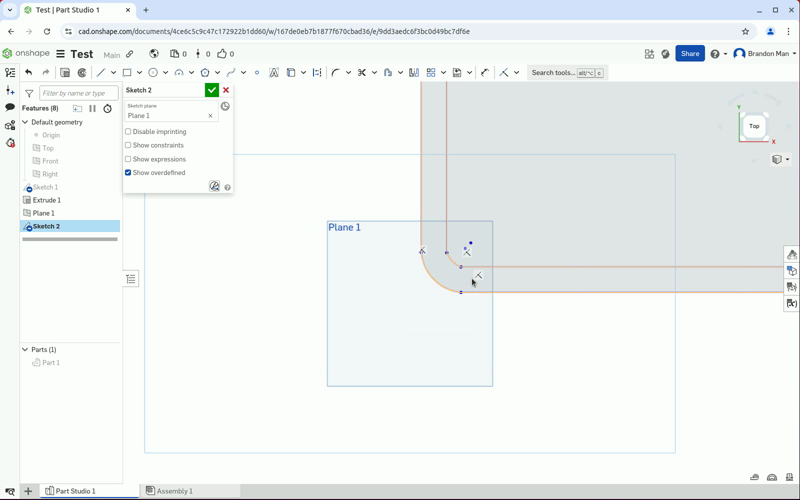
scroll(6)
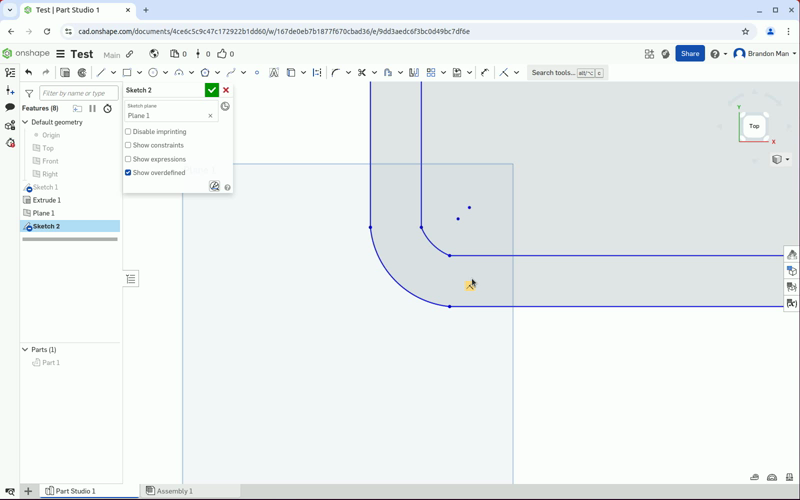
click(472, 278)
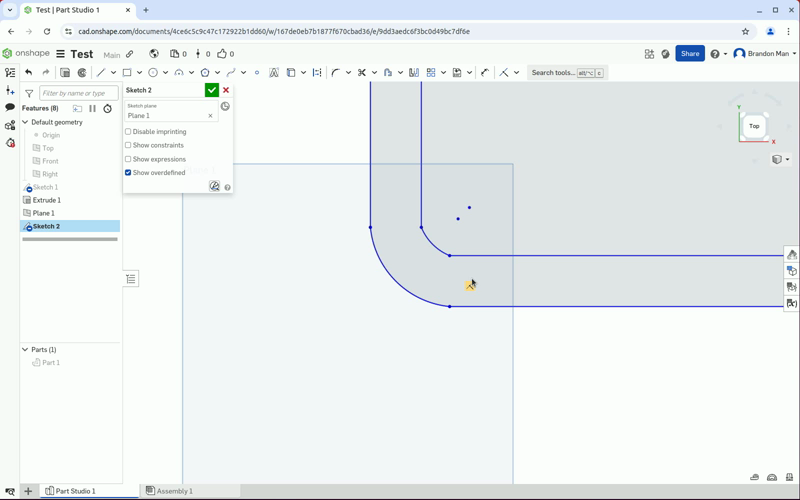
scroll(-6)
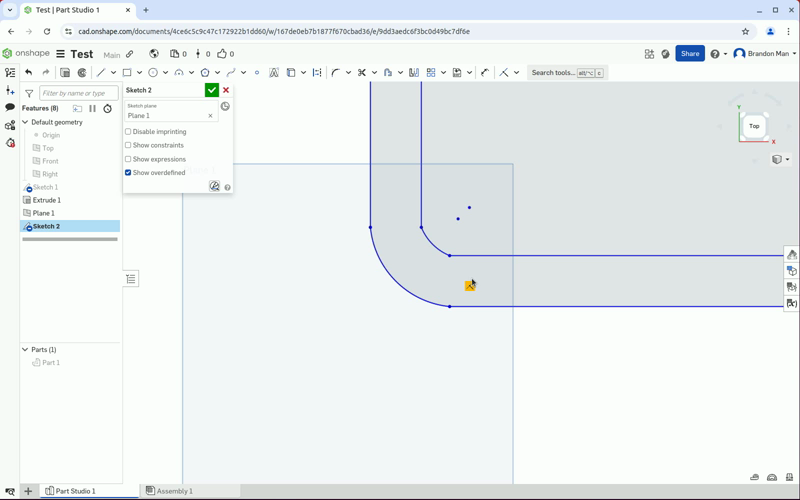
scroll(-6)
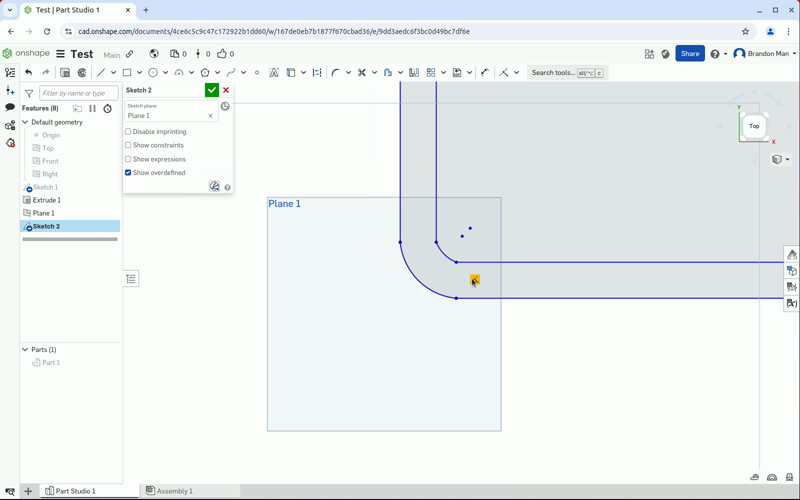
scroll(-6)
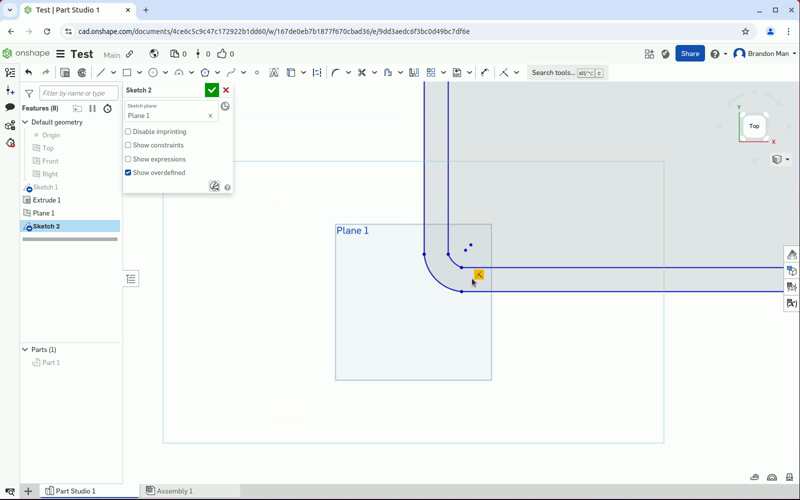
scroll(-6)
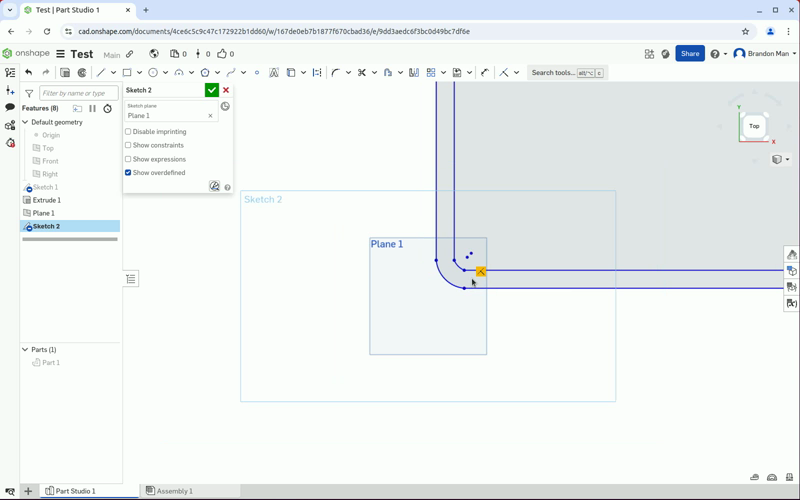
scroll(-6)
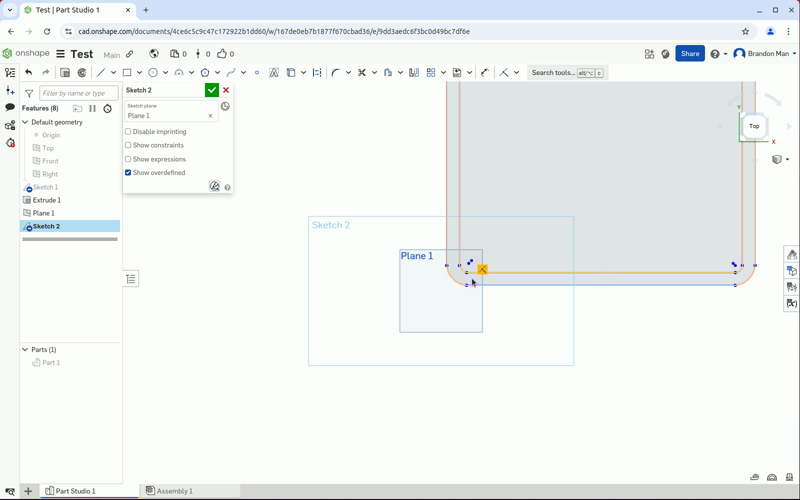
scroll(-6)
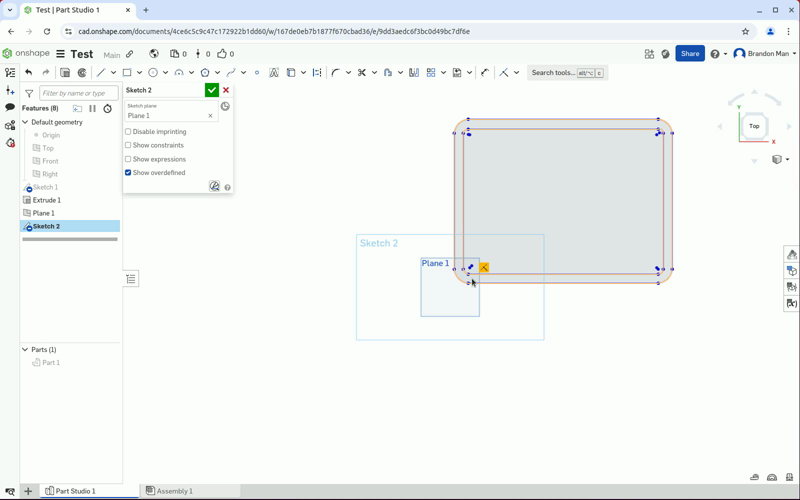
scroll(-6)
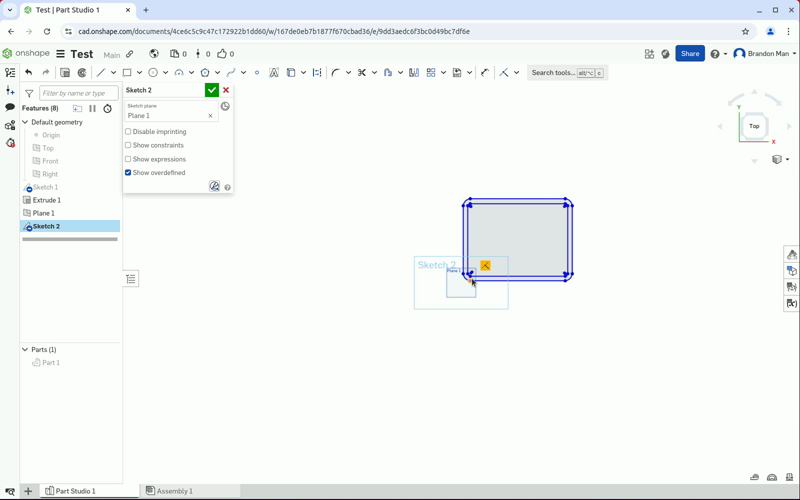
mouse_move(73, 352)
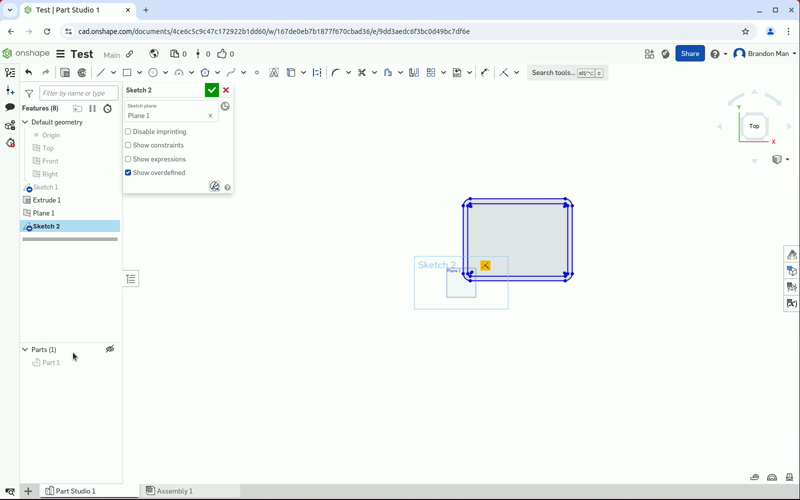
key(shift+y)
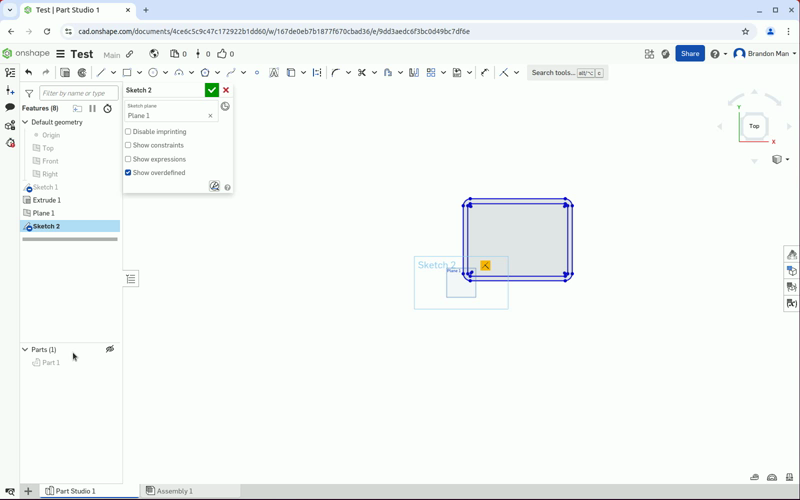
key(shift+e)
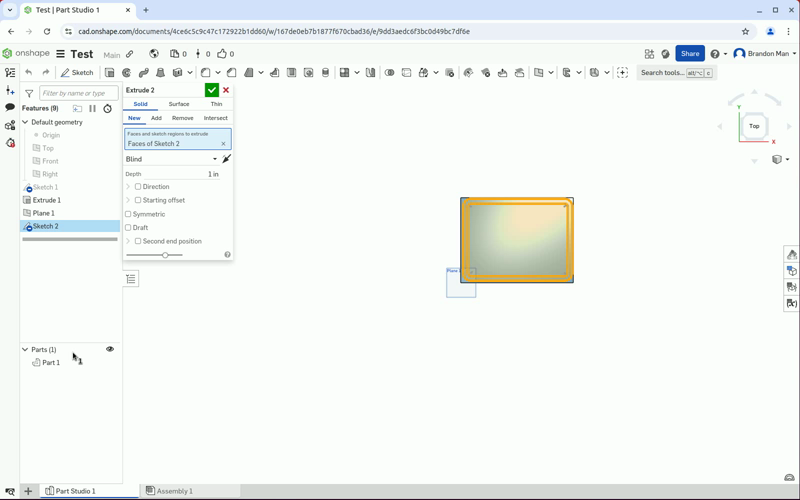
mouse_move(143, 106)
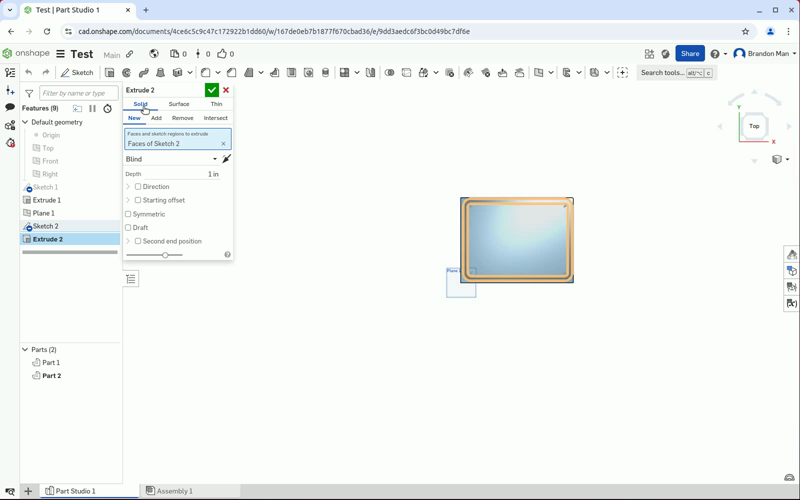
click(143, 106)
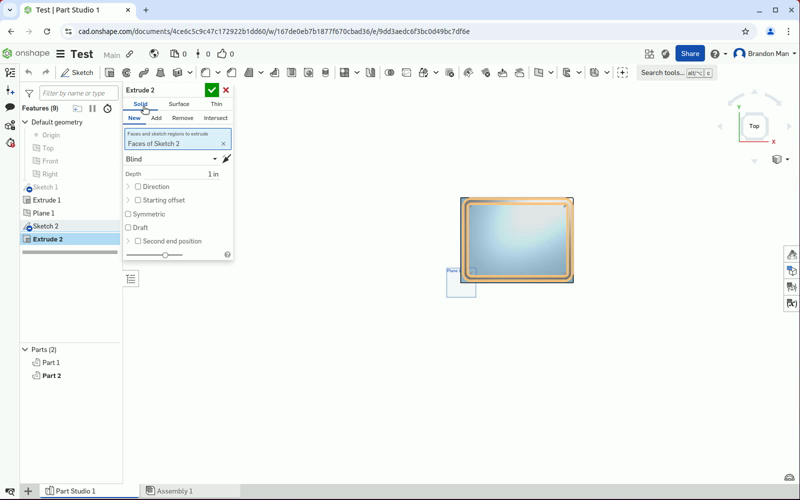
mouse_move(186, 120)
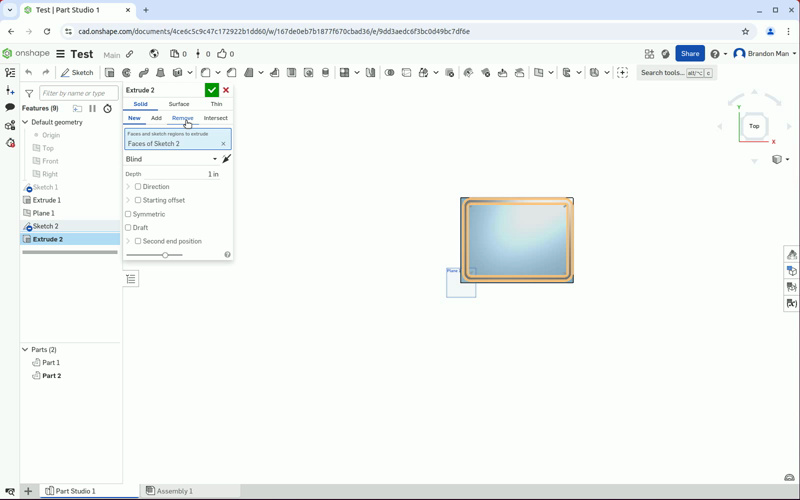
click(186, 120)
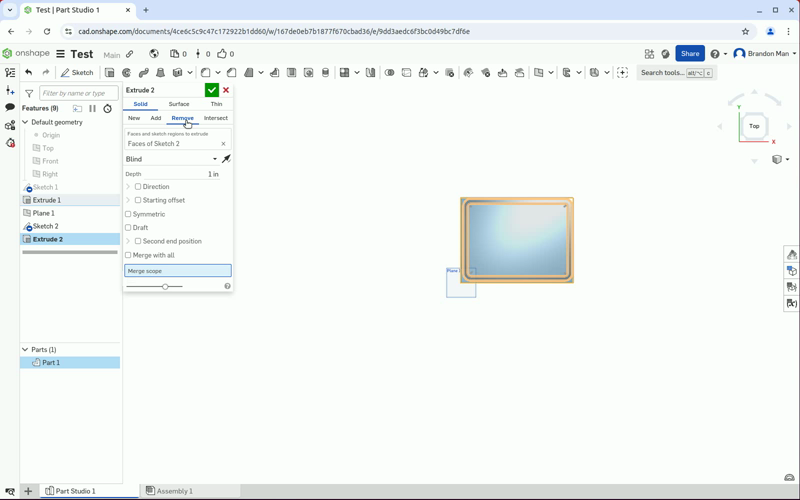
key(tab, 4)
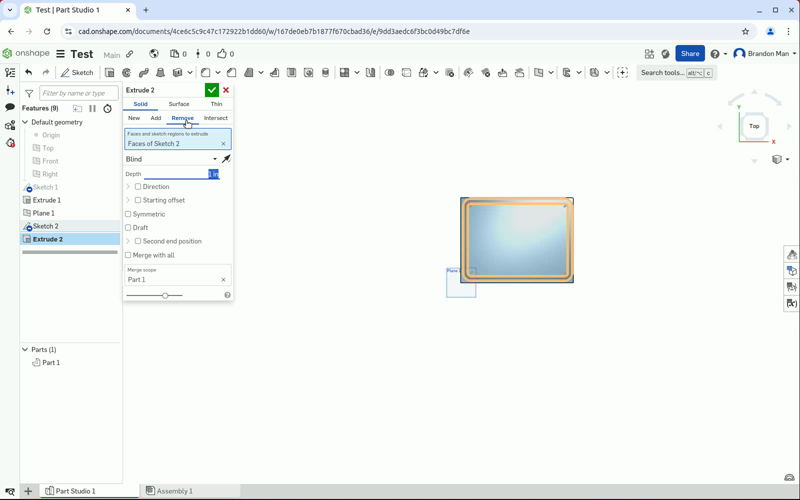
text(0.722)
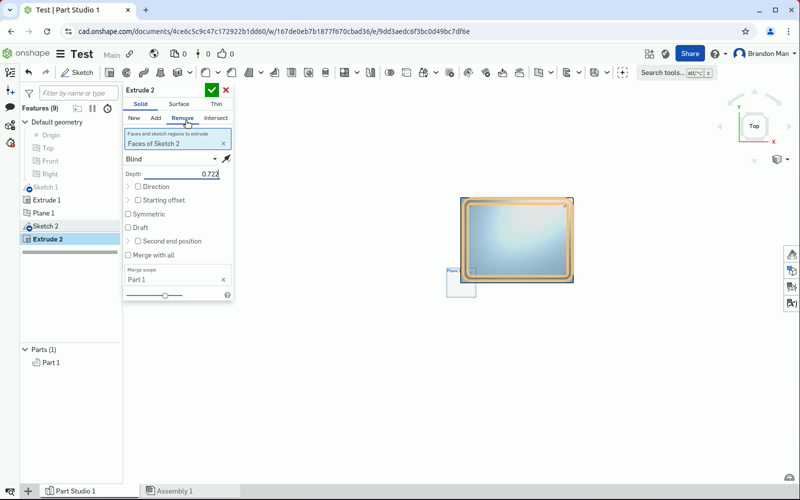
key(tab, 6)
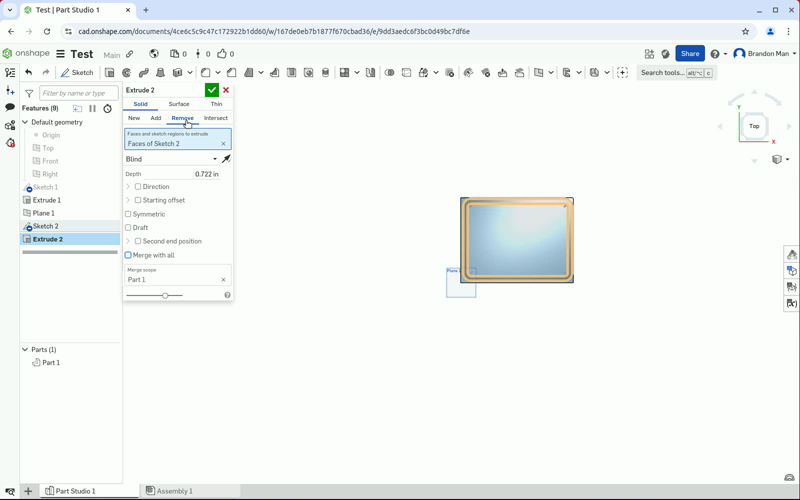
key(space)
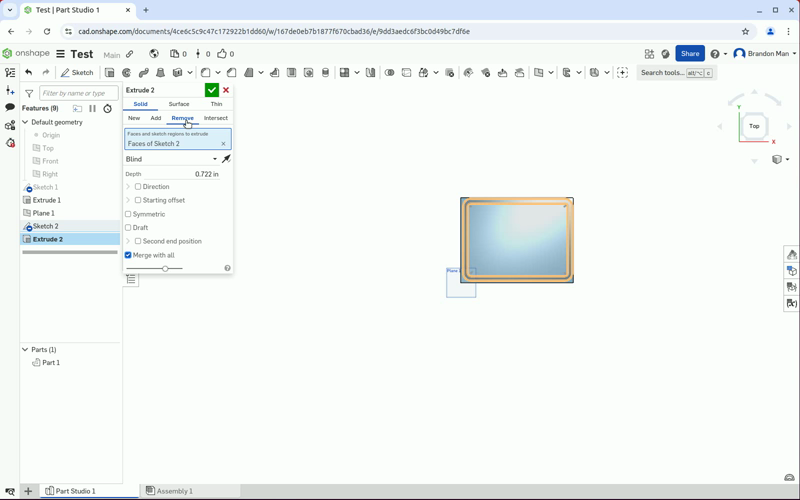
key(enter)
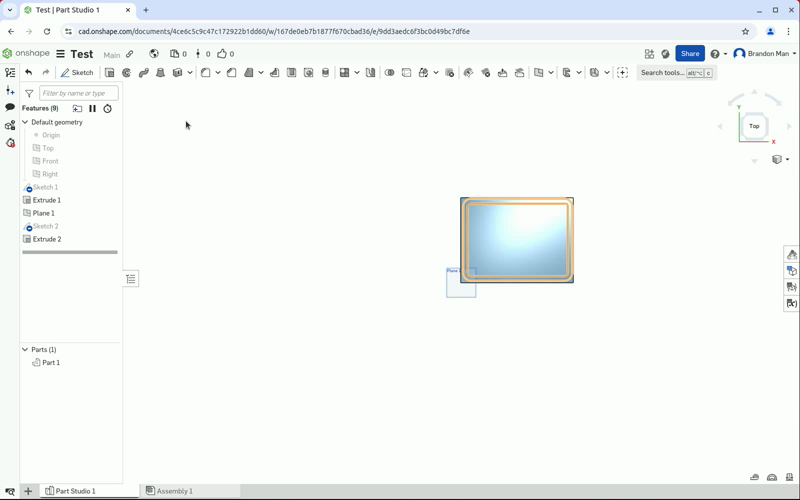
key(shift+h)
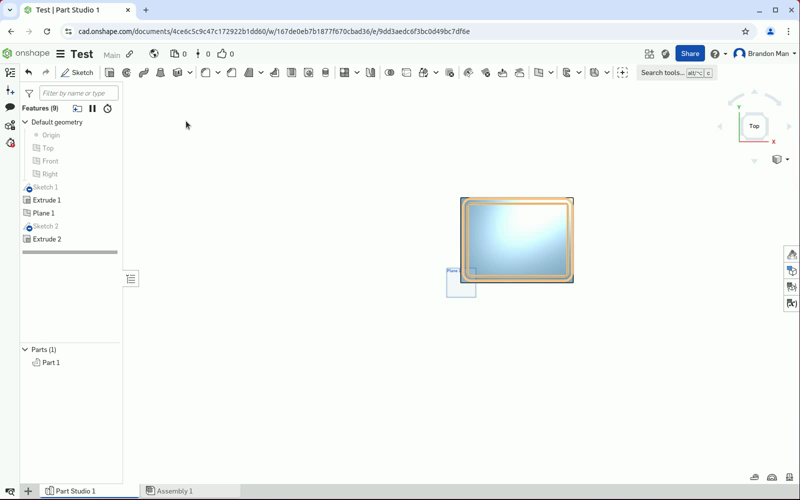
key(shift+h)
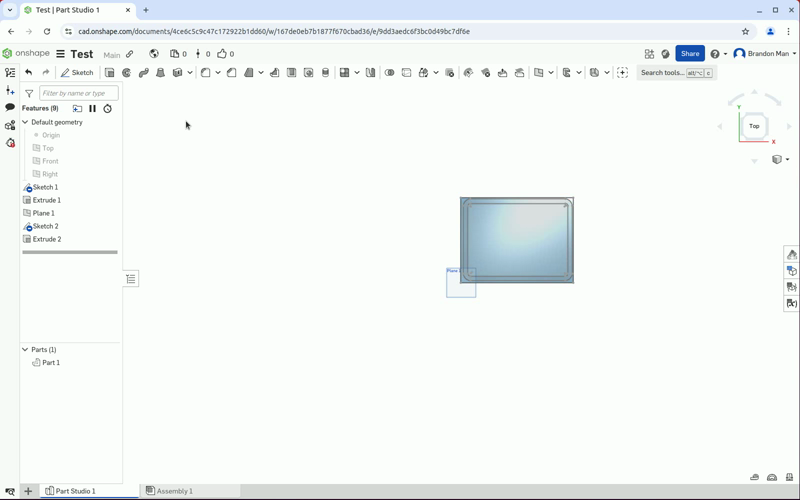
key(shift+7)
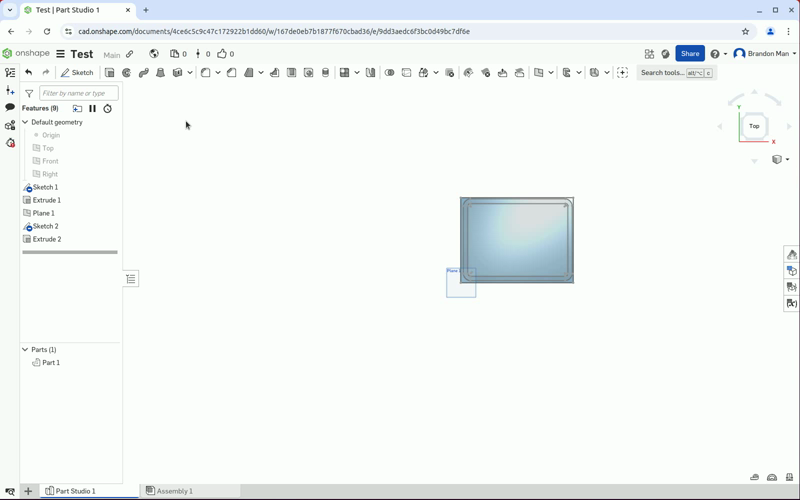
key(up, 3)
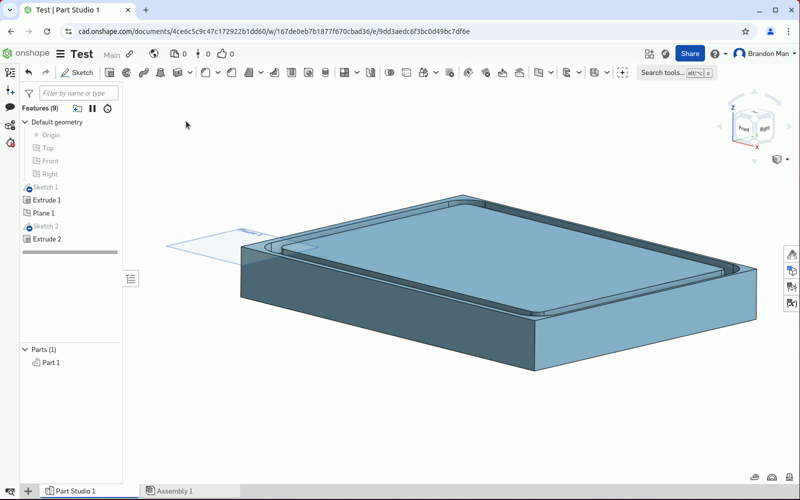
key(left, 3)
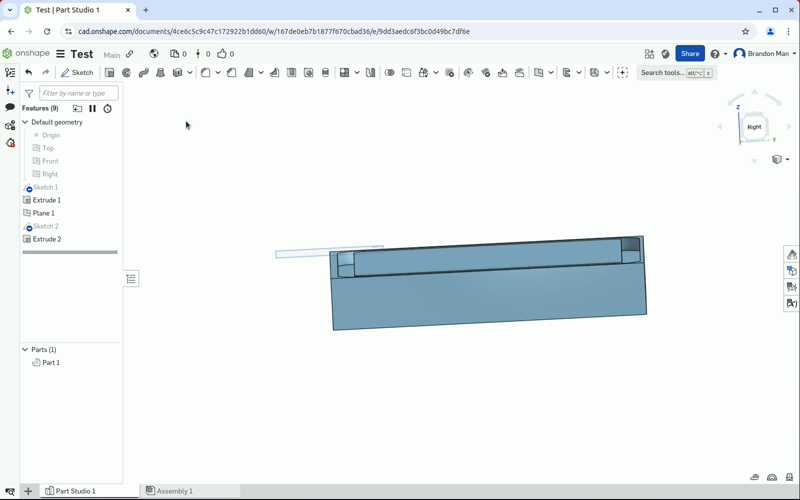
key(right, 3)
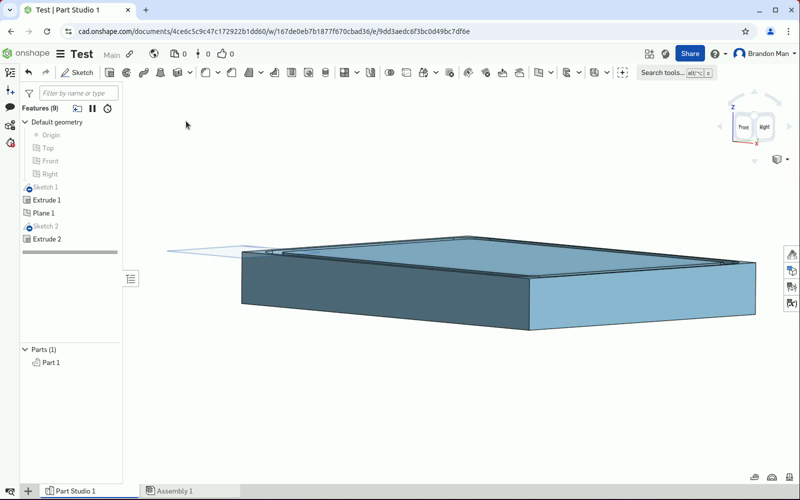
key(down, 3)
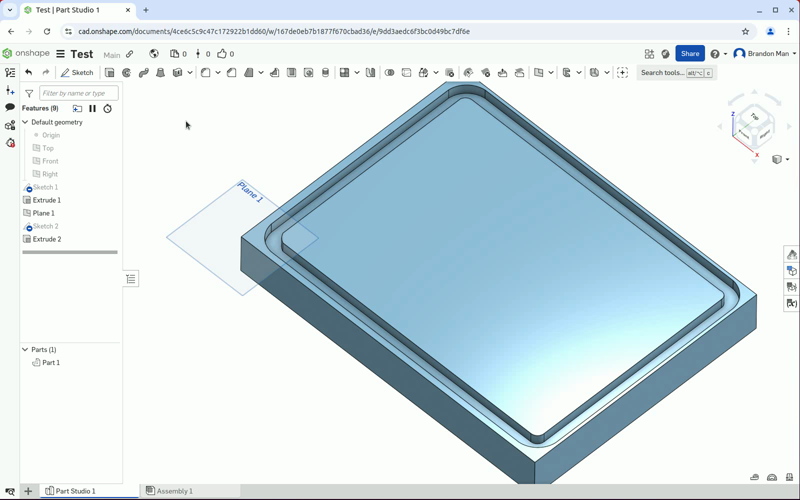
mouse_move(73, 189)
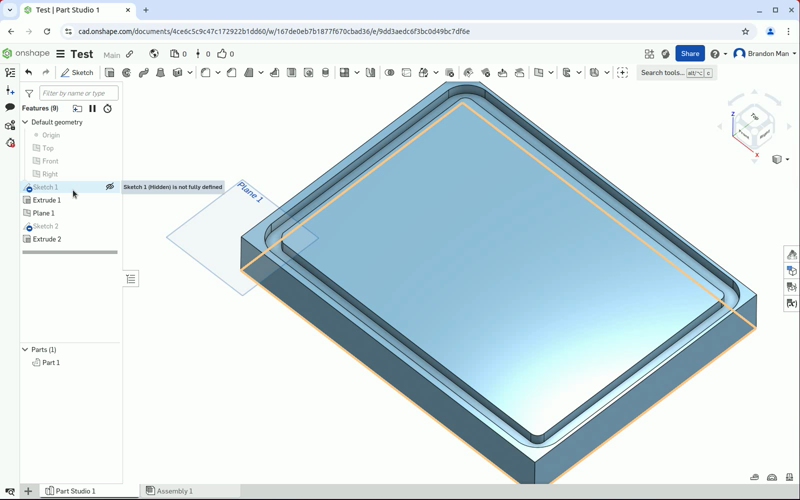
click(73, 189)